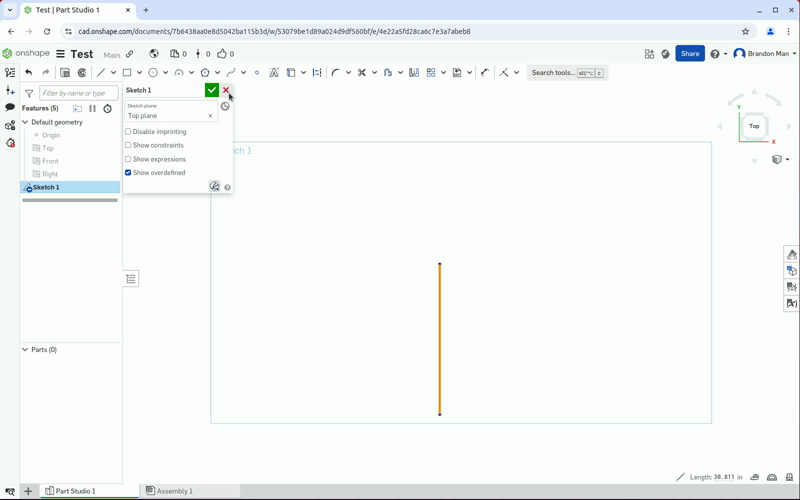
key(shift+h)
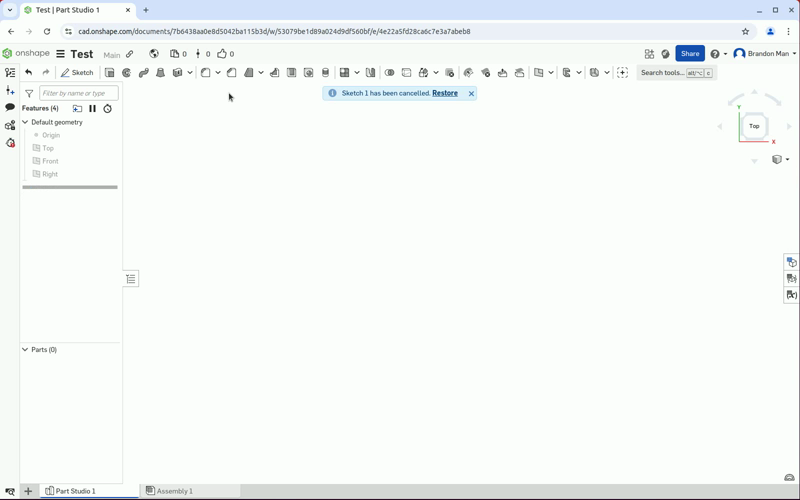
mouse_move(73, 352)
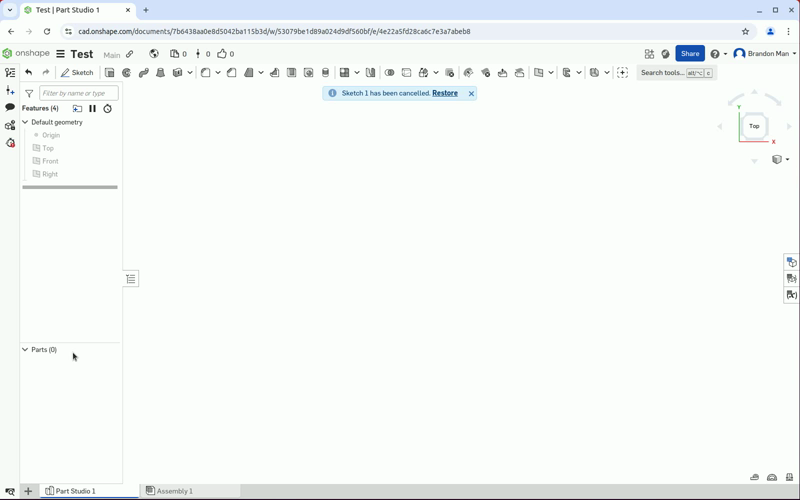
key(y)
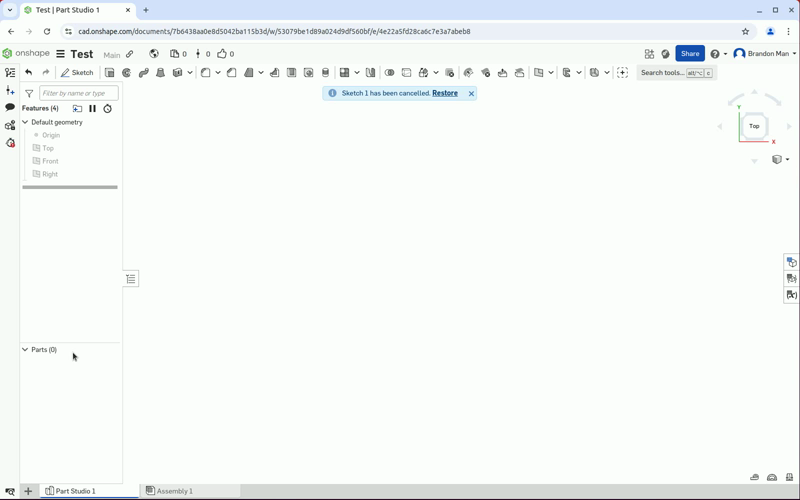
key(shift+p)
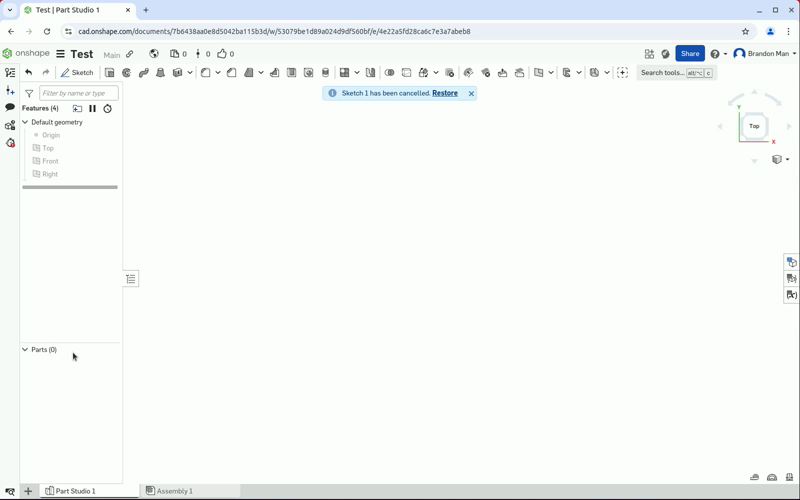
key(space)
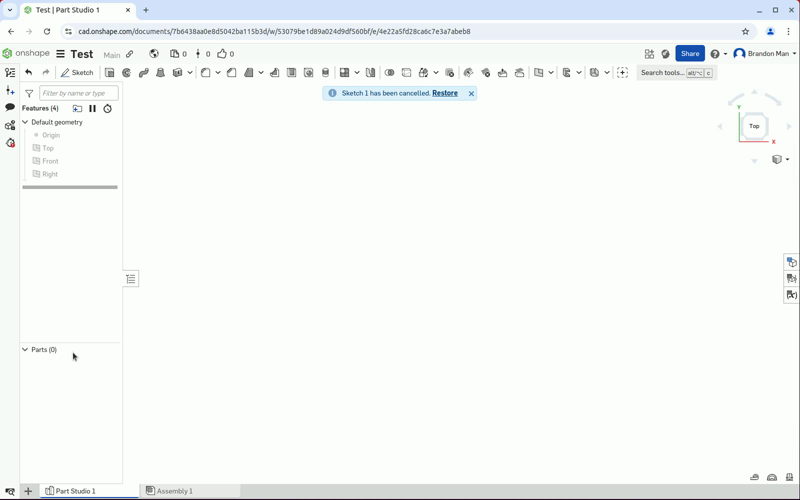
key_down(shift)
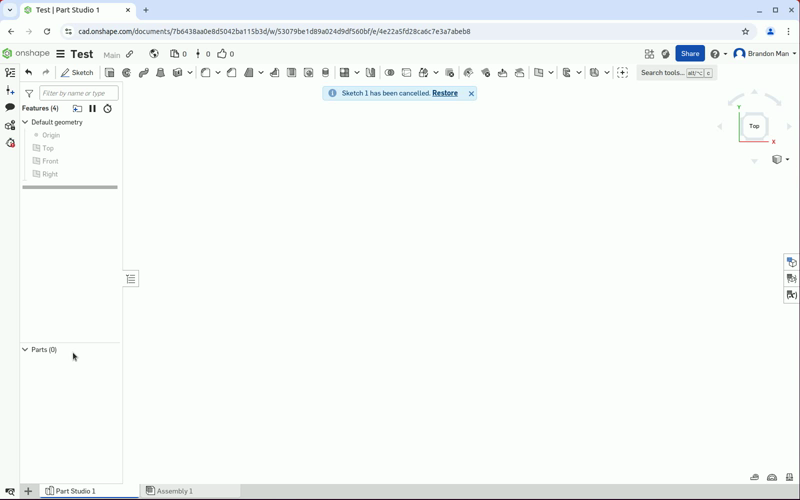
key(up)
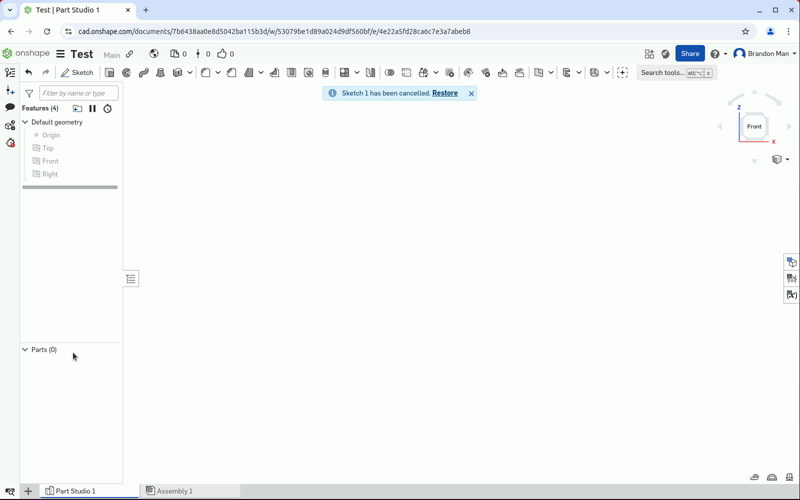
key_up(shift)
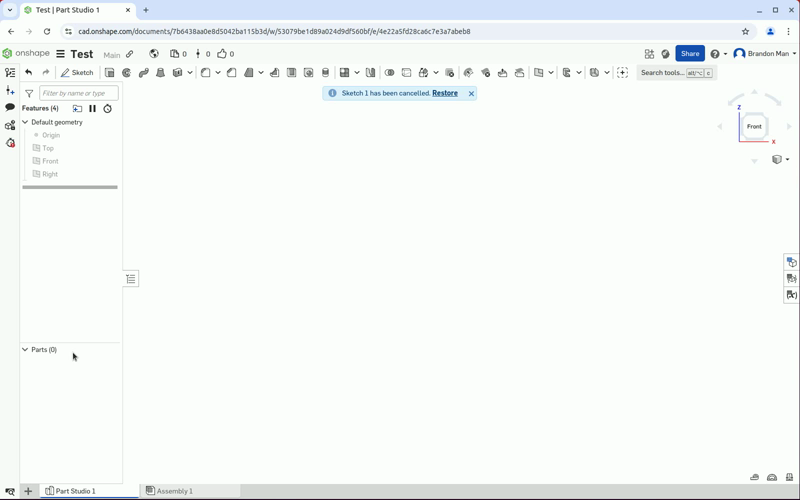
mouse_move(73, 352)
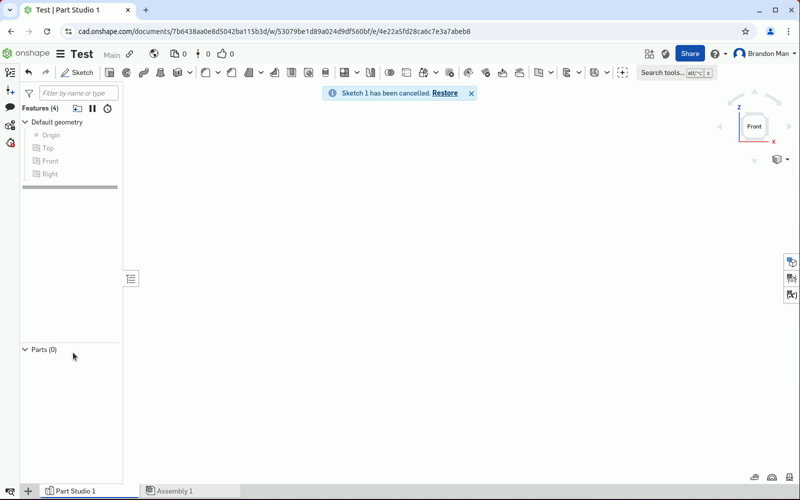
key(shift+y)
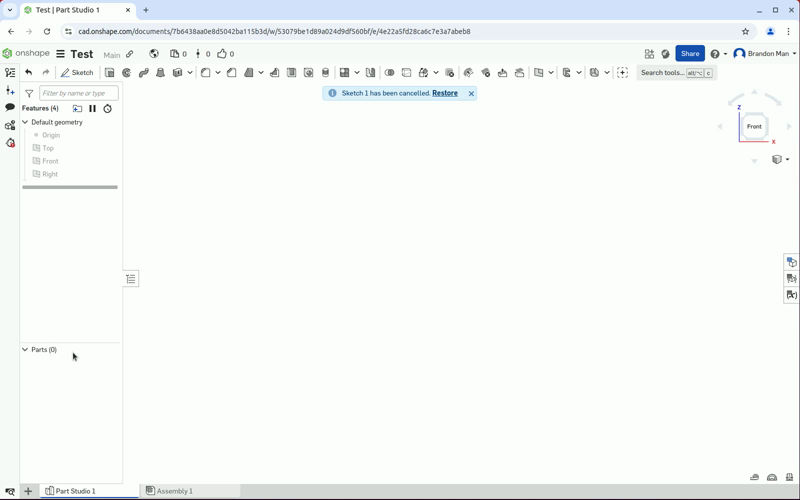
key(shift+s)
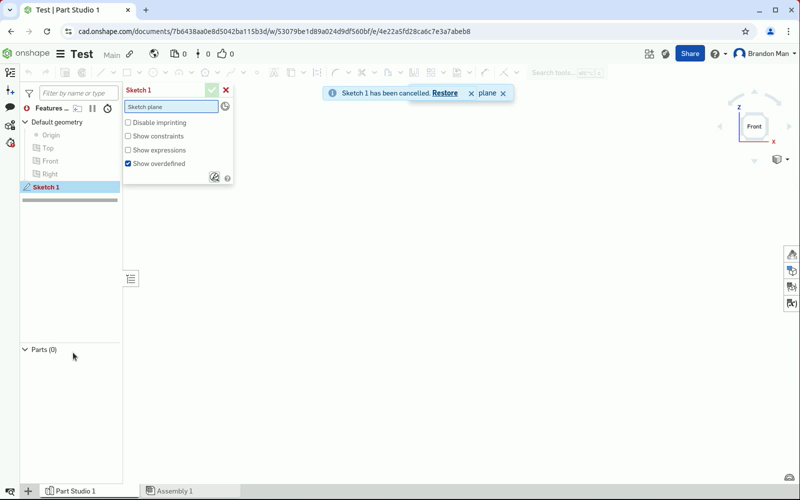
mouse_move(73, 163)
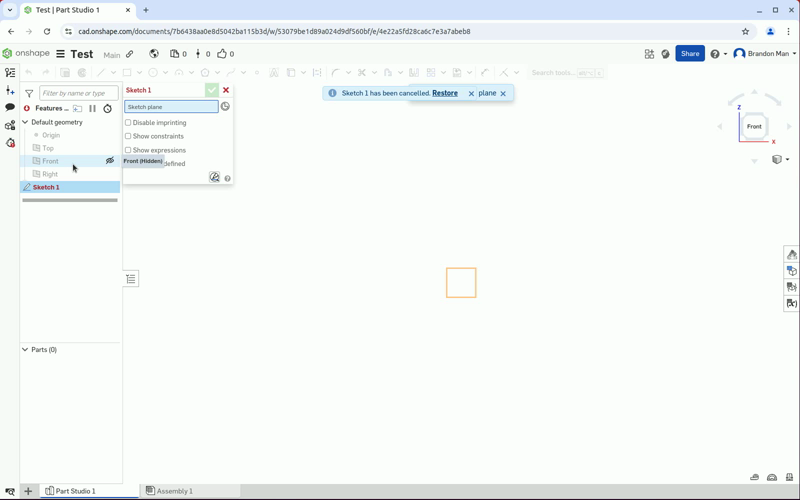
click(73, 163)
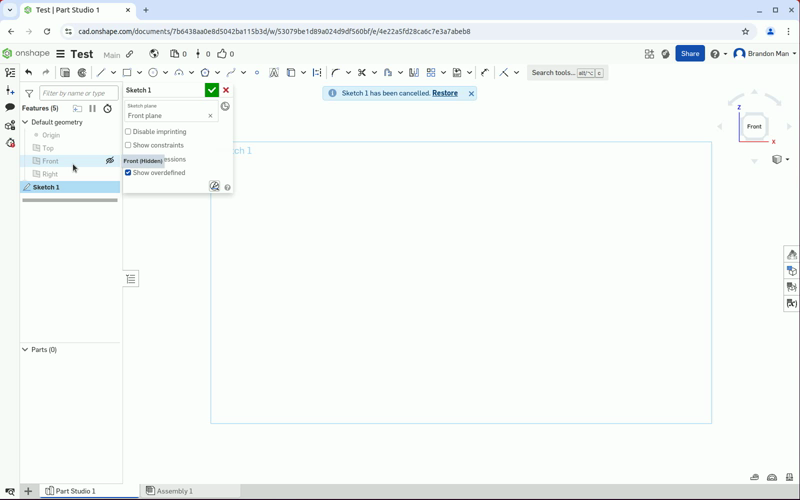
mouse_move(73, 352)
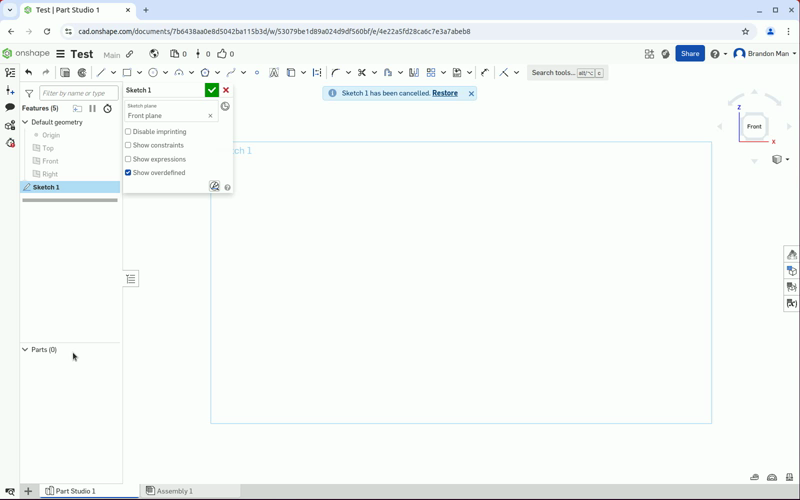
key(y)
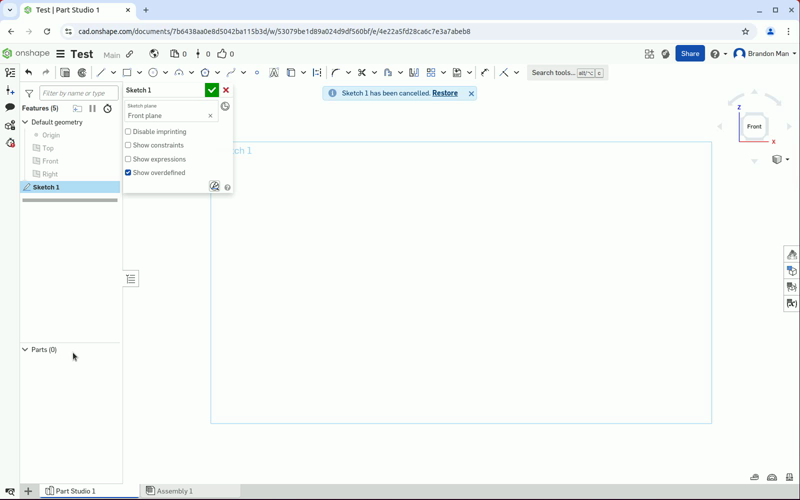
key(l)
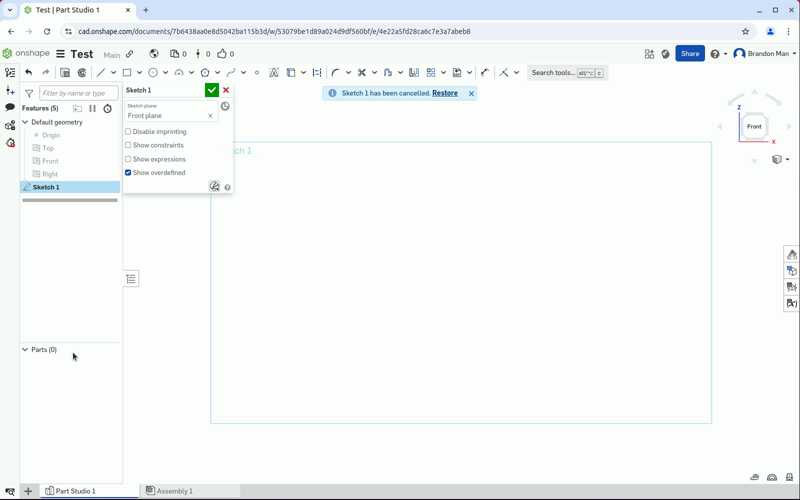
key_down(shift)
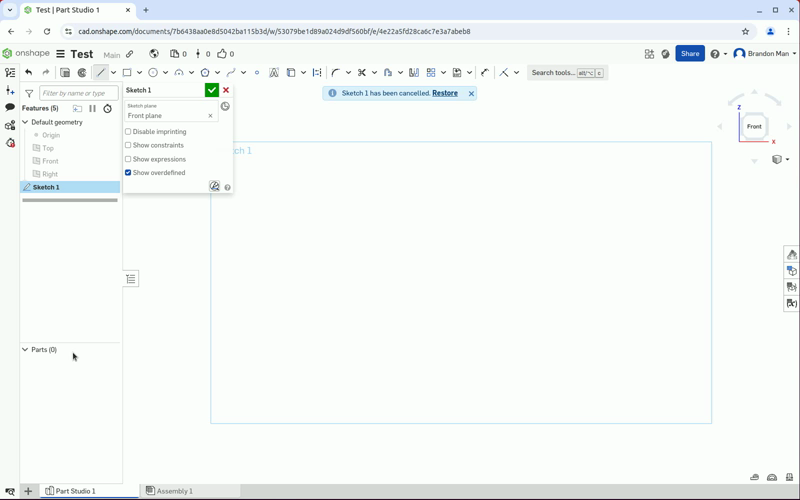
mouse_move(348, 298)
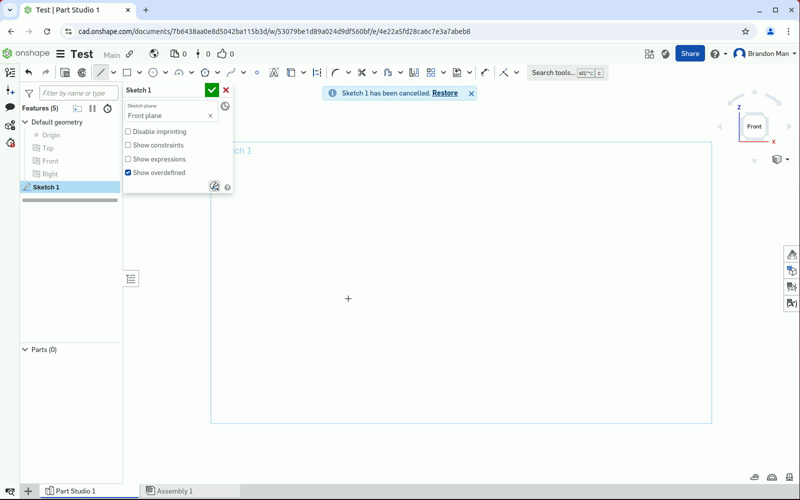
click(348, 298)
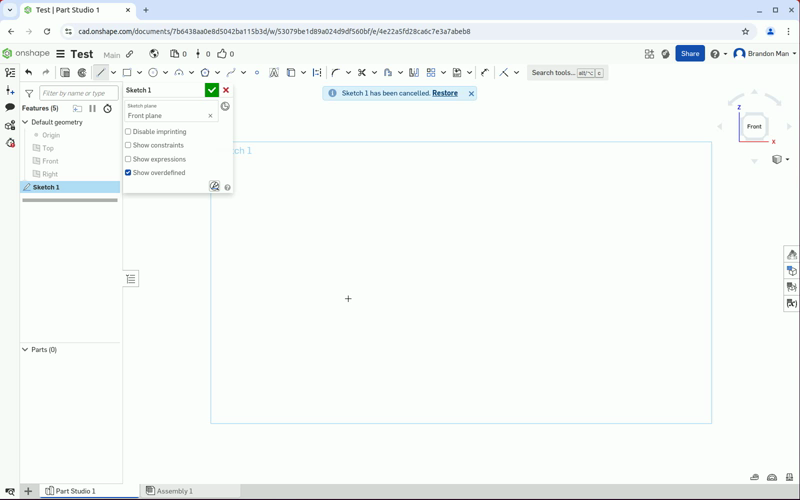
key_up(shift)
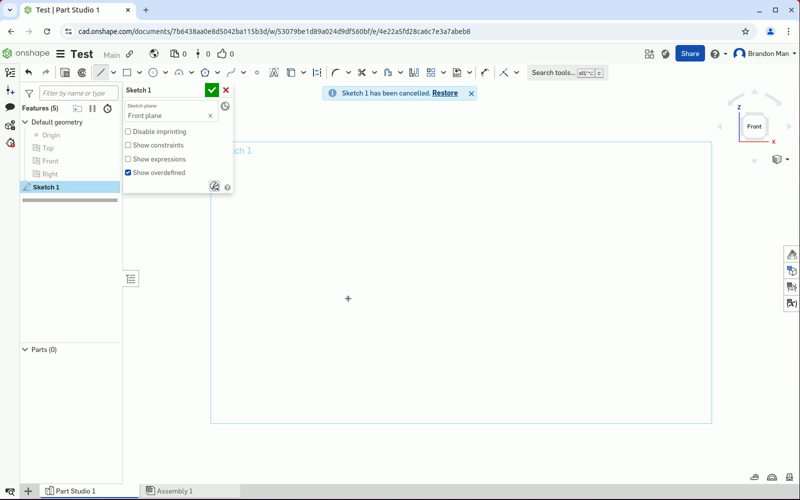
key_down(shift)
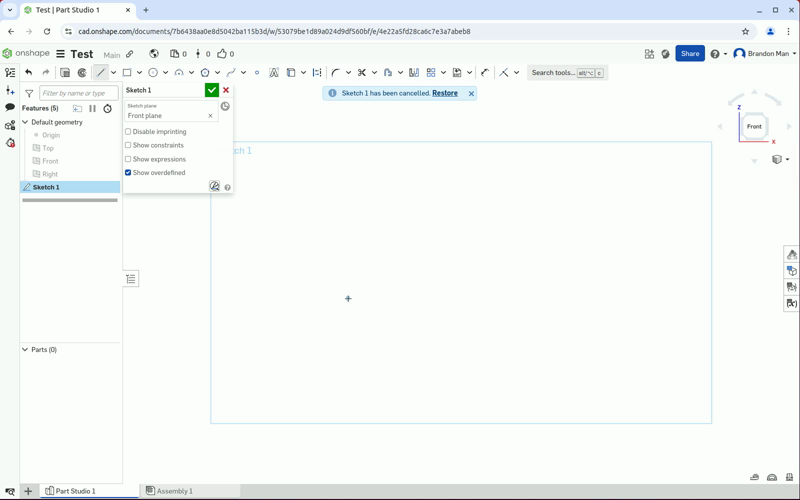
mouse_move(569, 298)
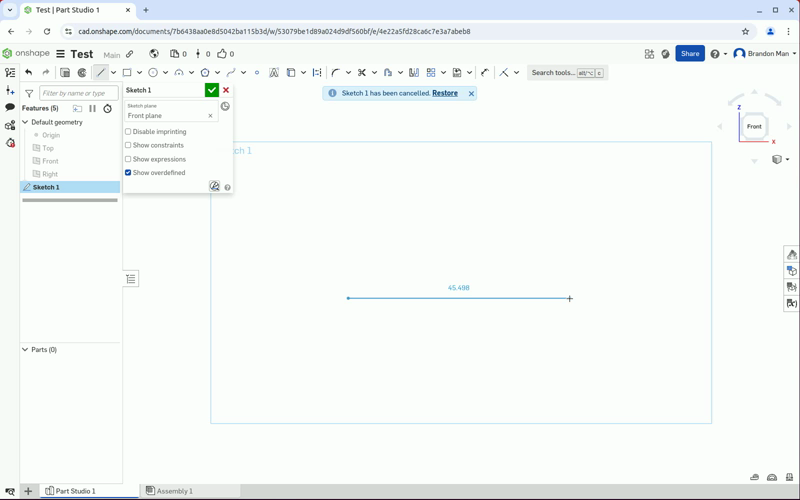
click(569, 298)
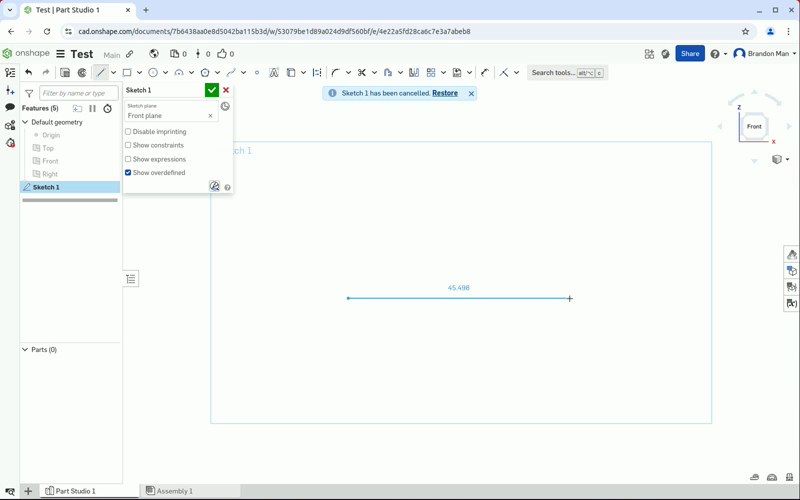
key_up(shift)
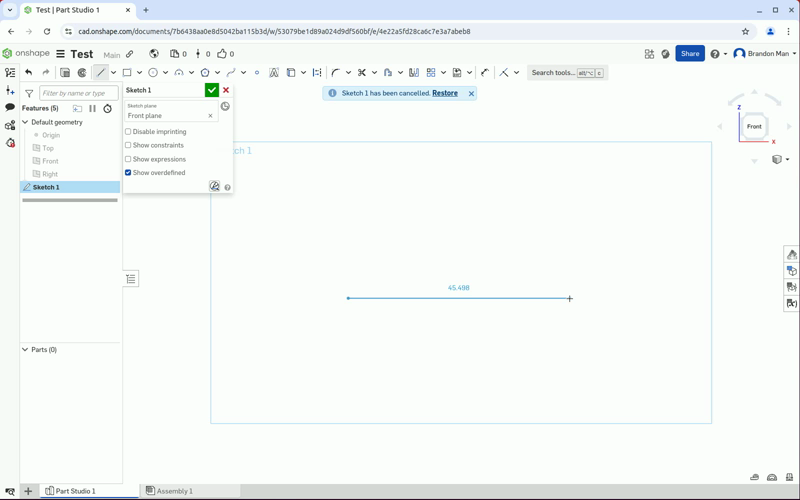
key_down(shift)
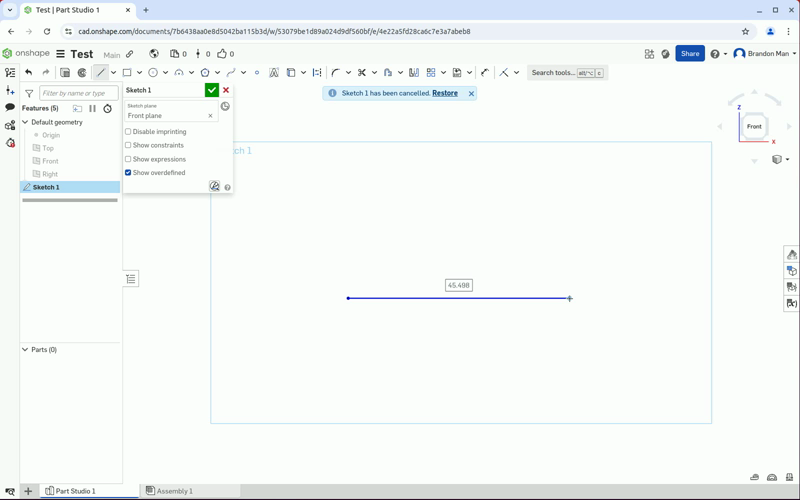
mouse_move(569, 211)
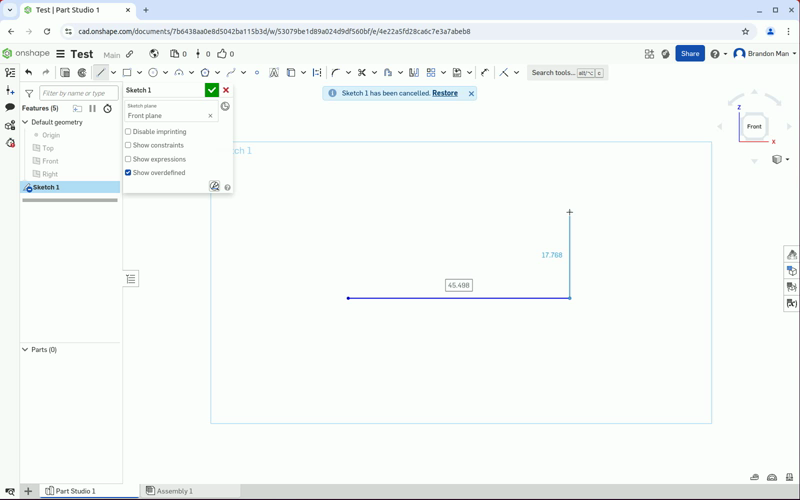
click(569, 211)
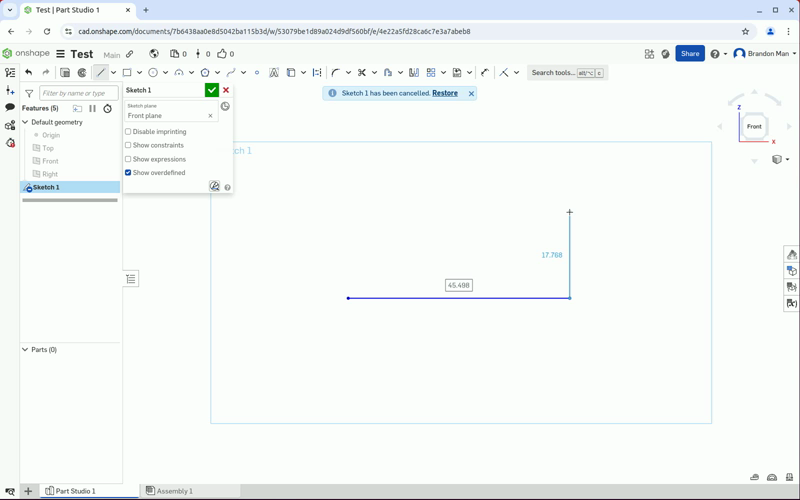
key_up(shift)
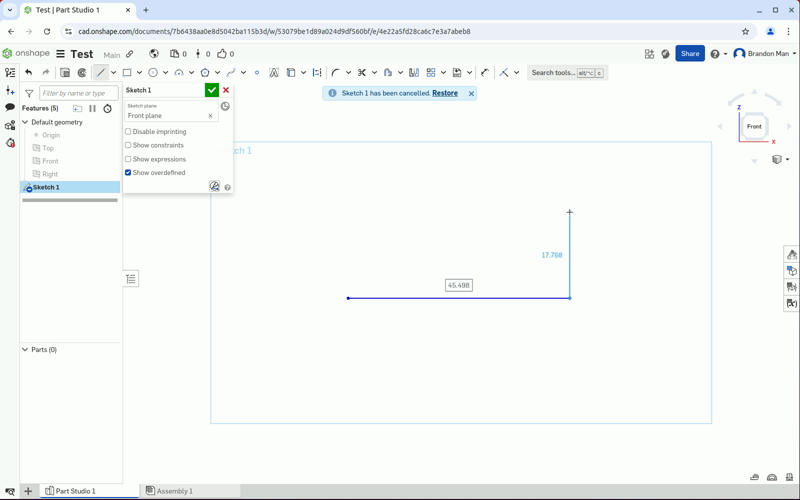
key_down(shift)
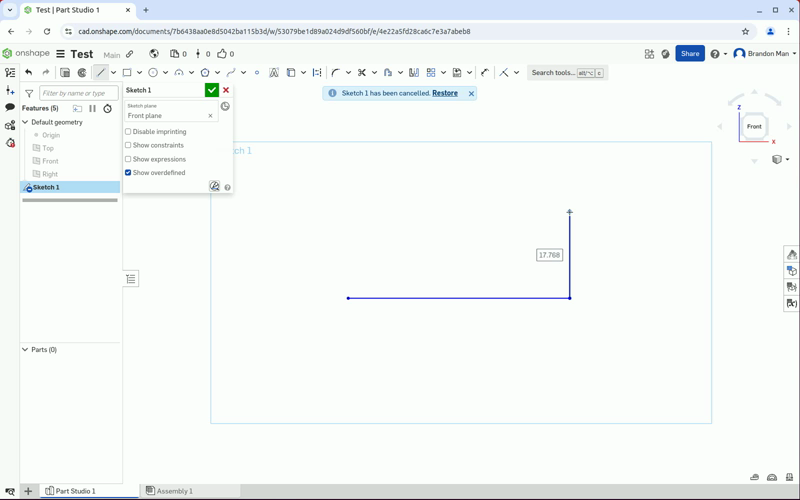
mouse_move(348, 211)
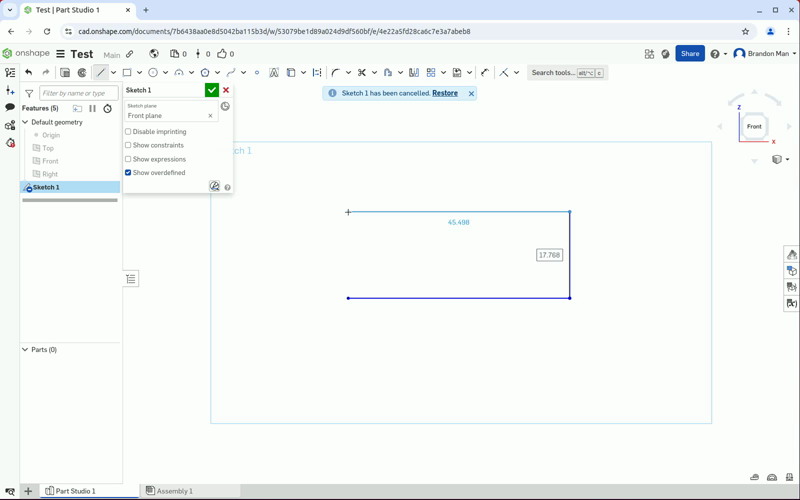
click(348, 211)
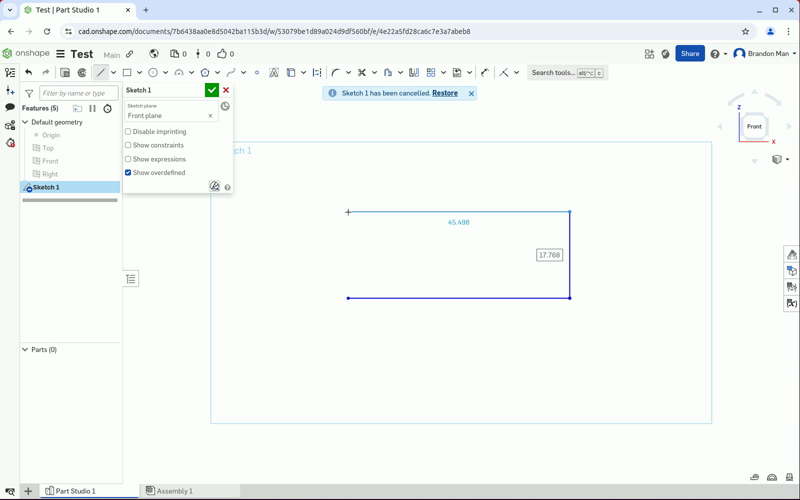
key_up(shift)
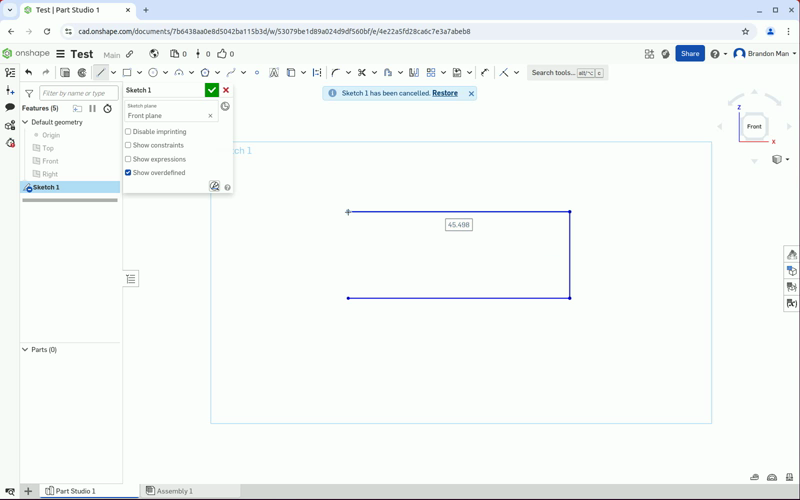
key_down(shift)
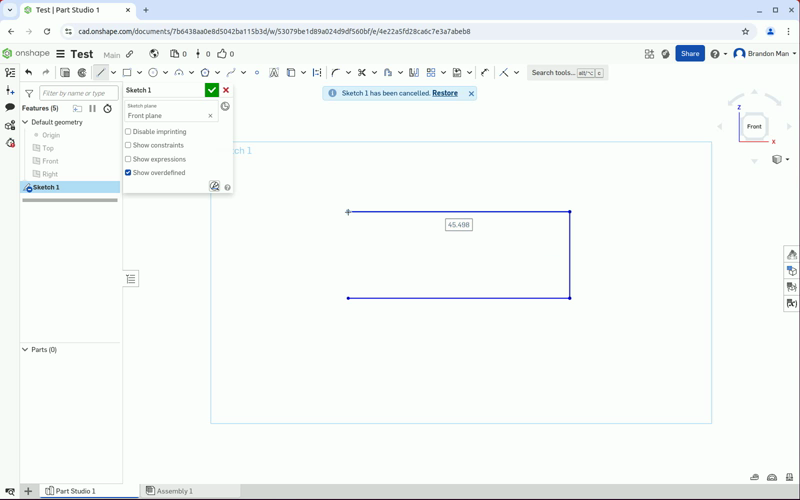
mouse_move(348, 298)
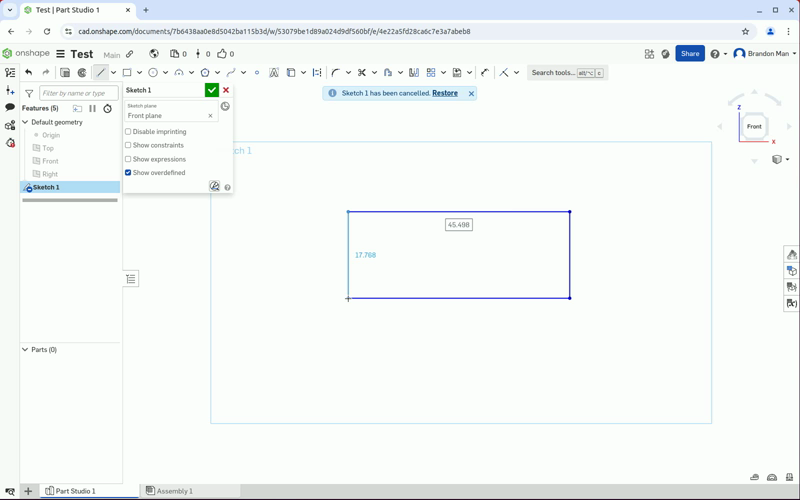
key_up(shift)
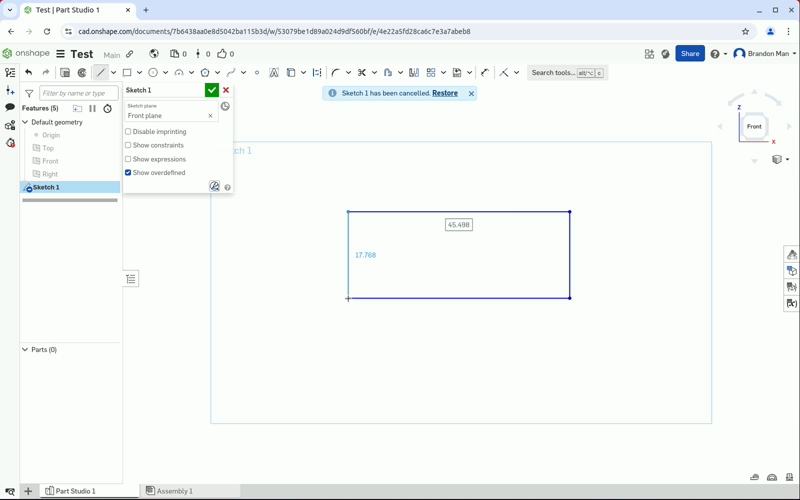
click(348, 298)
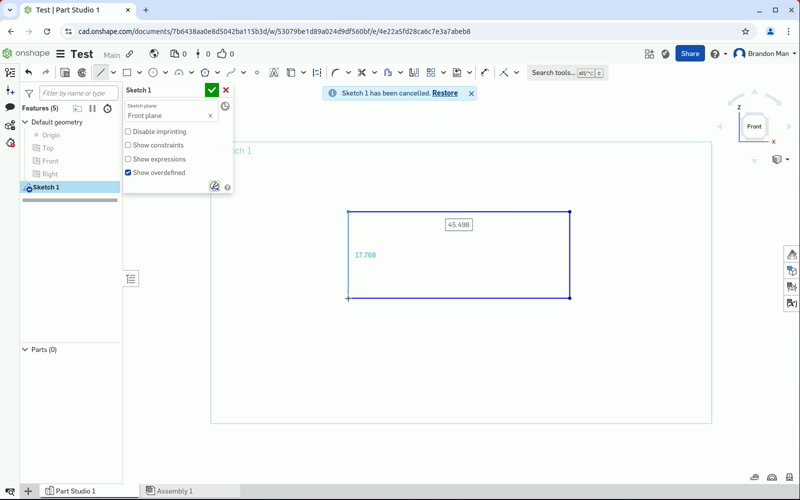
key(esc)
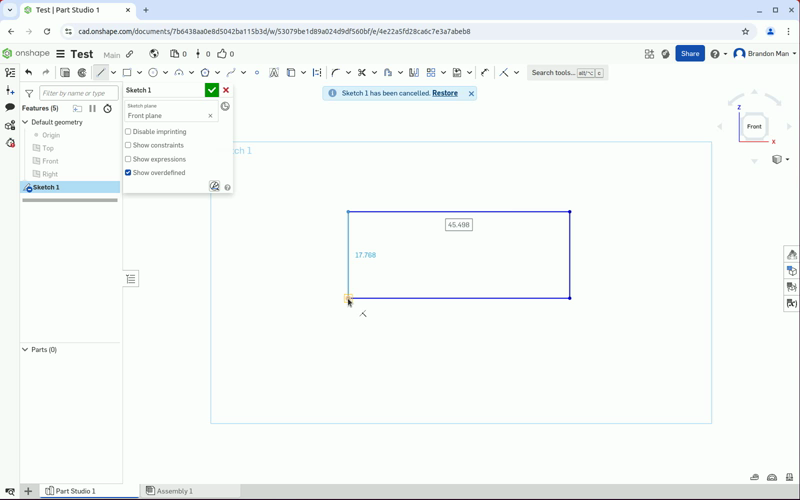
mouse_move(500, 232)
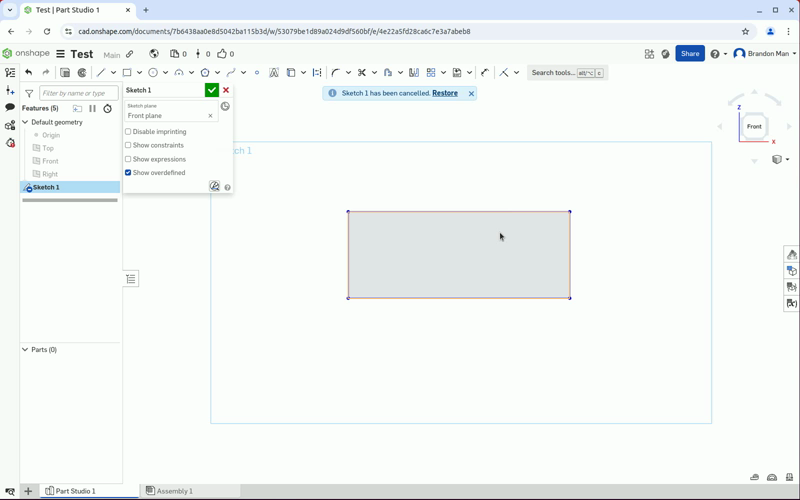
click(500, 232)
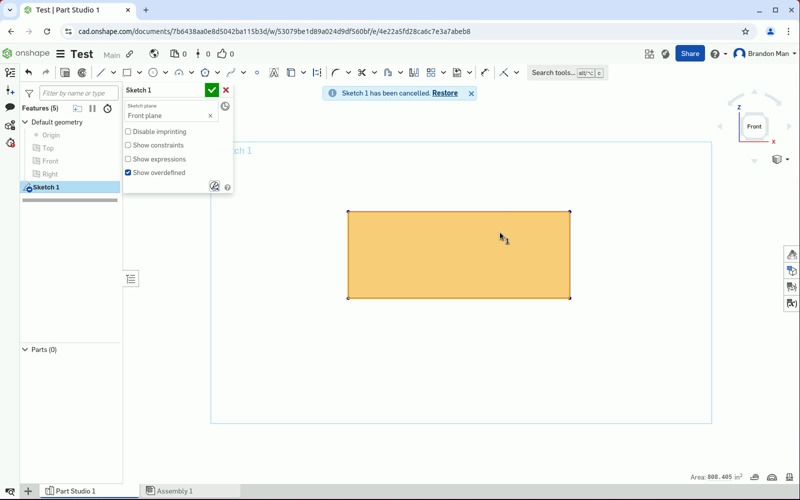
mouse_move(73, 352)
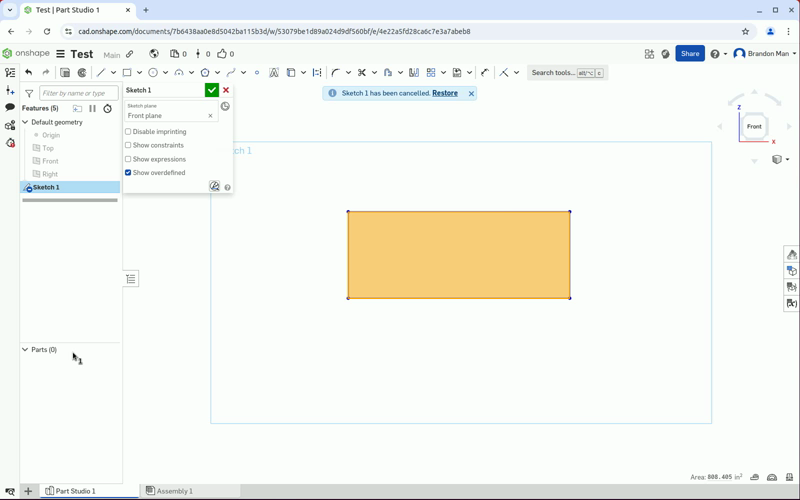
key(shift+y)
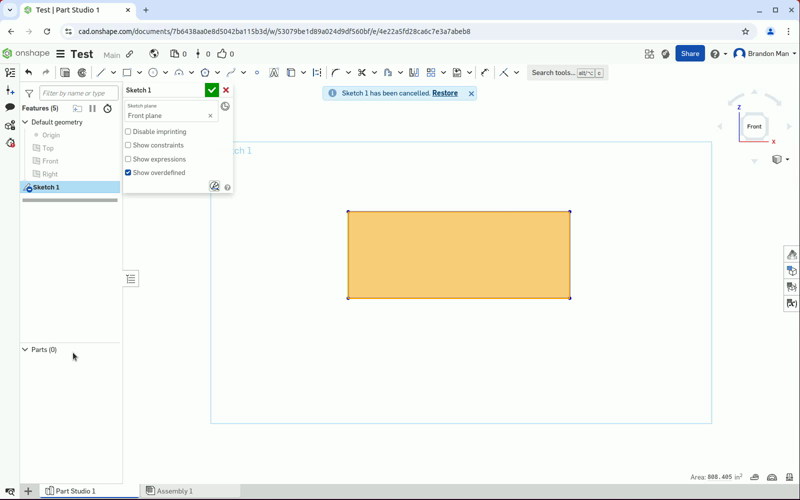
key(shift+e)
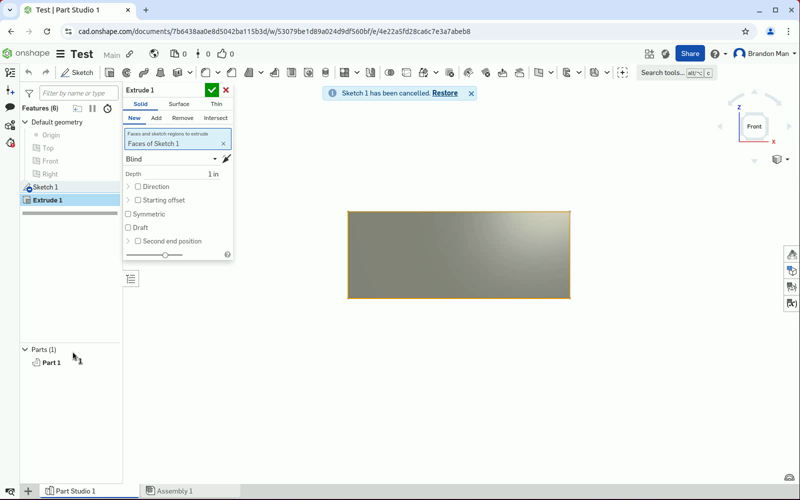
mouse_move(143, 106)
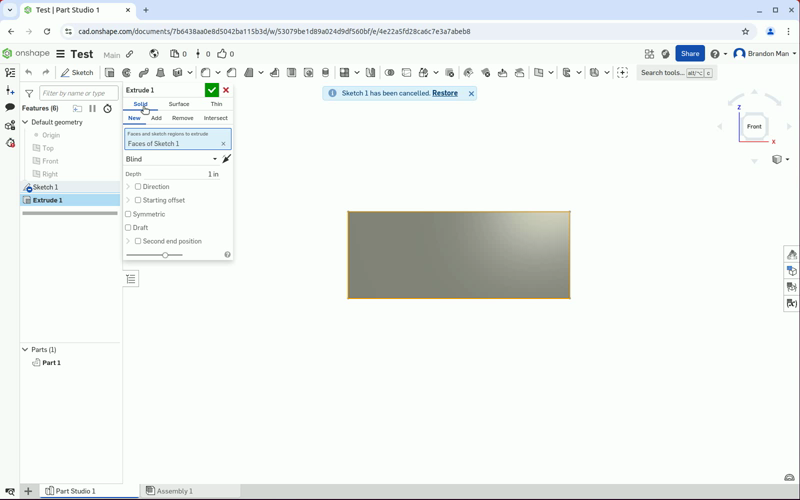
click(143, 106)
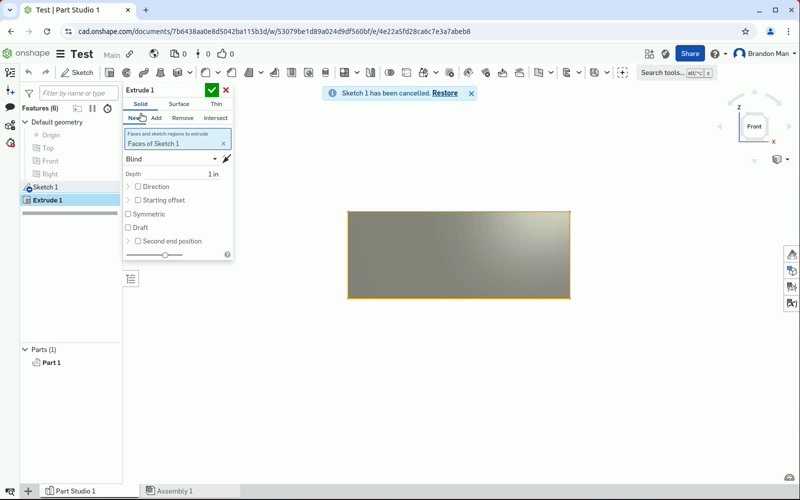
mouse_move(137, 120)
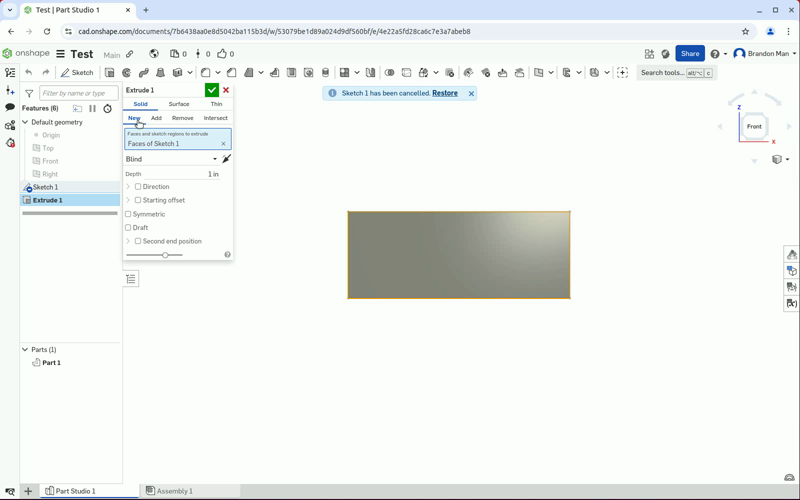
click(137, 120)
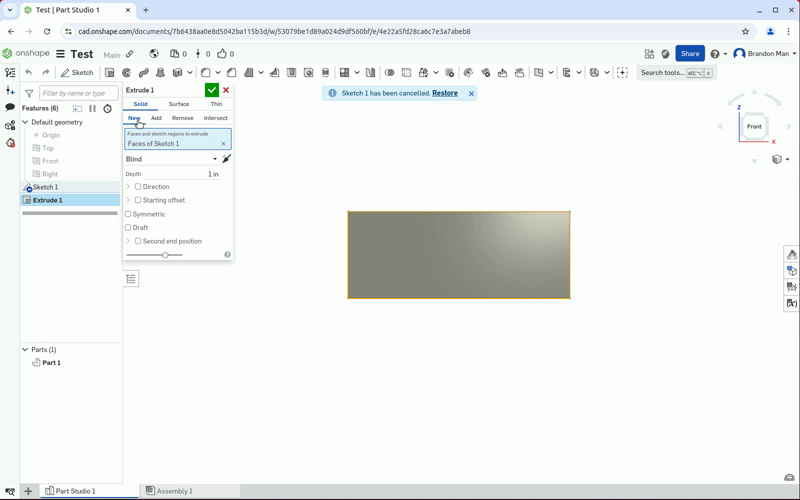
key(tab, 4)
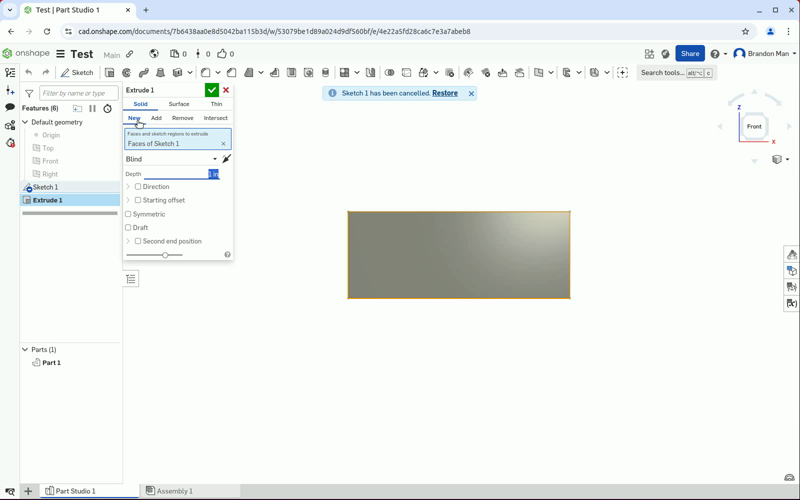
text(1.685)
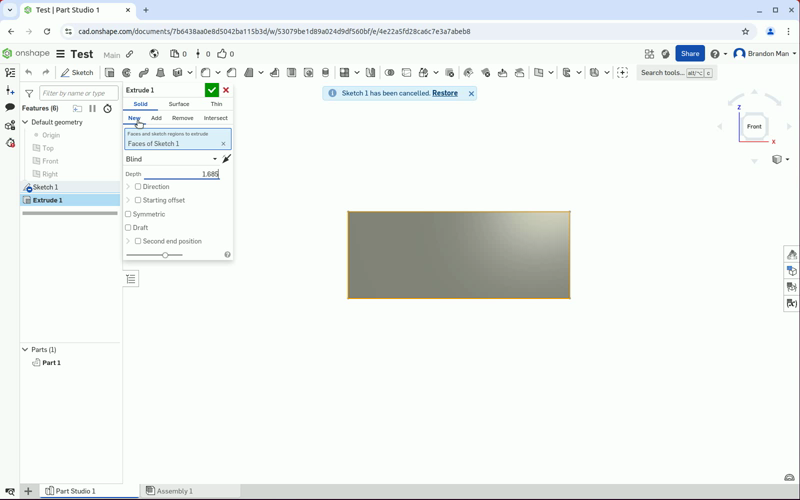
key(enter)
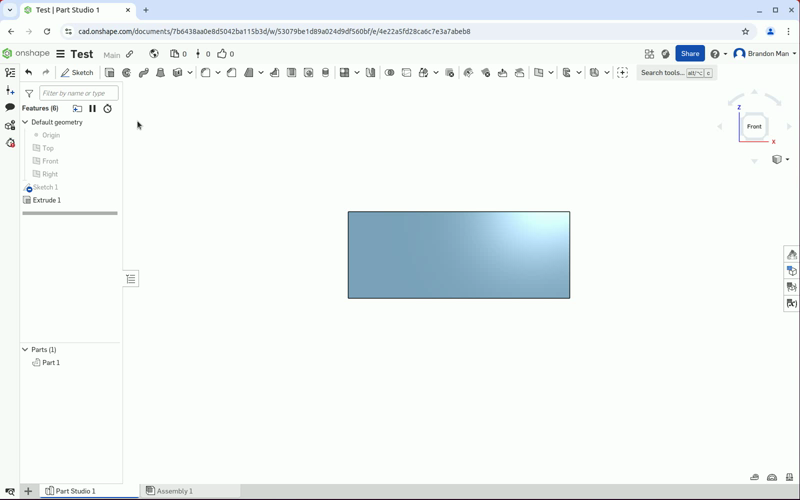
key(shift+h)
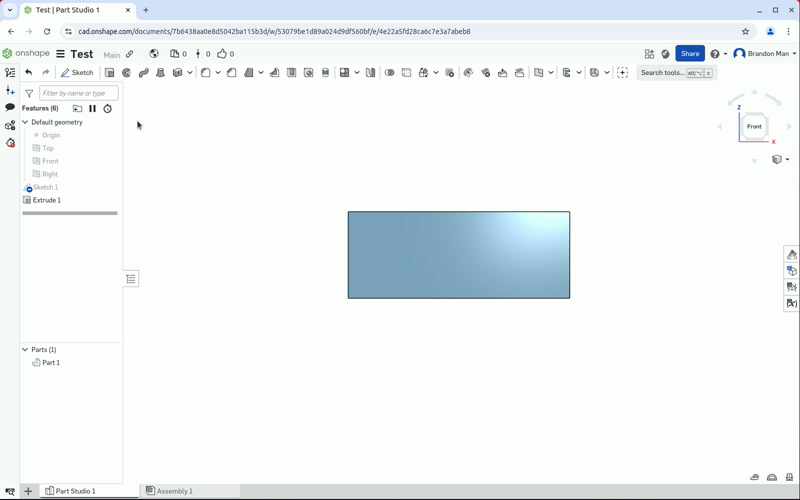
key(shift+h)
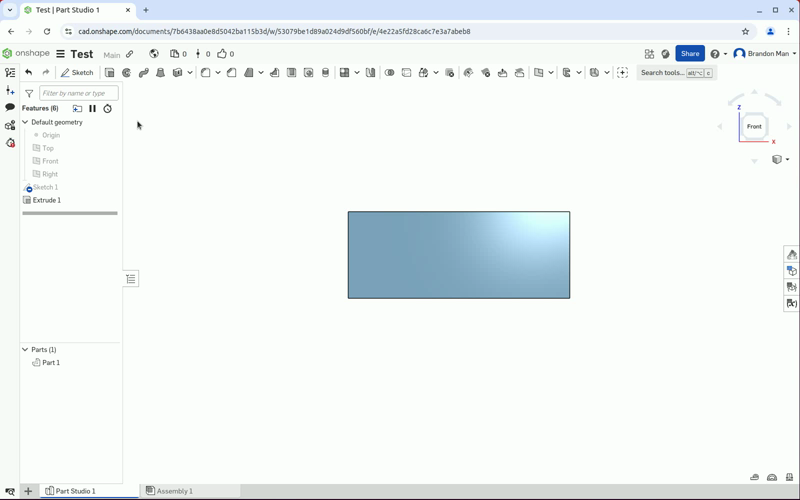
mouse_move(73, 189)
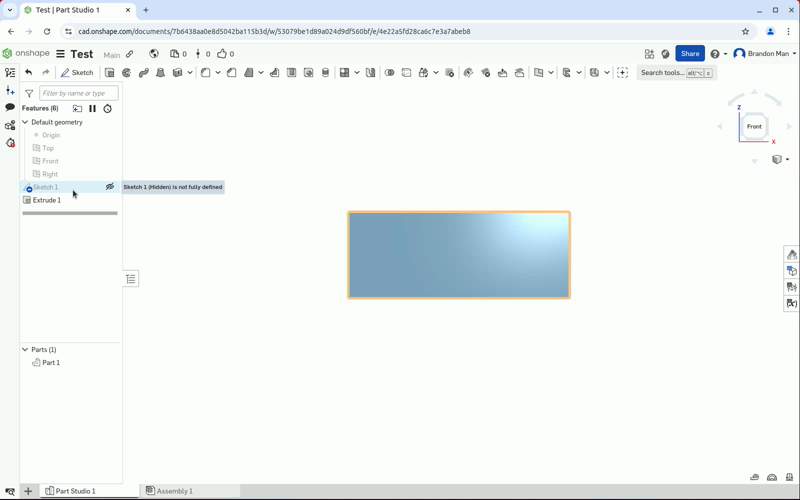
click(73, 189)
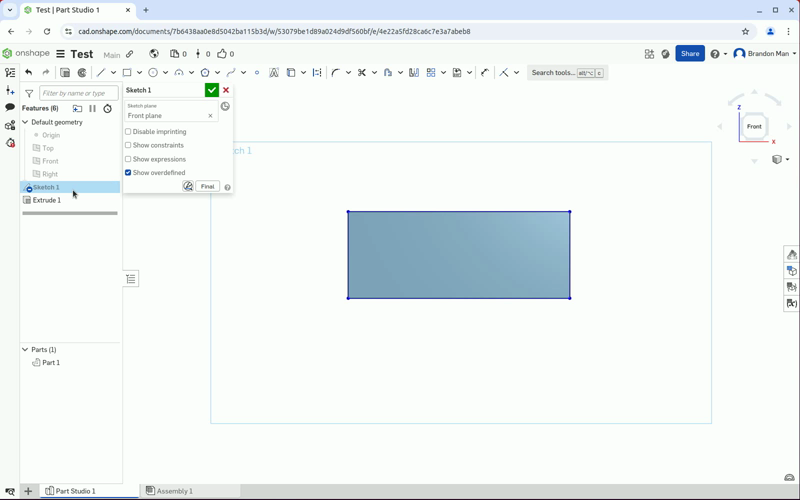
mouse_move(229, 92)
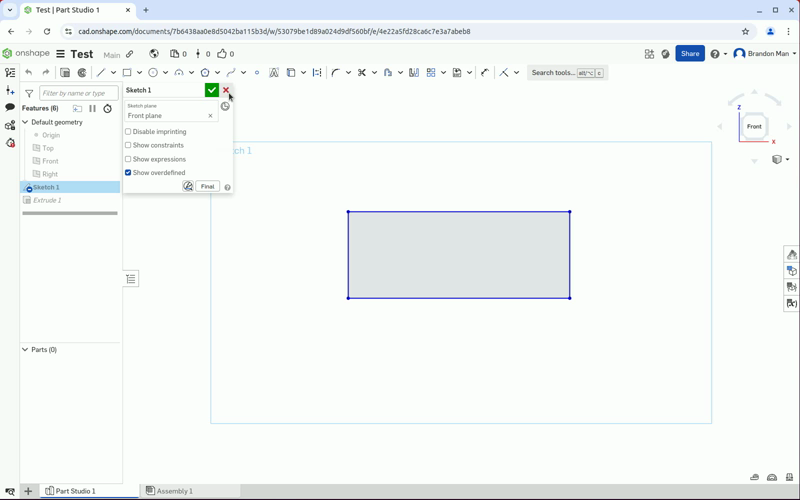
click(229, 92)
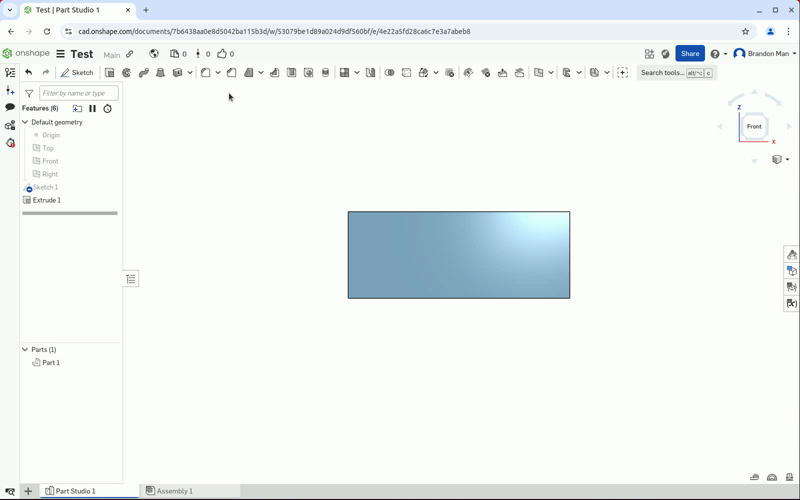
mouse_move(541, 75)
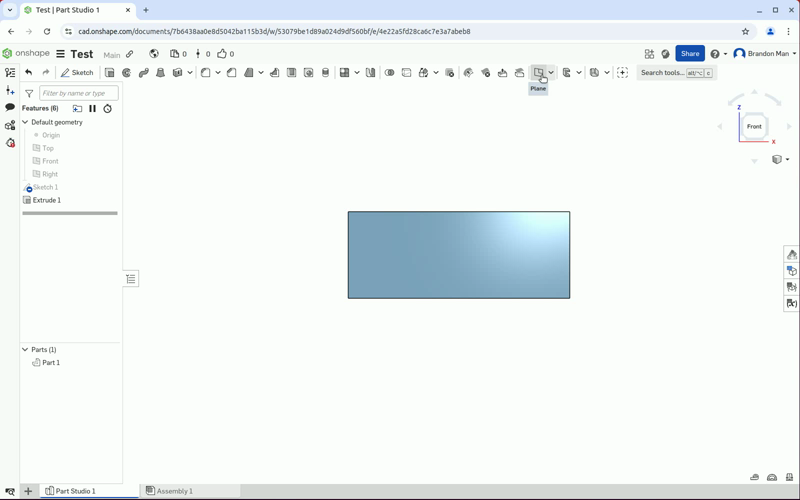
click(541, 75)
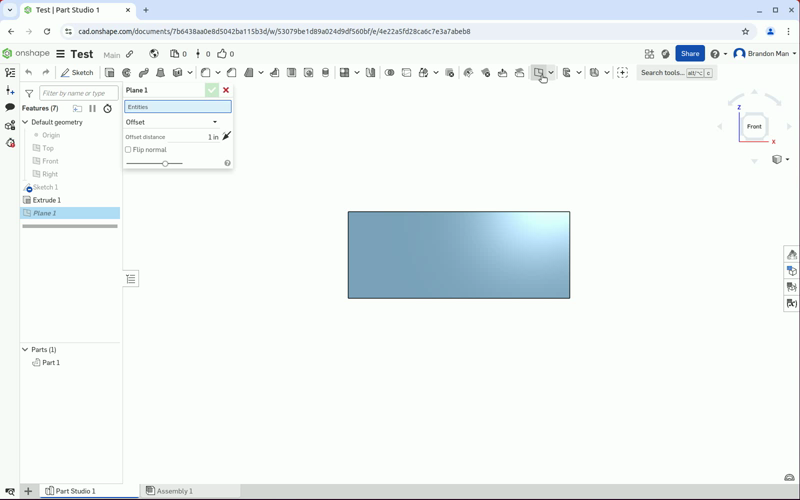
mouse_move(73, 163)
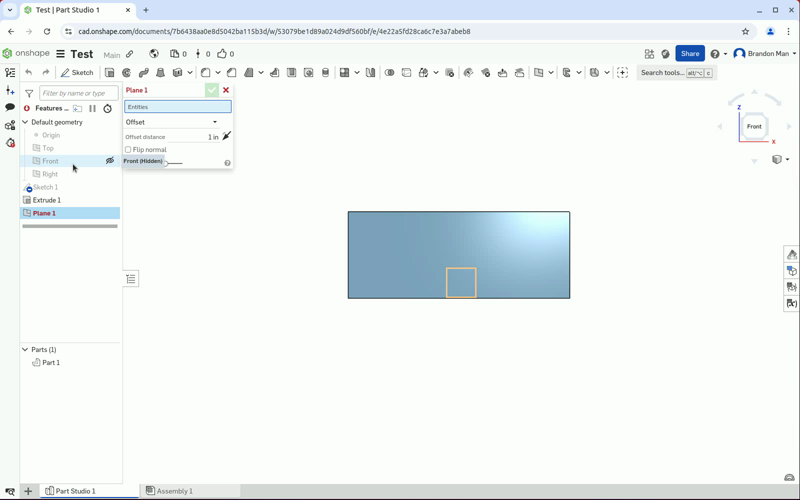
click(73, 163)
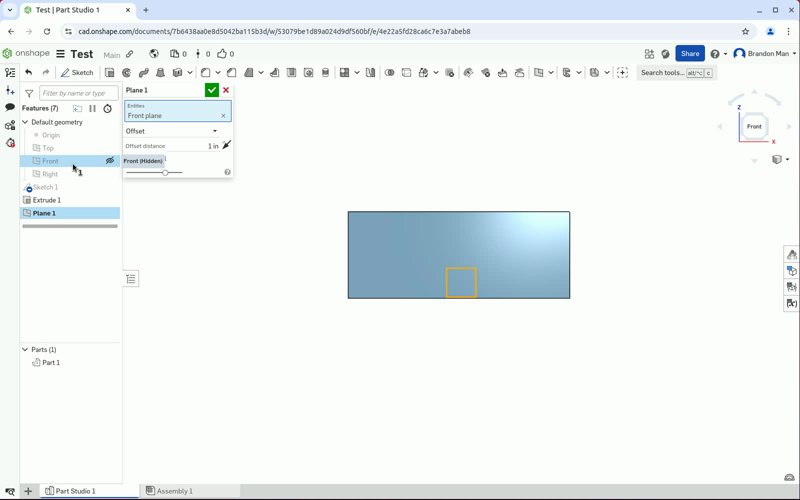
key(tab, 2)
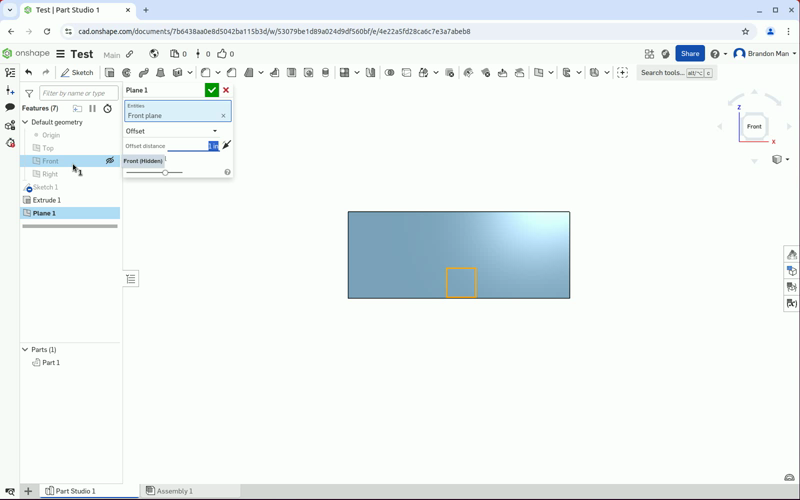
text(1.695)
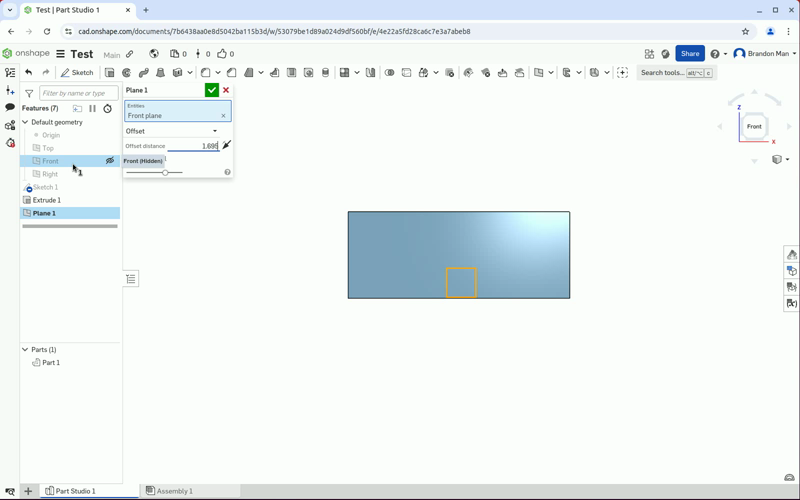
key(enter, 2)
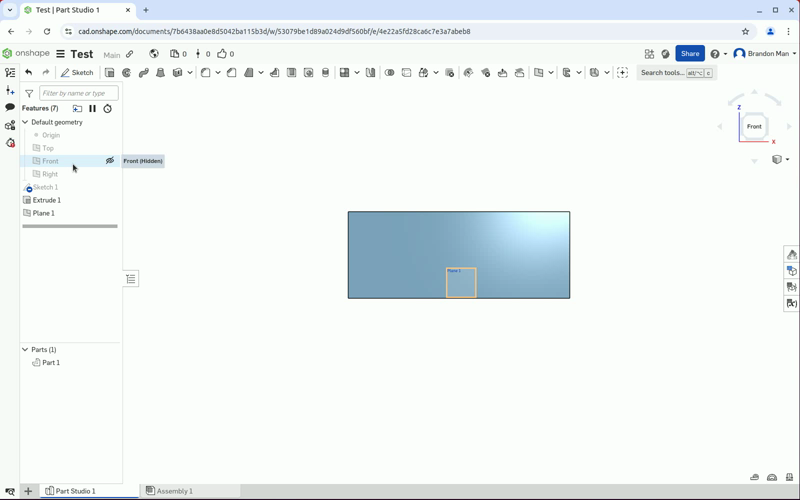
key(shift+s)
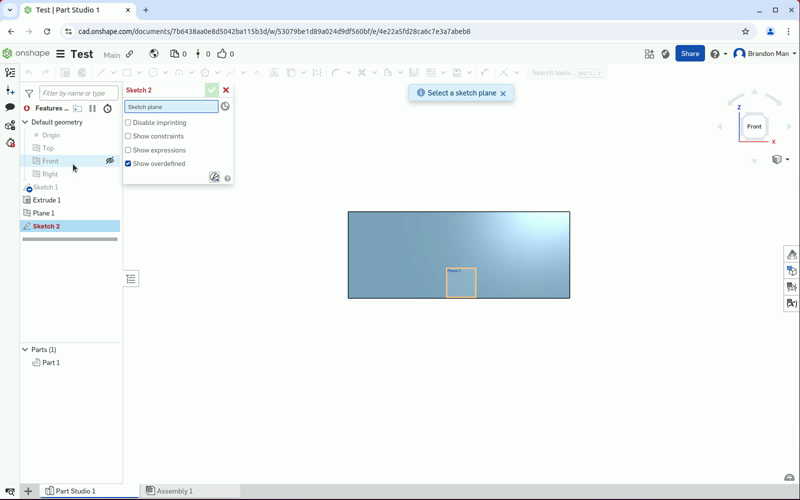
mouse_move(73, 215)
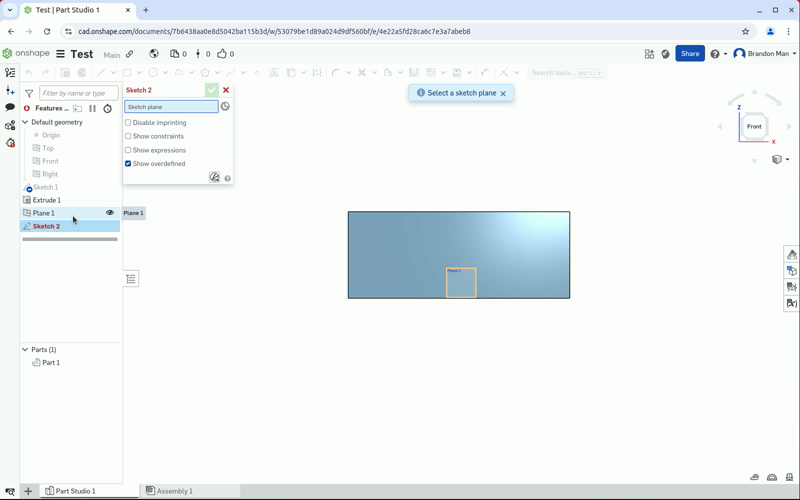
click(73, 215)
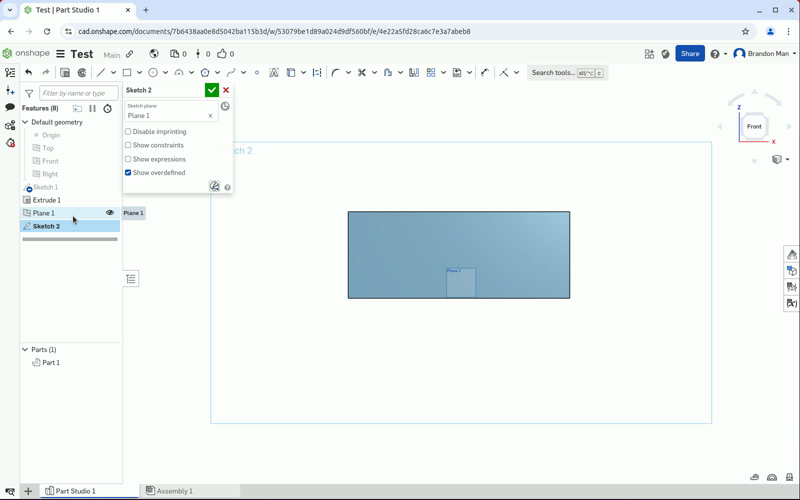
mouse_move(73, 352)
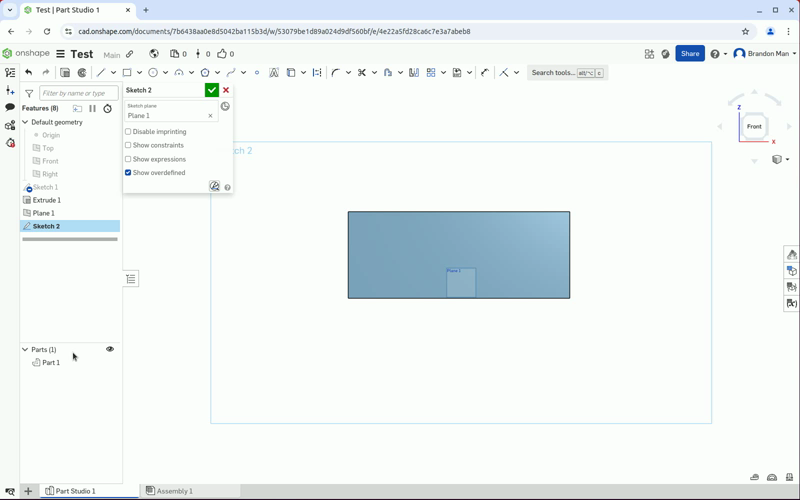
key(y)
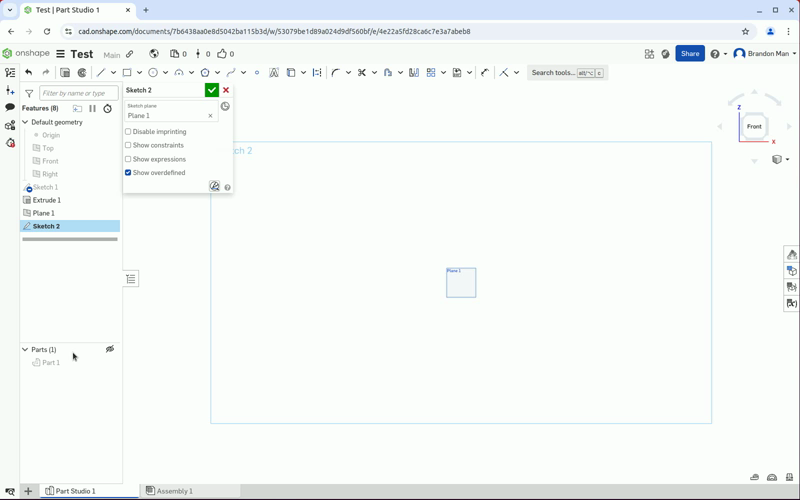
key(c)
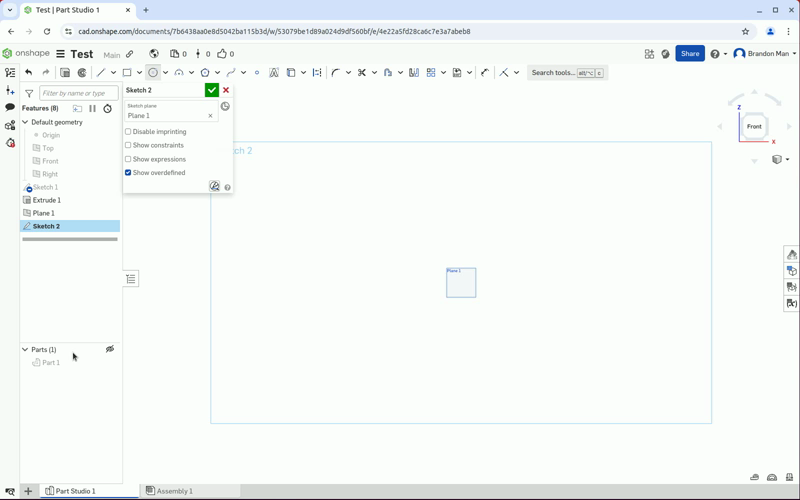
key_down(shift)
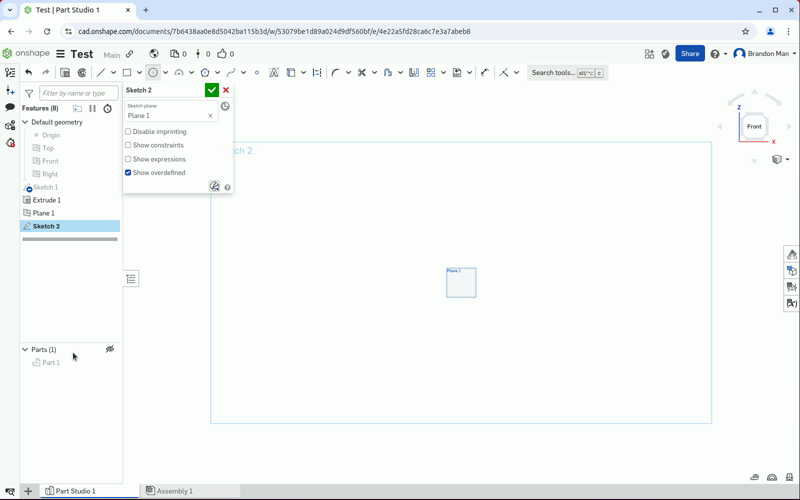
mouse_move(385, 225)
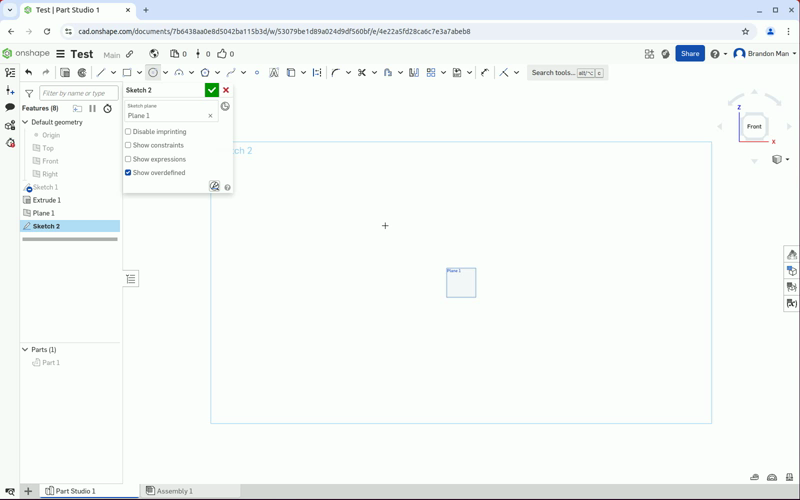
click(385, 225)
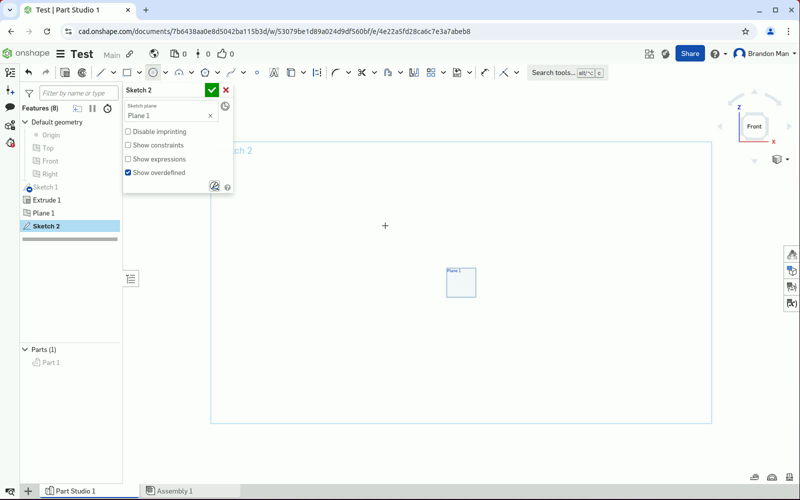
key_up(shift)
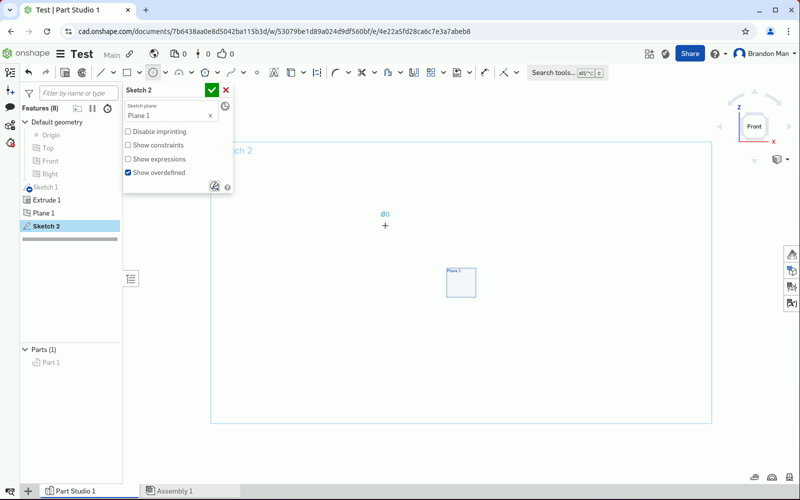
mouse_move(390, 225)
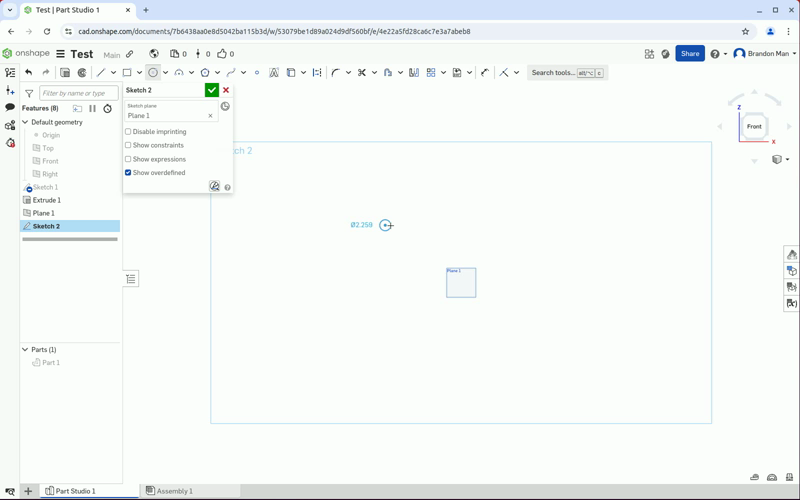
click(390, 225)
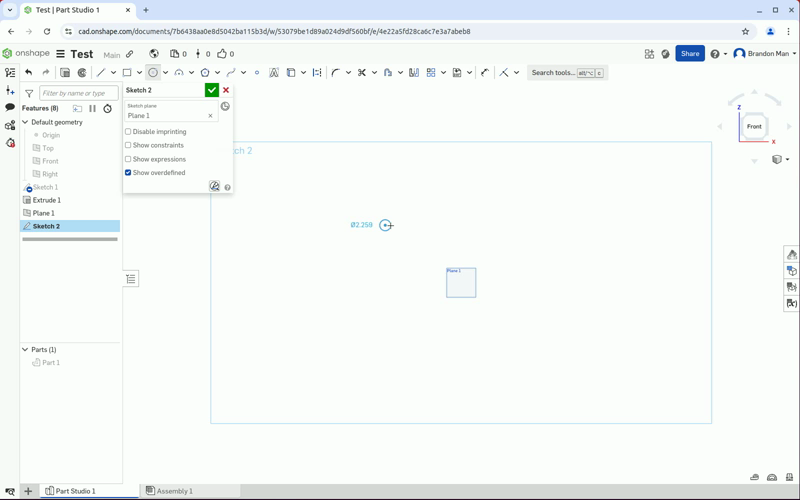
key(esc)
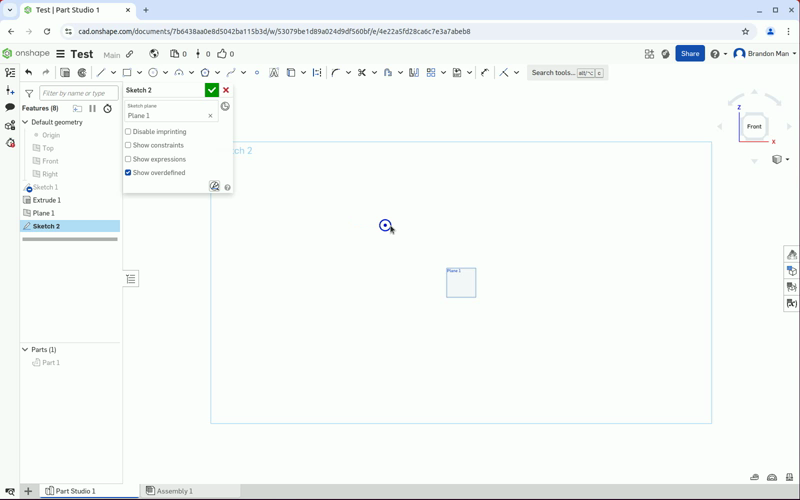
mouse_move(388, 221)
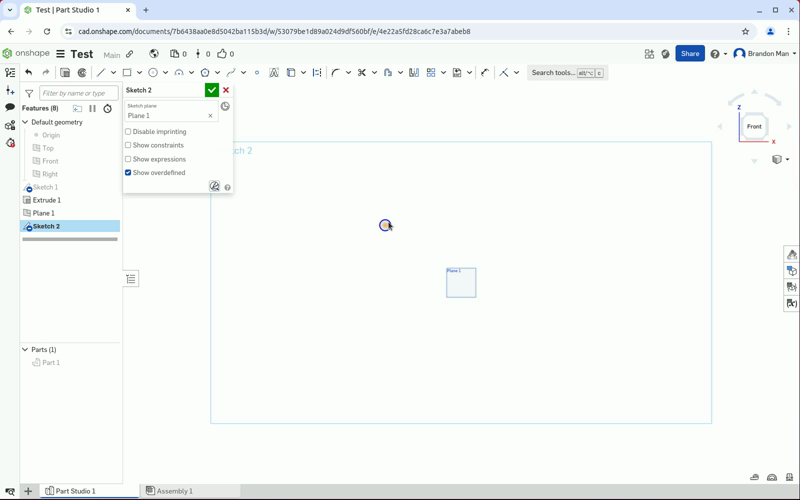
scroll(6)
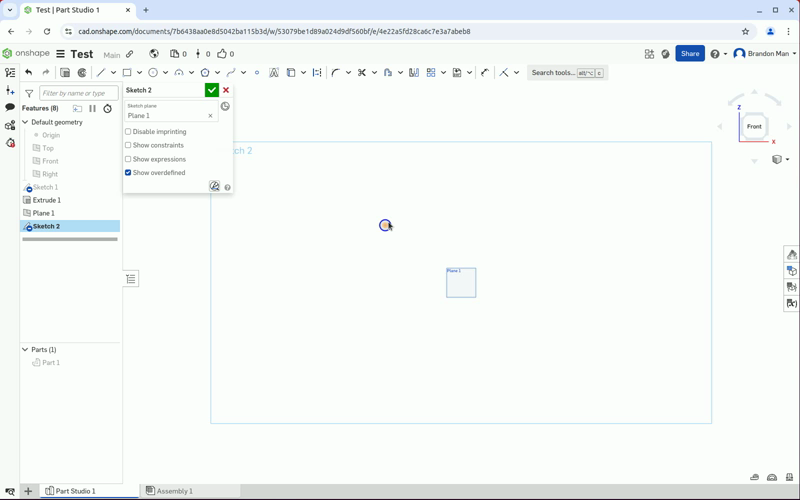
scroll(6)
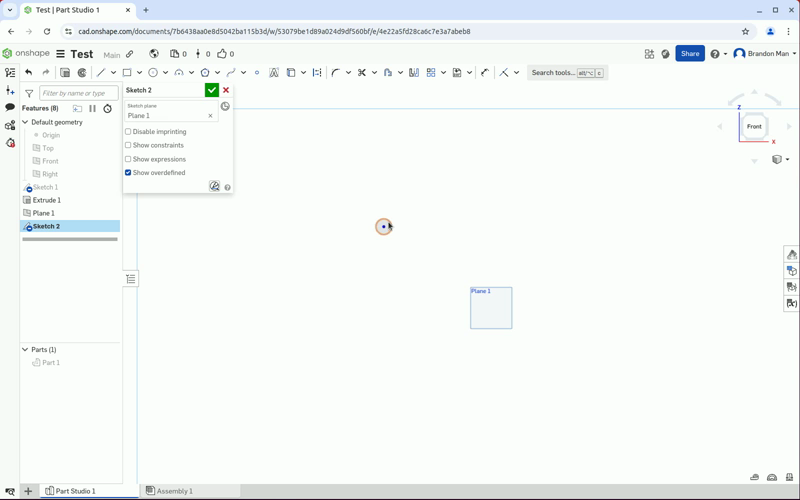
scroll(6)
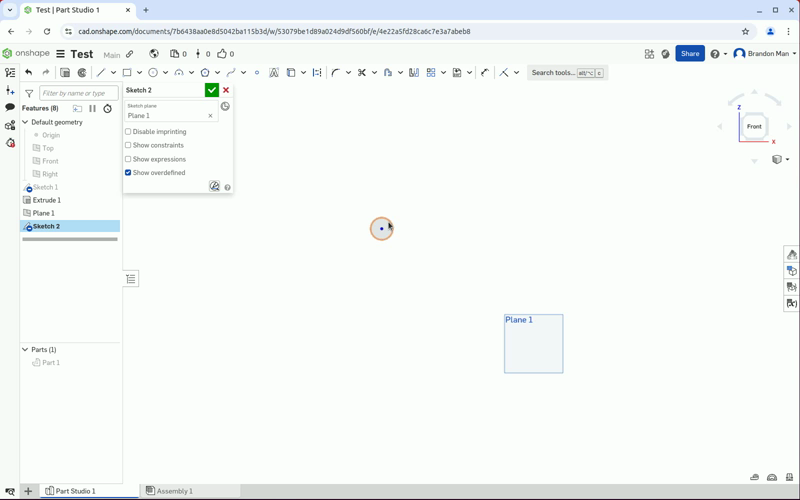
scroll(6)
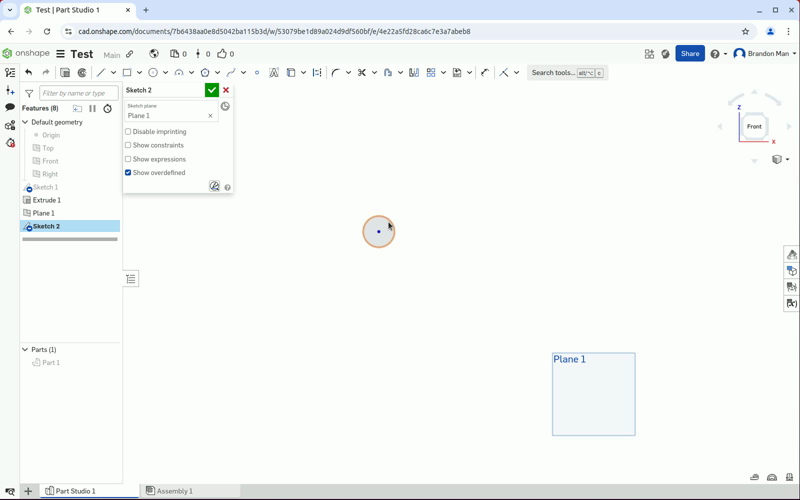
scroll(6)
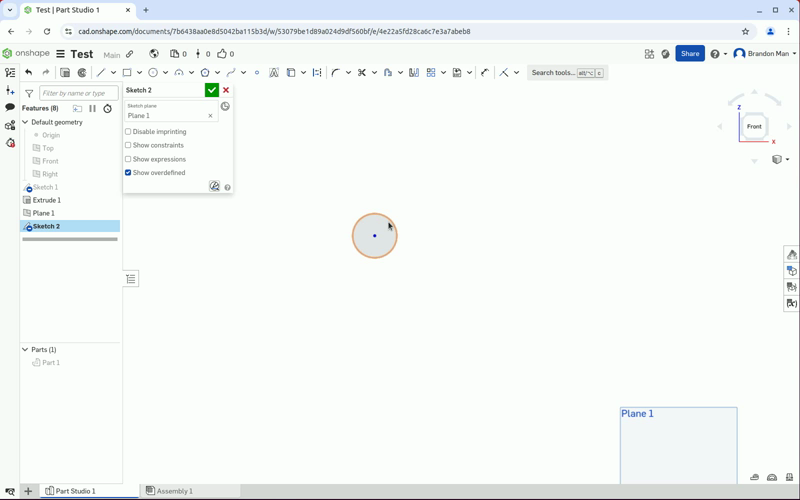
scroll(6)
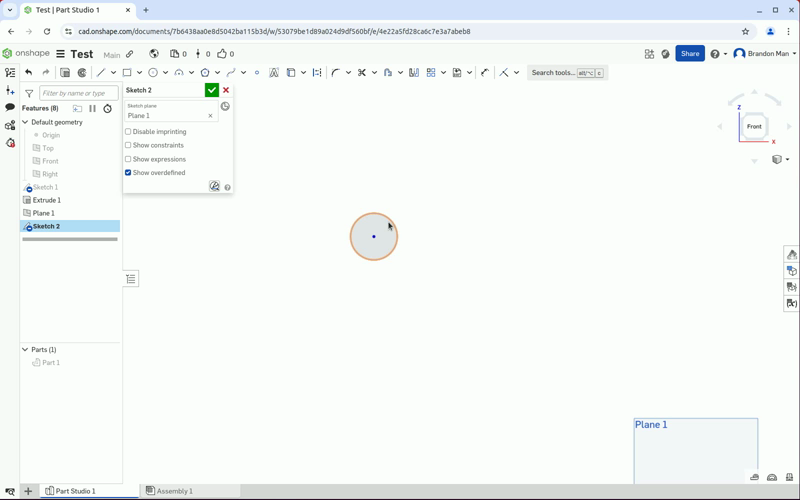
scroll(6)
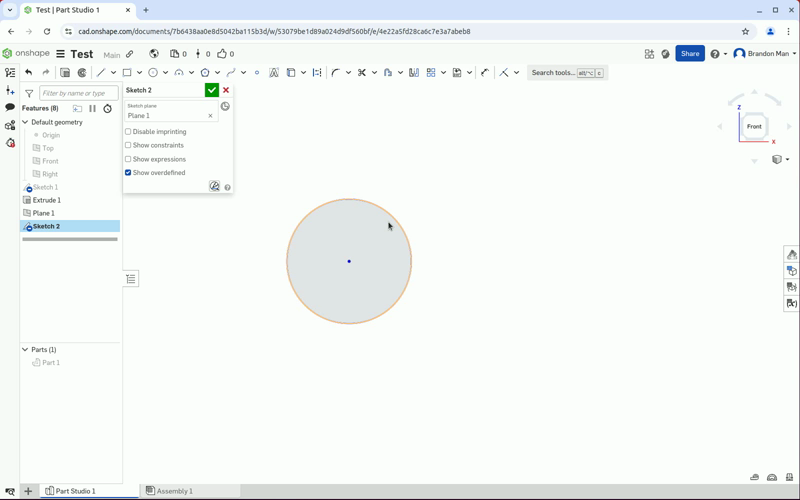
click(388, 221)
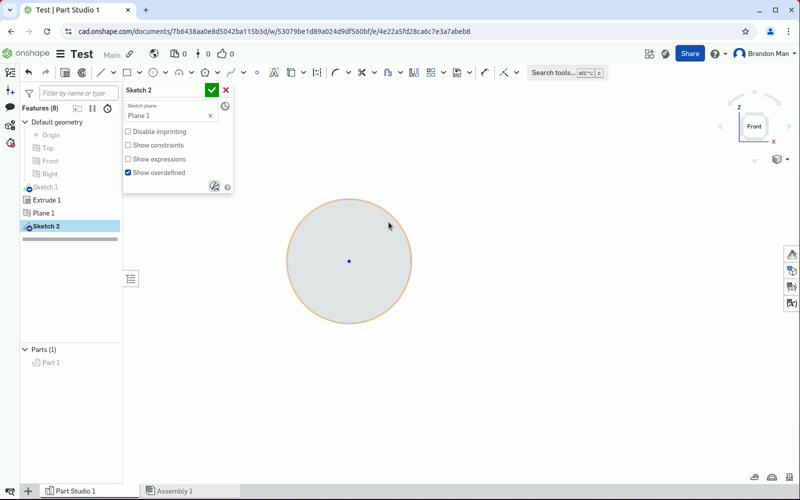
scroll(-6)
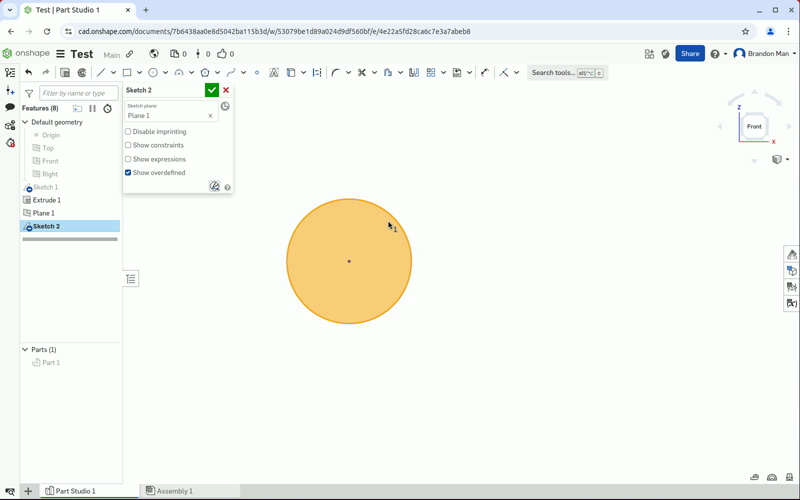
scroll(-6)
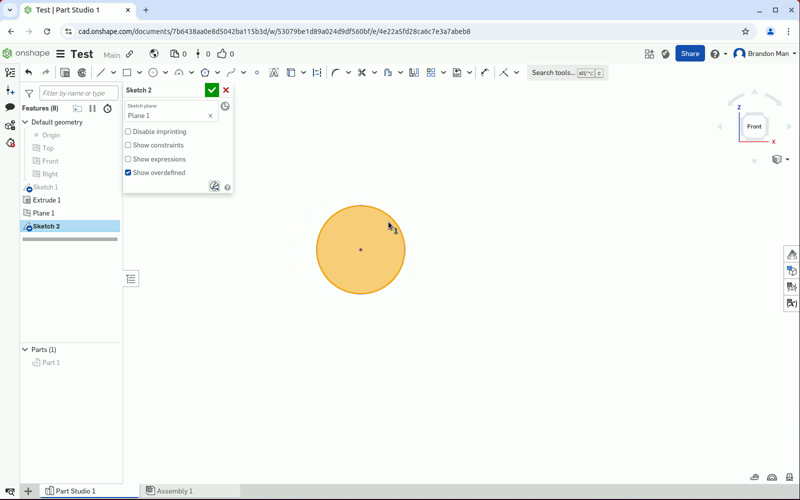
scroll(-6)
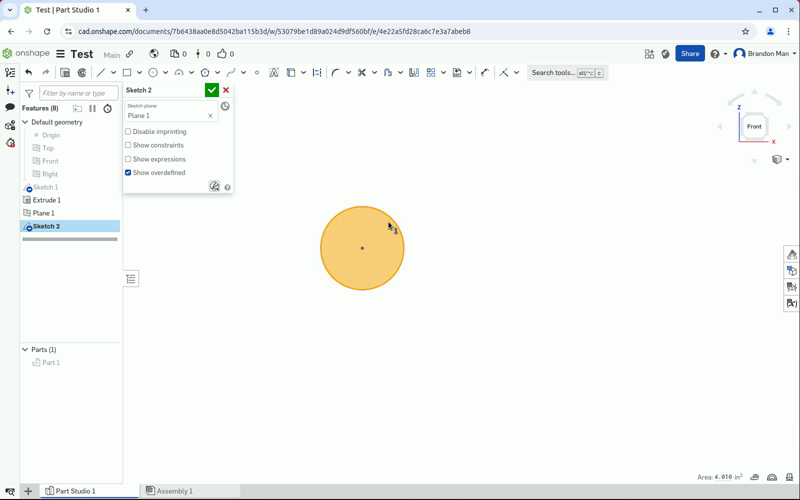
scroll(-6)
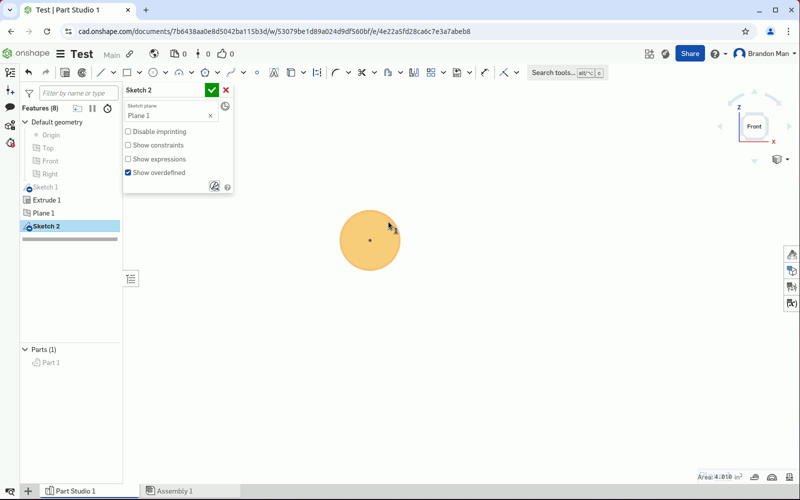
scroll(-6)
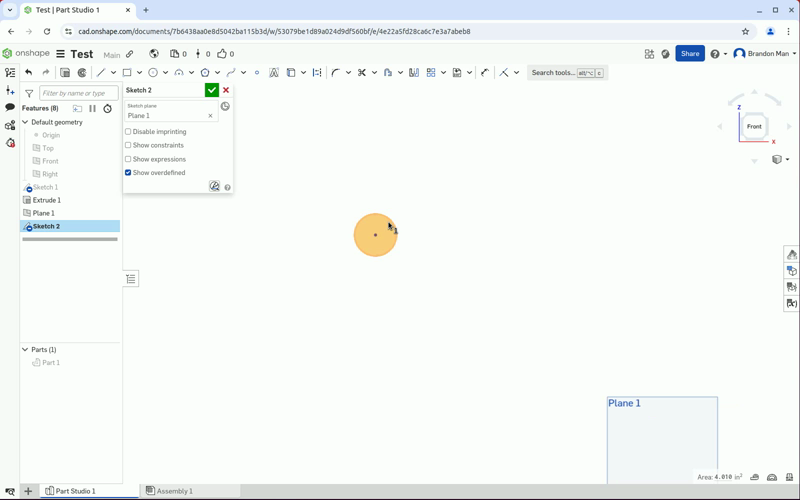
scroll(-6)
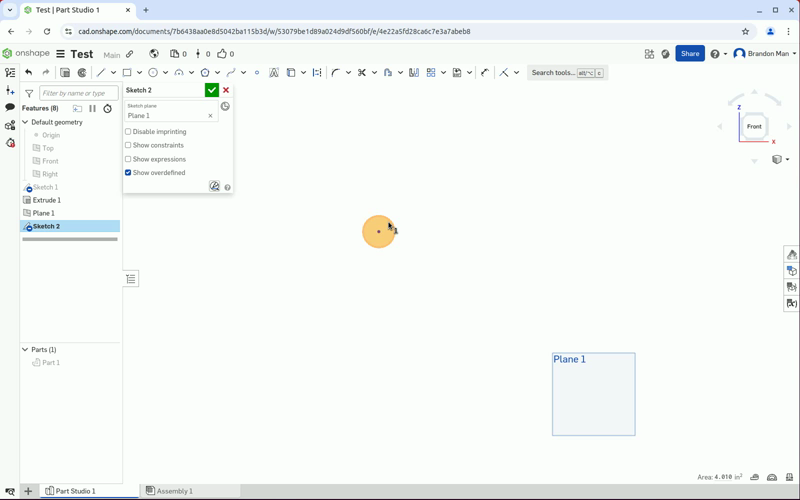
scroll(-6)
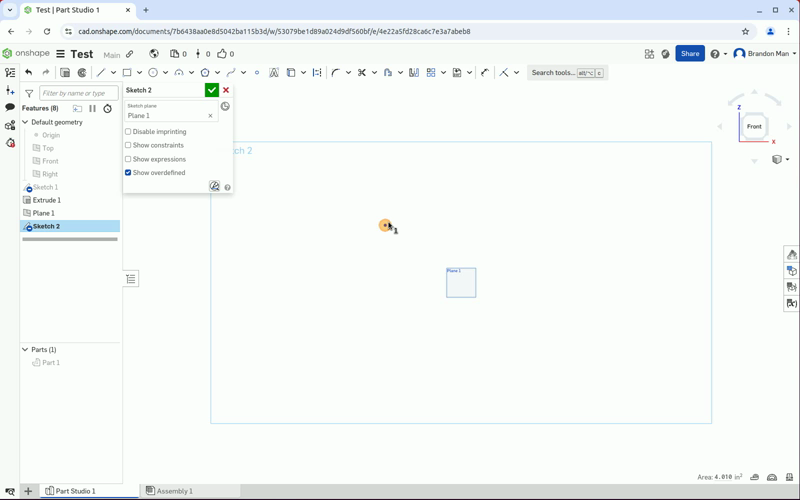
mouse_move(73, 352)
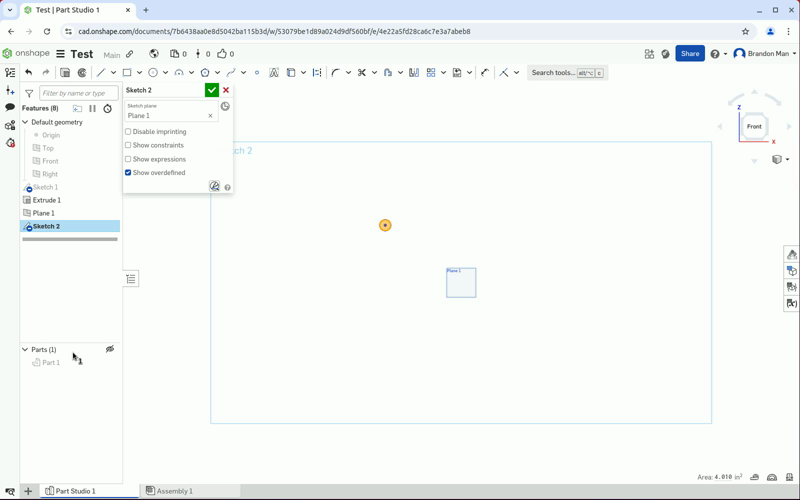
key(shift+y)
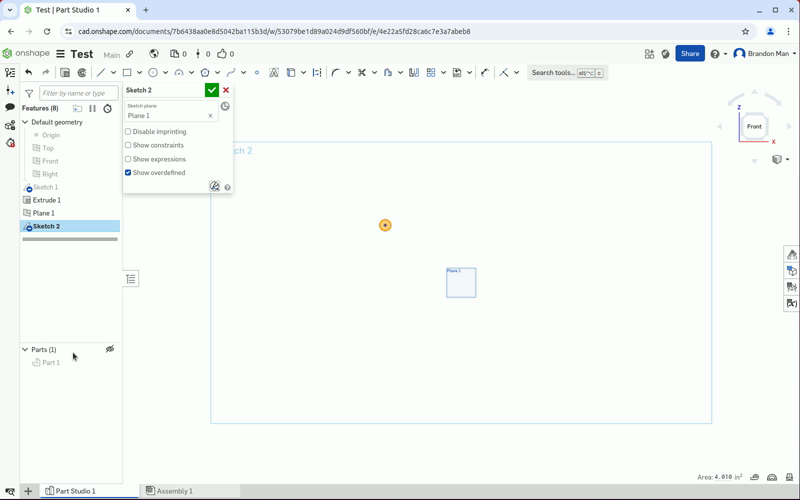
key(shift+e)
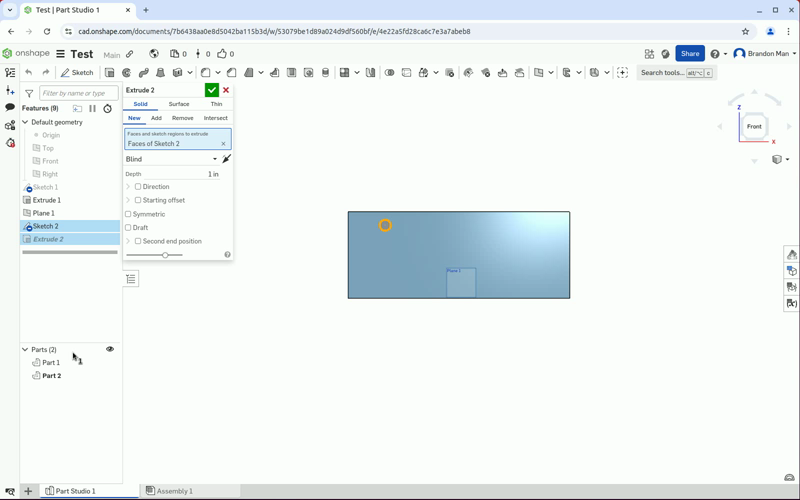
mouse_move(143, 106)
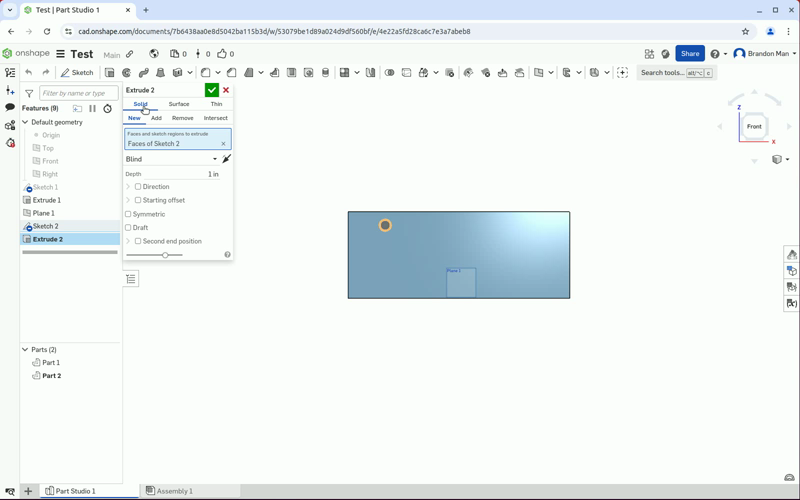
click(143, 106)
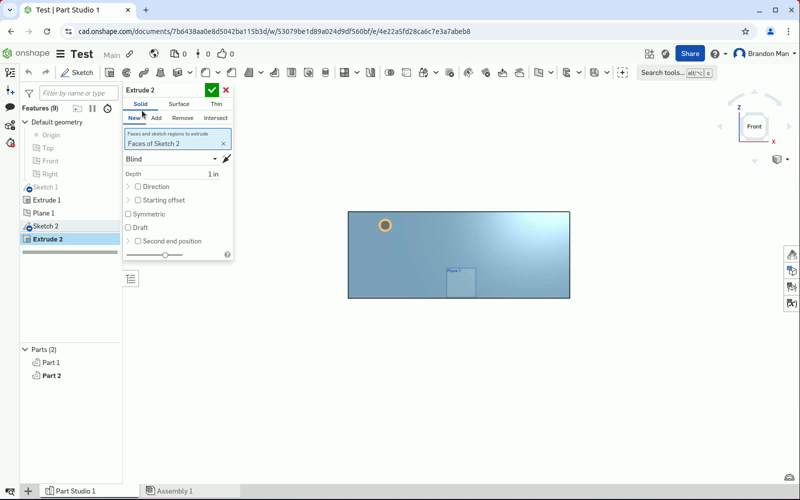
mouse_move(137, 120)
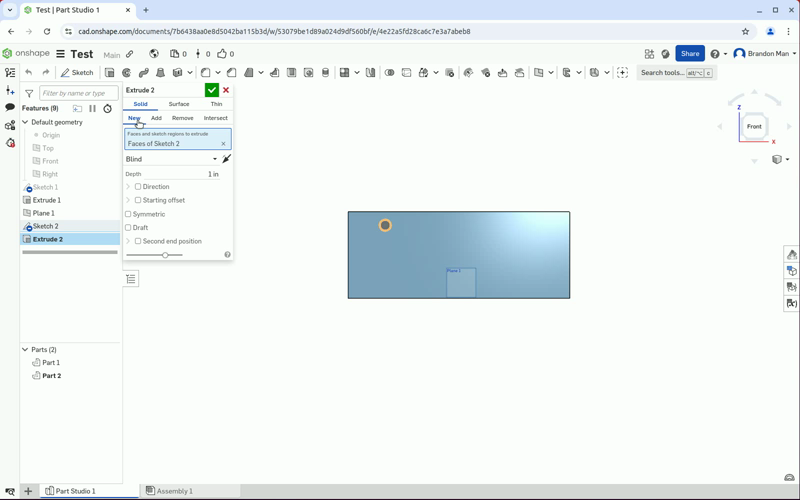
click(137, 120)
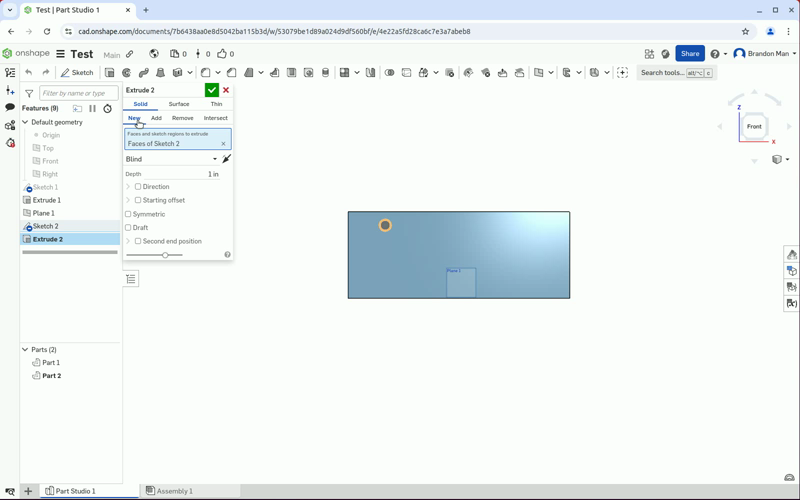
key(tab, 4)
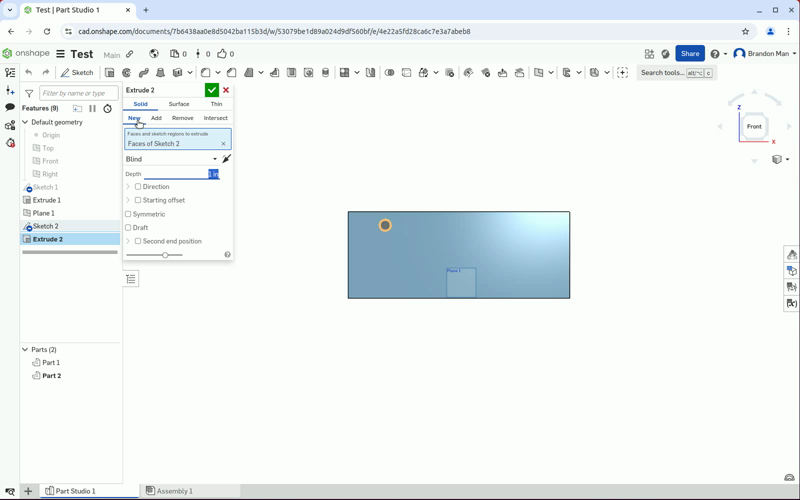
text(6.258)
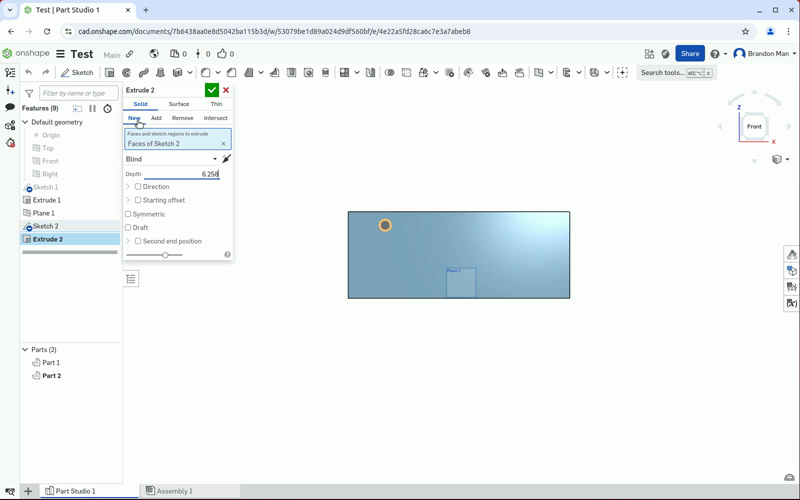
key(enter)
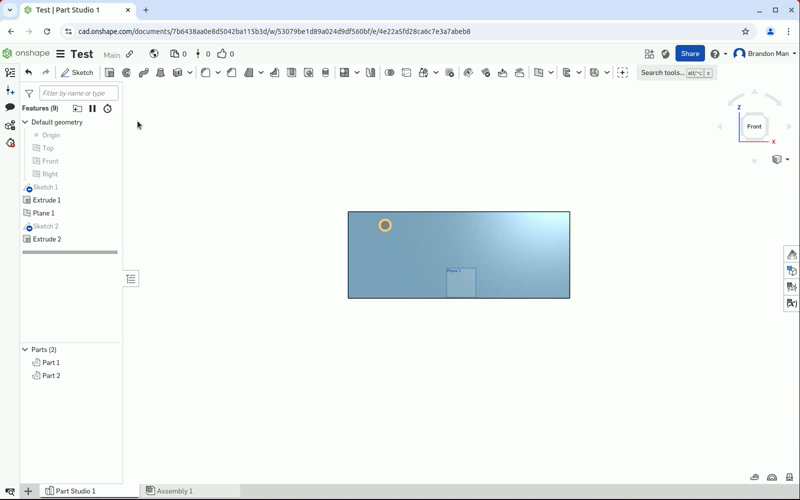
key(shift+h)
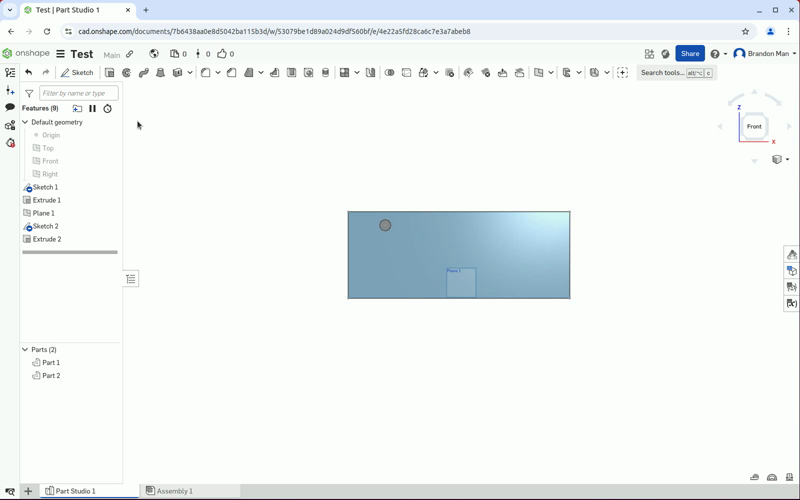
key(shift+h)
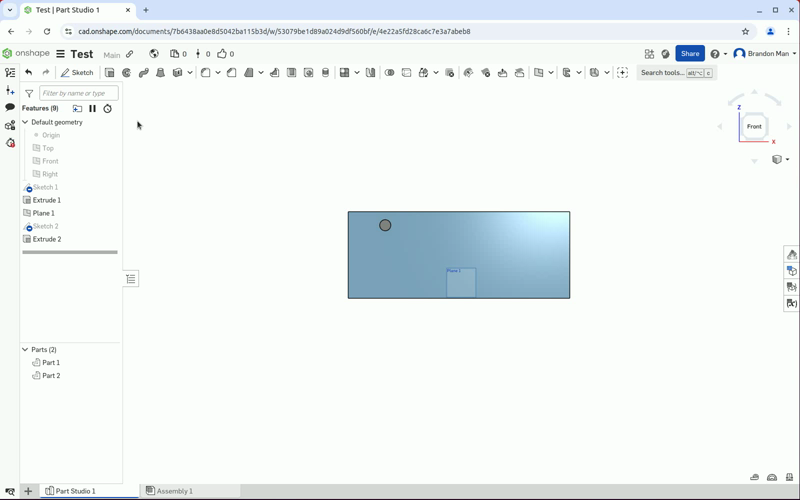
mouse_move(73, 189)
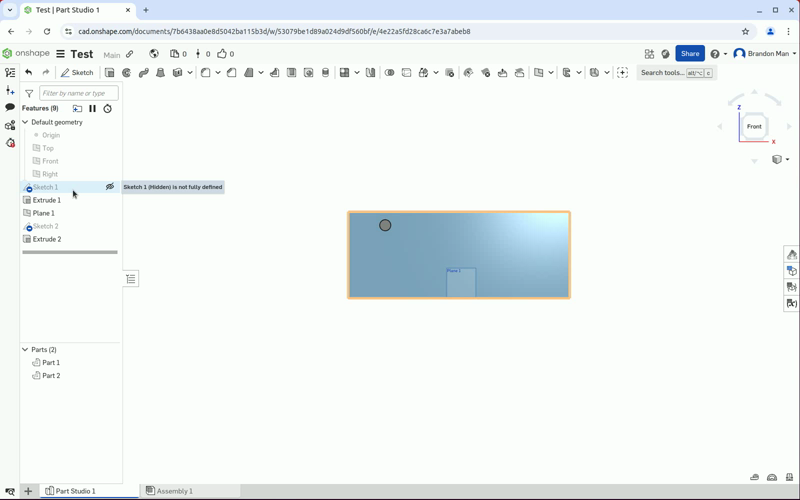
click(73, 189)
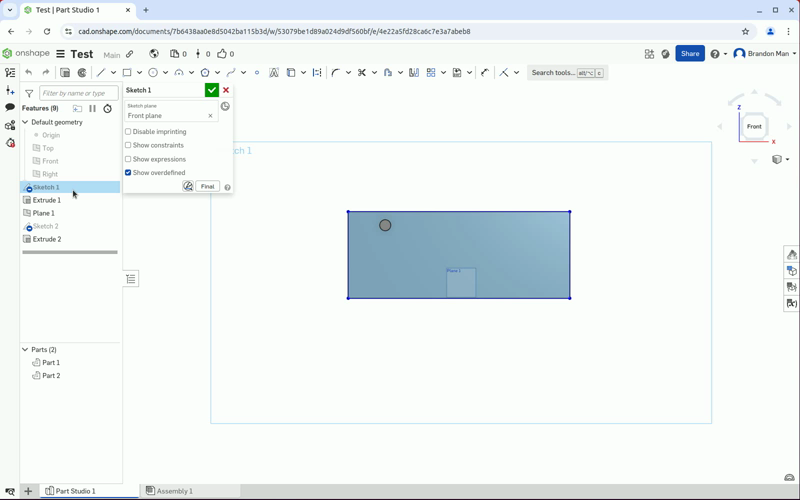
mouse_move(229, 92)
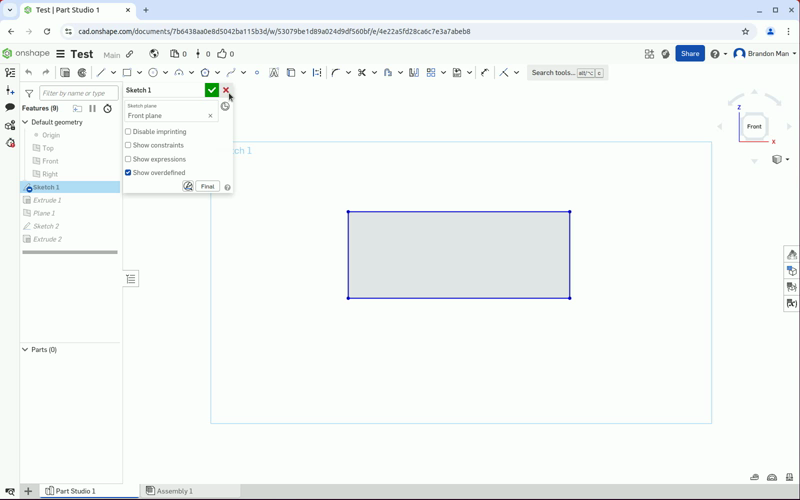
click(229, 92)
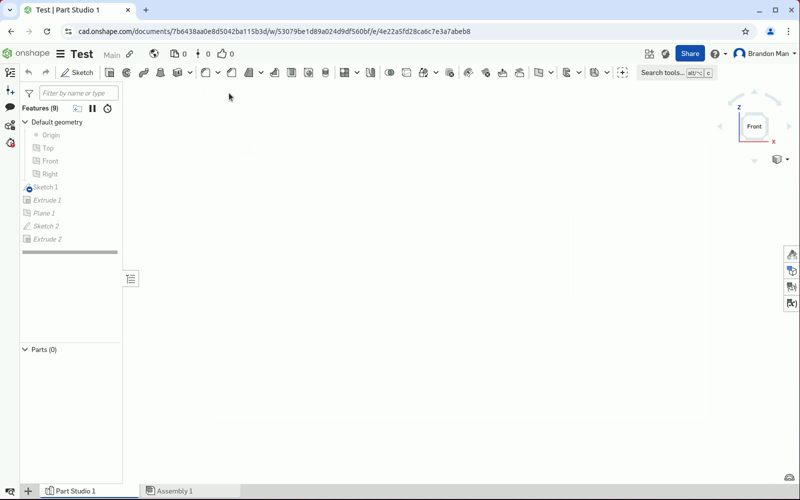
key(shift+s)
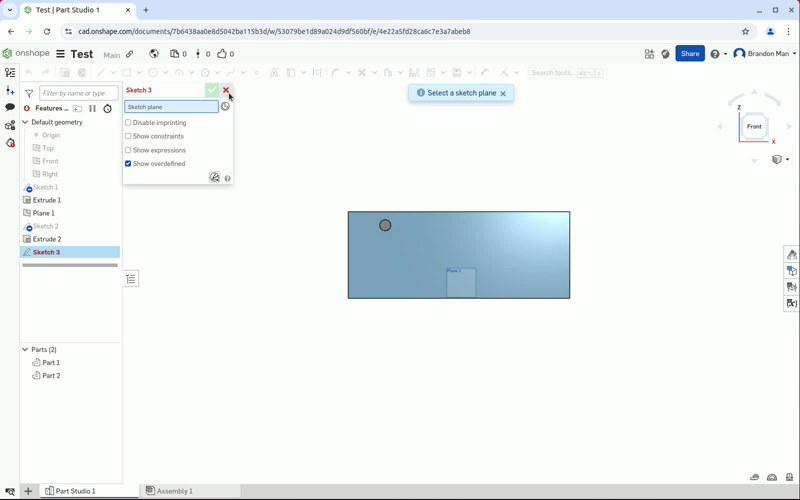
mouse_move(73, 215)
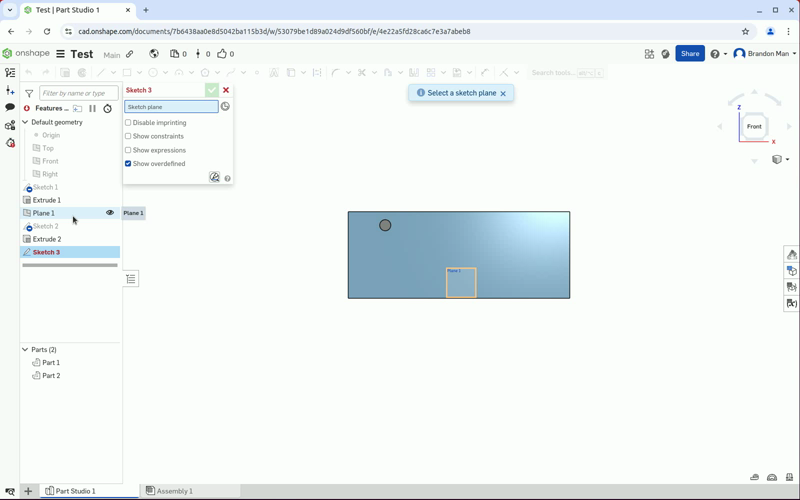
click(73, 215)
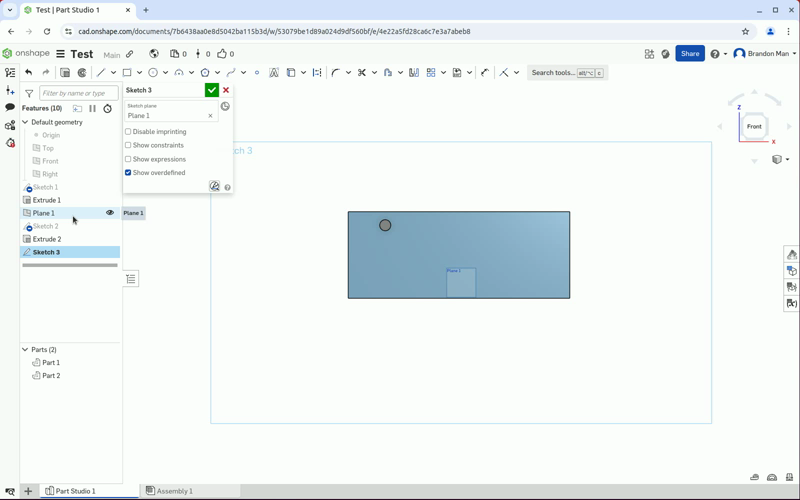
mouse_move(73, 352)
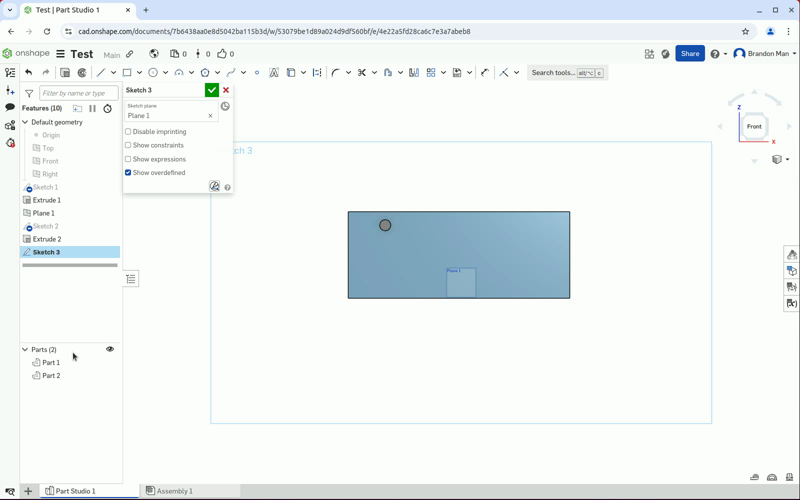
key(y)
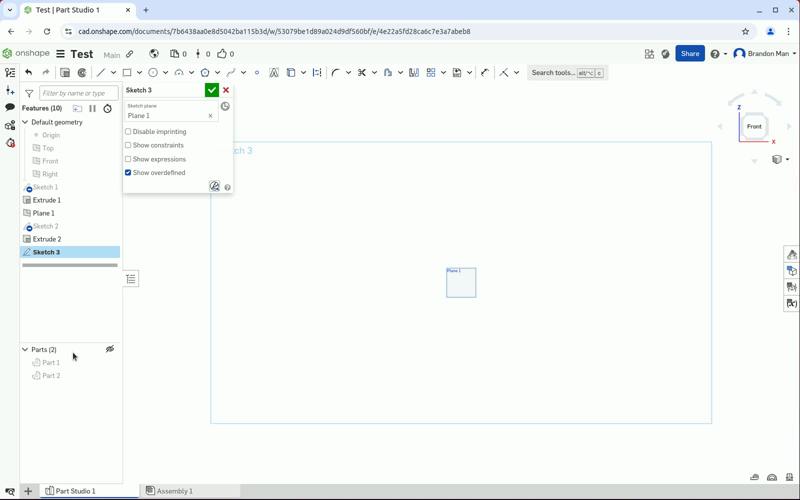
key(c)
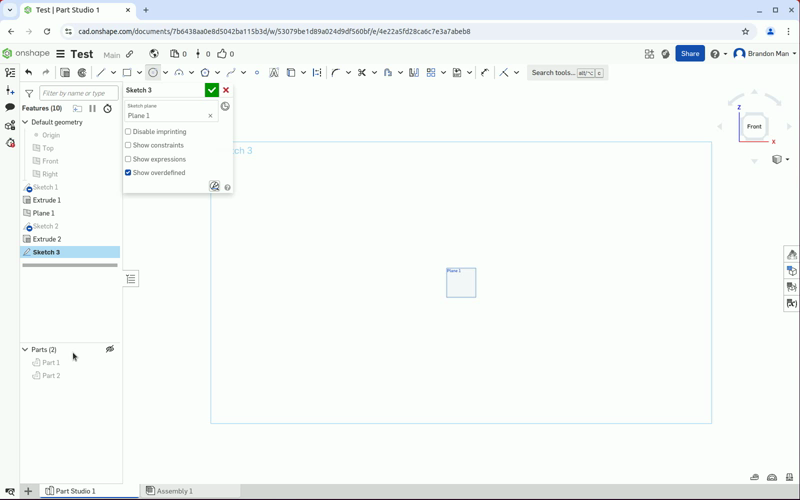
key_down(shift)
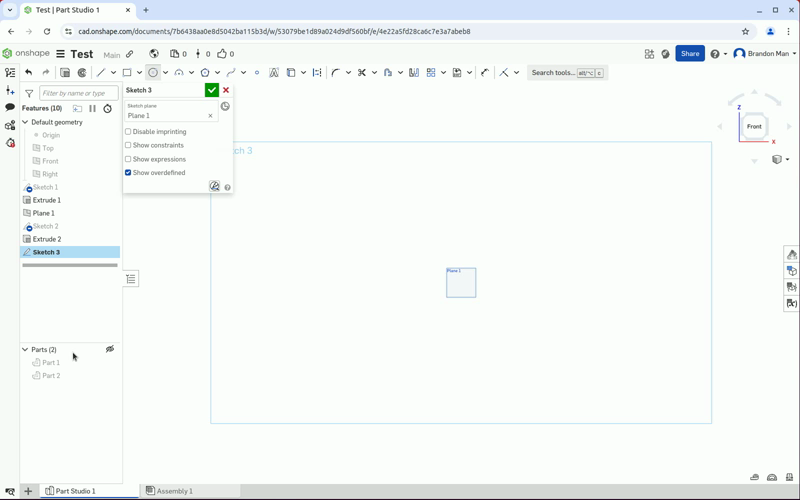
mouse_move(407, 219)
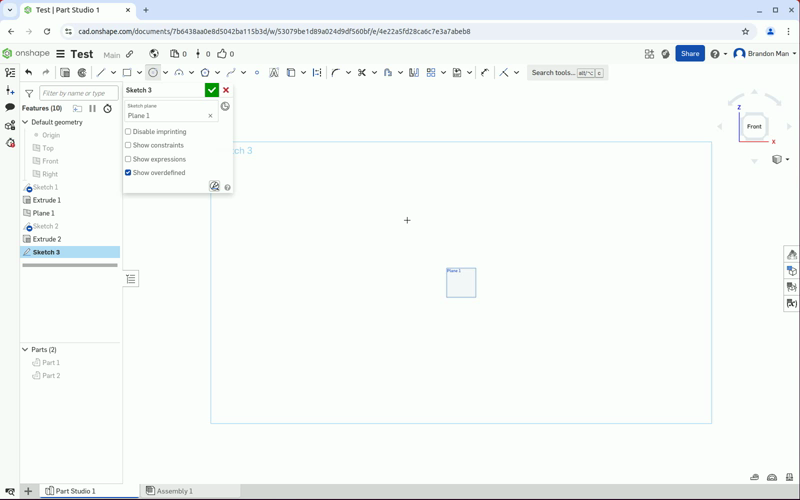
click(407, 219)
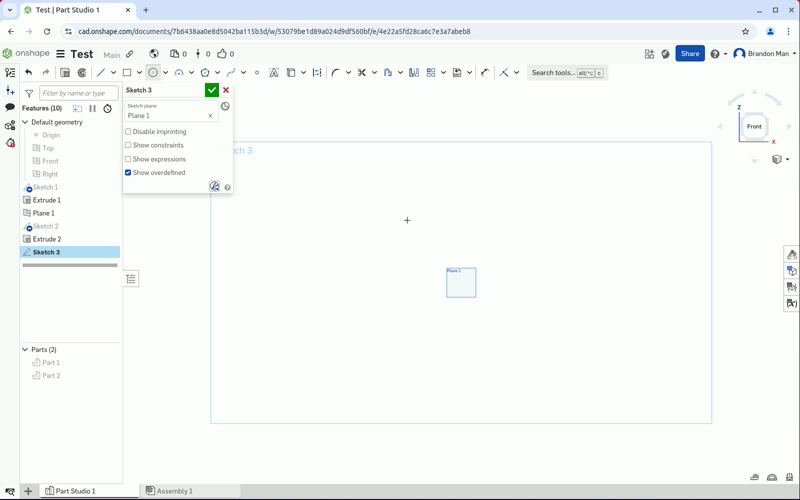
key_up(shift)
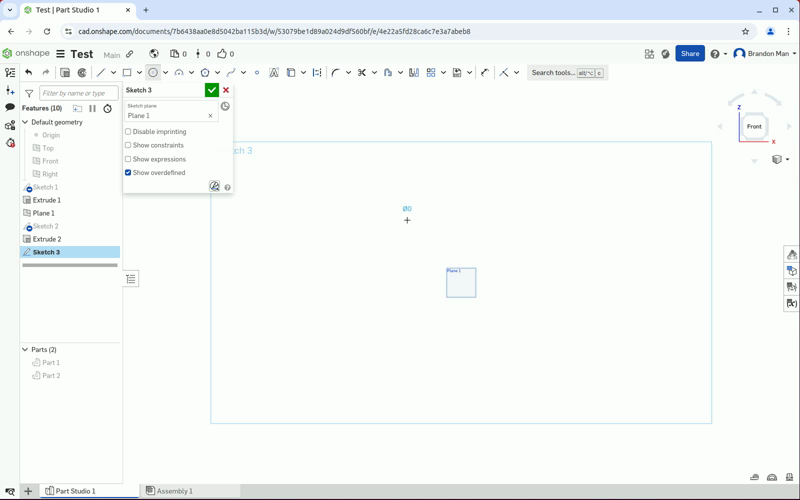
mouse_move(412, 219)
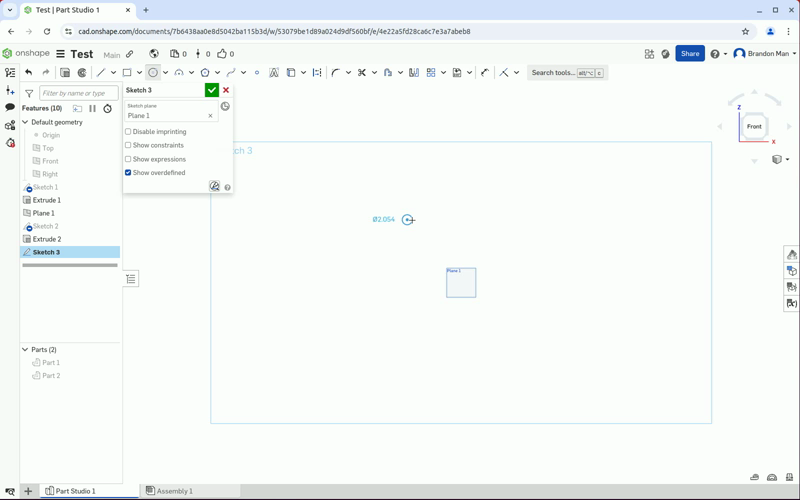
click(412, 219)
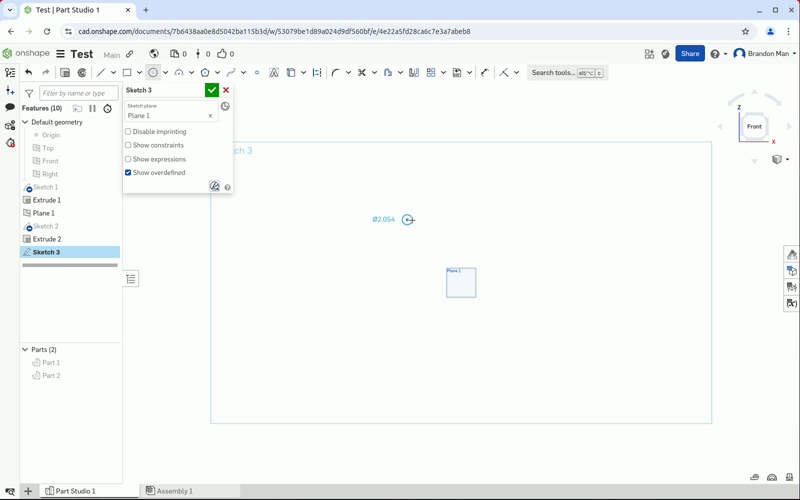
key(esc)
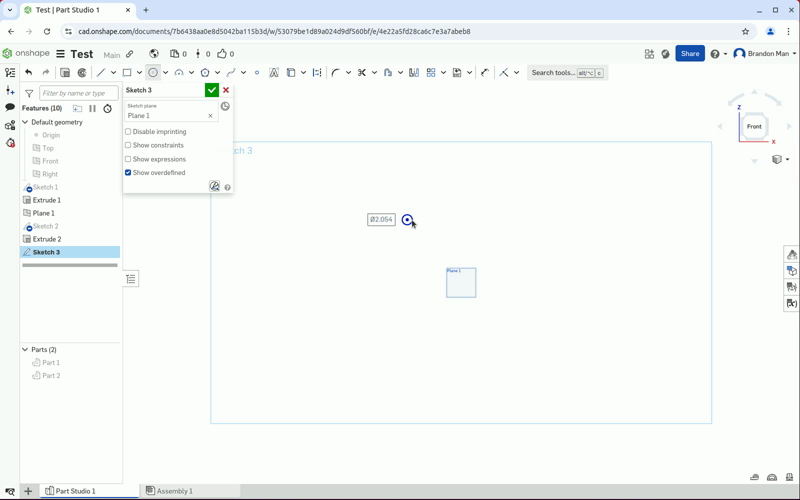
mouse_move(406, 219)
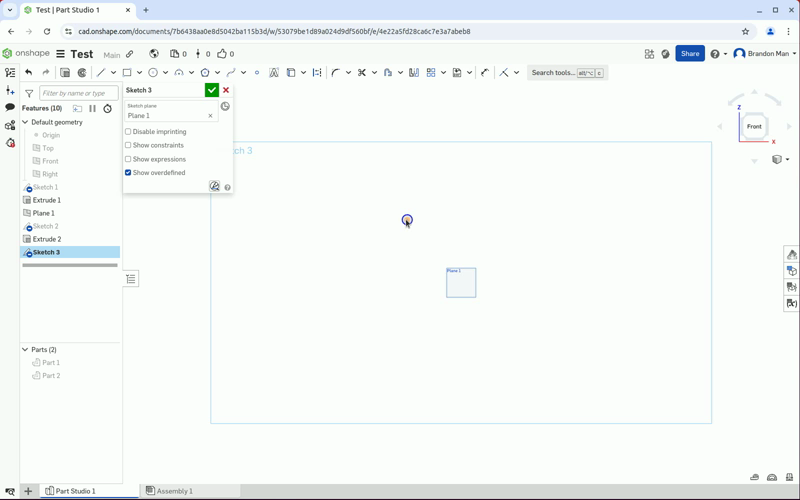
scroll(6)
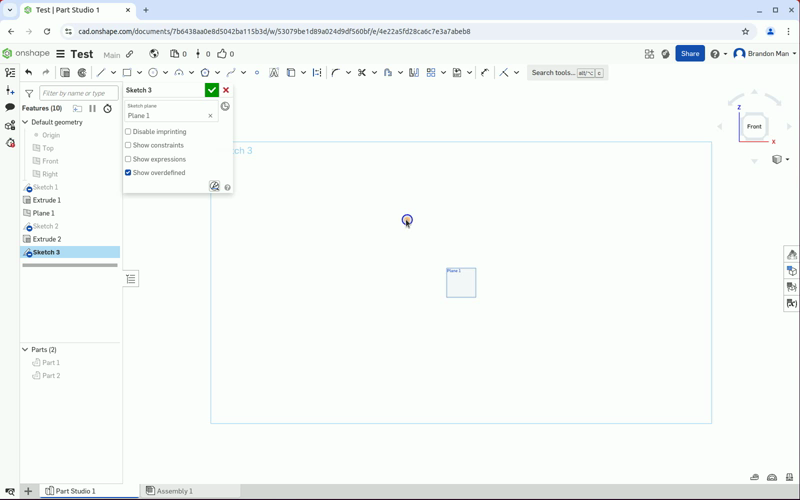
scroll(6)
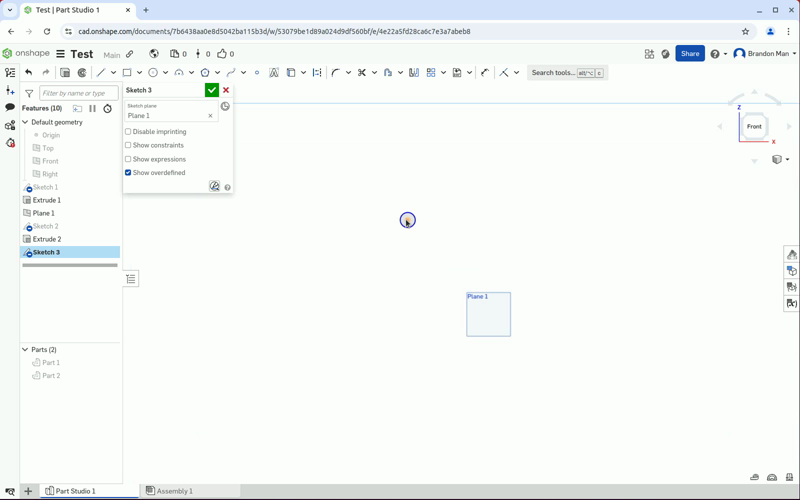
scroll(6)
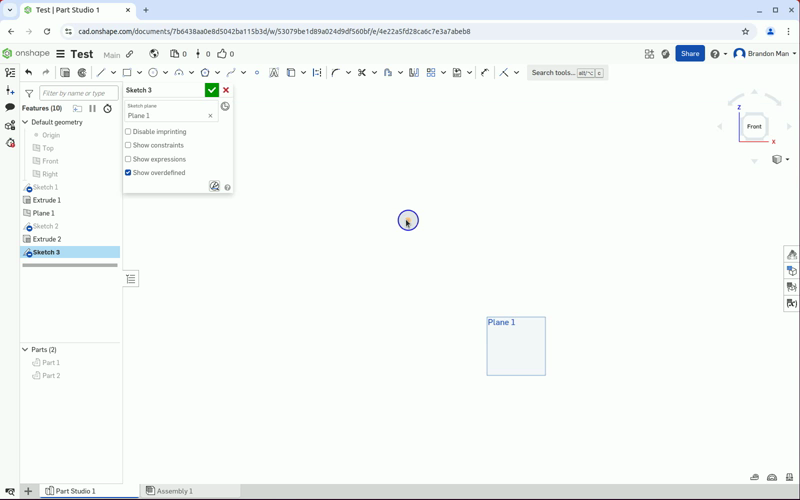
scroll(6)
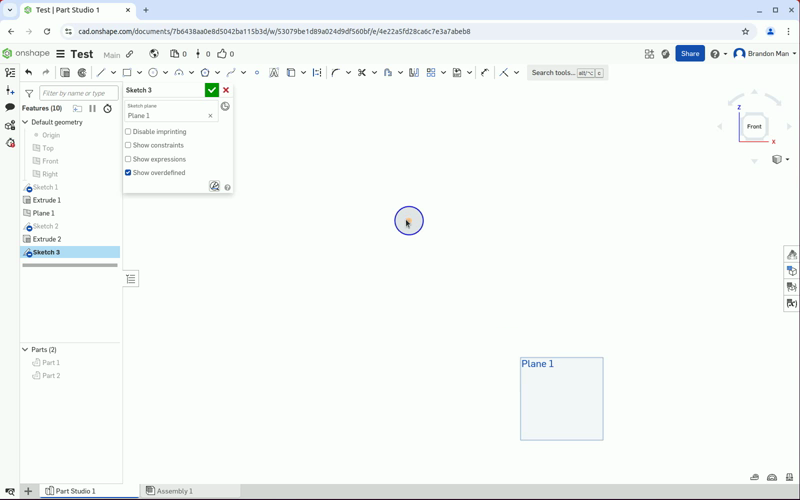
scroll(6)
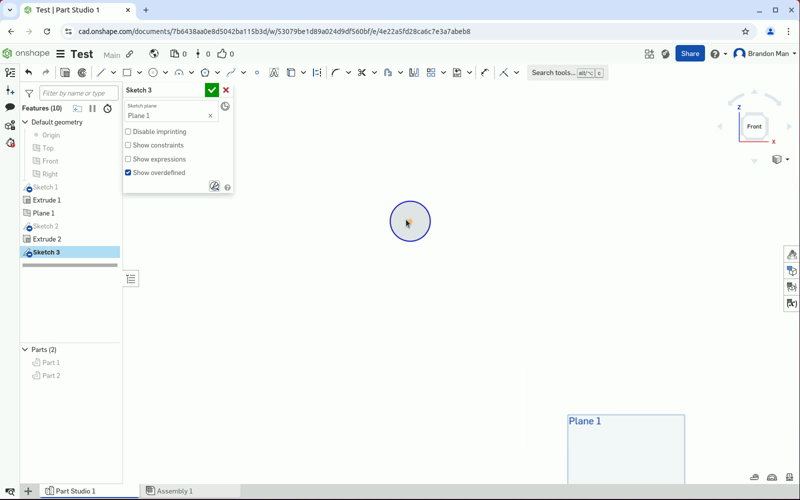
scroll(6)
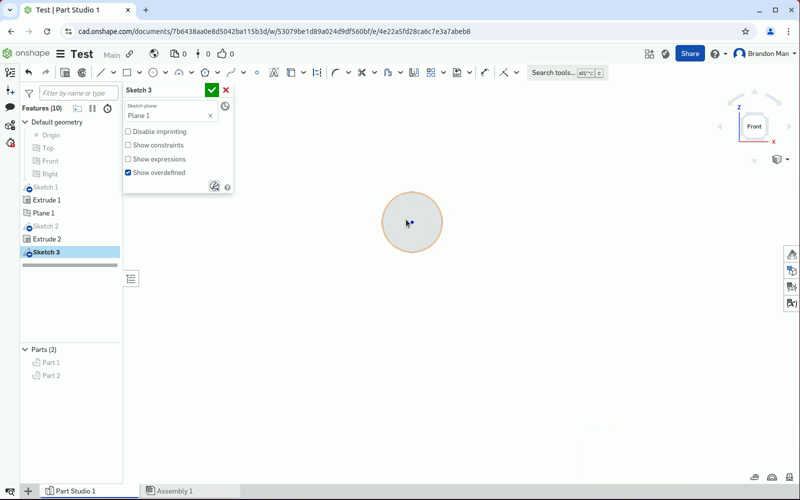
scroll(6)
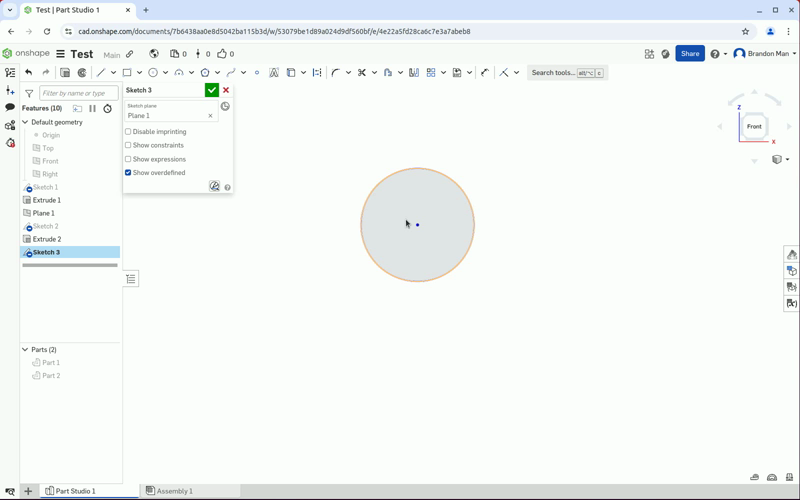
click(406, 219)
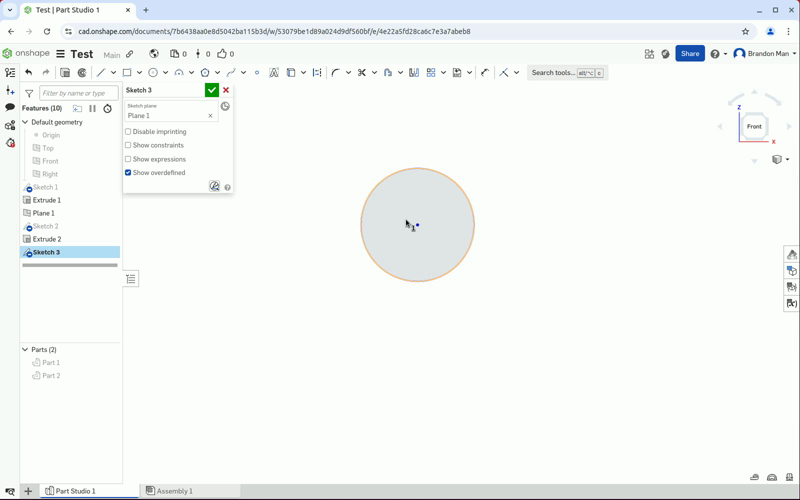
scroll(-6)
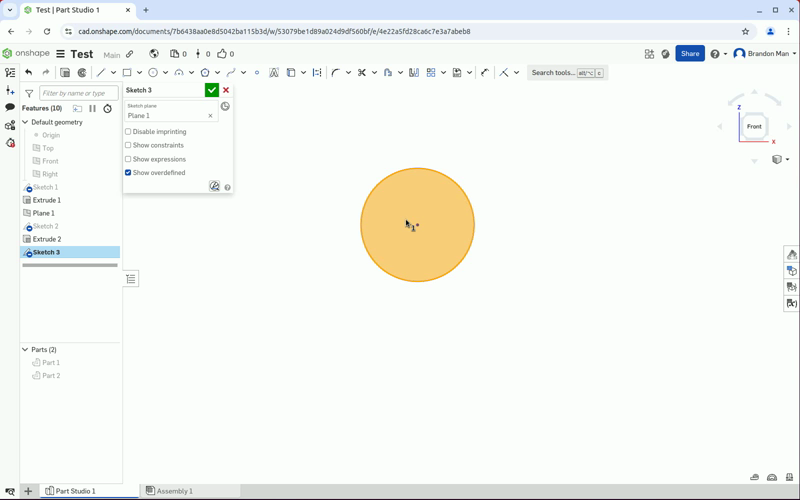
scroll(-6)
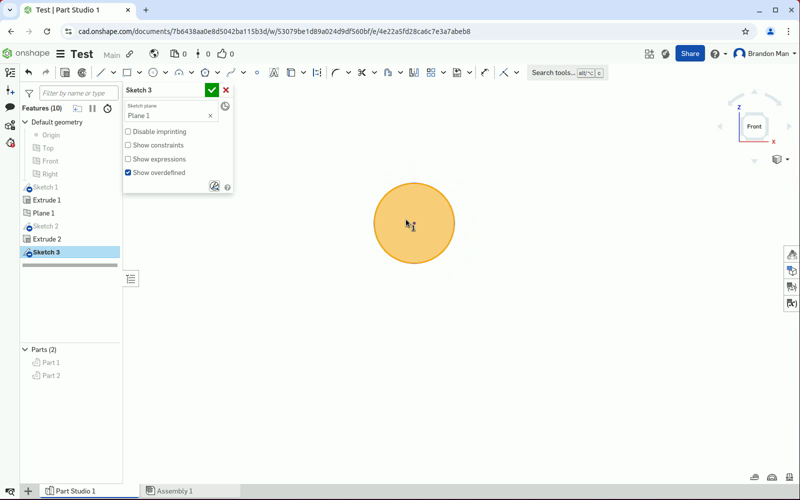
scroll(-6)
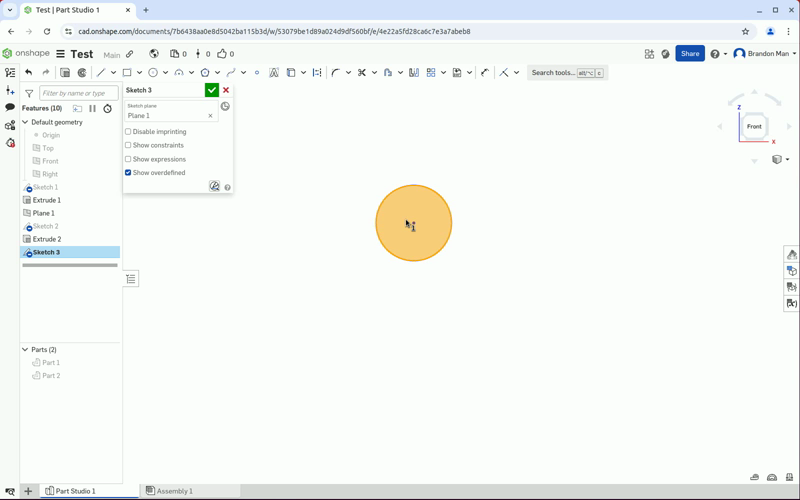
scroll(-6)
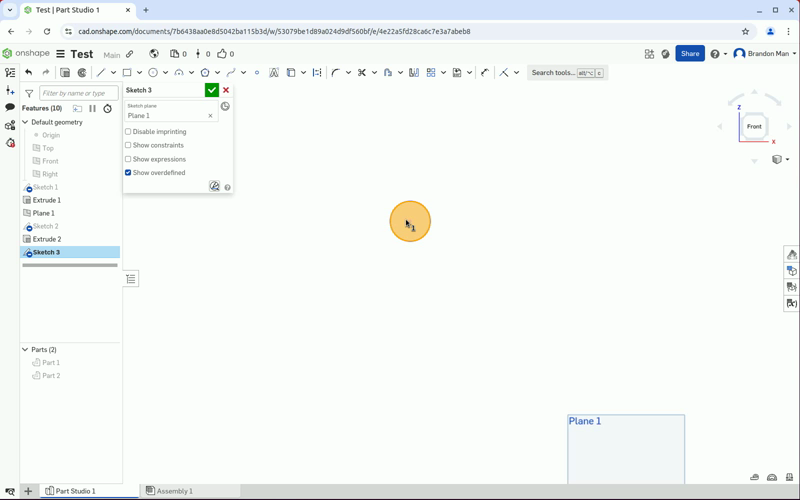
scroll(-6)
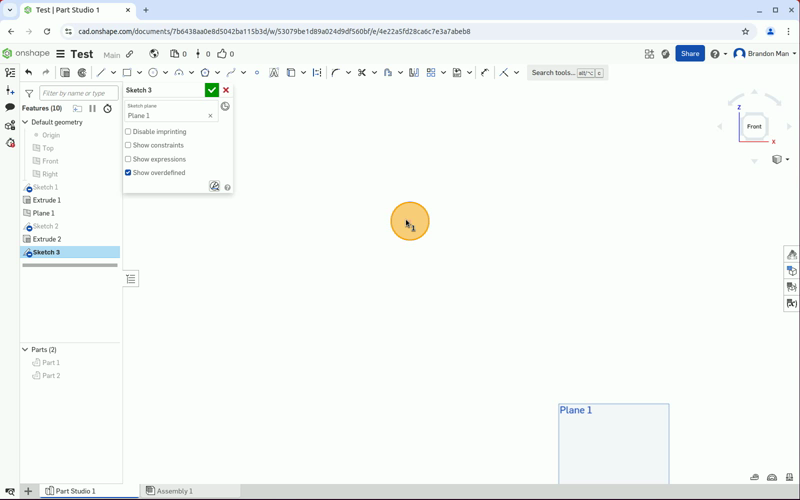
scroll(-6)
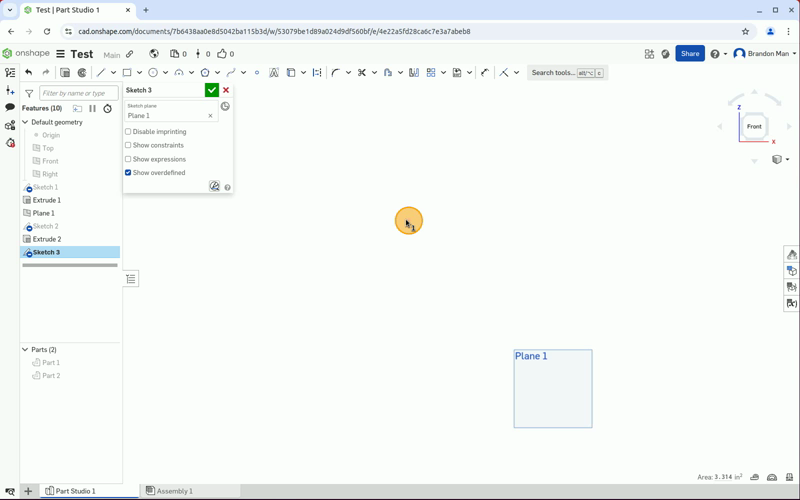
scroll(-6)
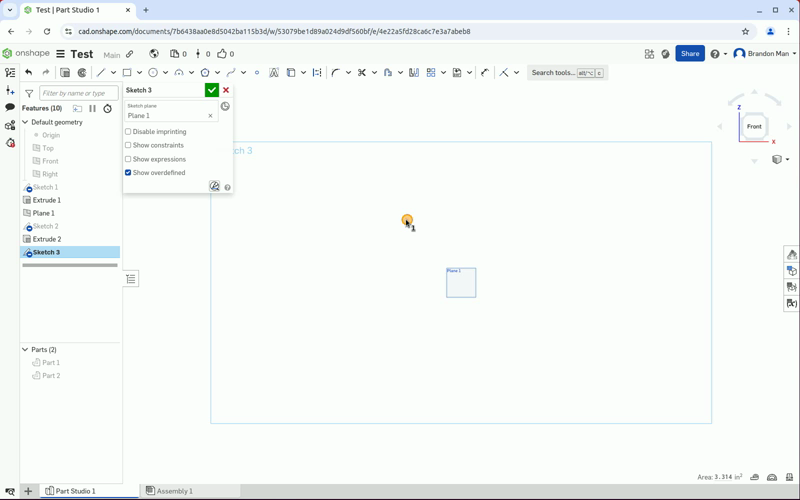
mouse_move(73, 352)
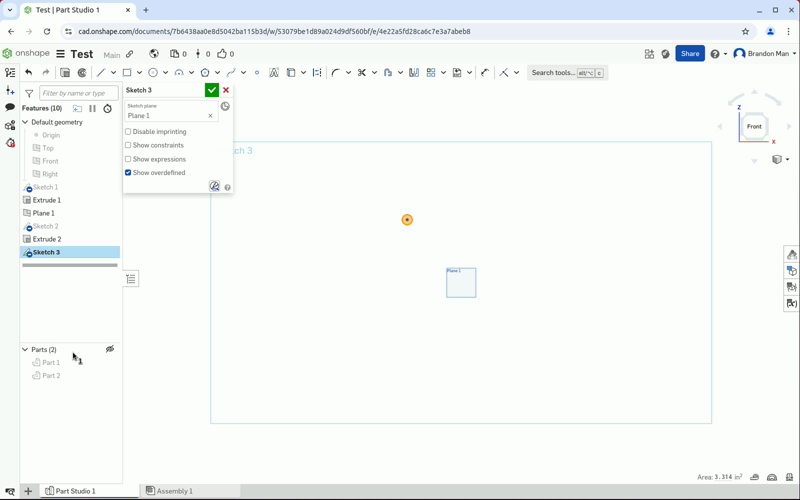
key(shift+y)
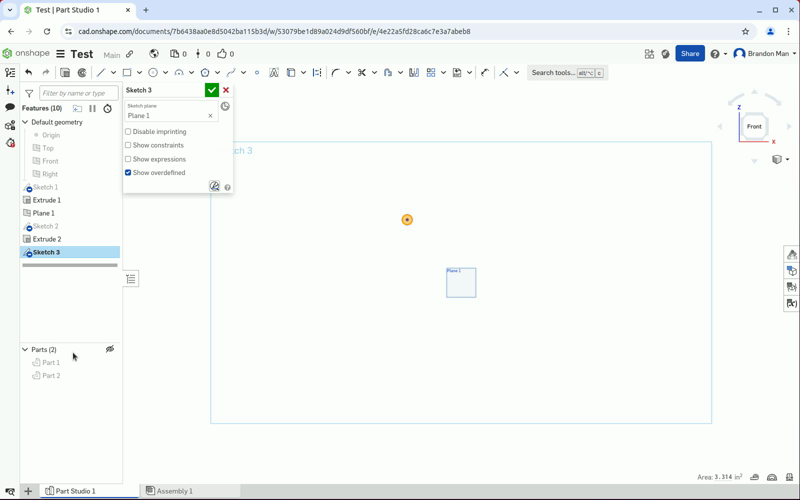
key(shift+e)
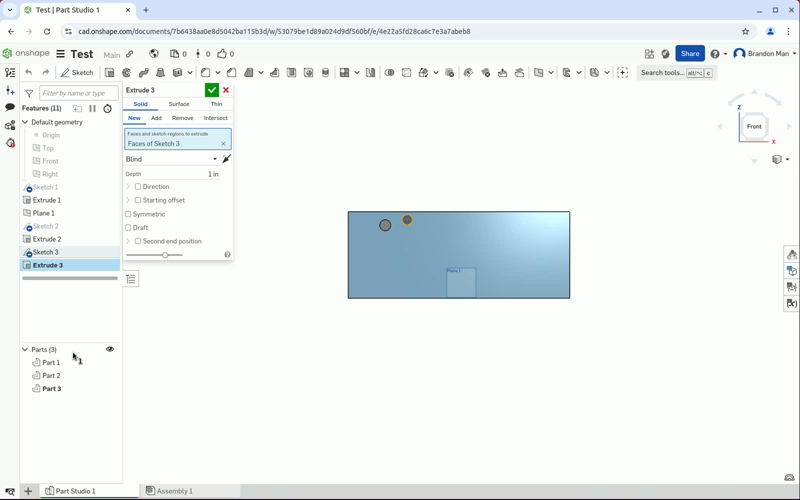
mouse_move(143, 106)
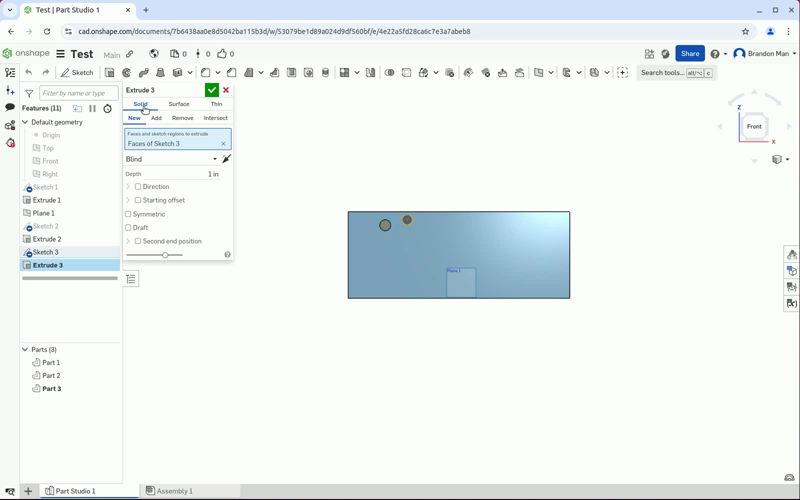
click(143, 106)
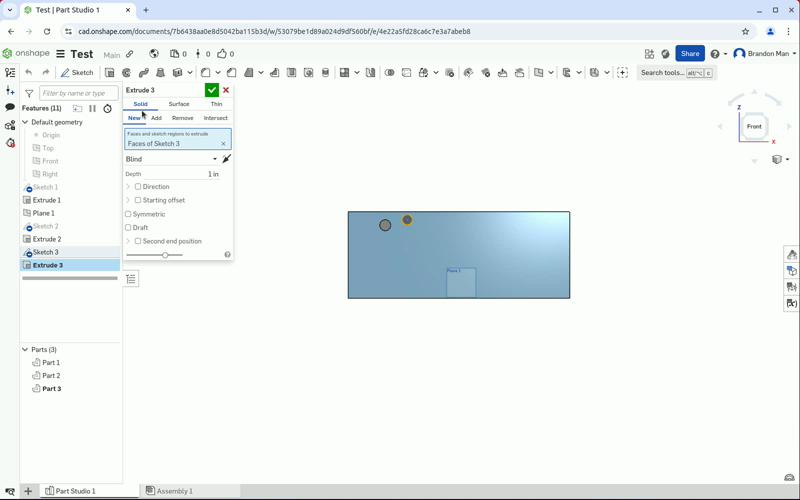
mouse_move(137, 120)
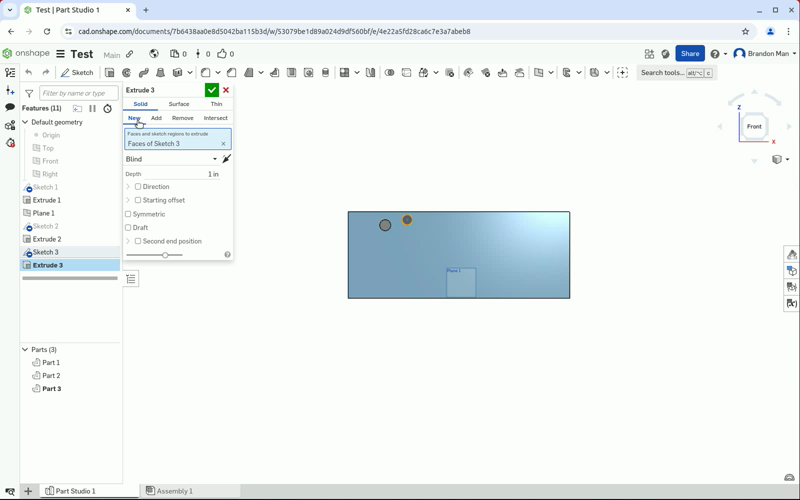
click(137, 120)
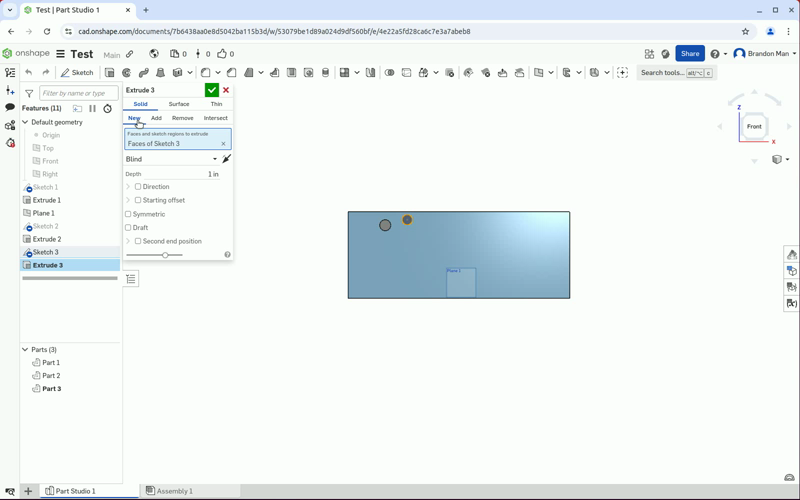
key(tab, 4)
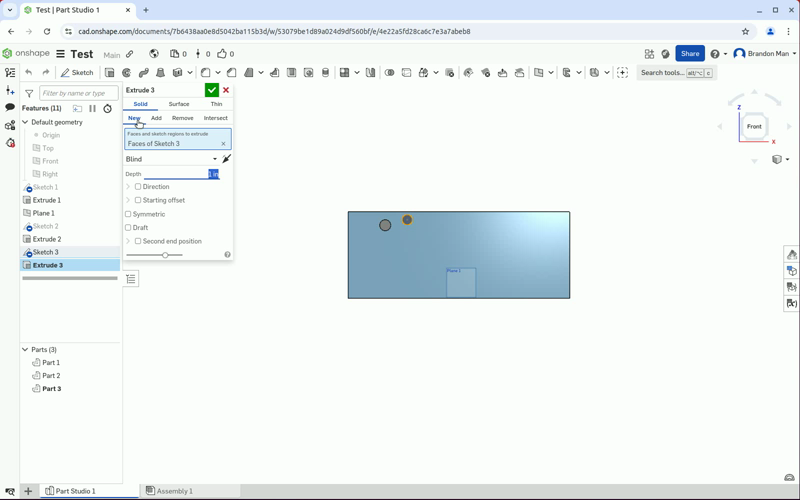
text(6.258)
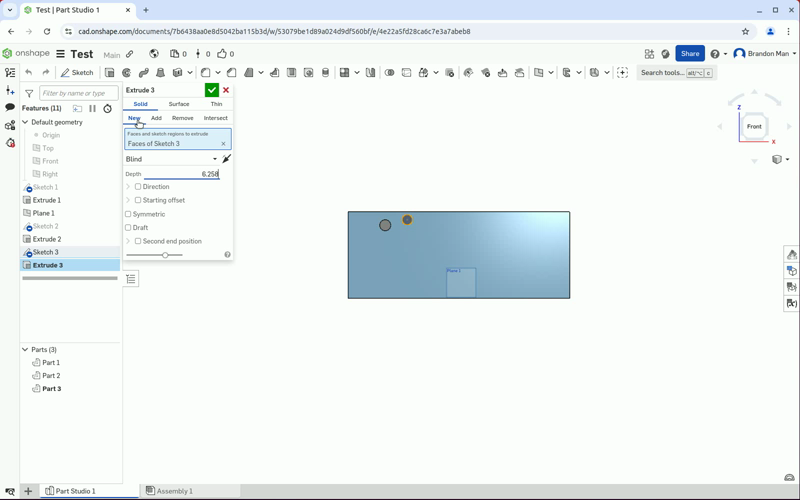
key(enter)
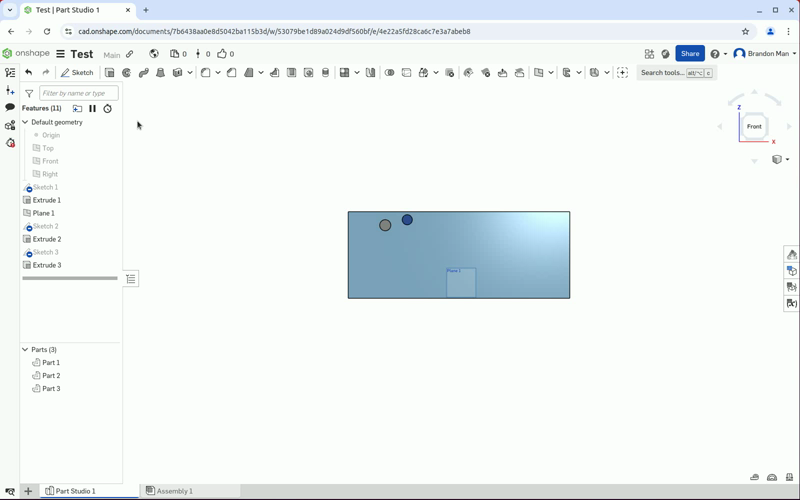
key(shift+h)
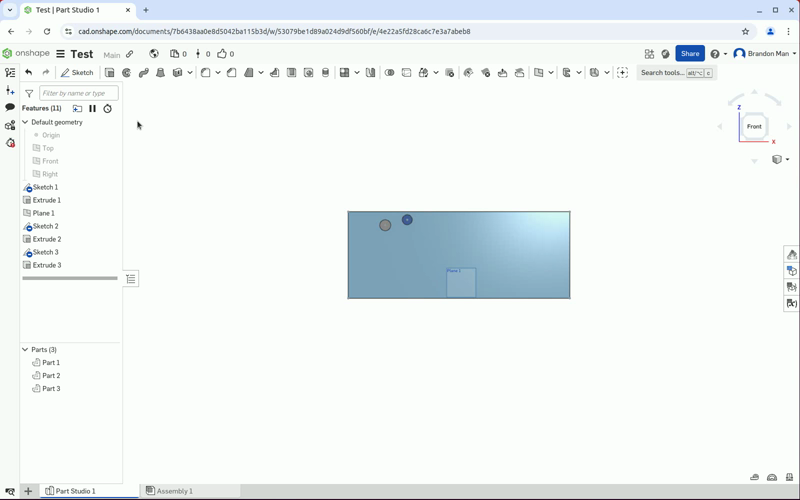
key(shift+h)
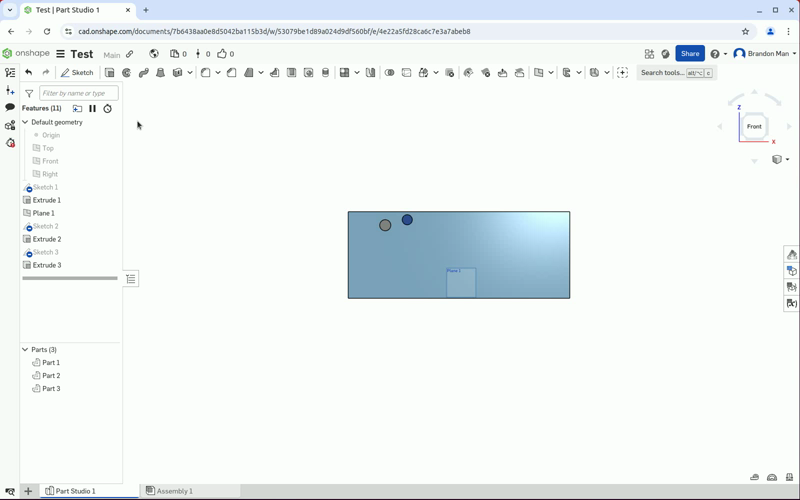
mouse_move(73, 189)
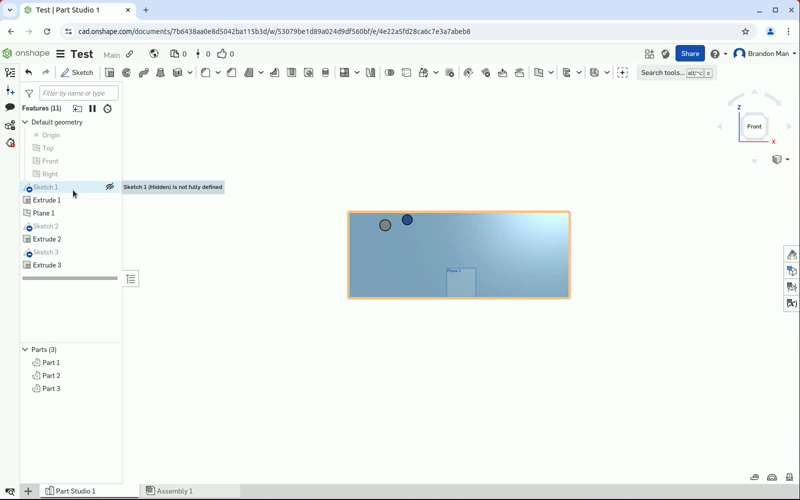
click(73, 189)
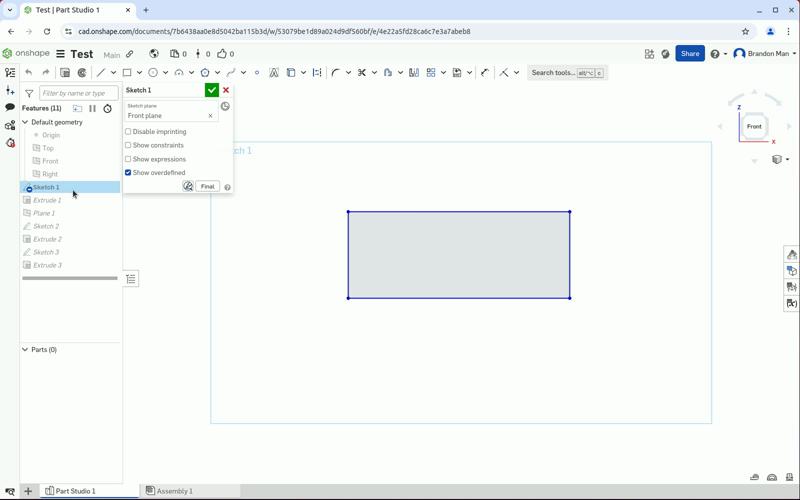
mouse_move(229, 92)
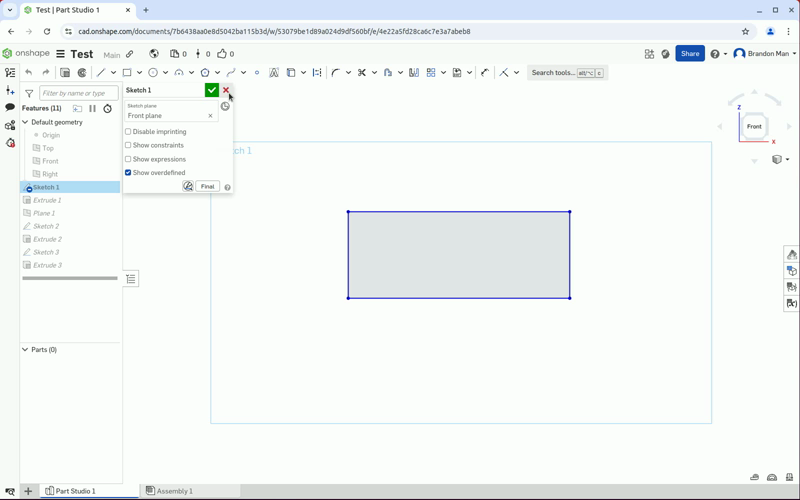
click(229, 92)
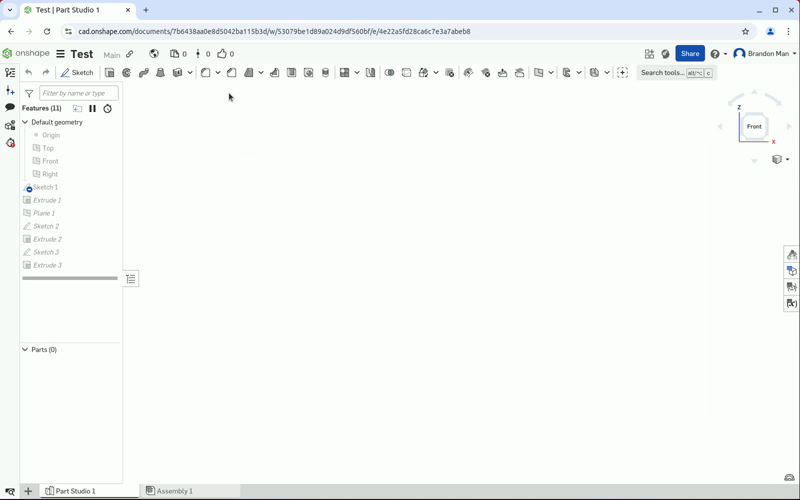
key(shift+s)
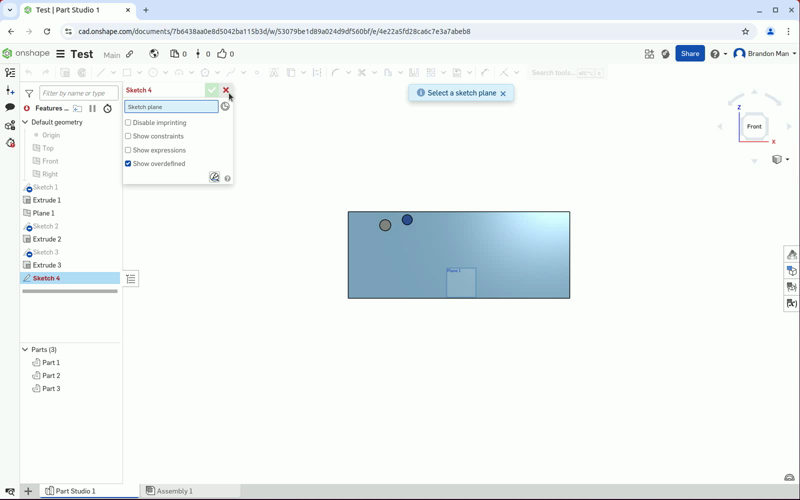
mouse_move(73, 215)
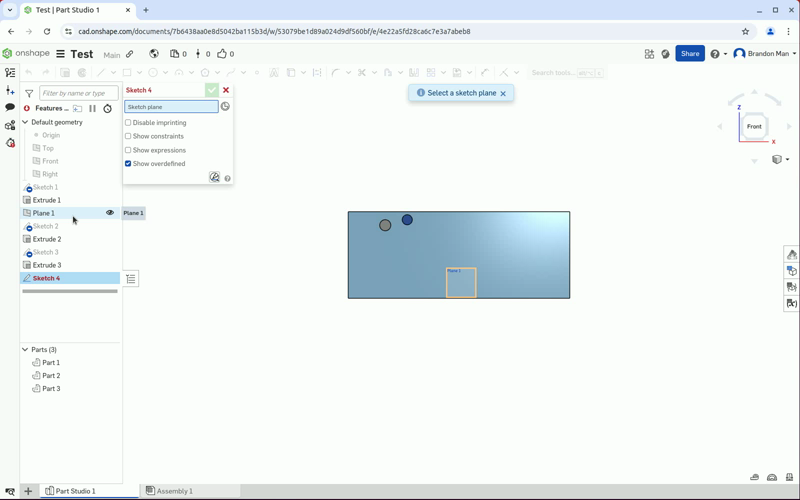
click(73, 215)
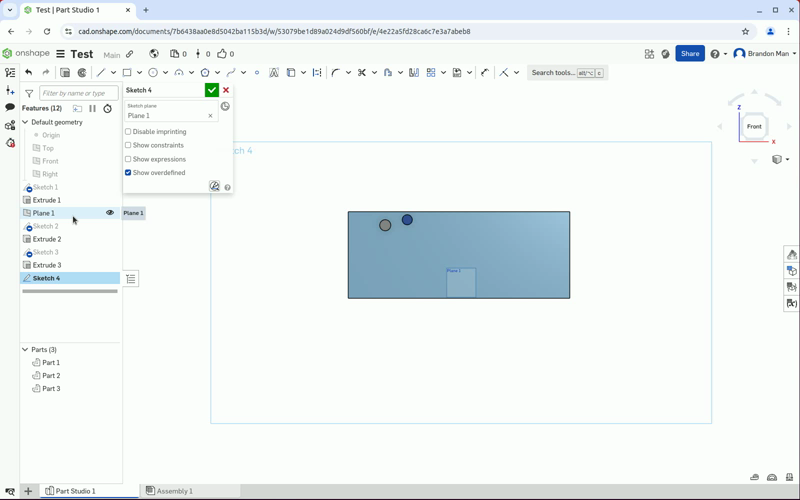
mouse_move(73, 352)
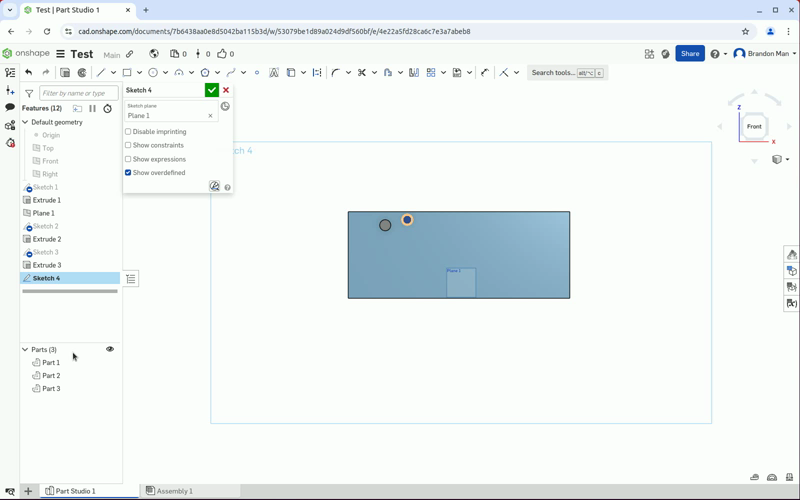
key(y)
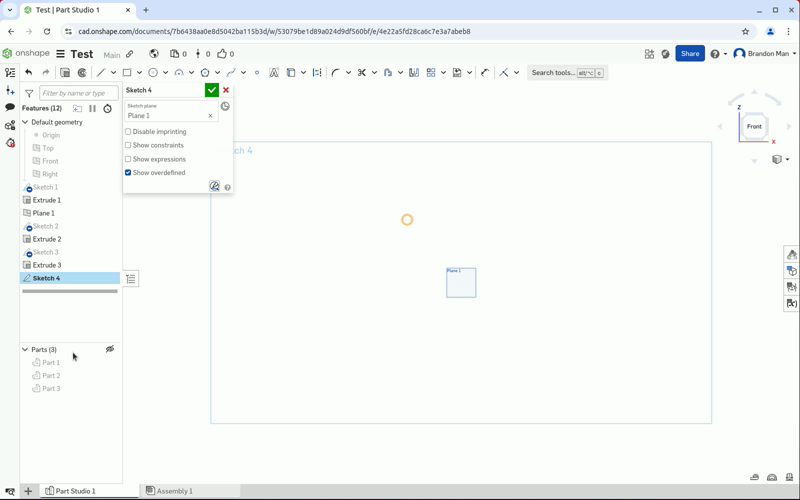
key(c)
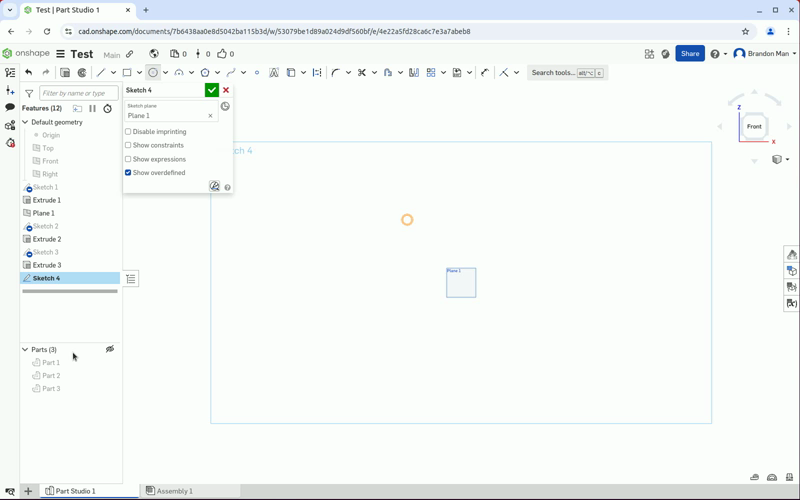
key_down(shift)
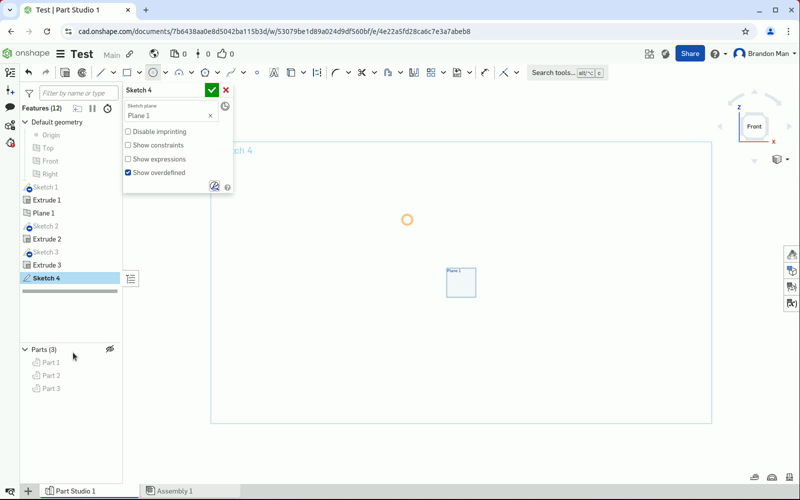
mouse_move(426, 231)
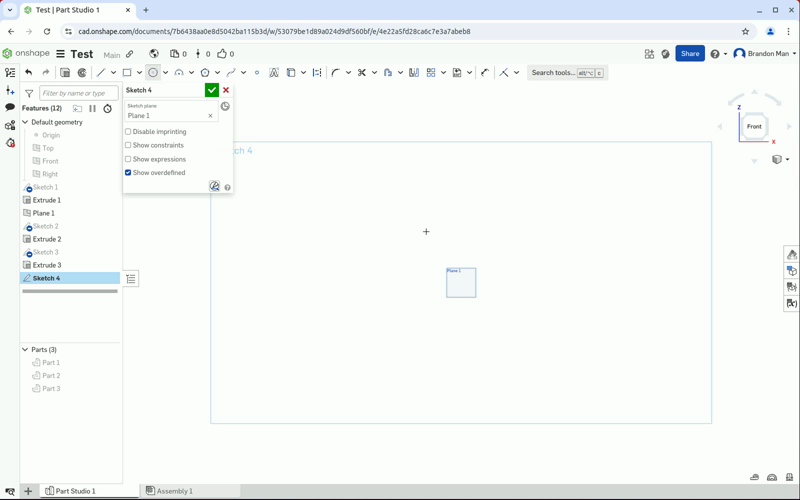
click(426, 231)
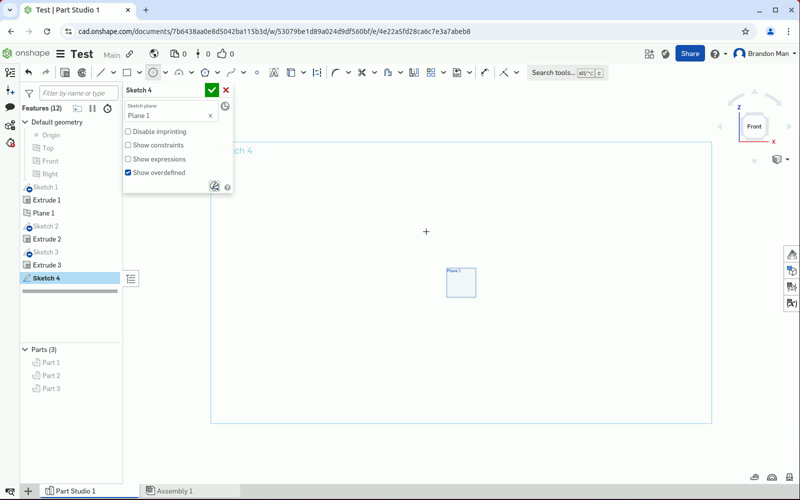
key_up(shift)
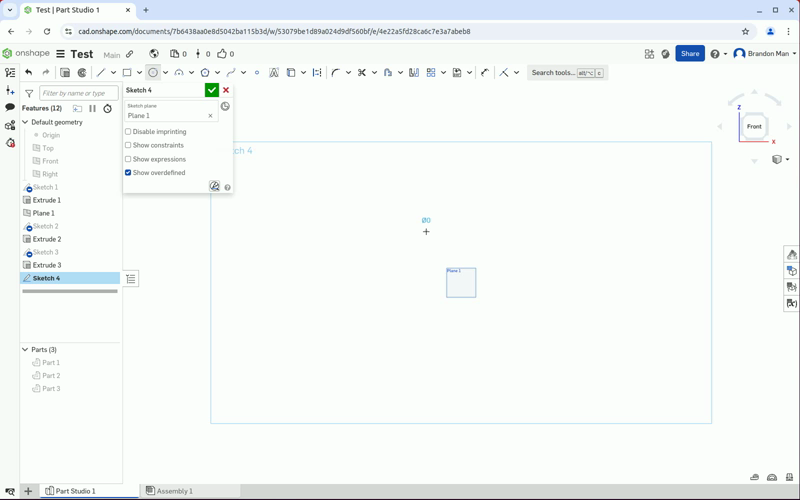
mouse_move(431, 231)
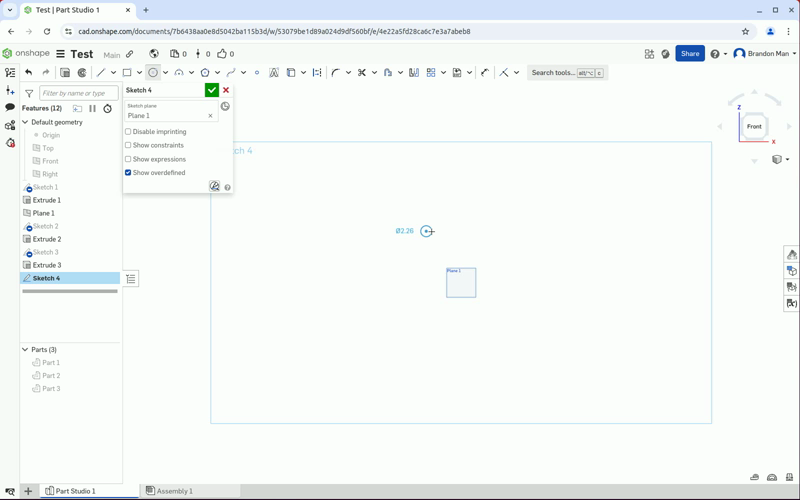
click(431, 231)
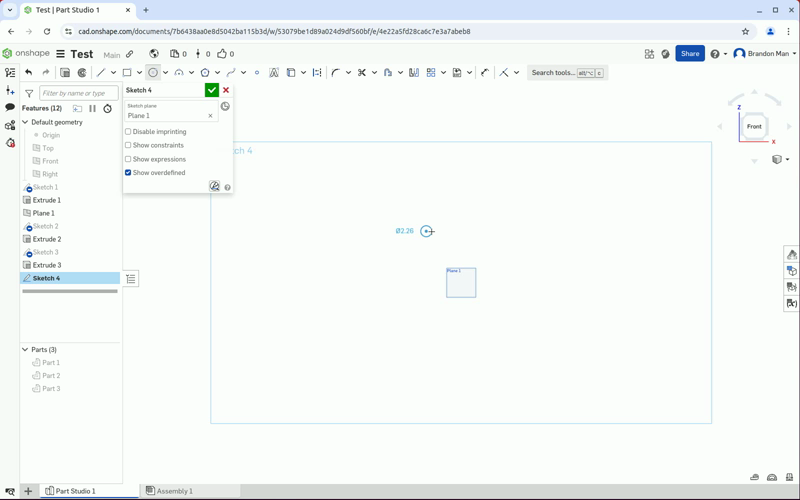
key(esc)
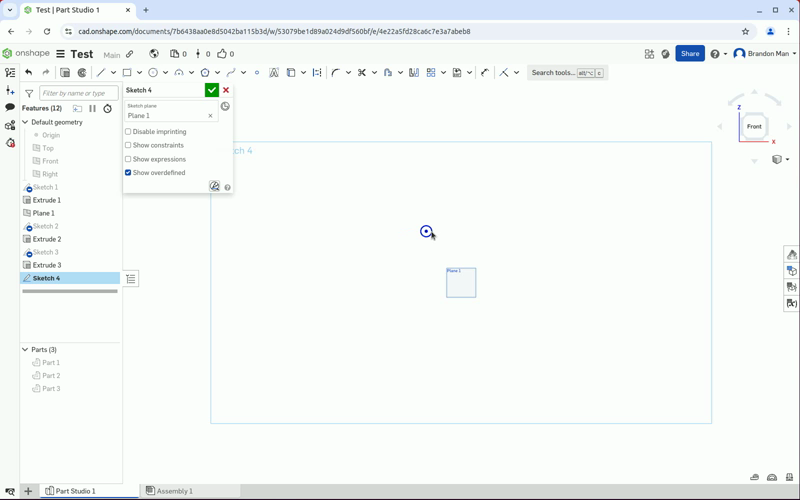
mouse_move(427, 234)
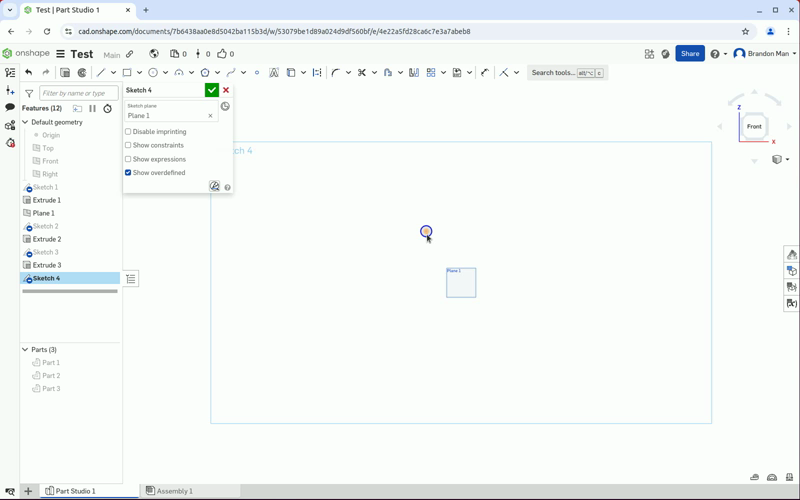
scroll(6)
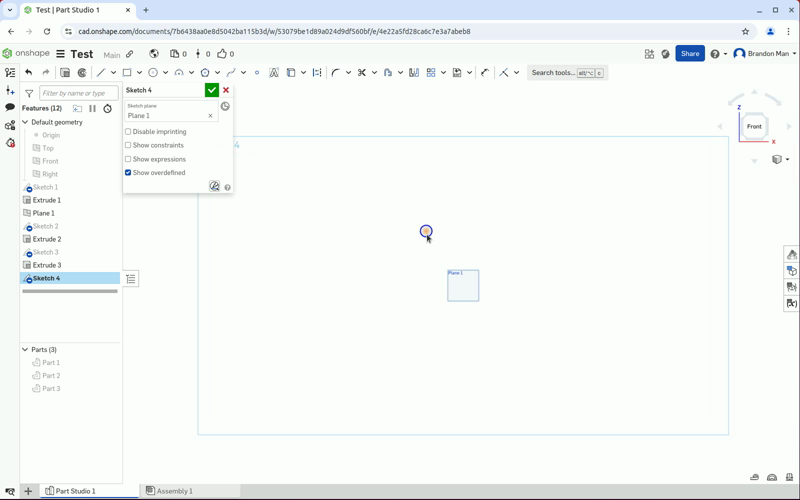
scroll(6)
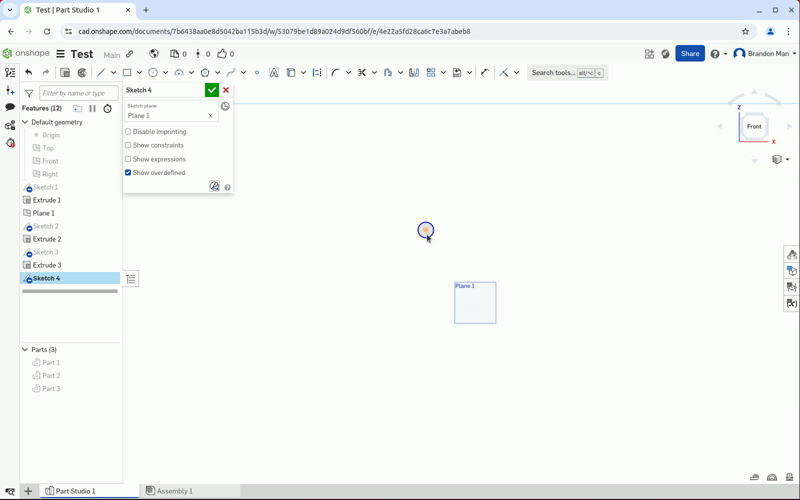
scroll(6)
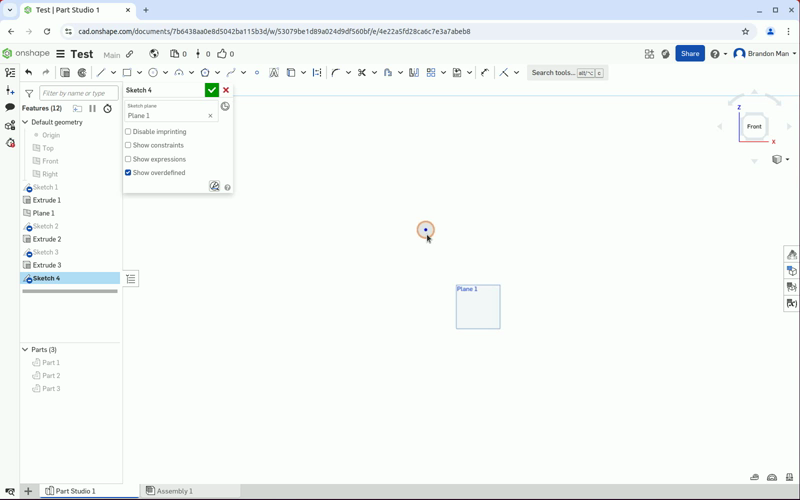
scroll(6)
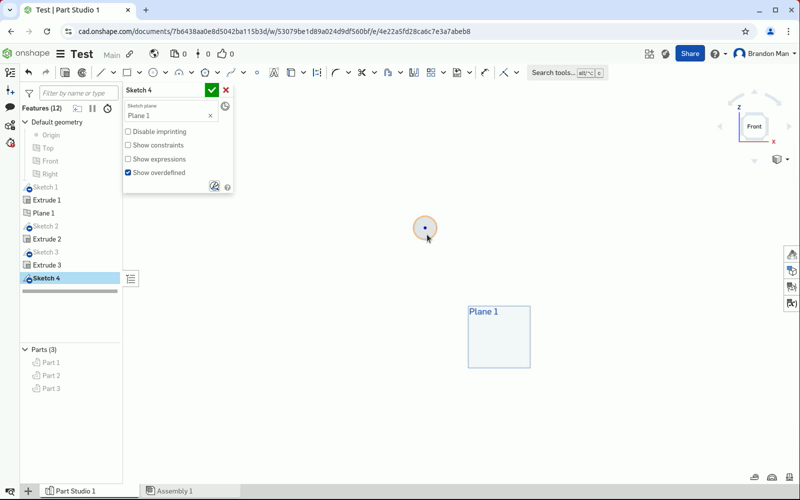
scroll(6)
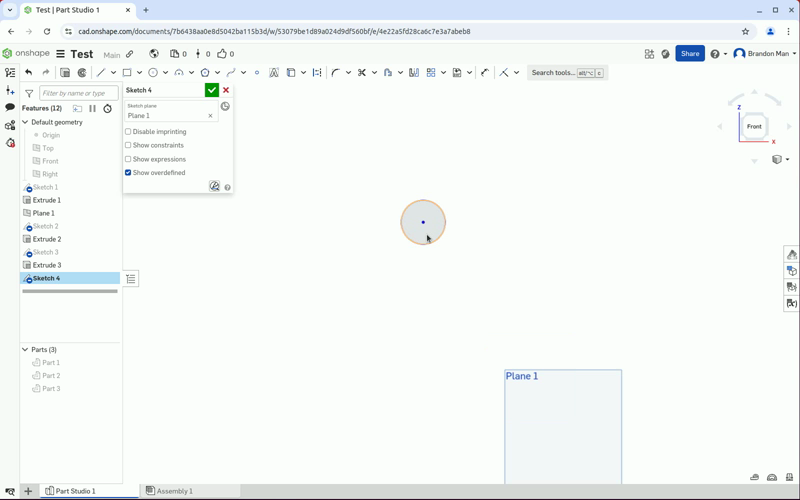
scroll(6)
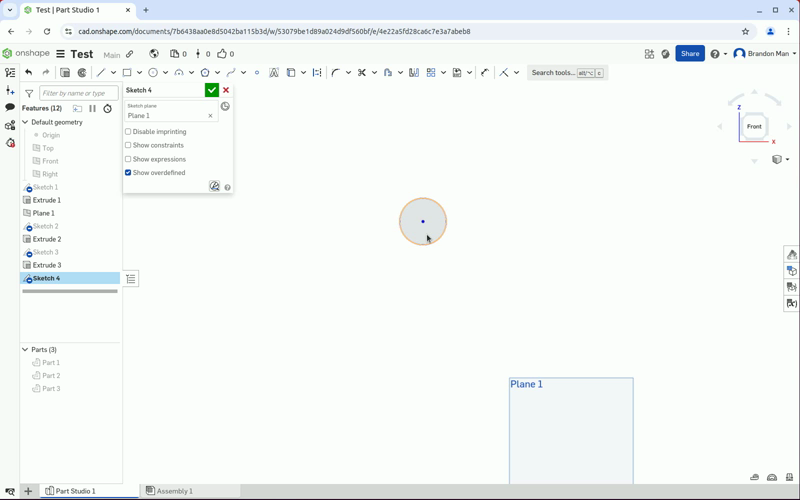
scroll(6)
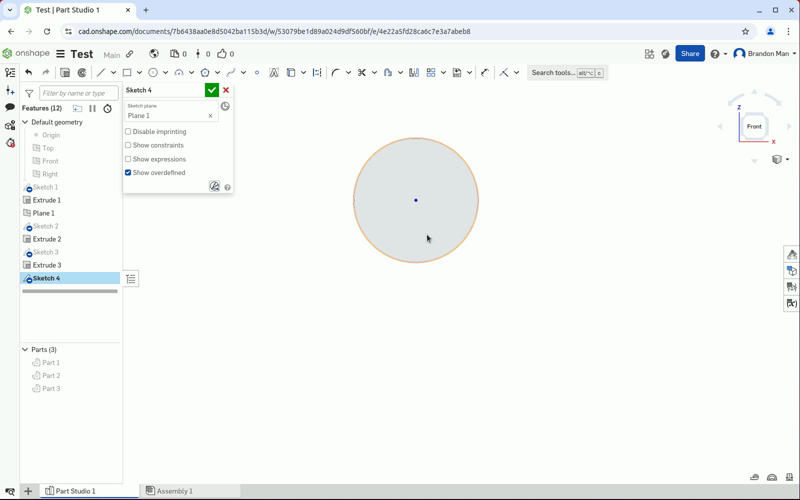
click(427, 234)
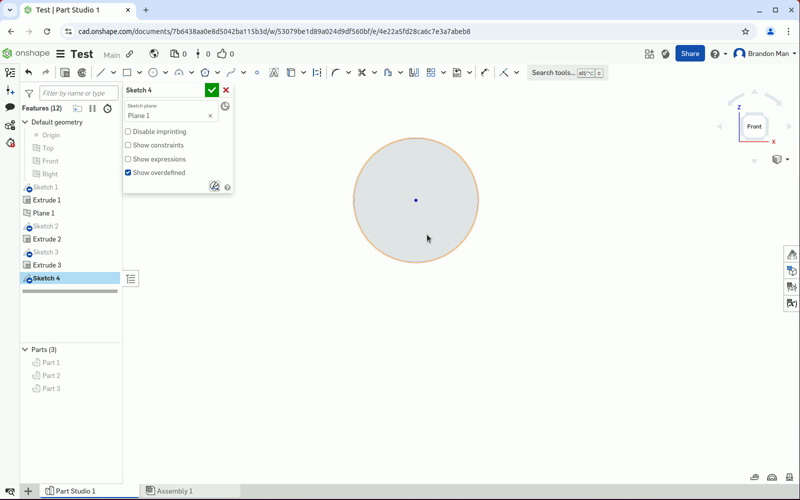
scroll(-6)
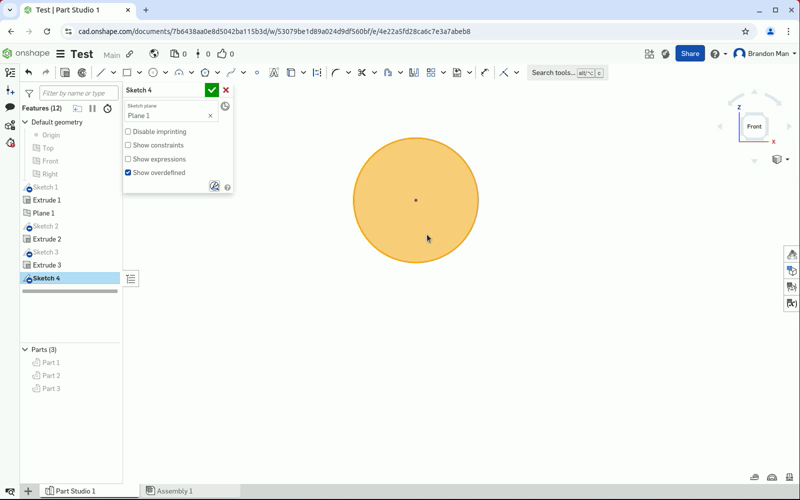
scroll(-6)
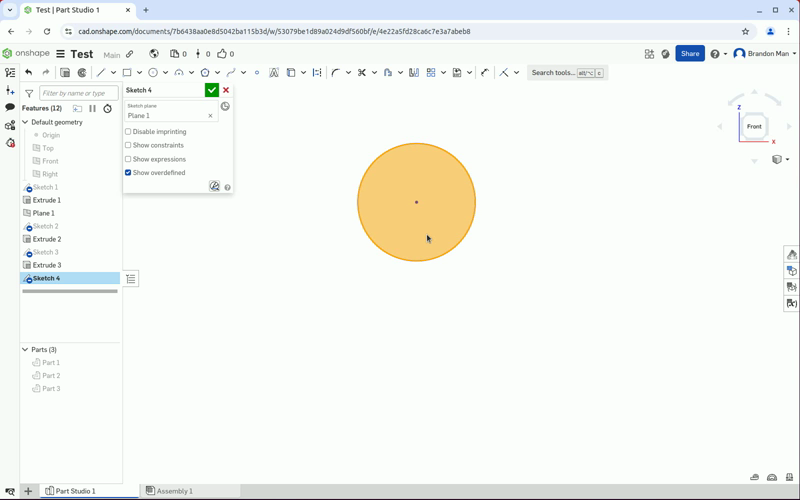
scroll(-6)
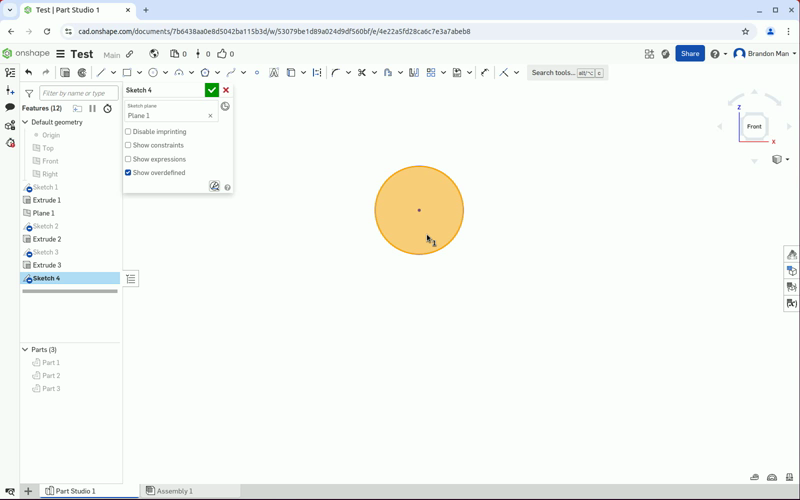
scroll(-6)
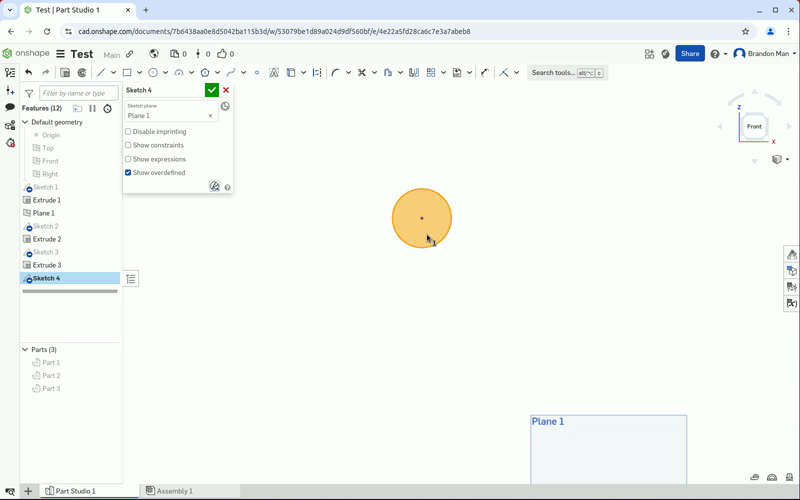
scroll(-6)
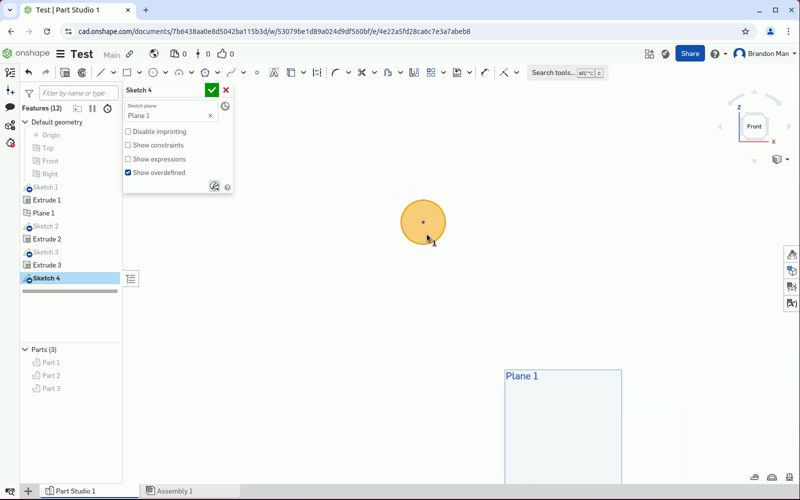
scroll(-6)
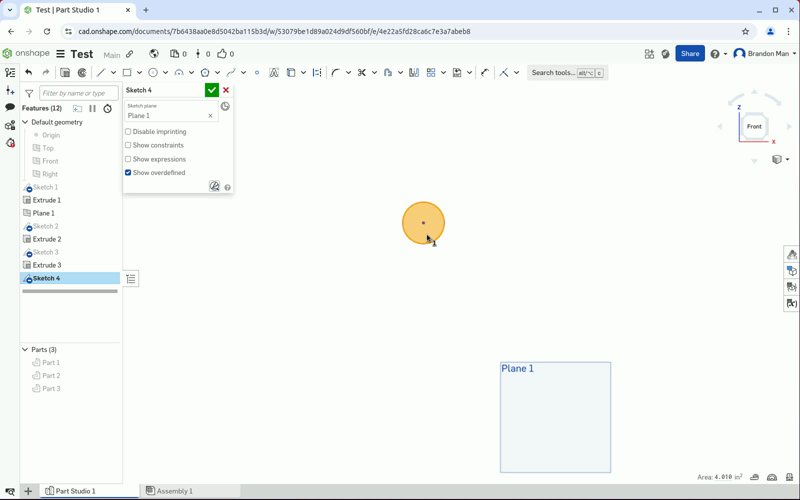
scroll(-6)
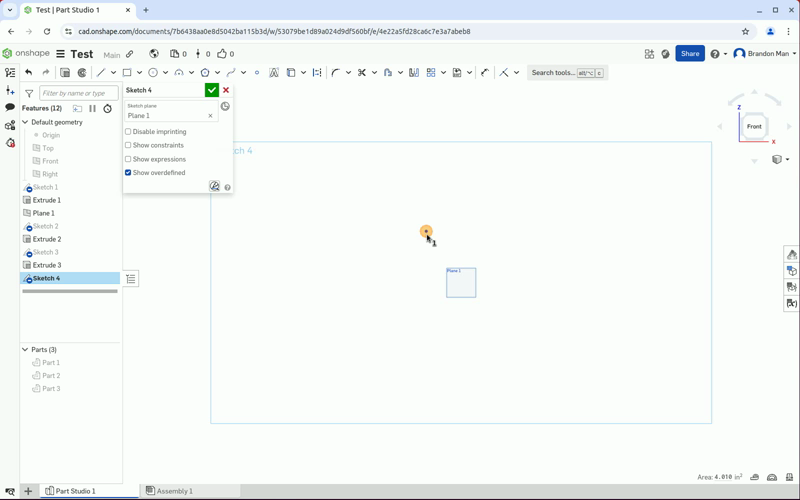
mouse_move(73, 352)
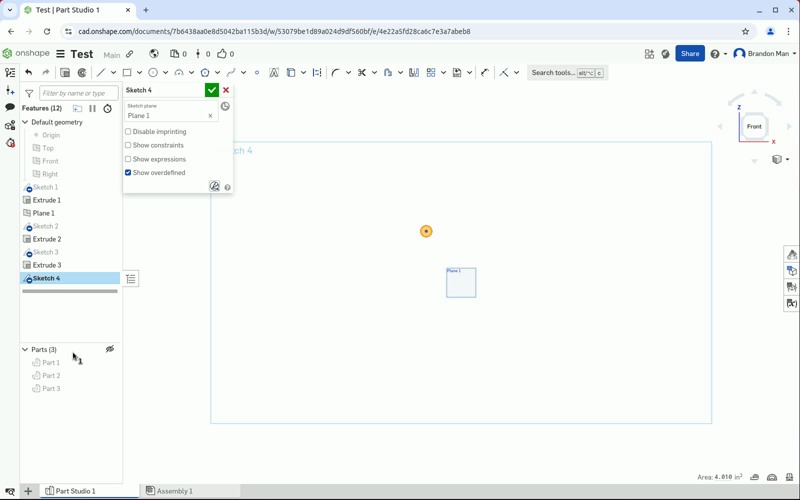
key(shift+y)
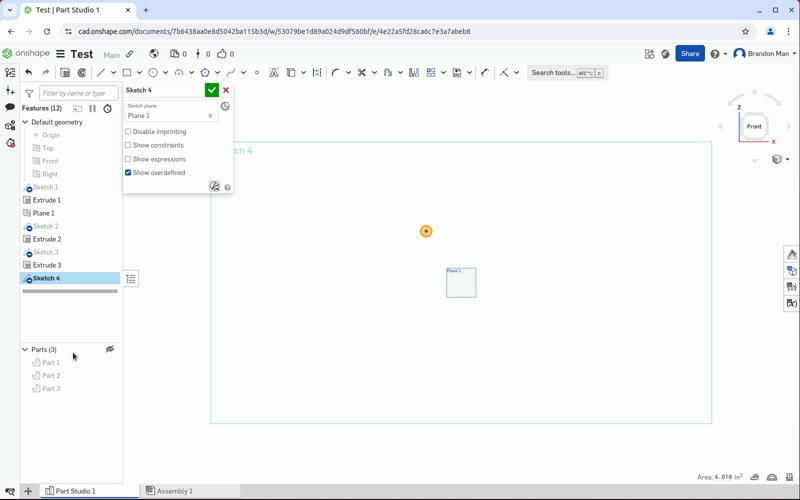
key(shift+e)
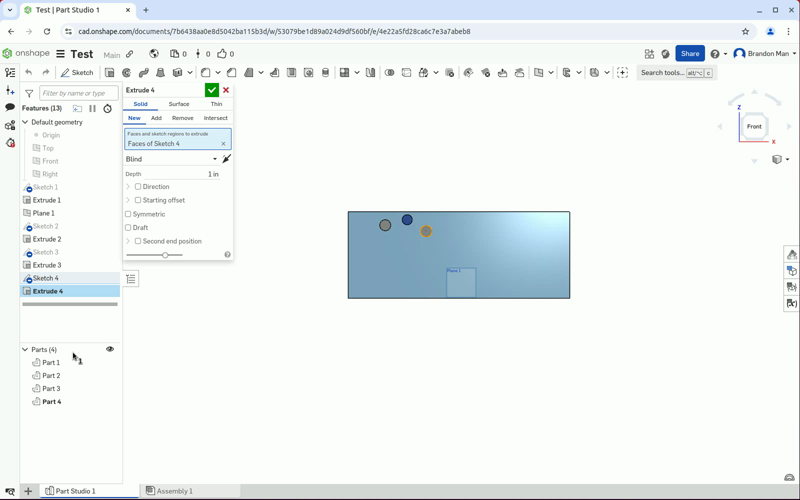
mouse_move(143, 106)
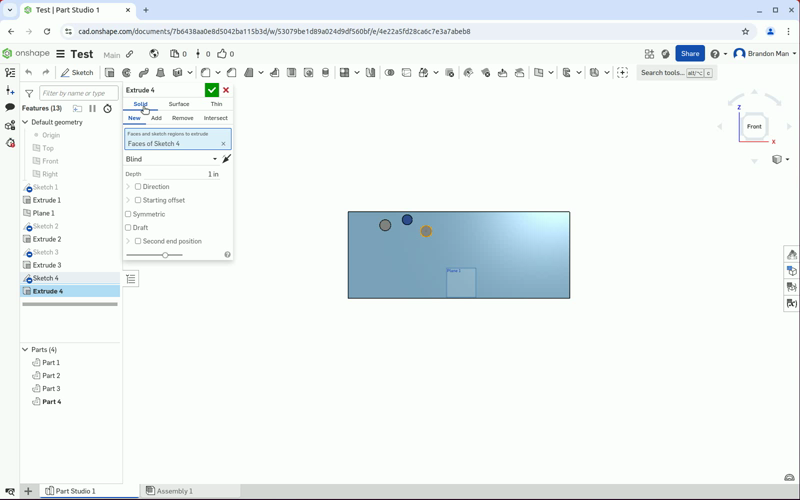
click(143, 106)
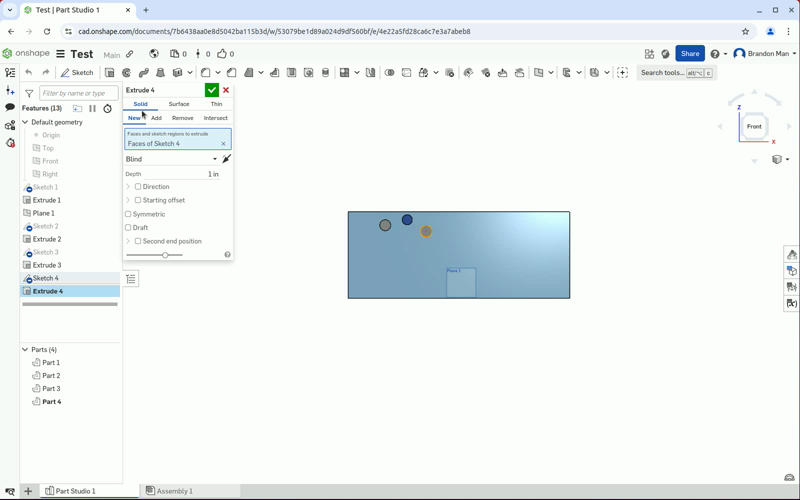
mouse_move(137, 120)
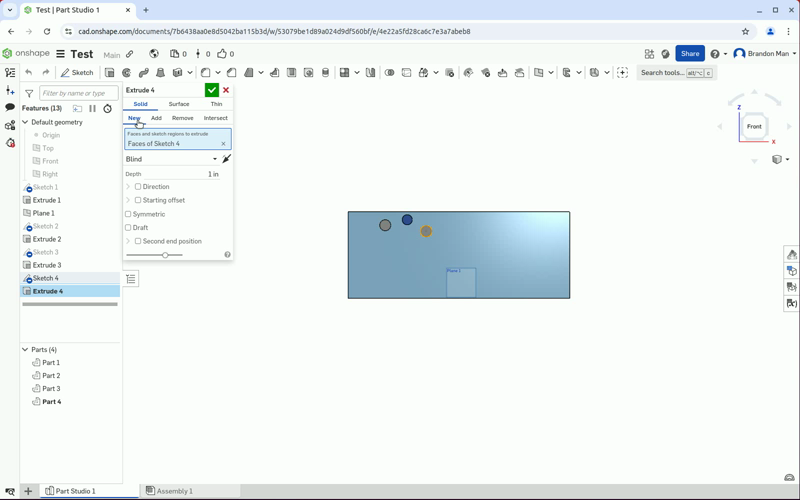
click(137, 120)
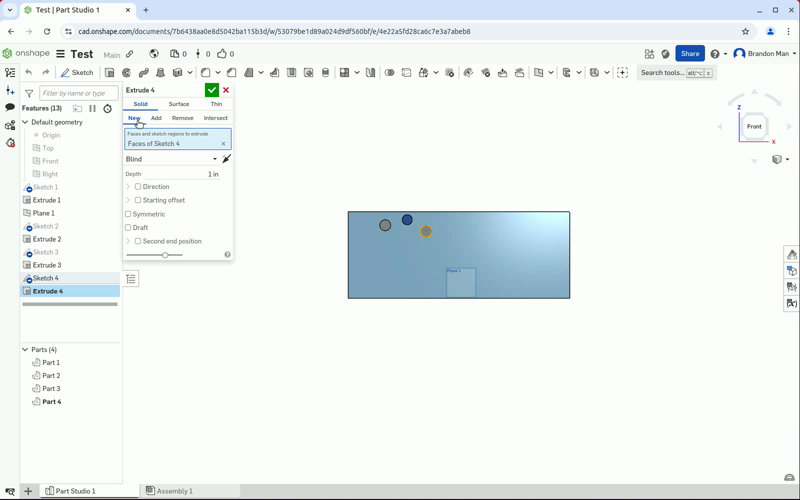
key(tab, 4)
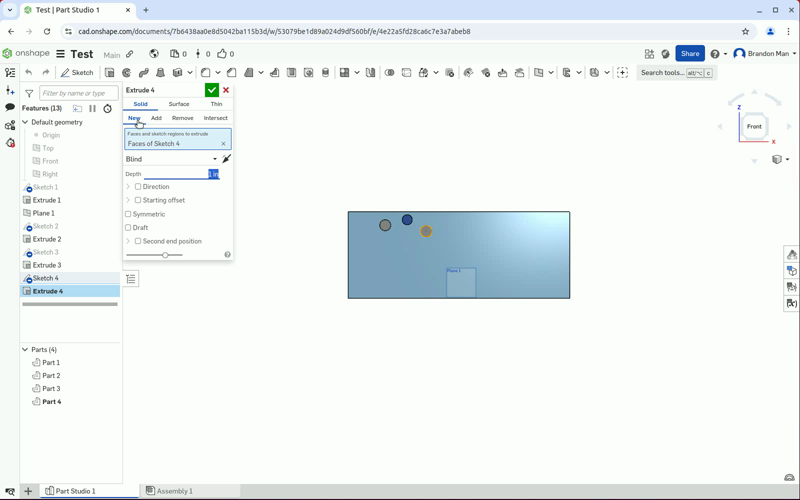
text(6.258)
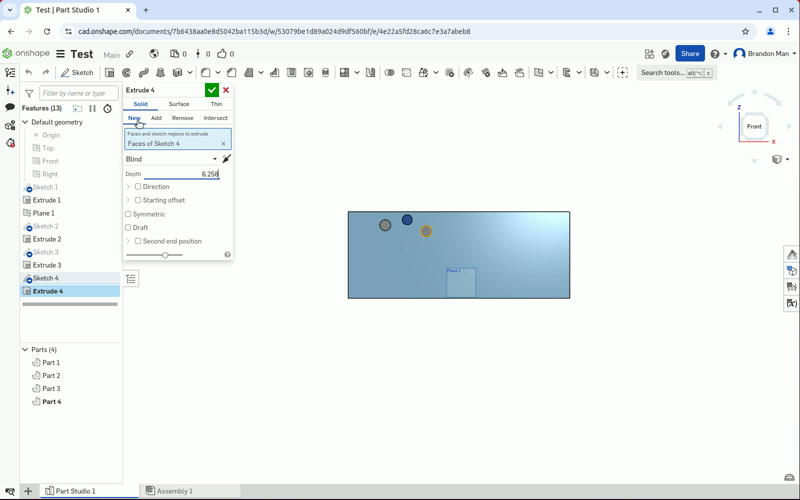
key(enter)
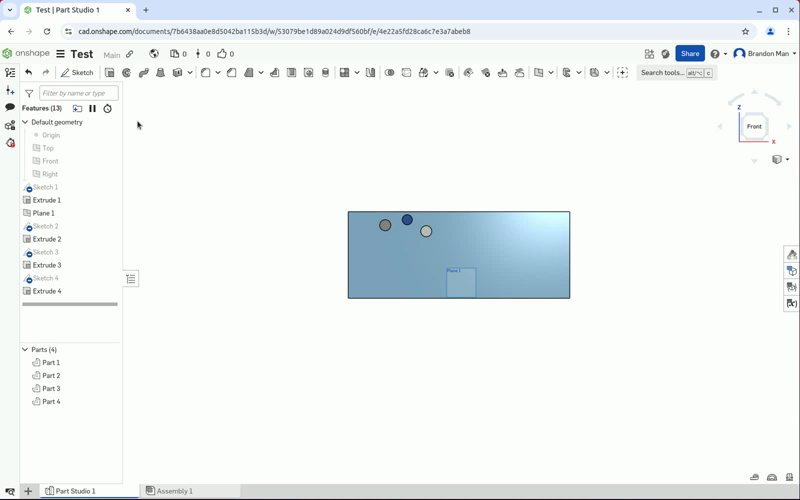
key(shift+h)
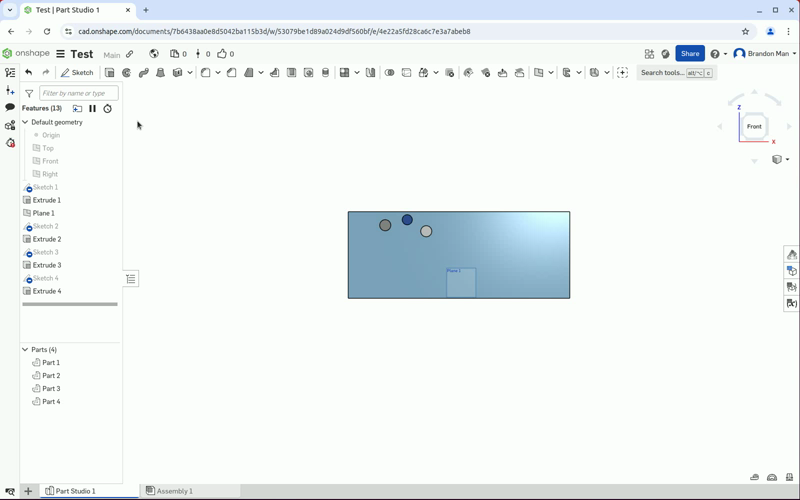
key(shift+h)
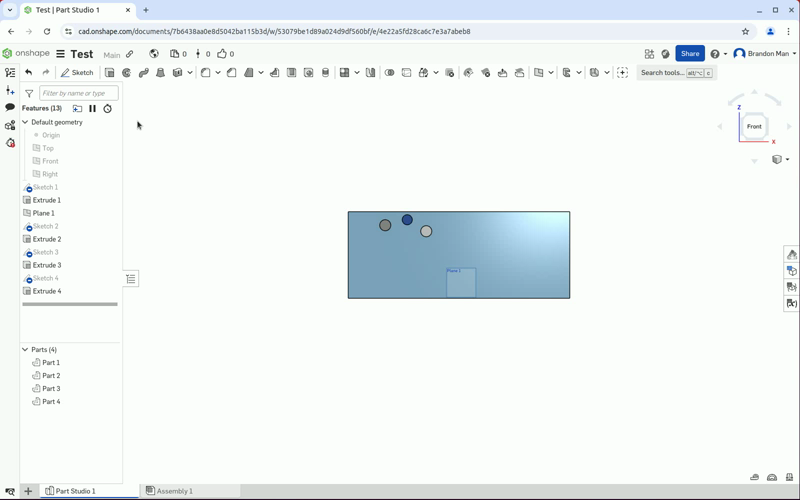
mouse_move(73, 189)
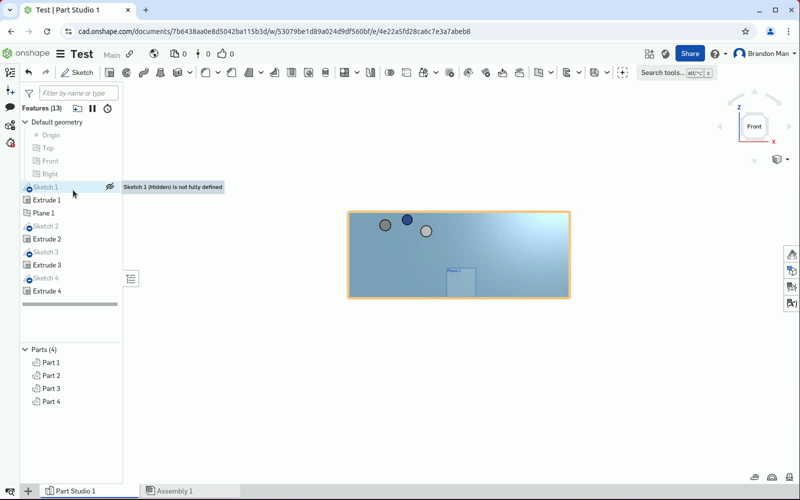
click(73, 189)
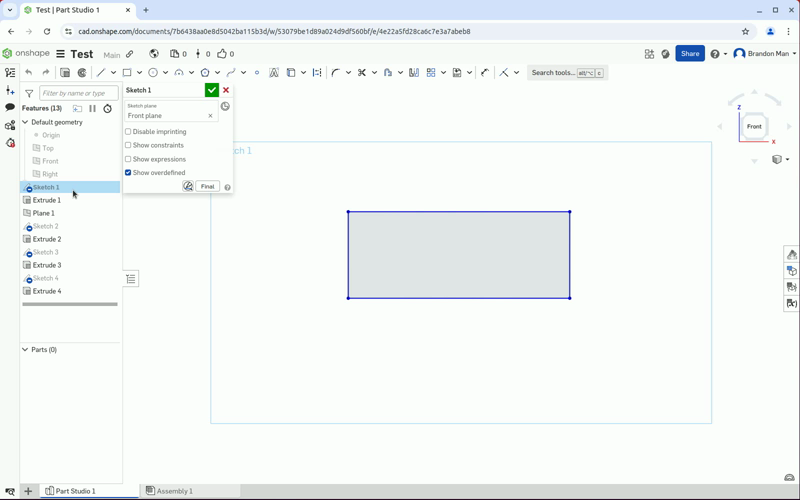
mouse_move(229, 92)
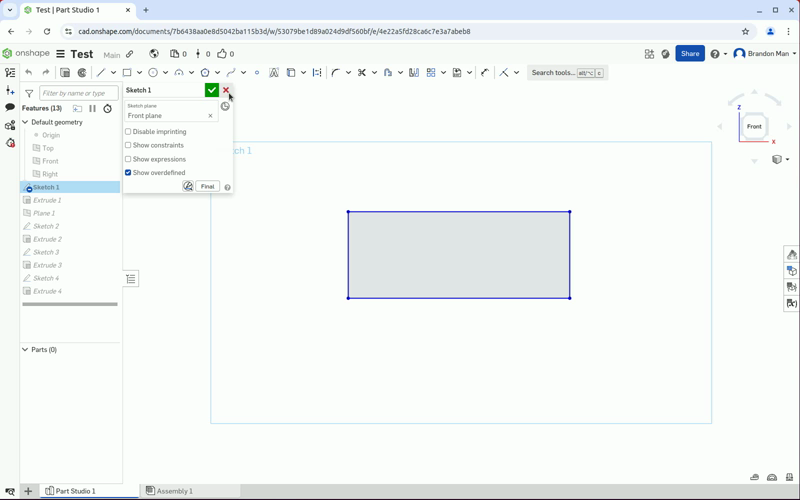
click(229, 92)
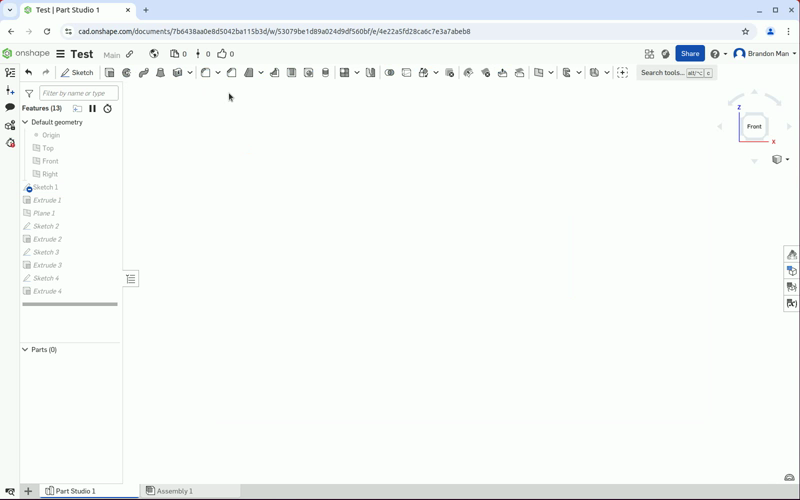
key(shift+s)
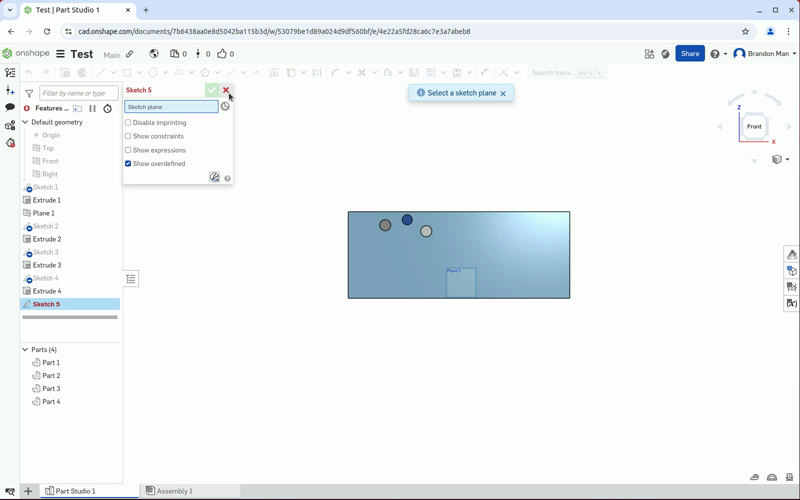
mouse_move(73, 215)
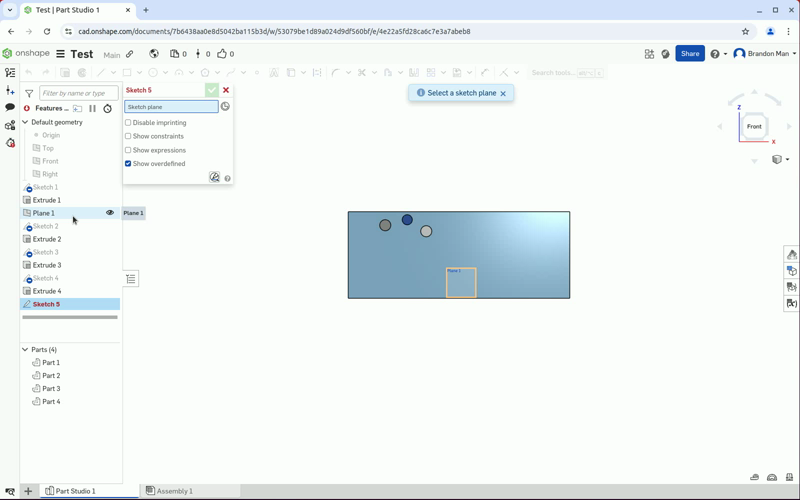
click(73, 215)
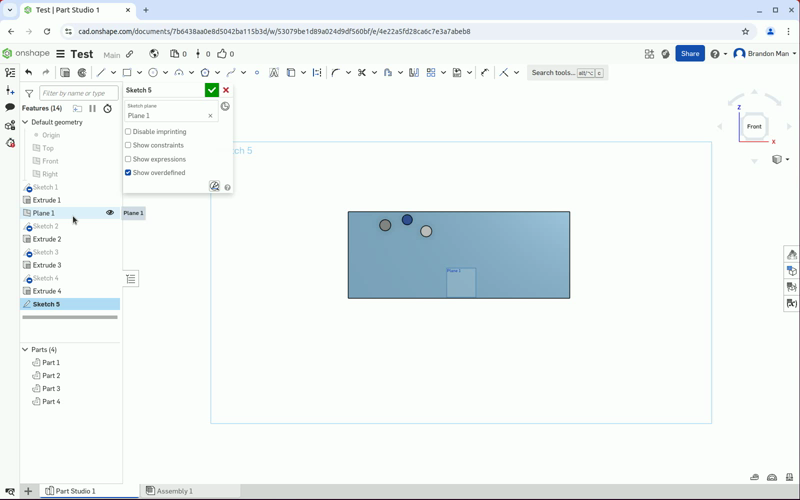
mouse_move(73, 352)
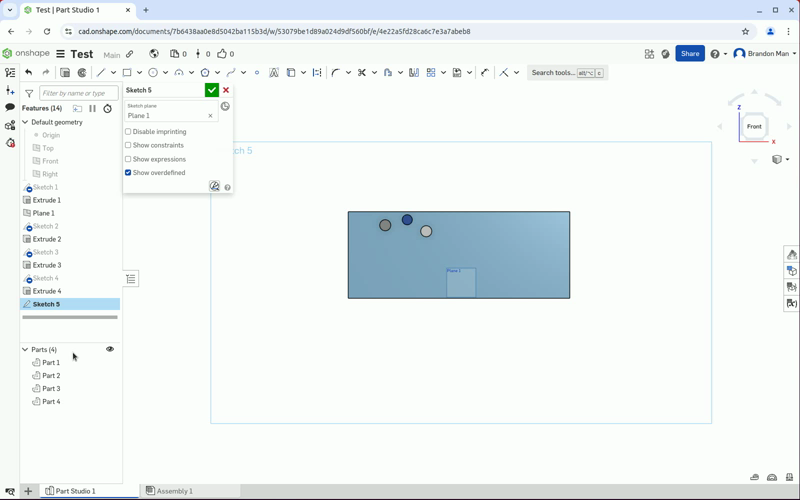
key(y)
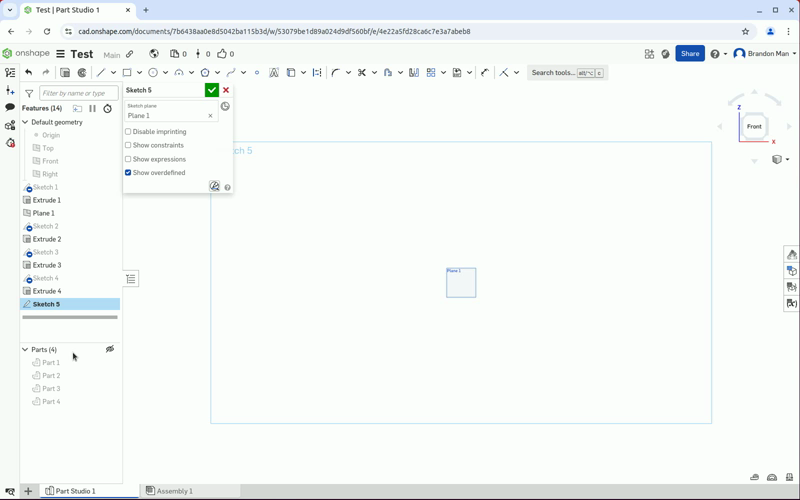
key(c)
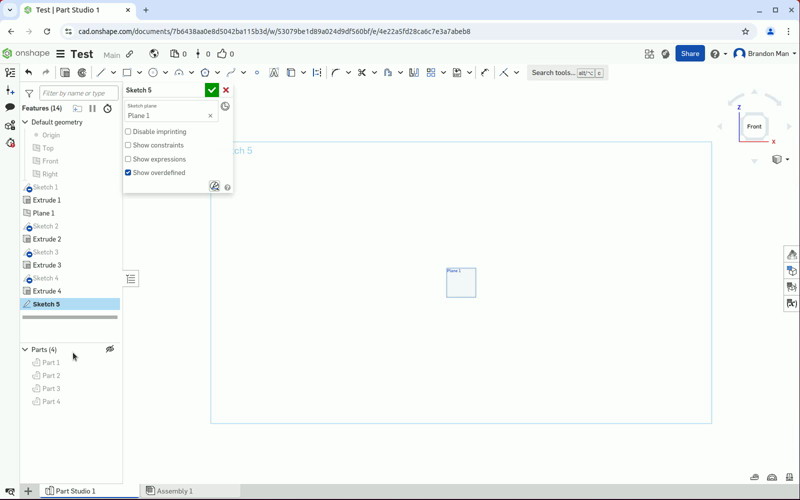
key_down(shift)
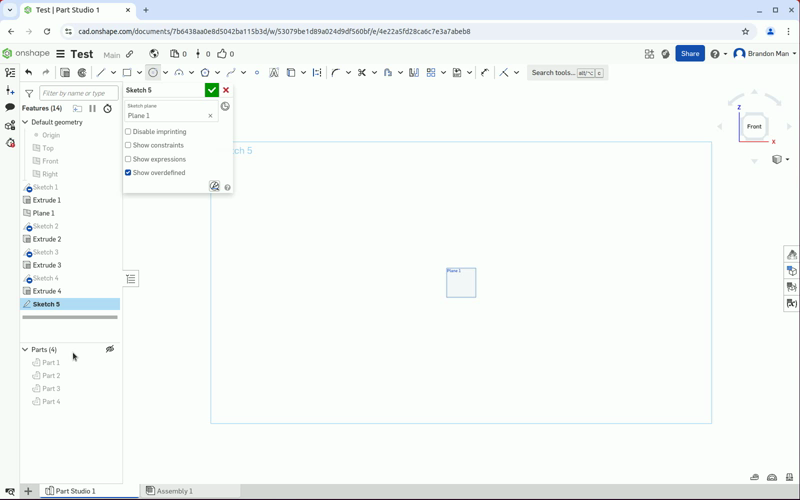
mouse_move(453, 234)
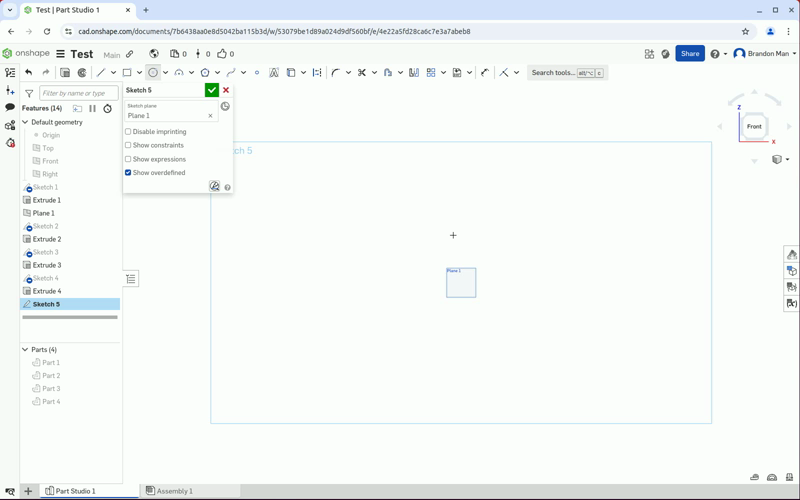
click(453, 234)
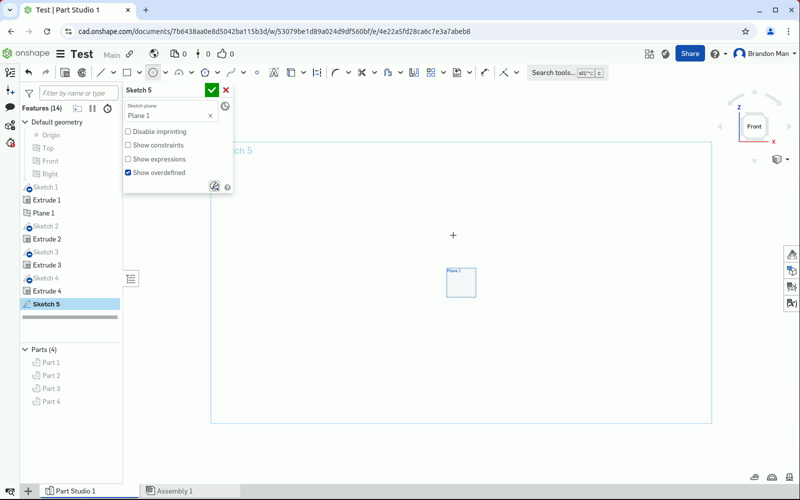
key_up(shift)
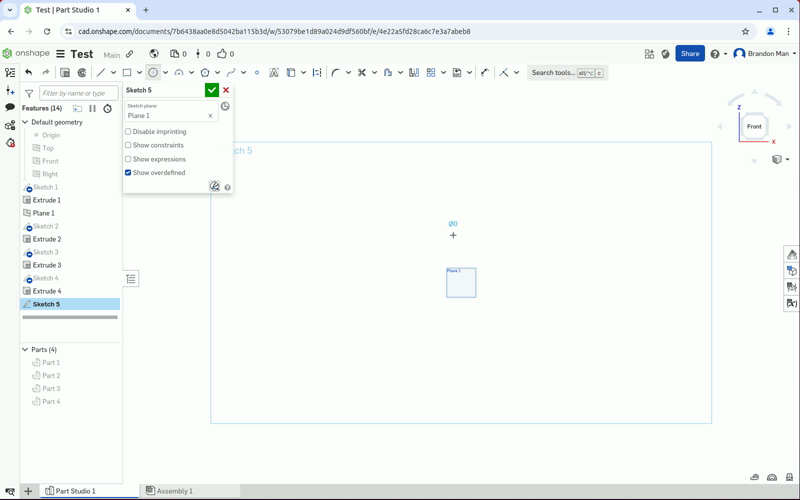
mouse_move(458, 234)
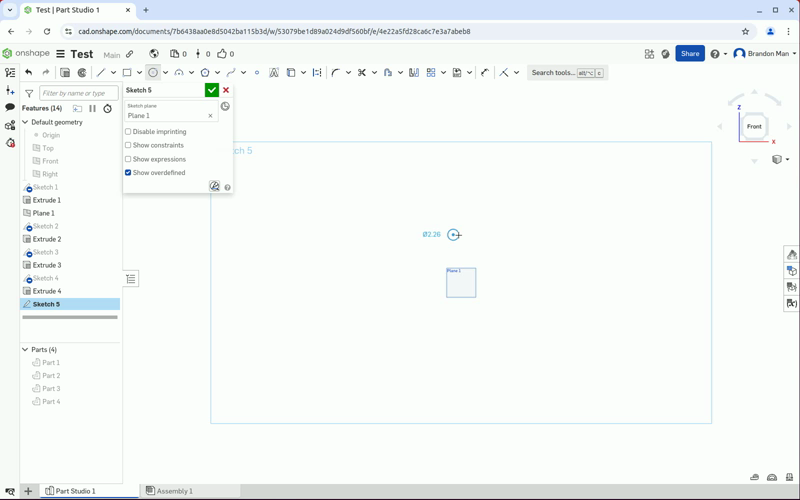
click(458, 234)
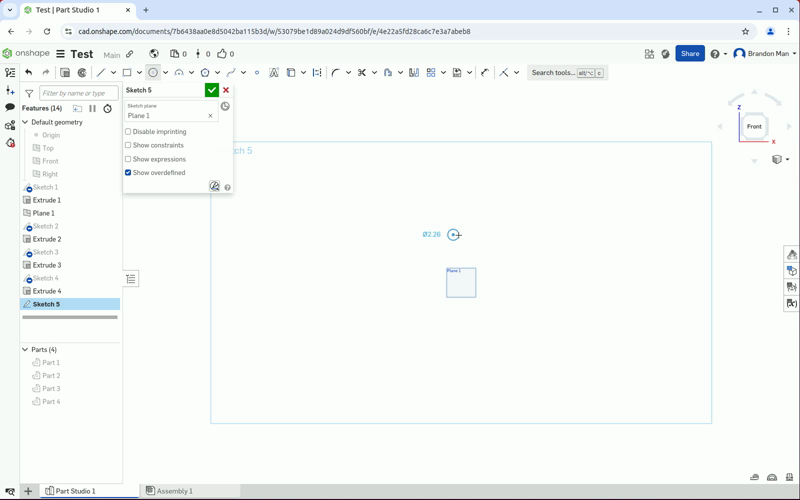
key(esc)
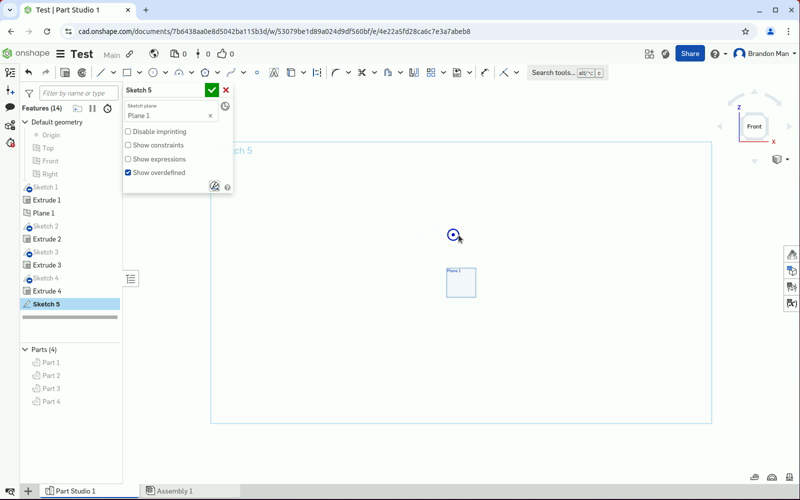
mouse_move(452, 231)
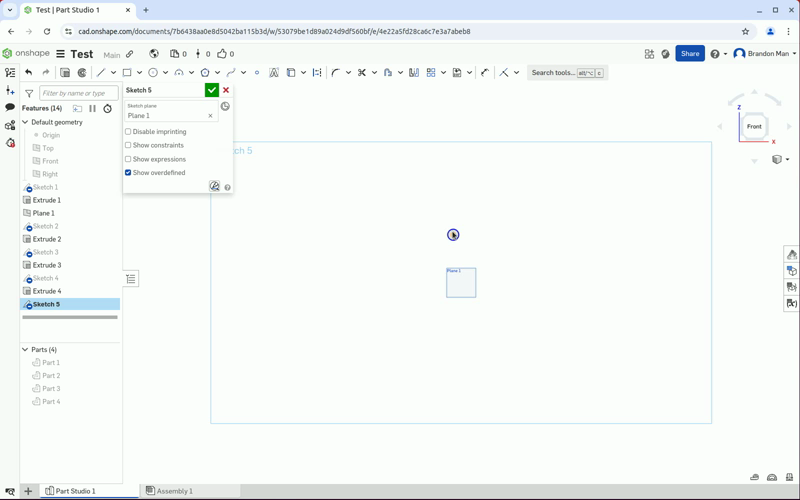
scroll(6)
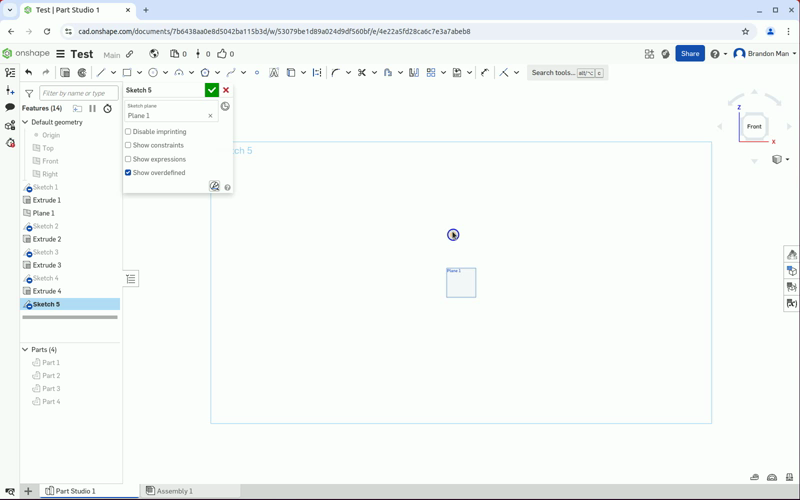
scroll(6)
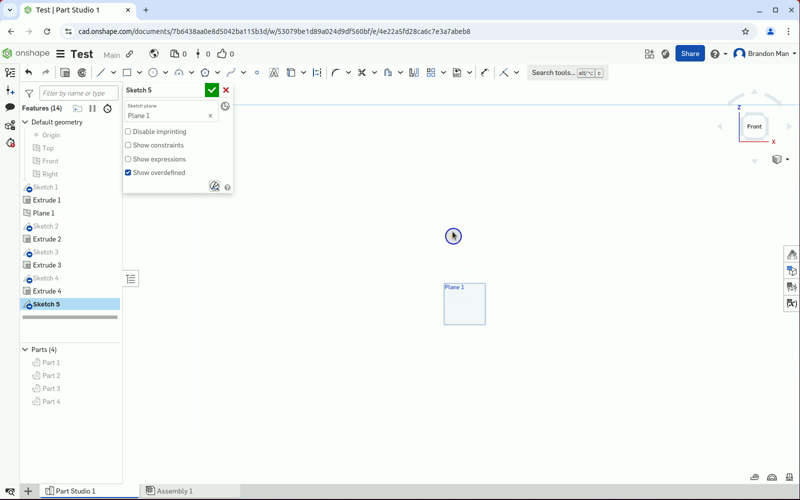
scroll(6)
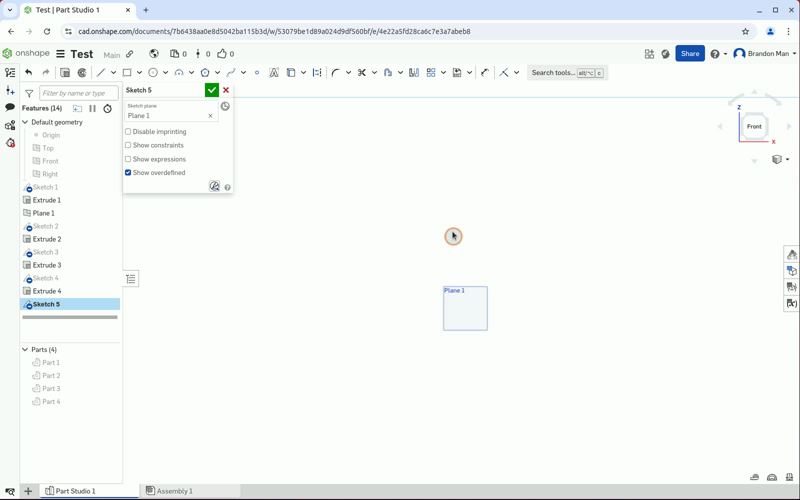
scroll(6)
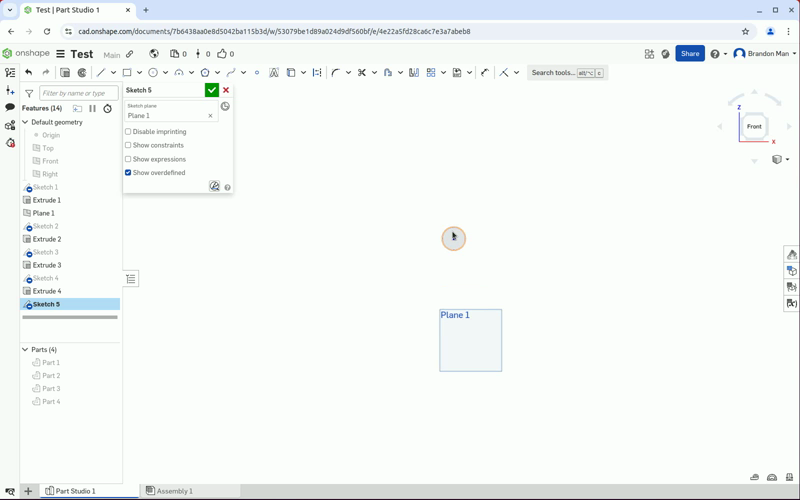
scroll(6)
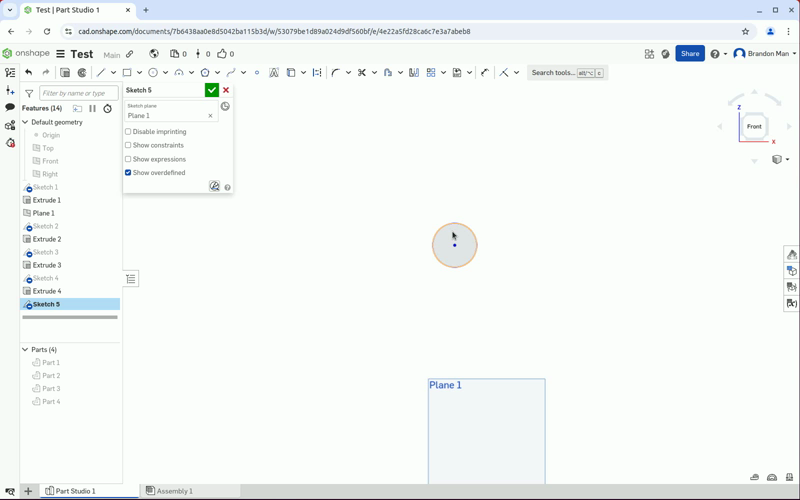
scroll(6)
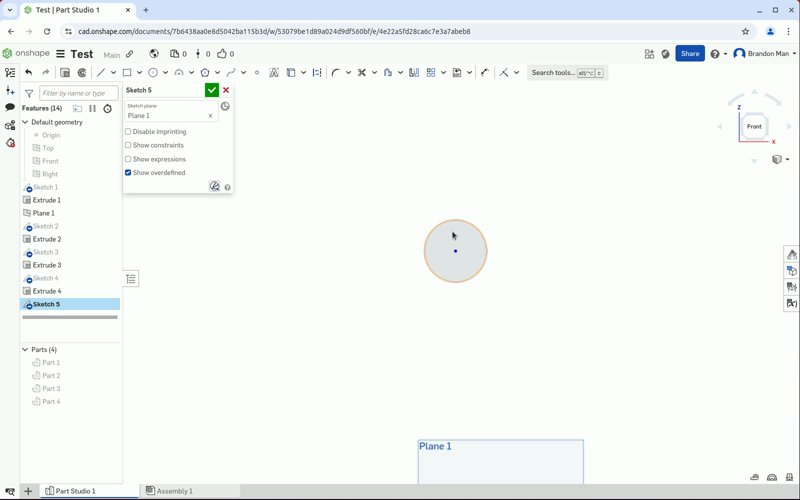
scroll(6)
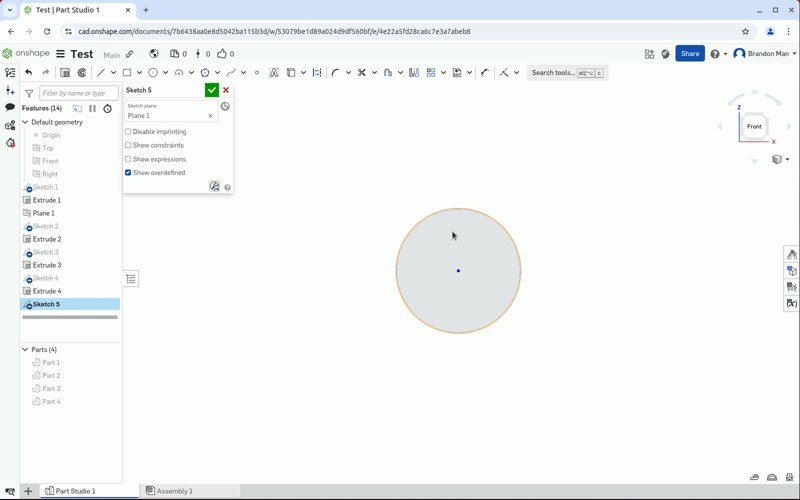
click(452, 231)
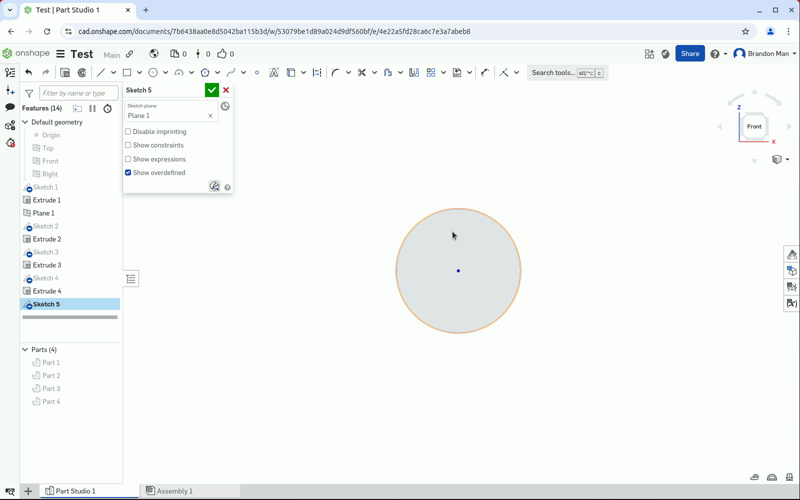
scroll(-6)
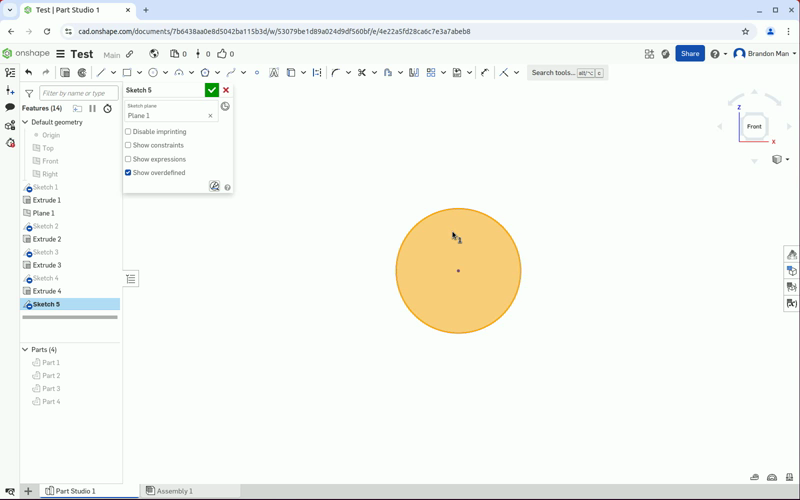
scroll(-6)
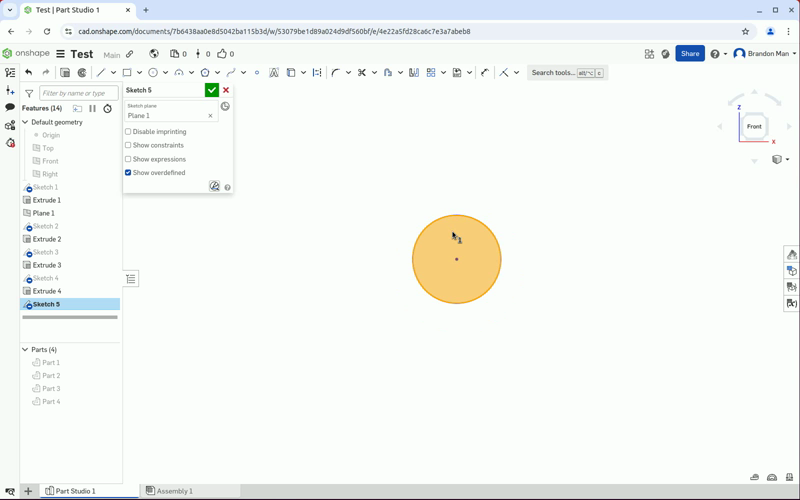
scroll(-6)
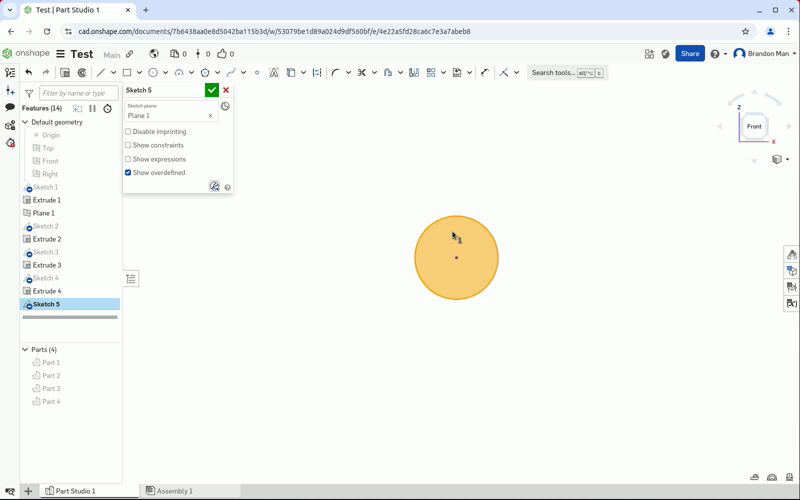
scroll(-6)
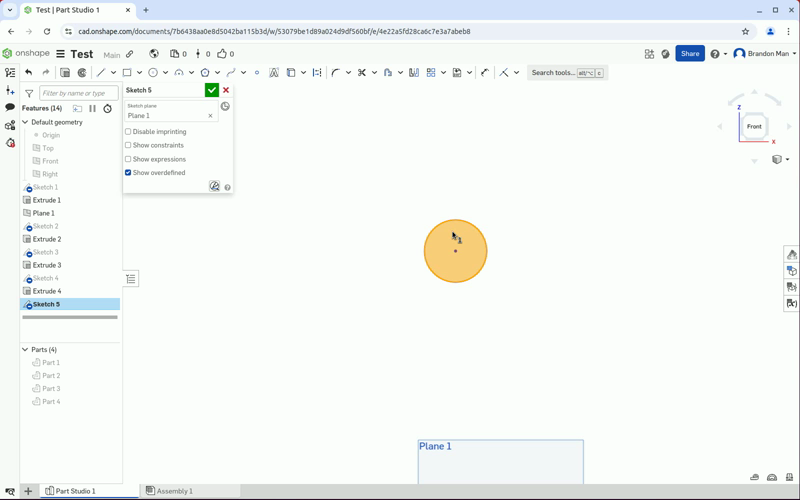
scroll(-6)
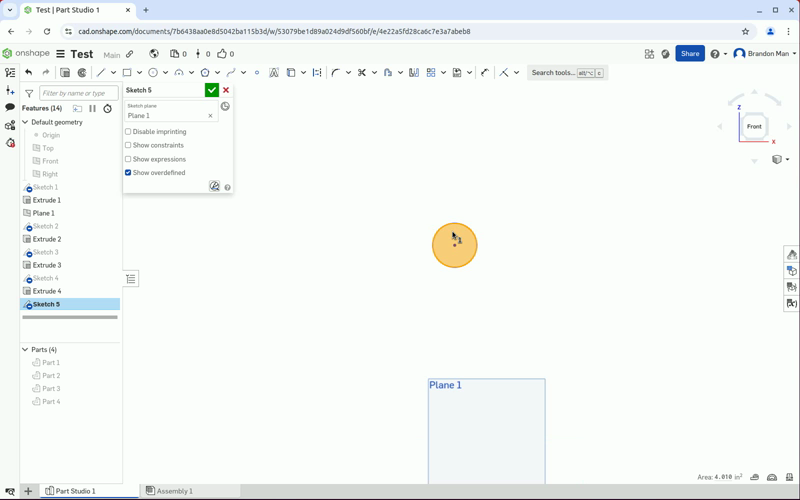
scroll(-6)
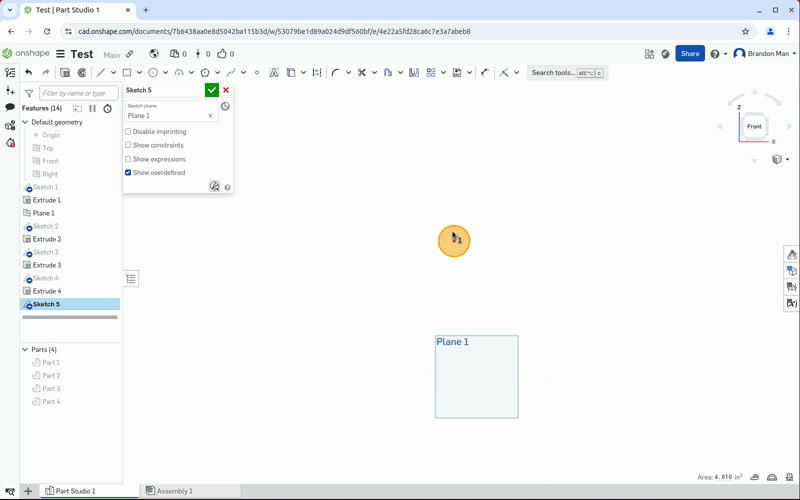
scroll(-6)
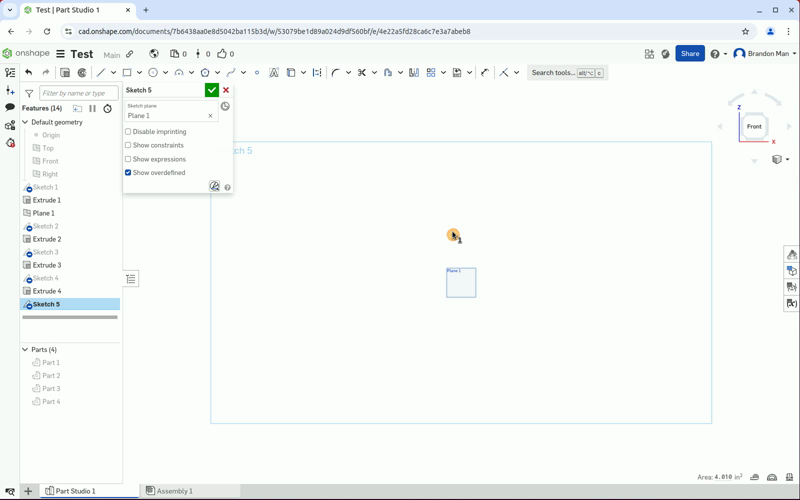
mouse_move(73, 352)
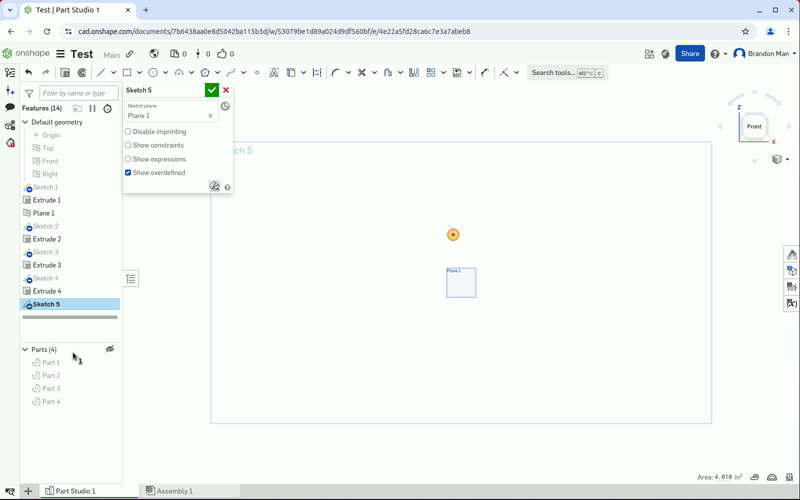
key(shift+y)
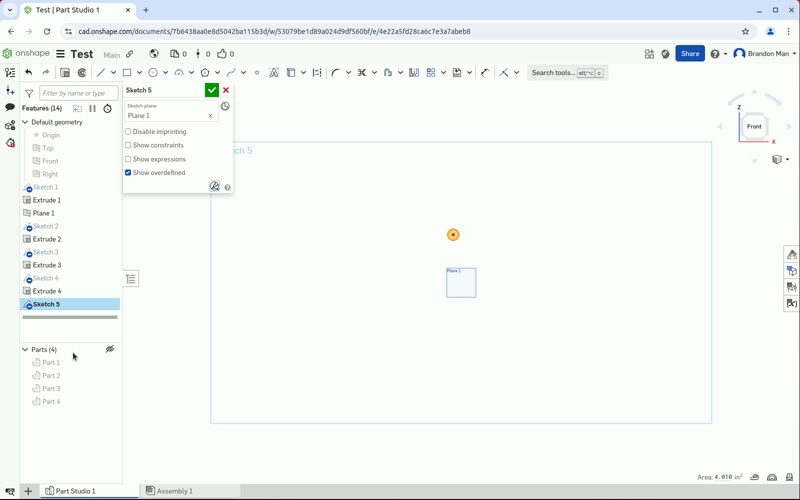
key(shift+e)
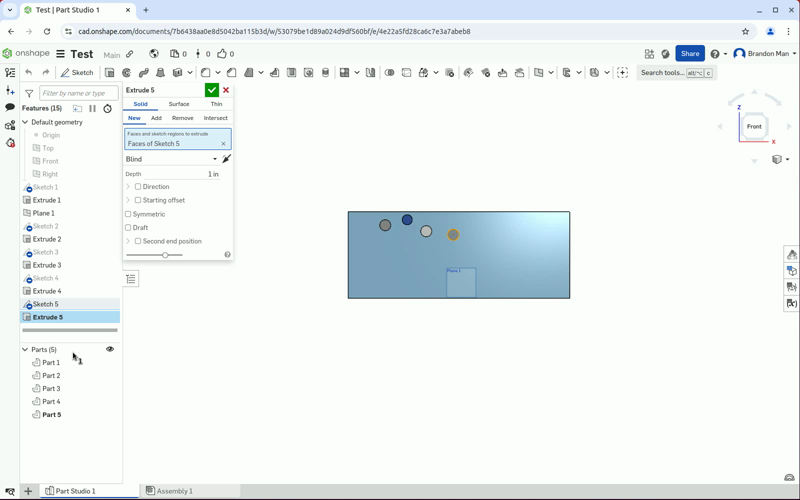
mouse_move(143, 106)
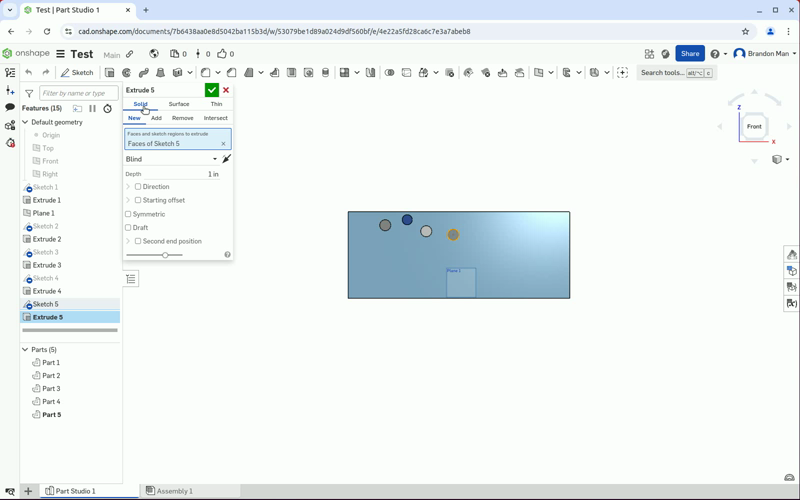
click(143, 106)
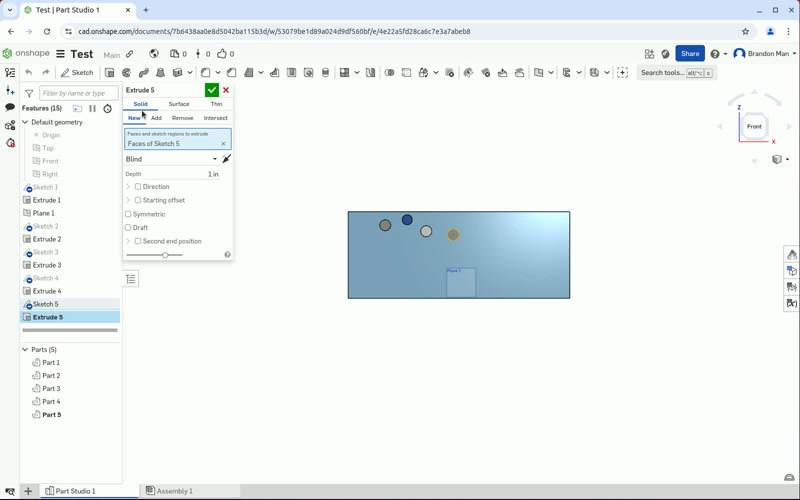
mouse_move(137, 120)
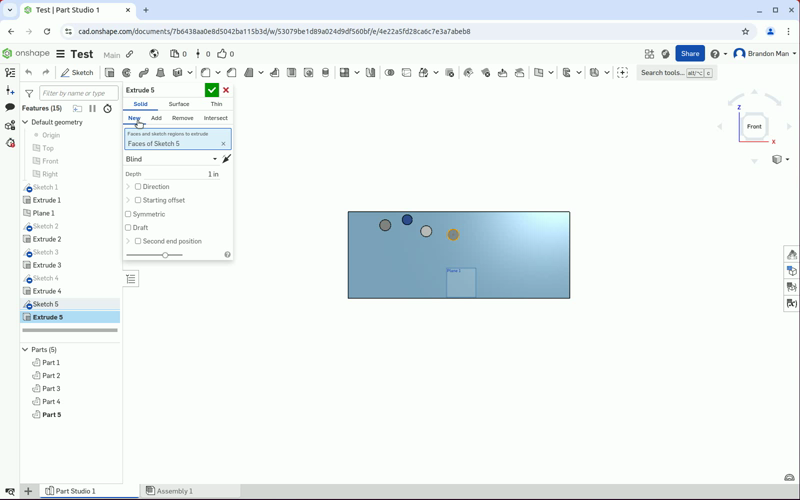
click(137, 120)
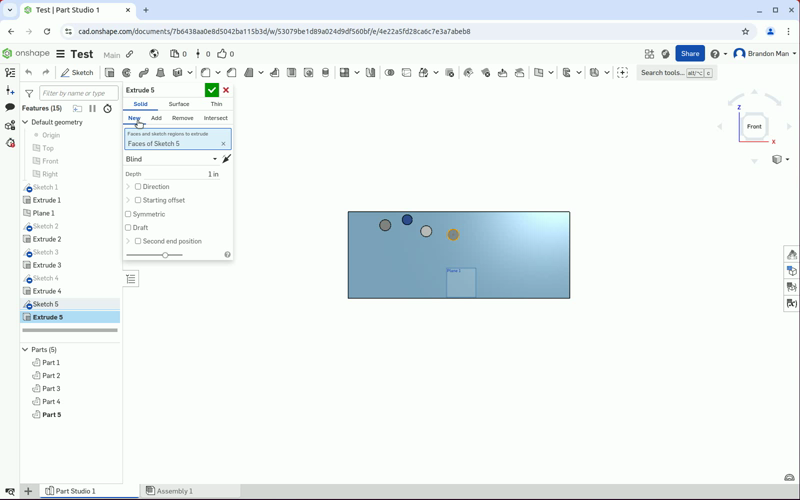
key(tab, 4)
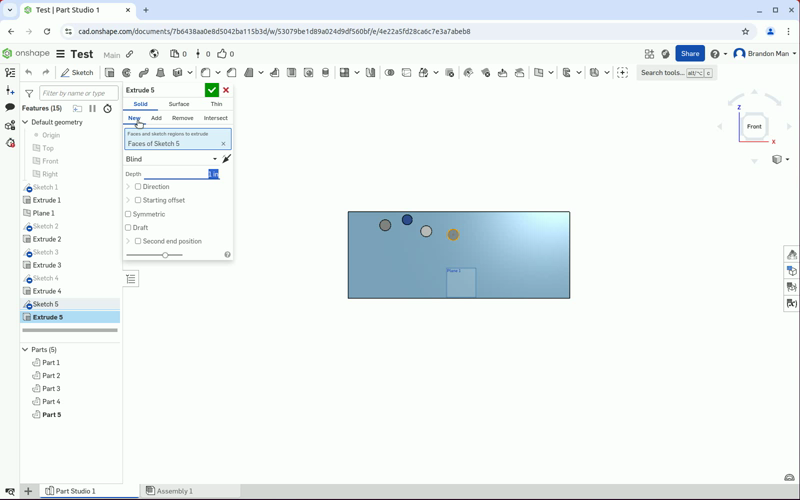
text(6.258)
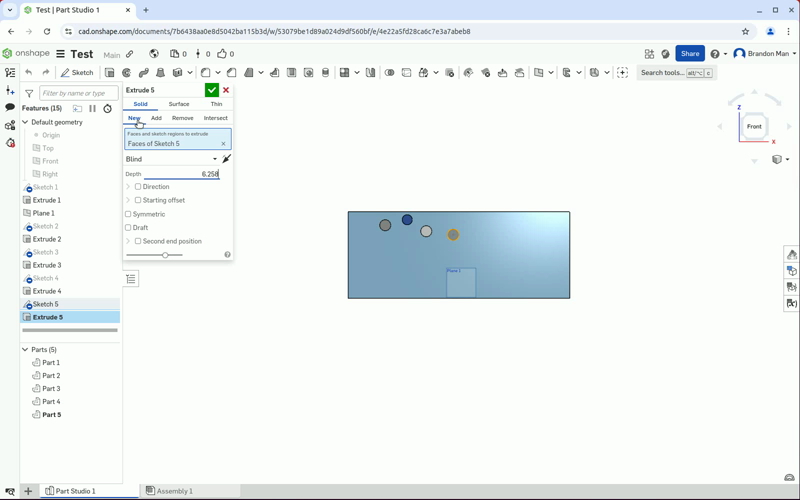
key(enter)
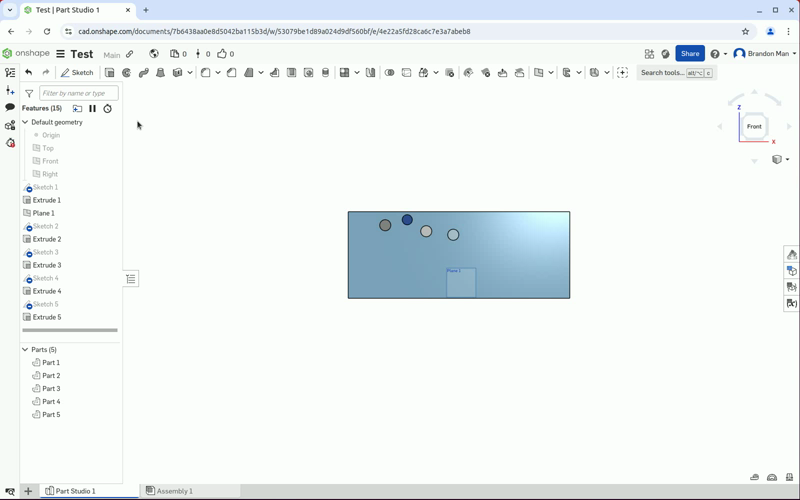
key(shift+h)
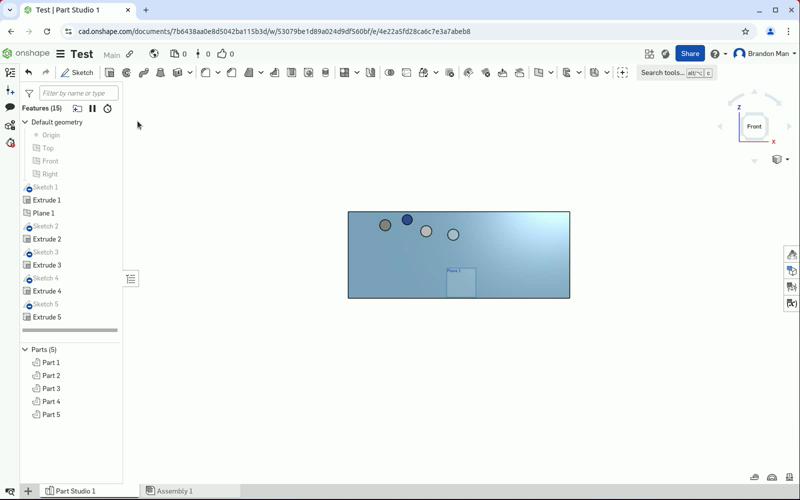
key(shift+h)
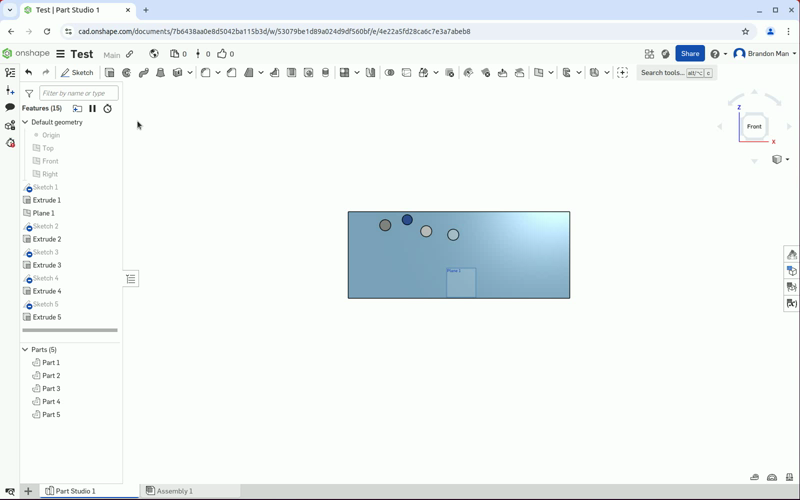
mouse_move(73, 189)
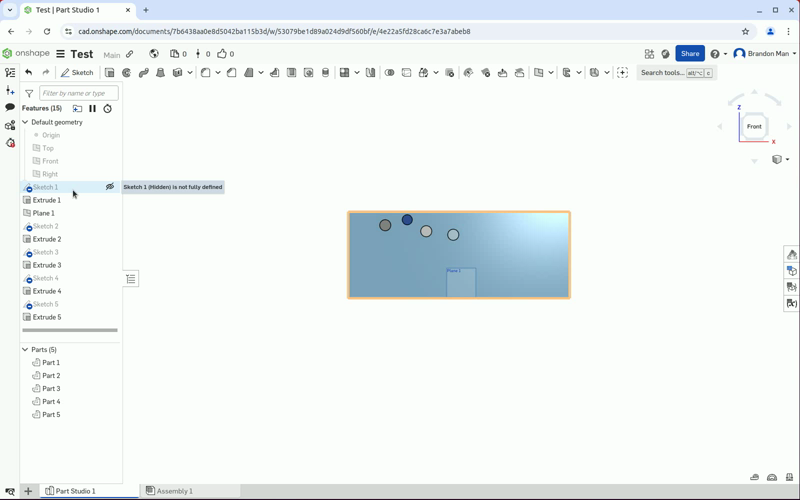
click(73, 189)
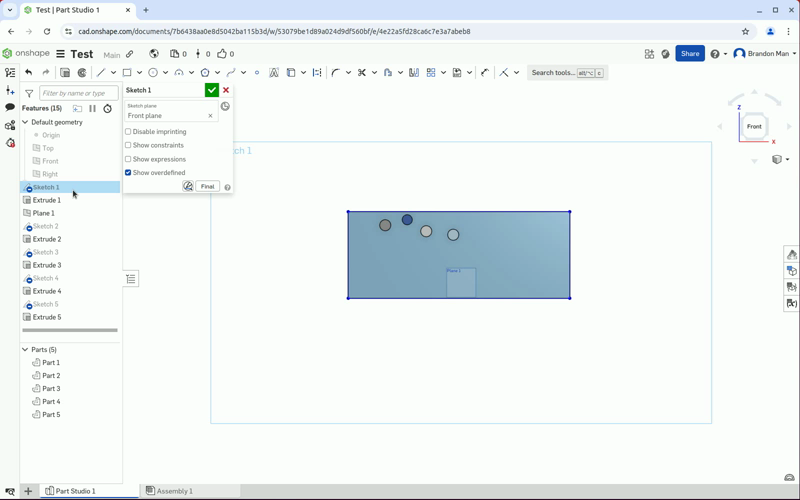
mouse_move(229, 92)
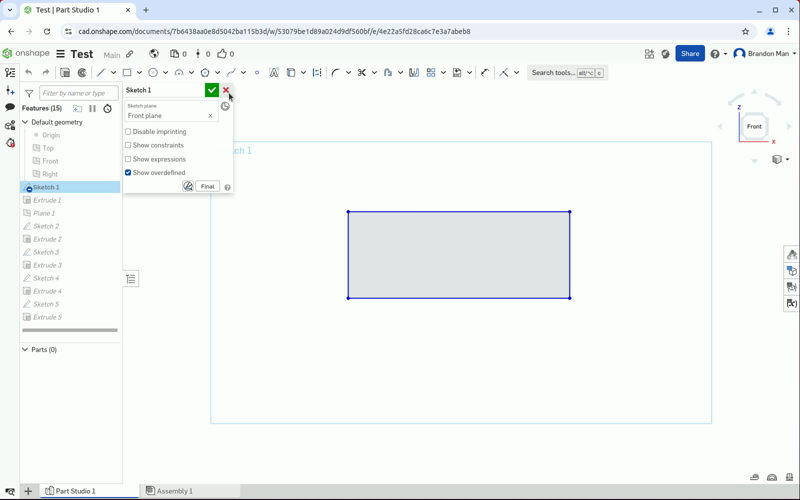
click(229, 92)
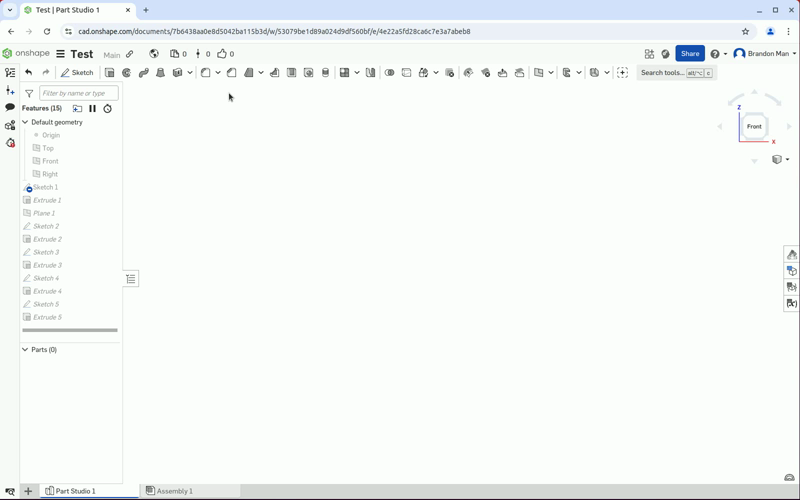
key(shift+s)
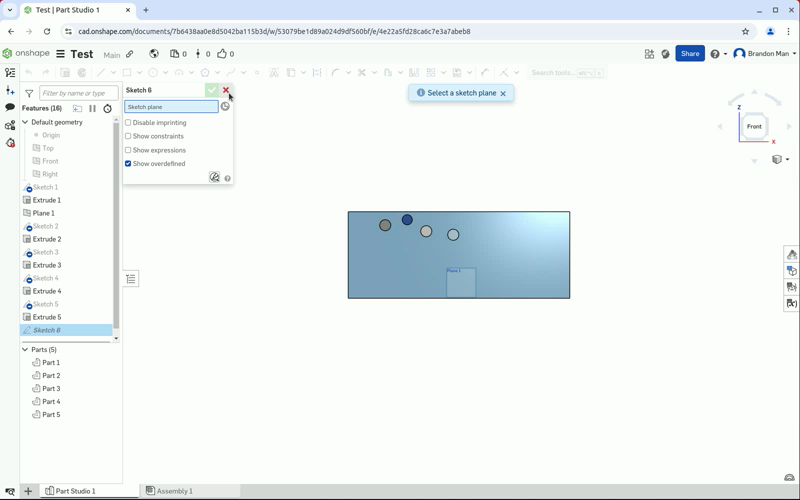
mouse_move(69, 215)
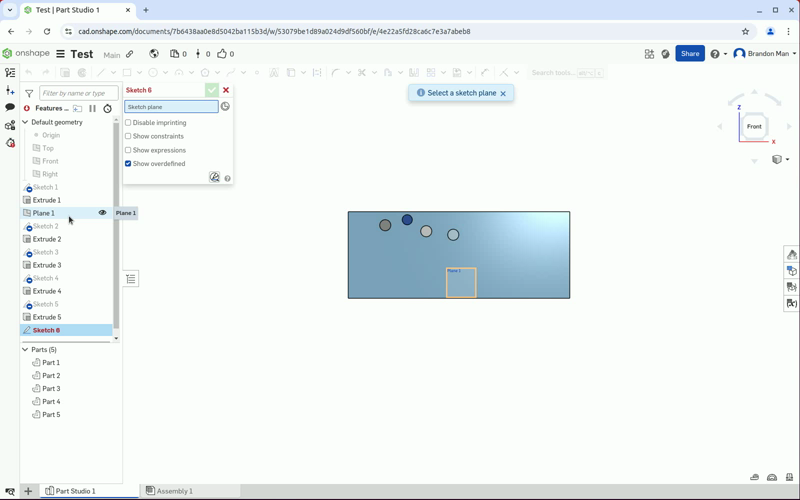
click(69, 215)
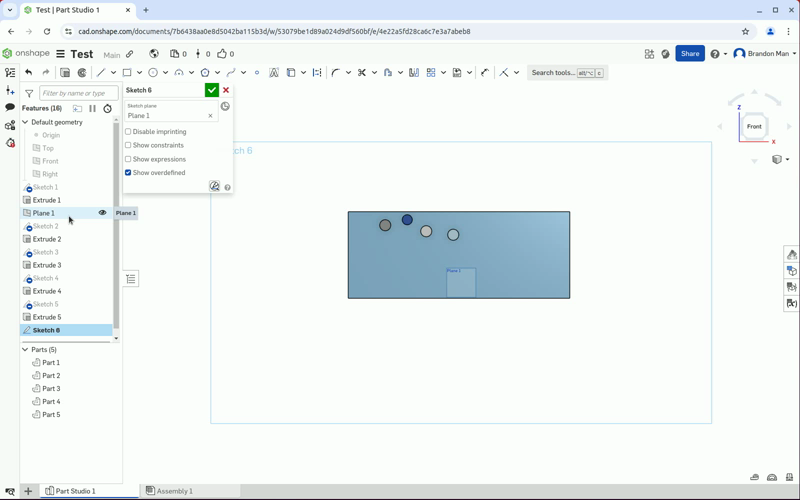
mouse_move(73, 352)
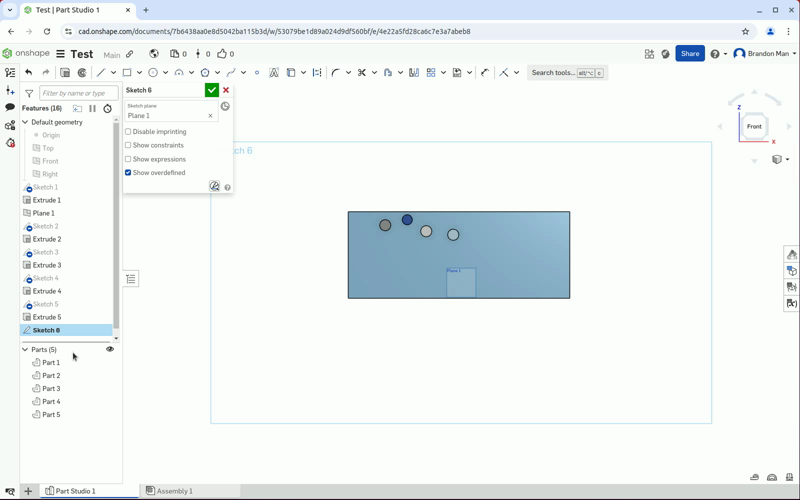
key(y)
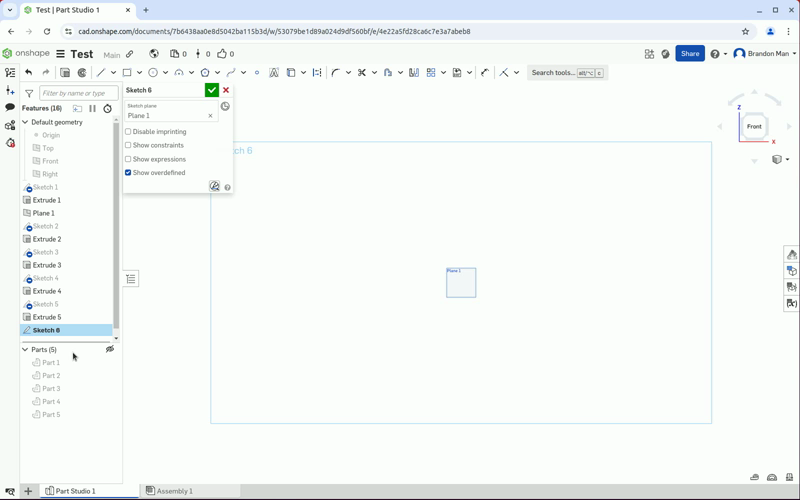
key(c)
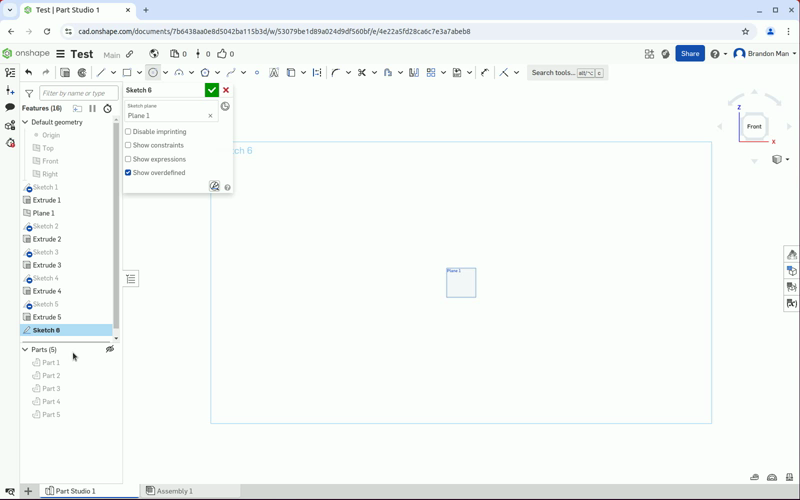
key_down(shift)
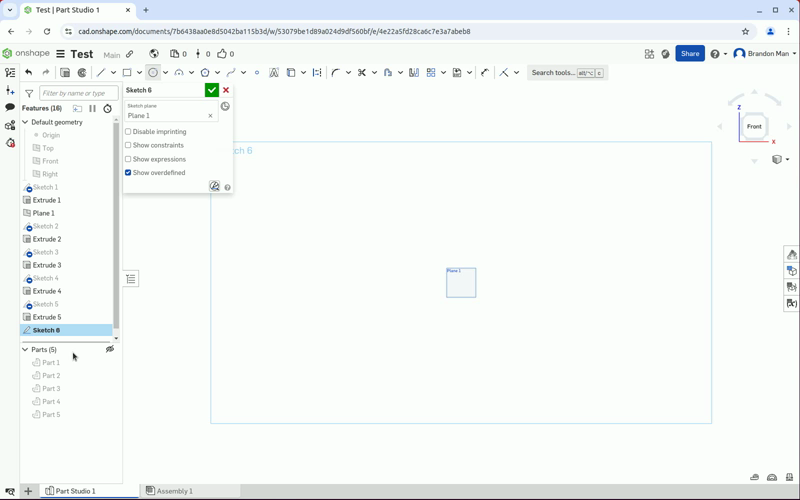
mouse_move(483, 237)
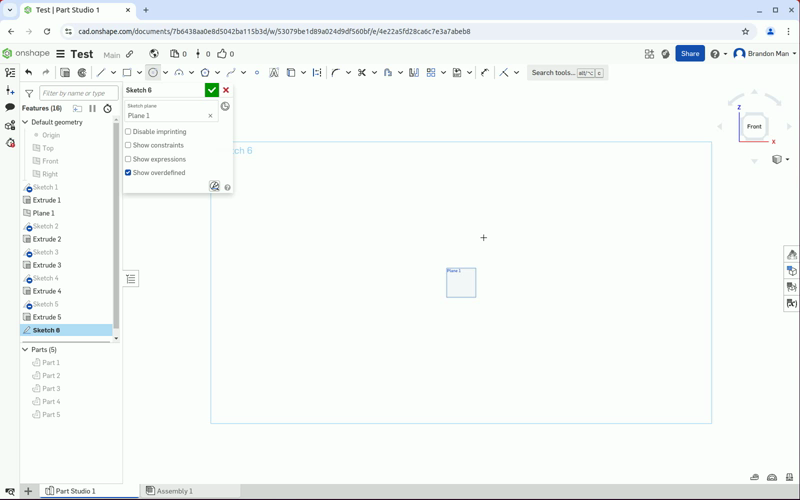
click(483, 237)
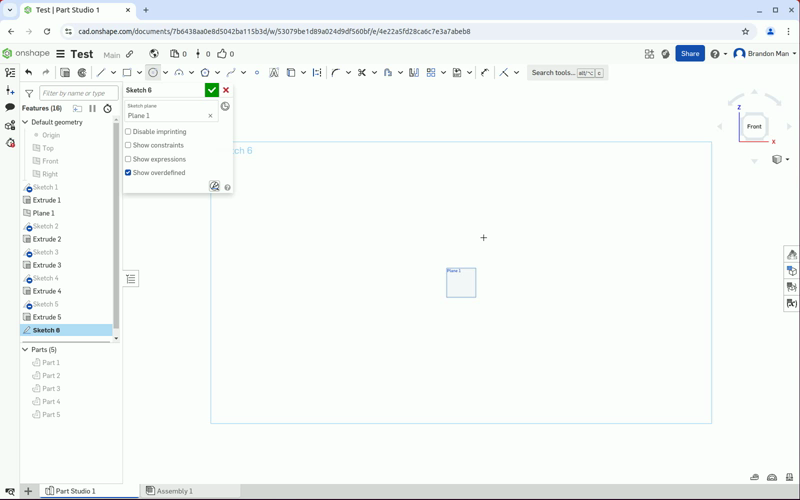
key_up(shift)
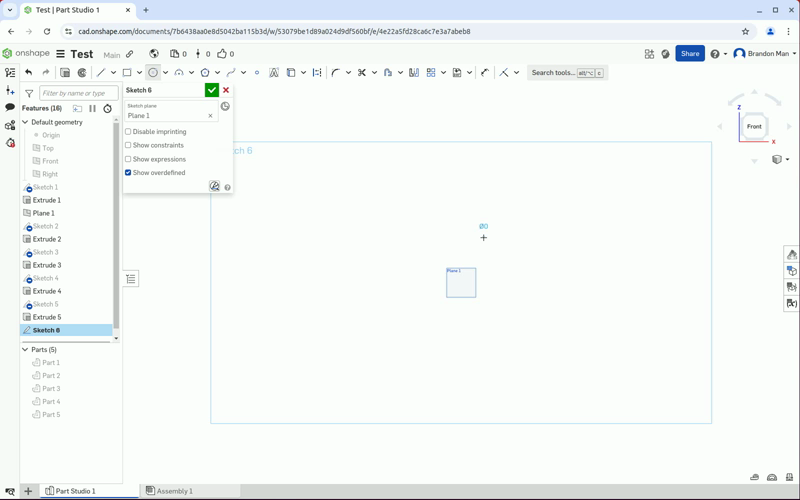
mouse_move(489, 237)
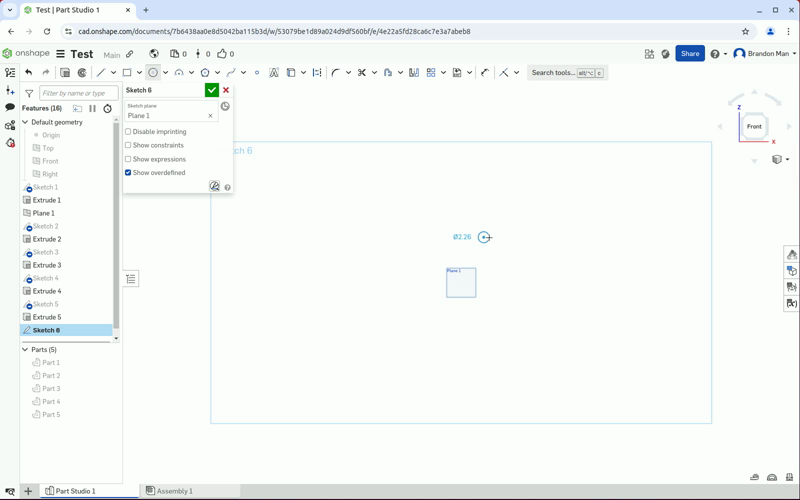
click(489, 237)
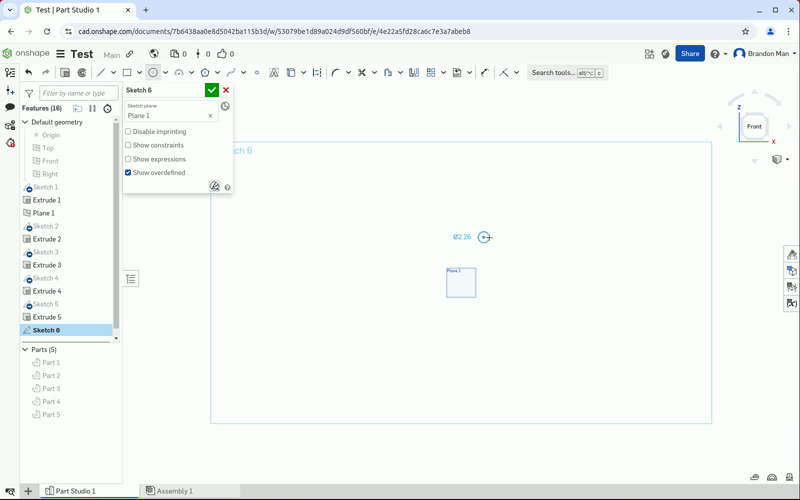
key(esc)
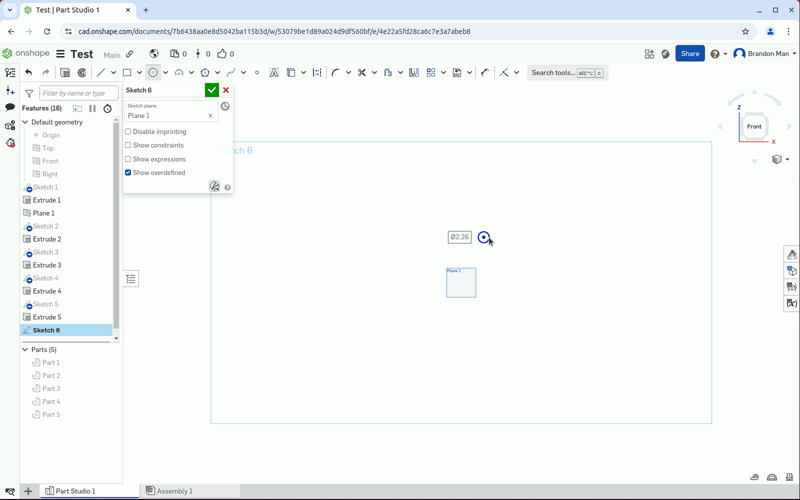
mouse_move(481, 236)
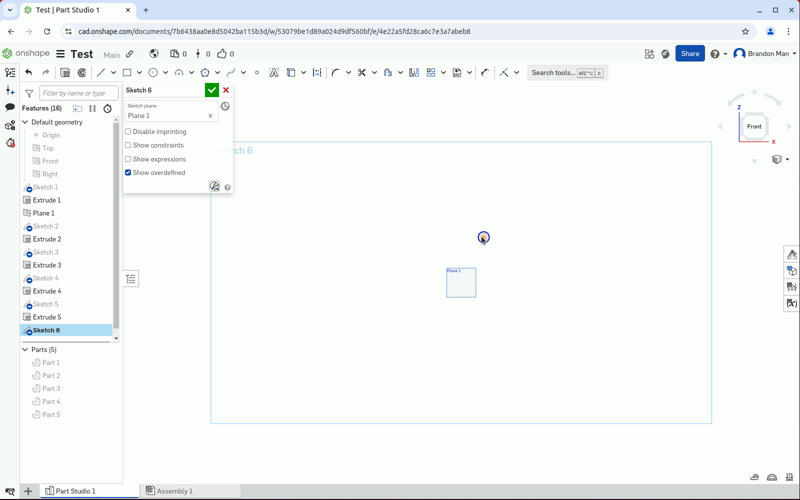
scroll(6)
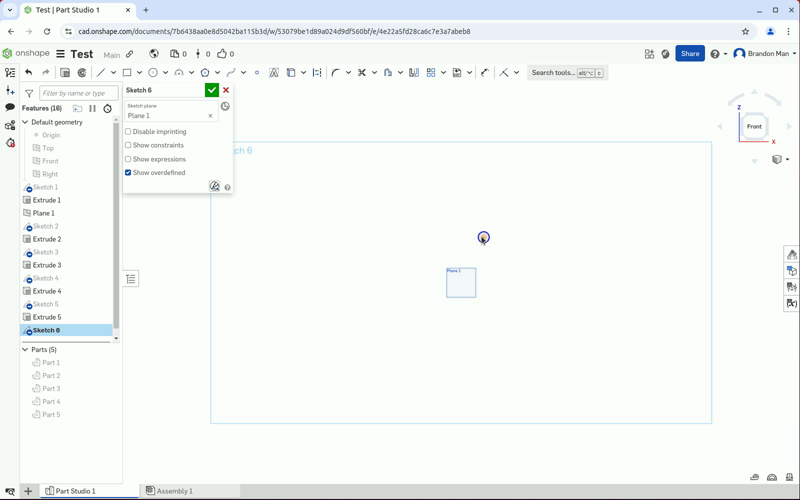
scroll(6)
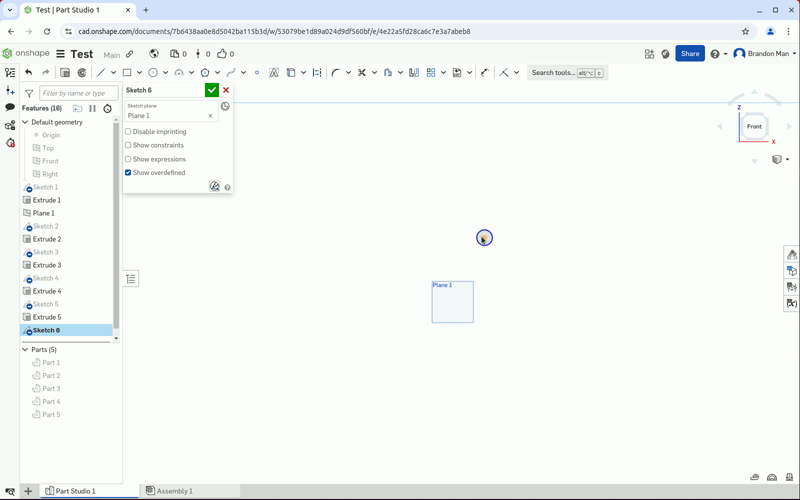
scroll(6)
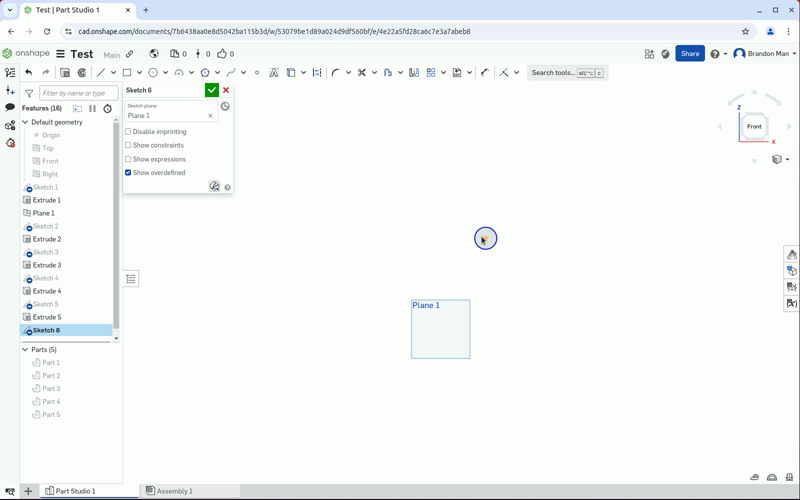
scroll(6)
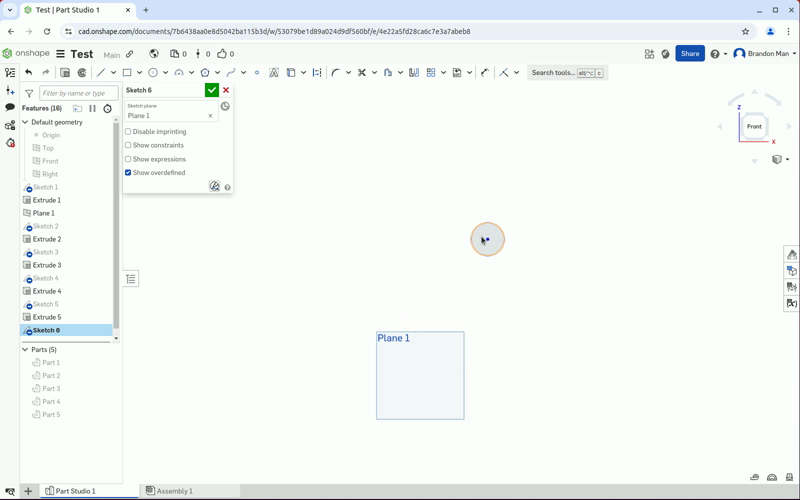
scroll(6)
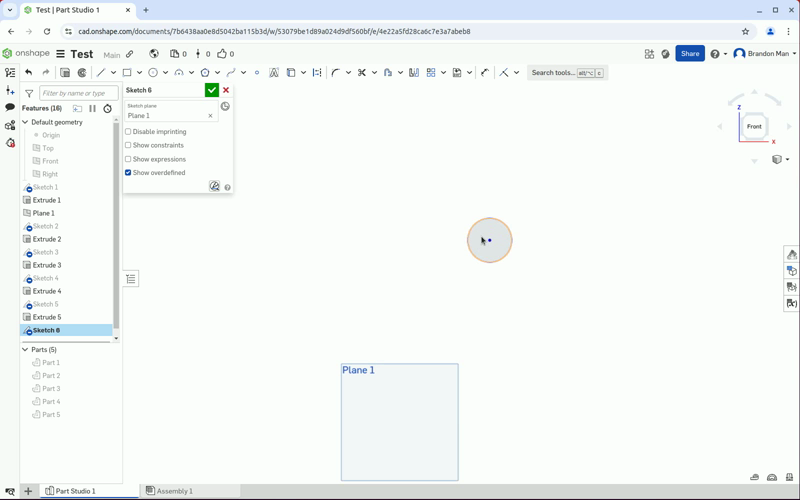
scroll(6)
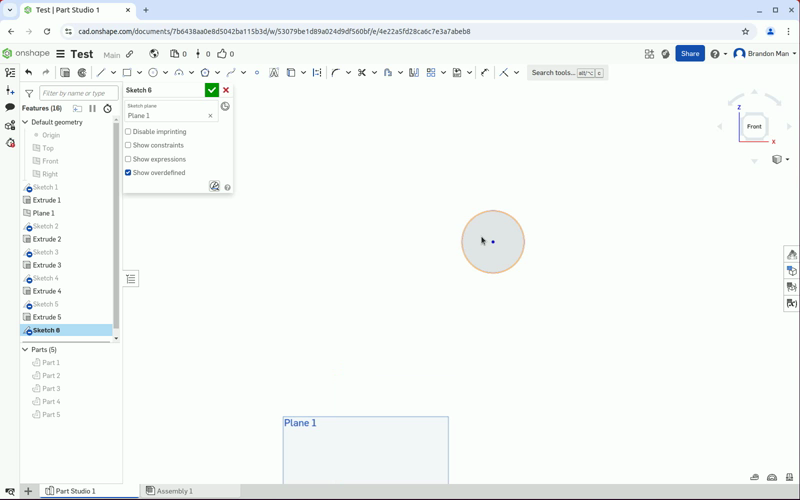
scroll(6)
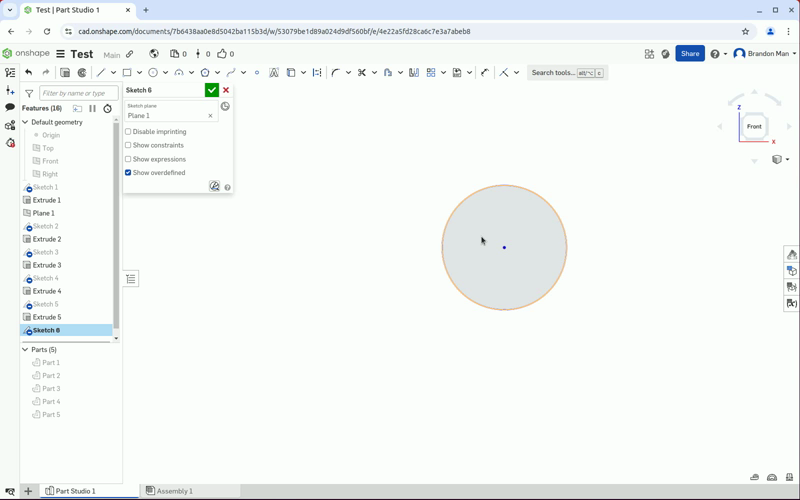
click(481, 236)
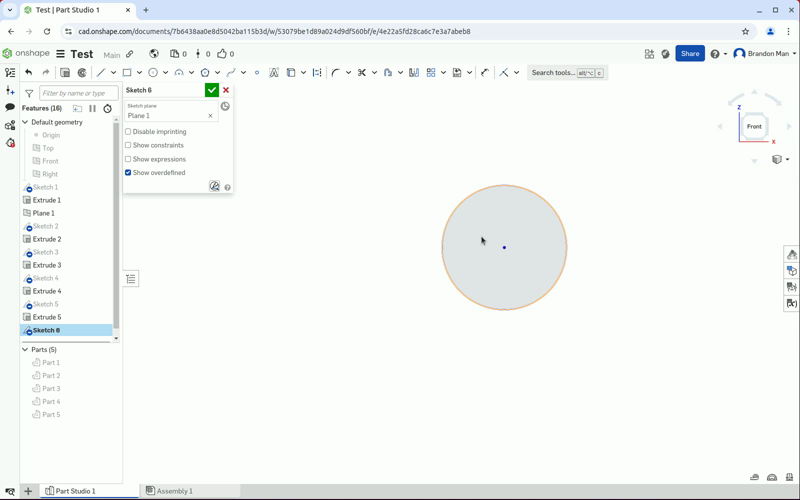
scroll(-6)
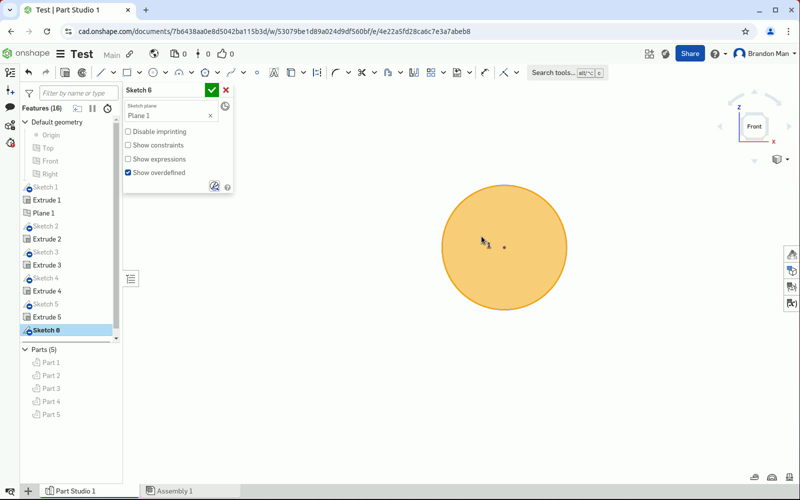
scroll(-6)
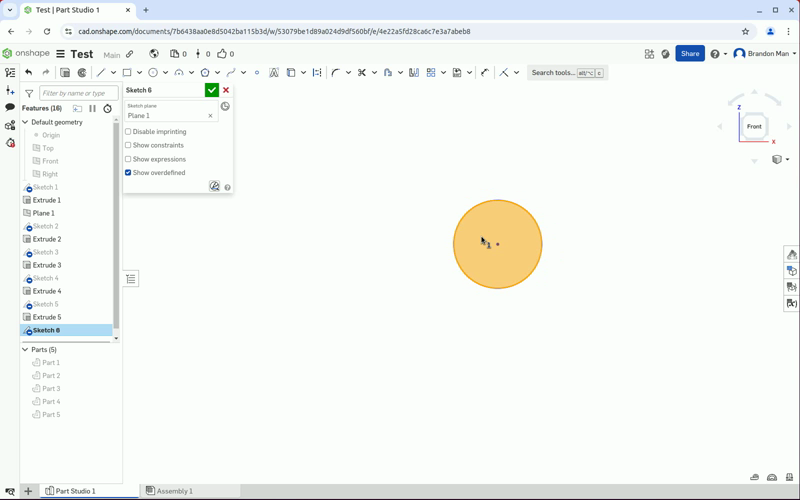
scroll(-6)
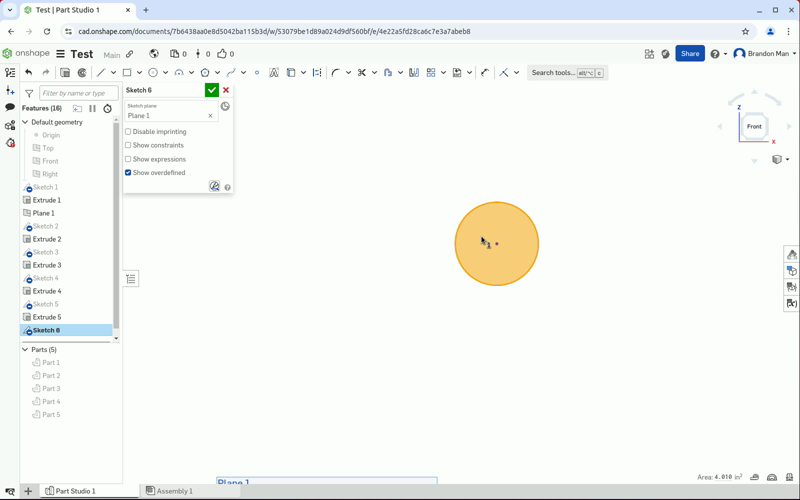
scroll(-6)
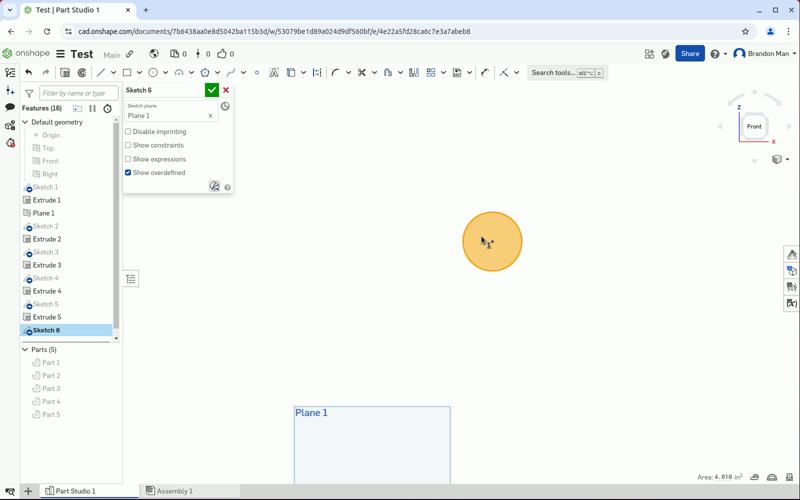
scroll(-6)
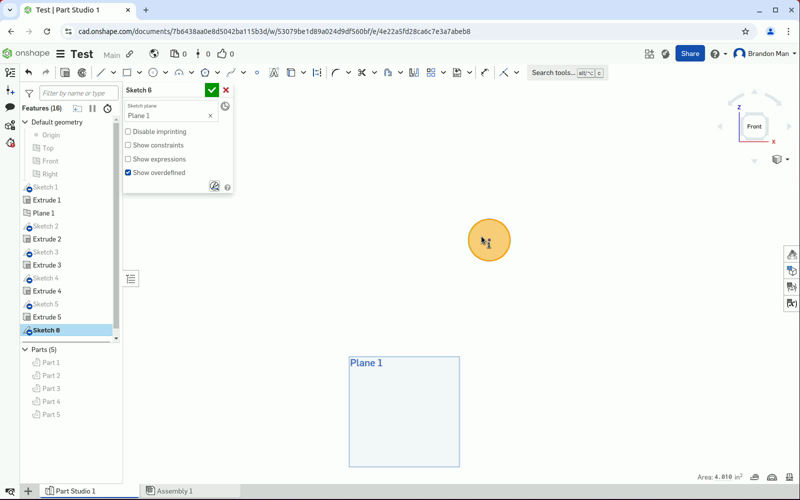
scroll(-6)
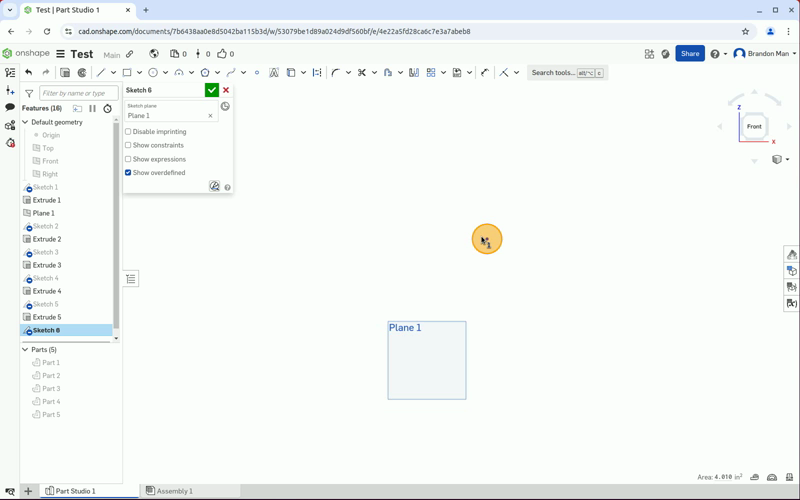
scroll(-6)
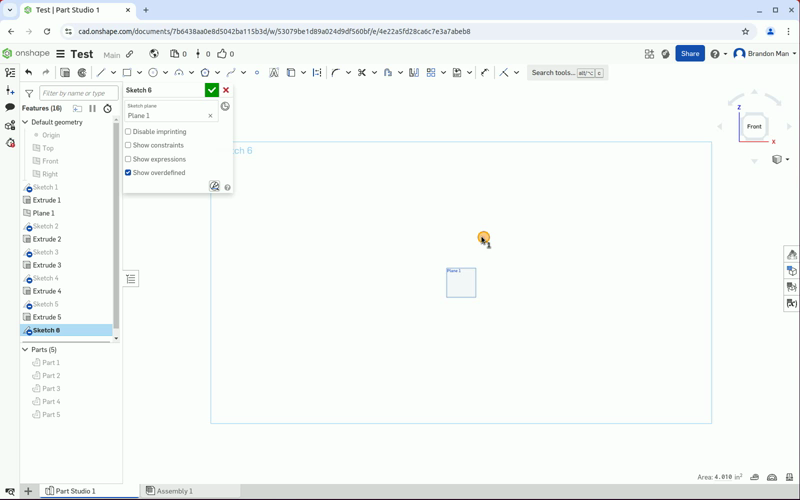
mouse_move(73, 352)
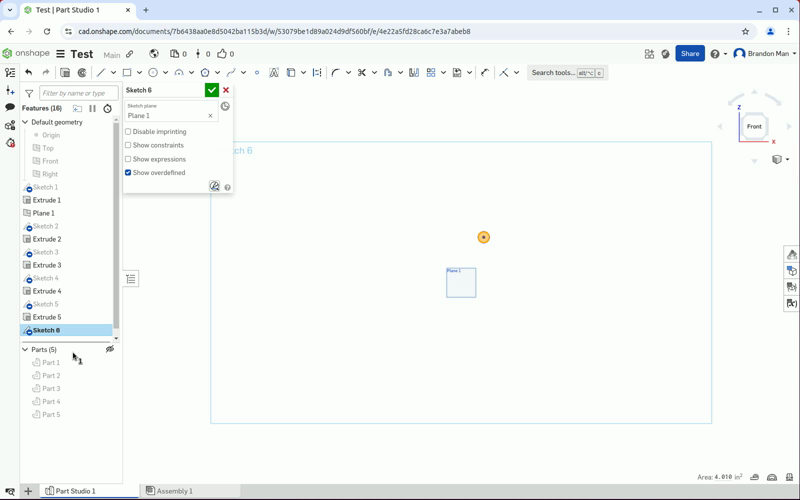
key(shift+y)
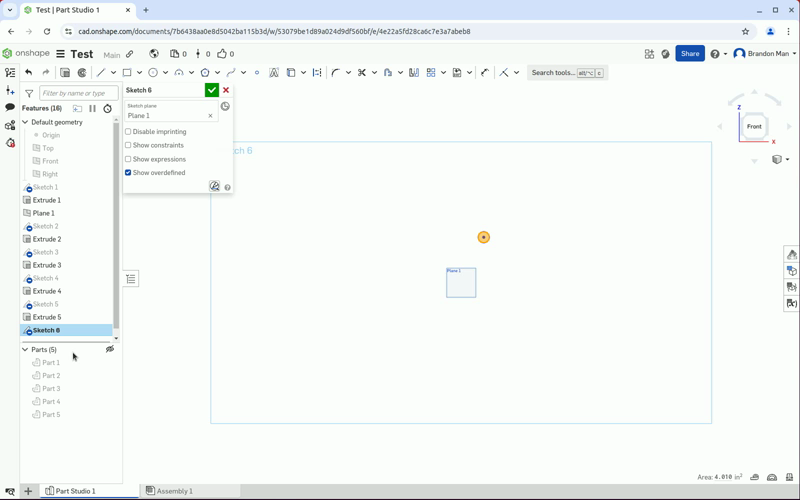
key(shift+e)
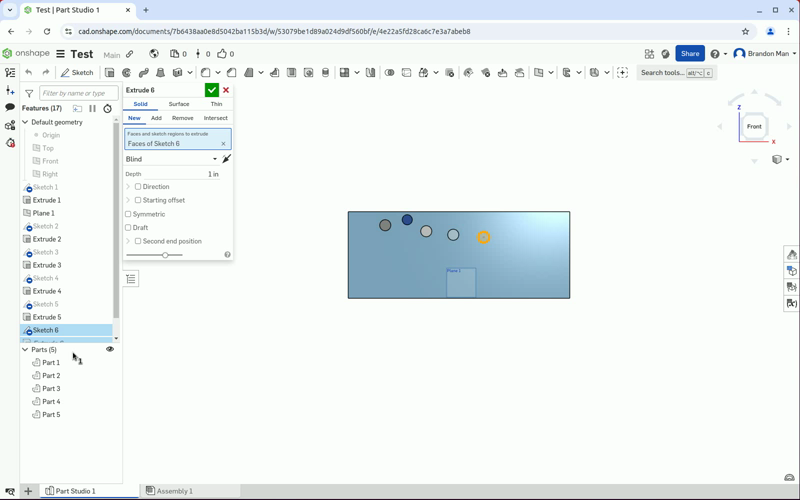
mouse_move(143, 106)
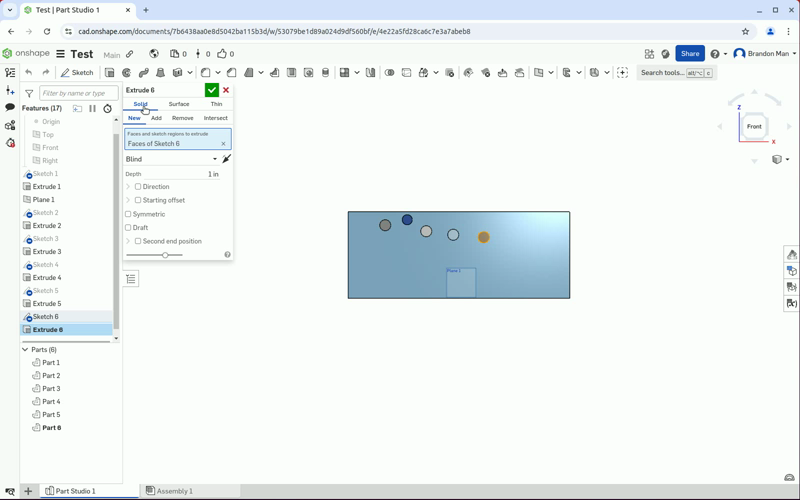
click(143, 106)
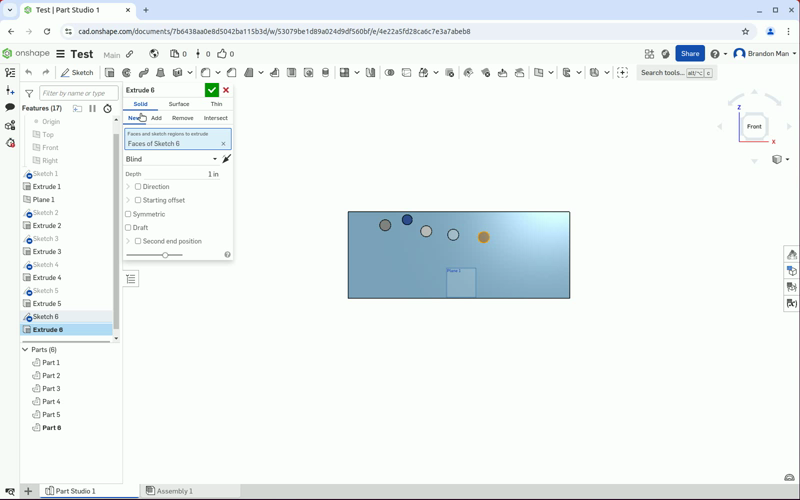
mouse_move(137, 120)
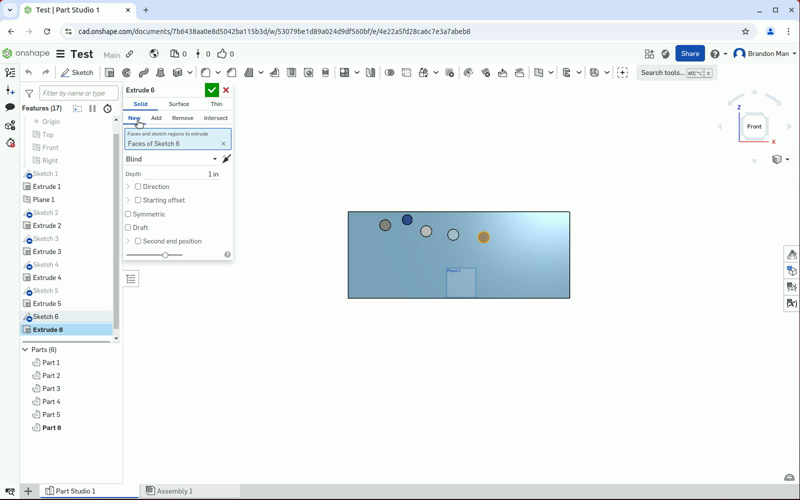
click(137, 120)
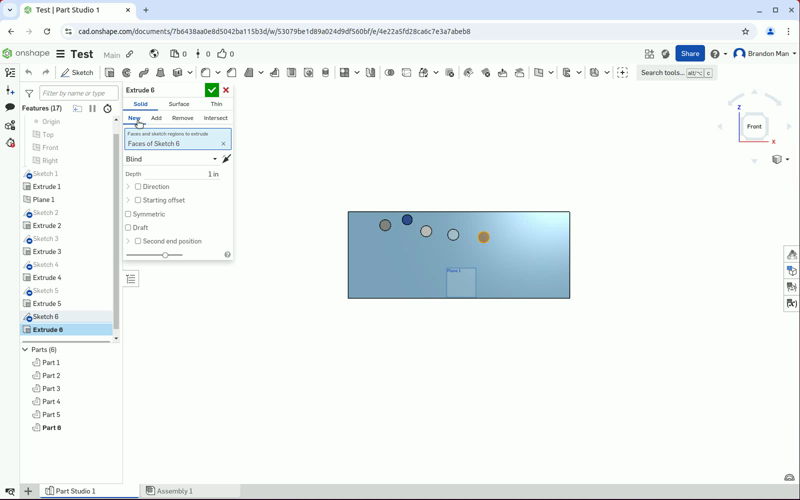
key(tab, 4)
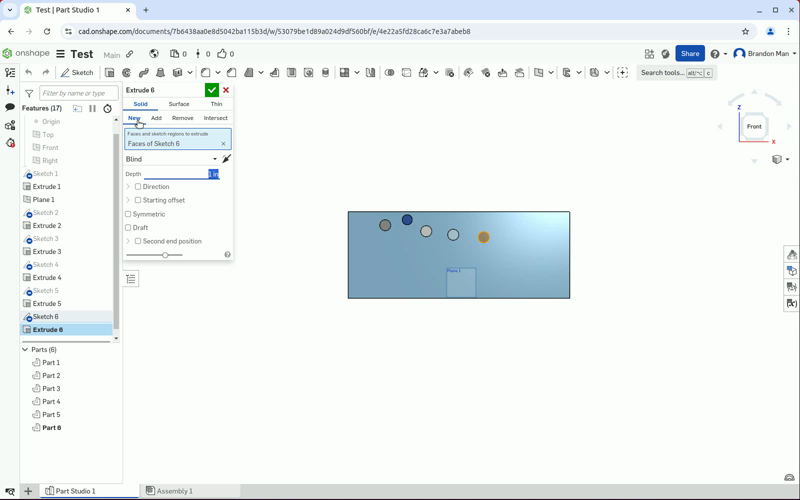
text(6.258)
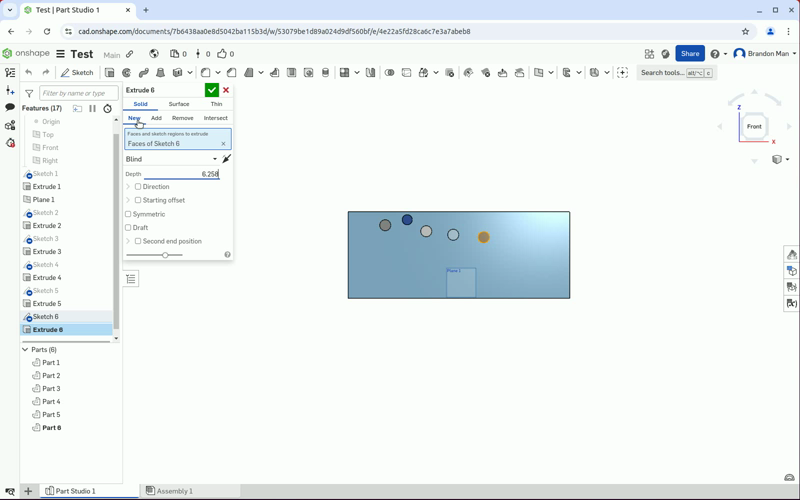
key(enter)
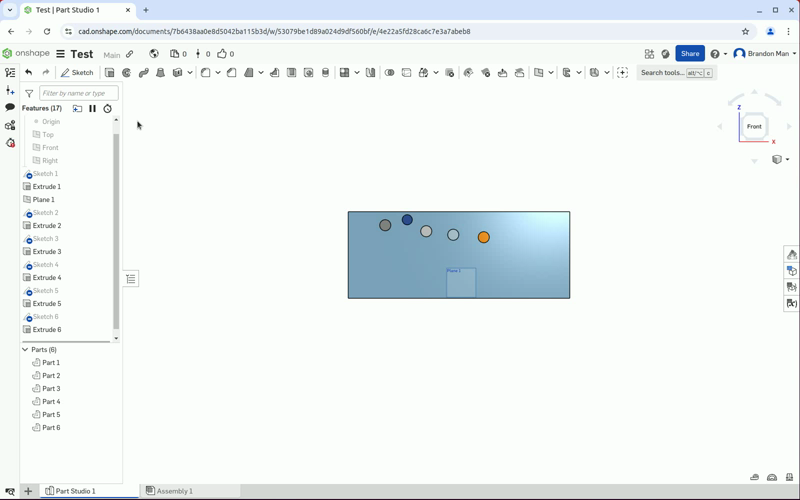
key(shift+h)
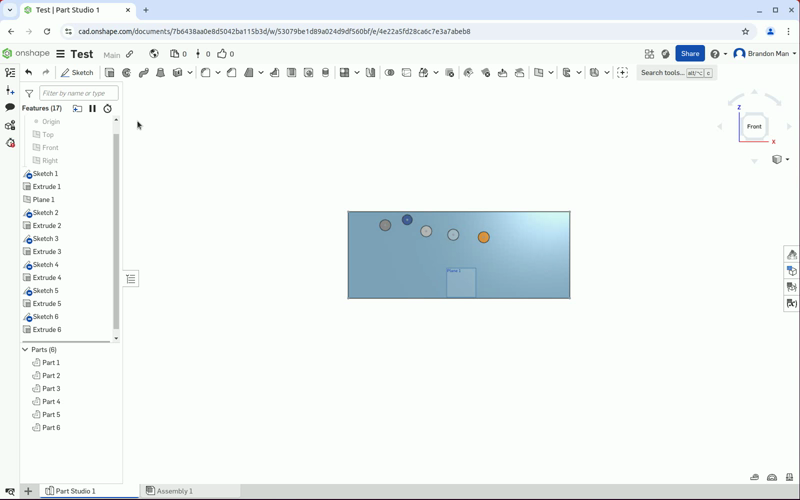
key(shift+h)
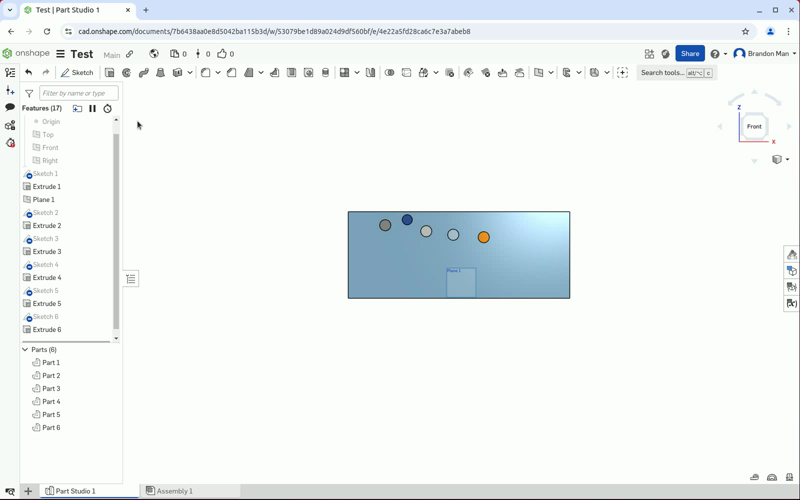
mouse_move(69, 176)
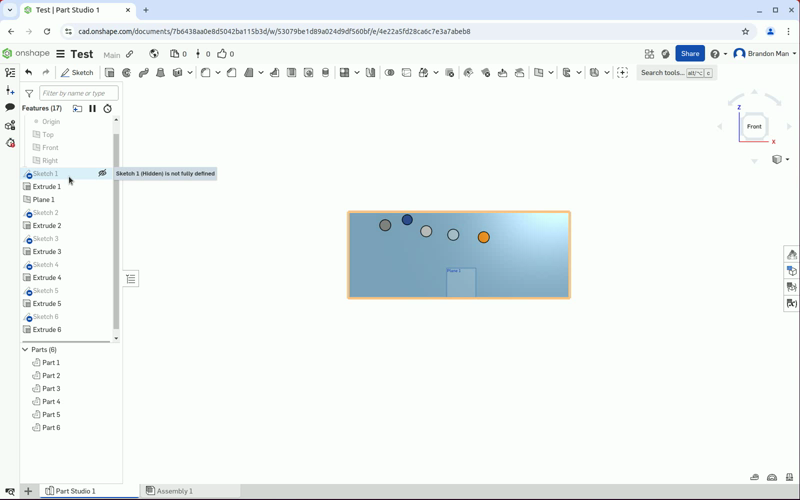
click(69, 176)
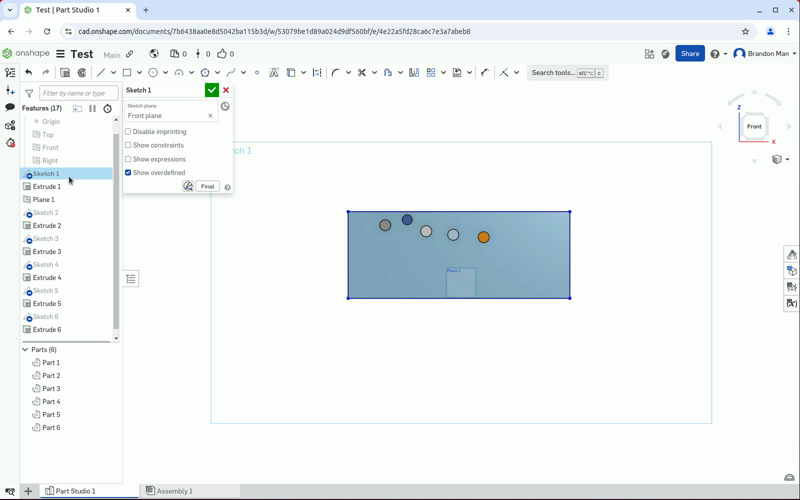
mouse_move(229, 92)
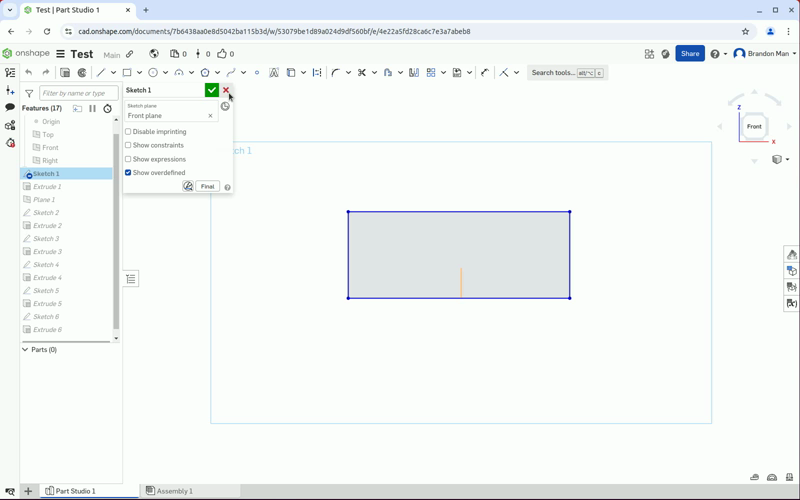
click(229, 92)
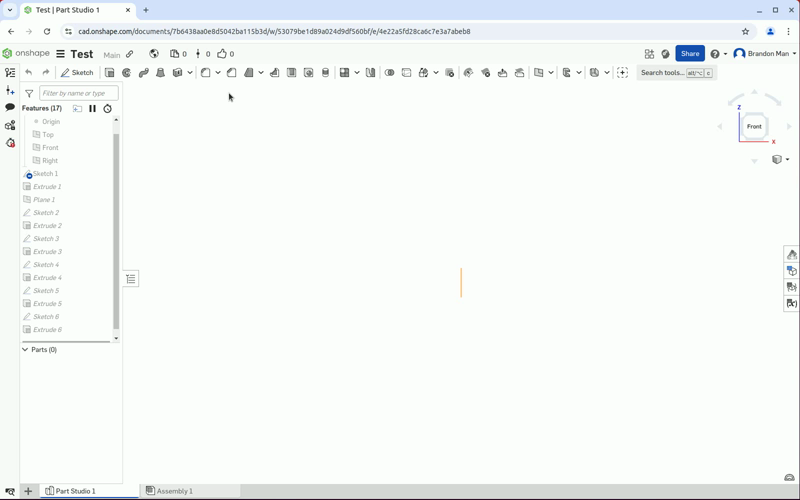
key(shift+s)
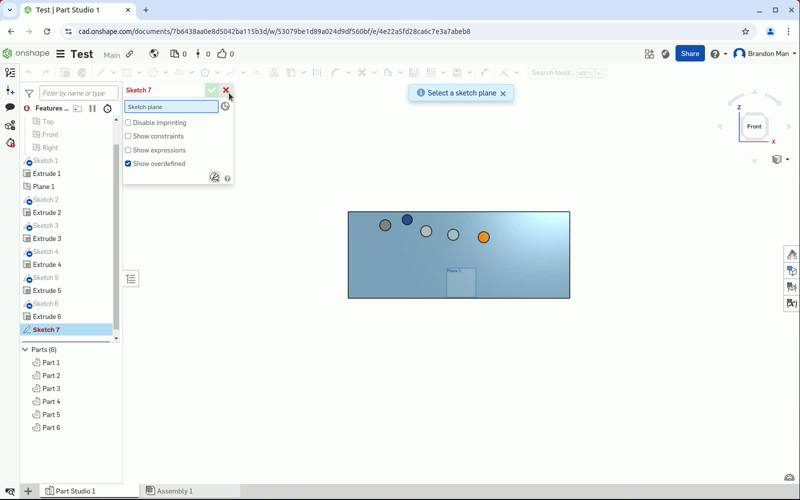
mouse_move(69, 189)
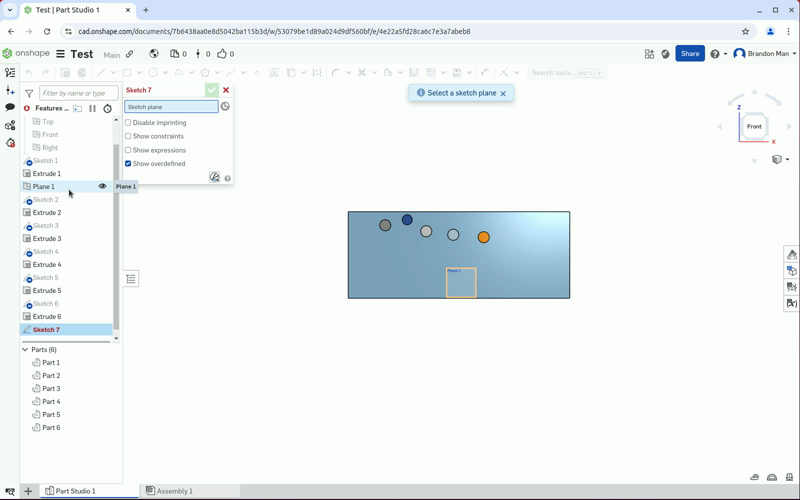
click(69, 189)
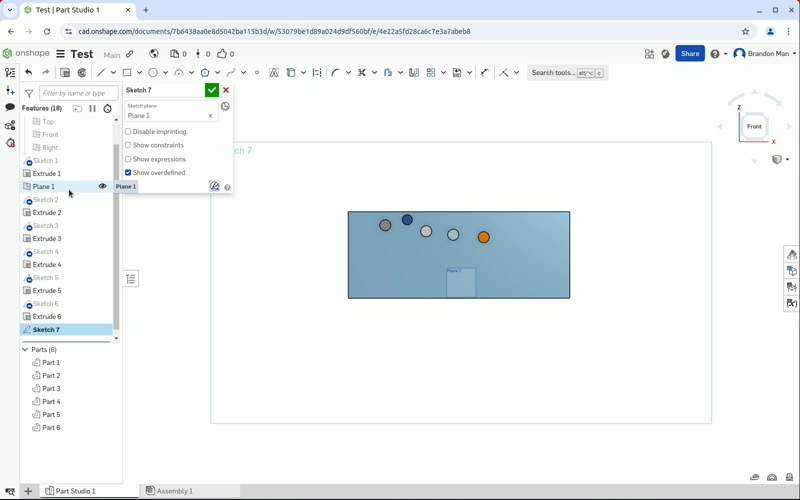
mouse_move(73, 352)
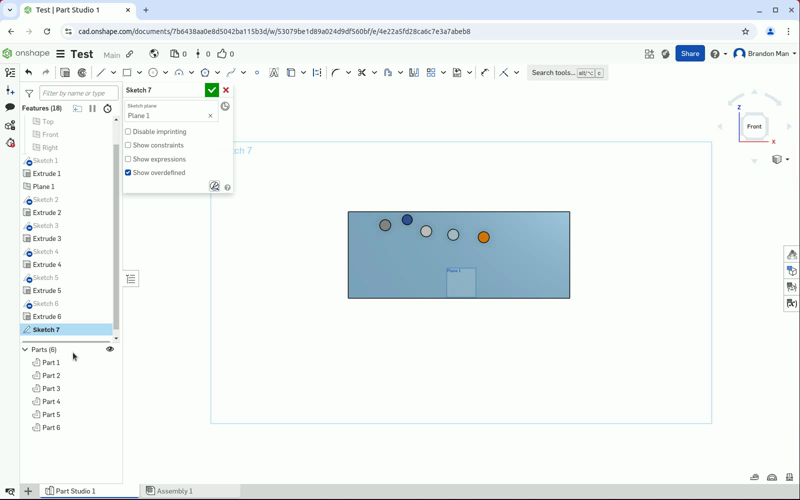
key(y)
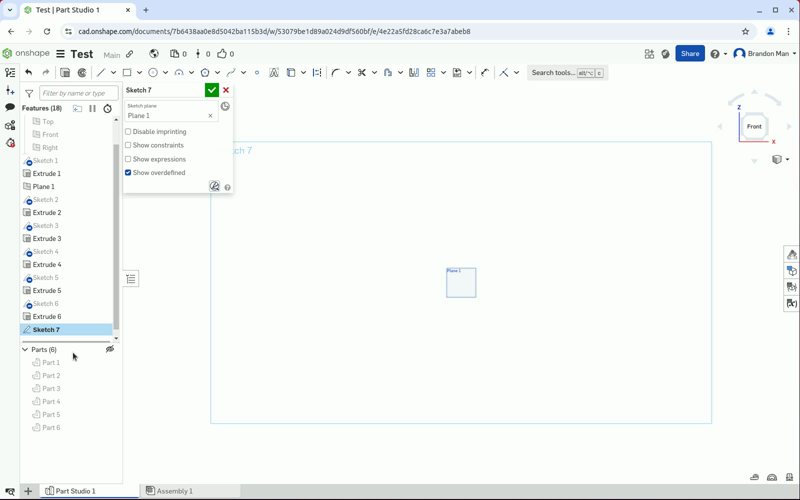
key(c)
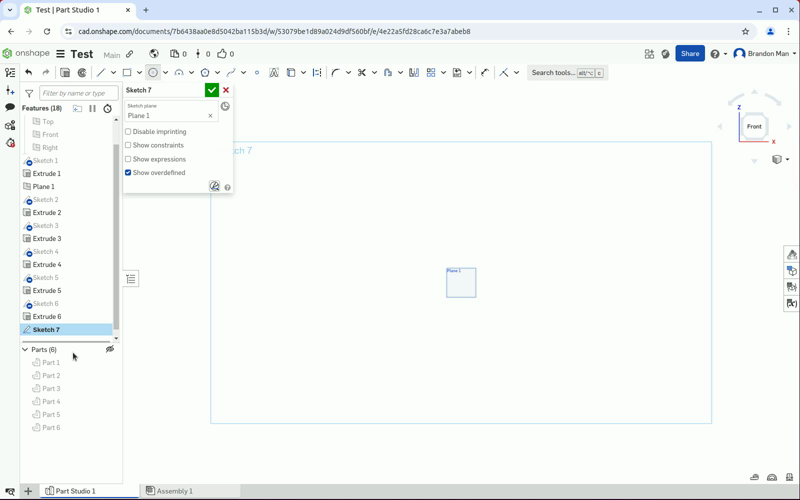
key_down(shift)
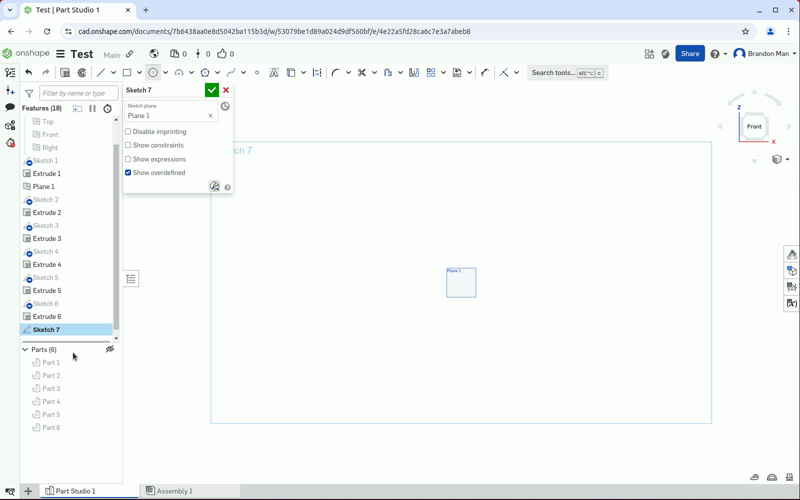
mouse_move(509, 255)
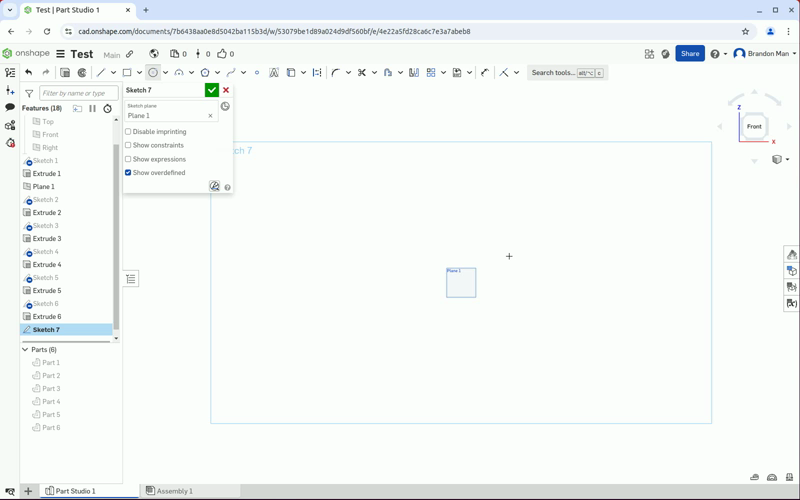
click(509, 255)
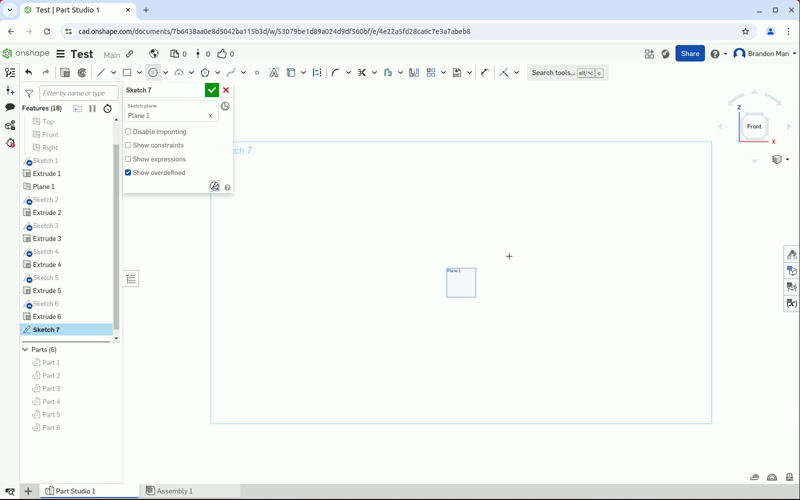
key_up(shift)
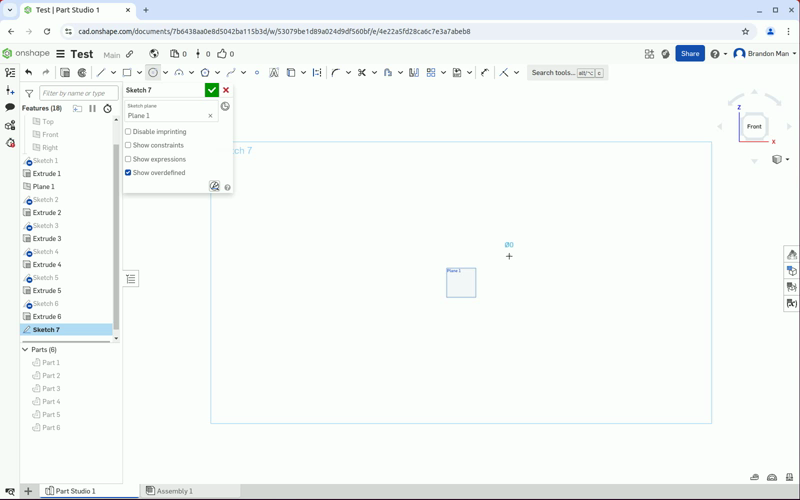
mouse_move(514, 255)
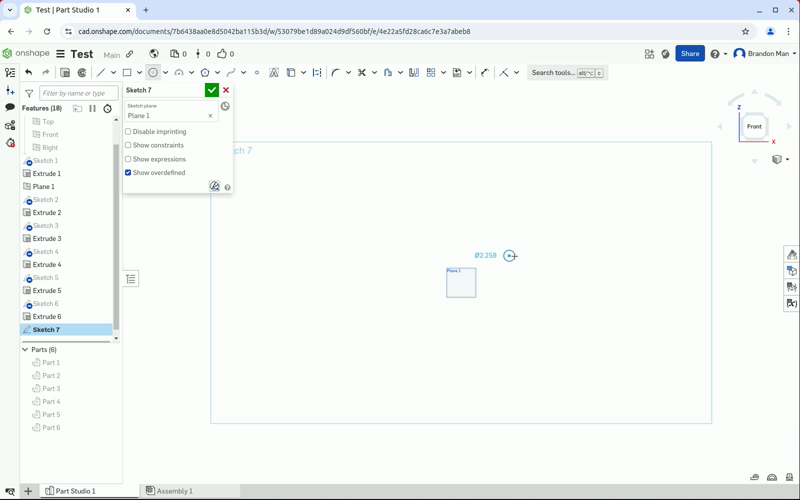
click(514, 255)
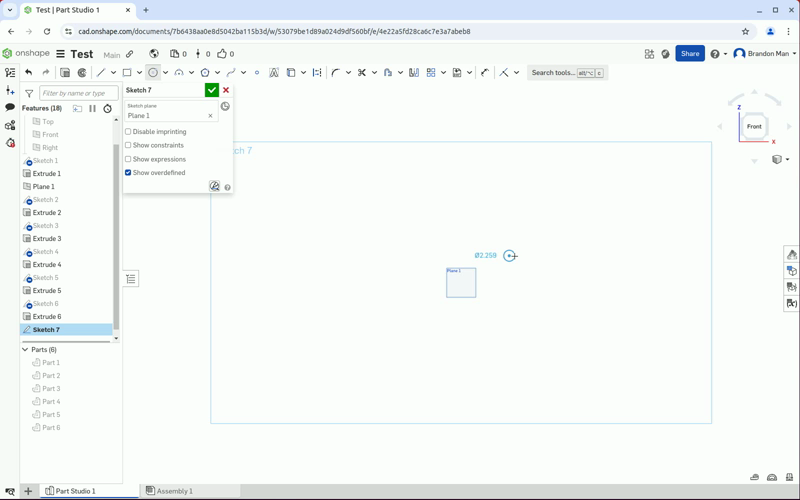
key(esc)
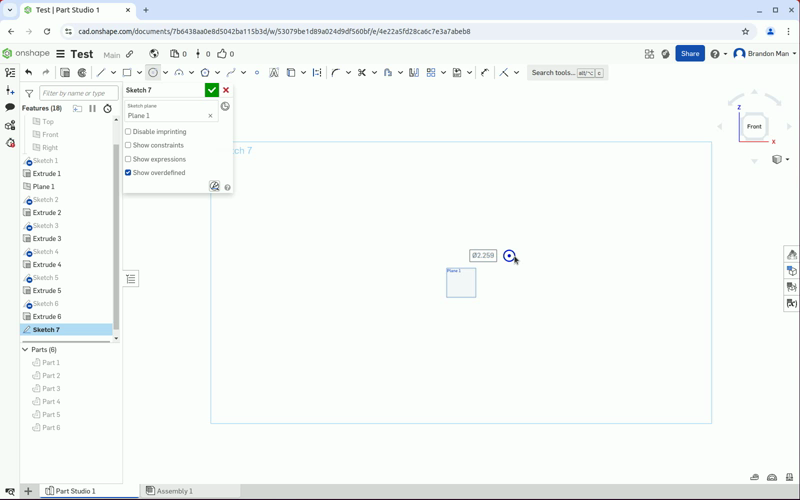
mouse_move(511, 251)
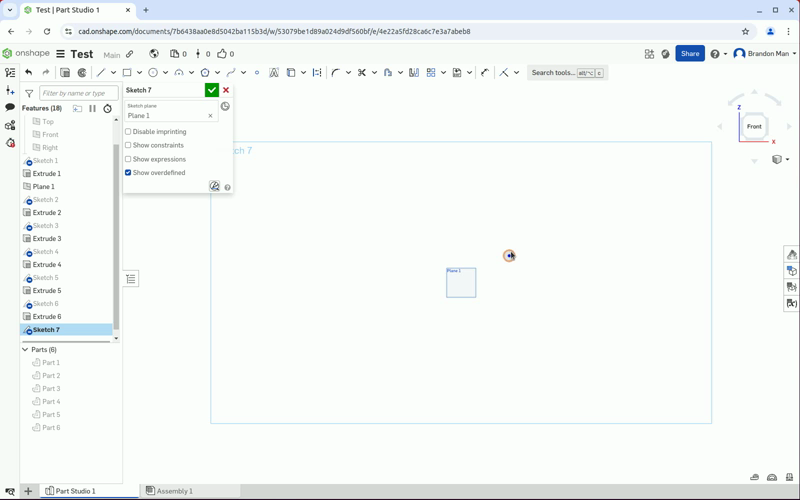
scroll(6)
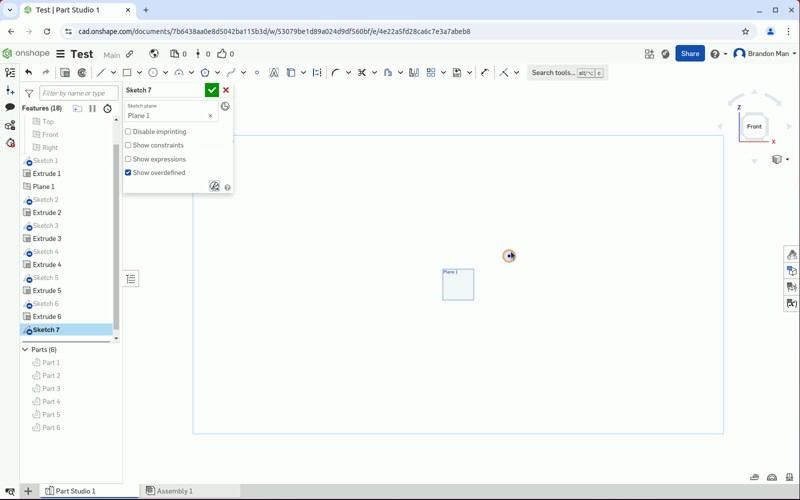
scroll(6)
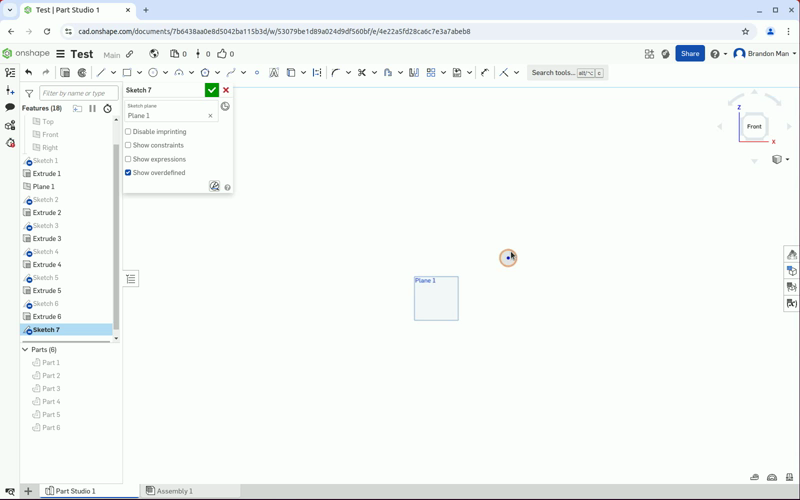
scroll(6)
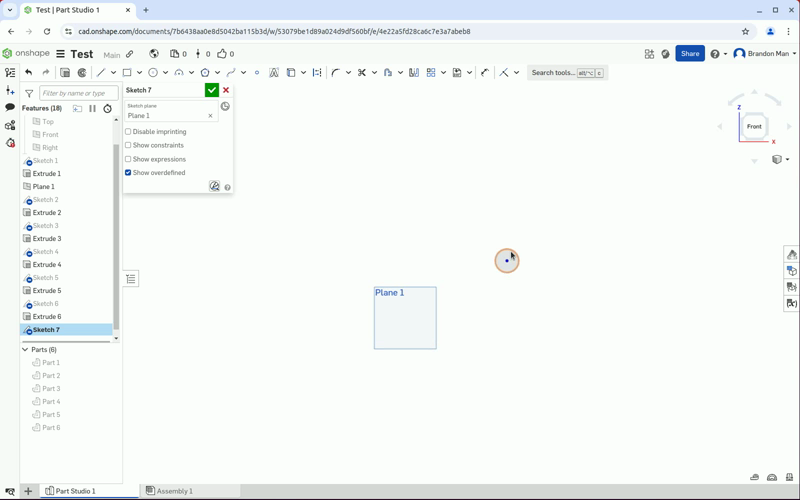
scroll(6)
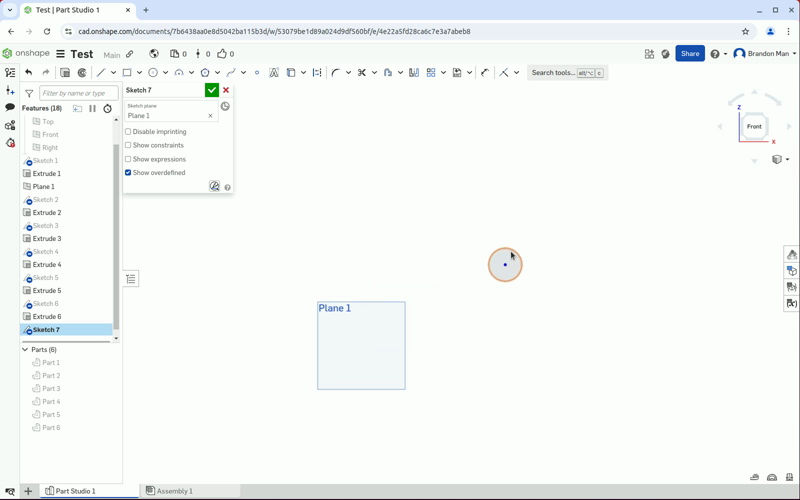
scroll(6)
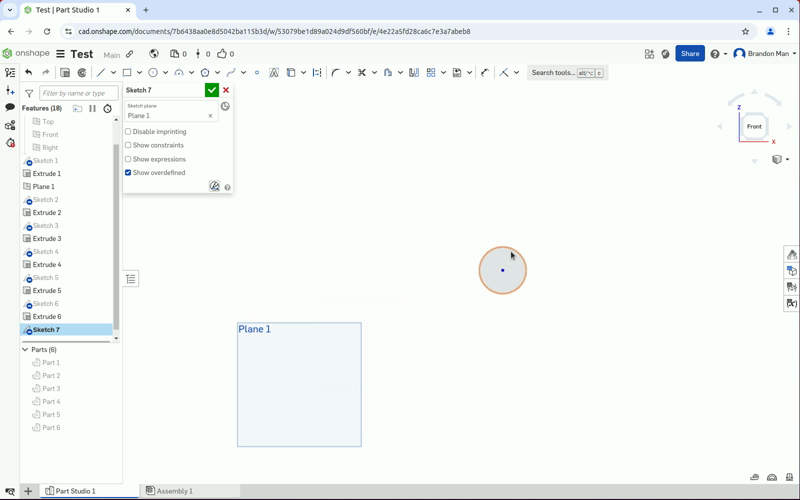
scroll(6)
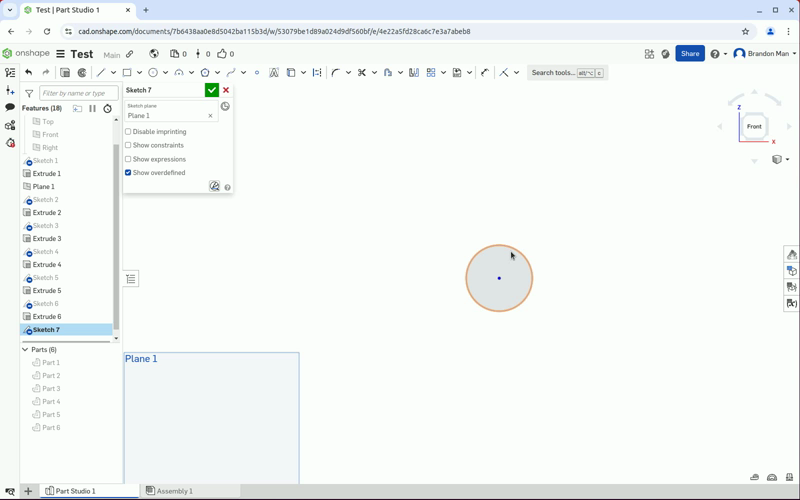
scroll(6)
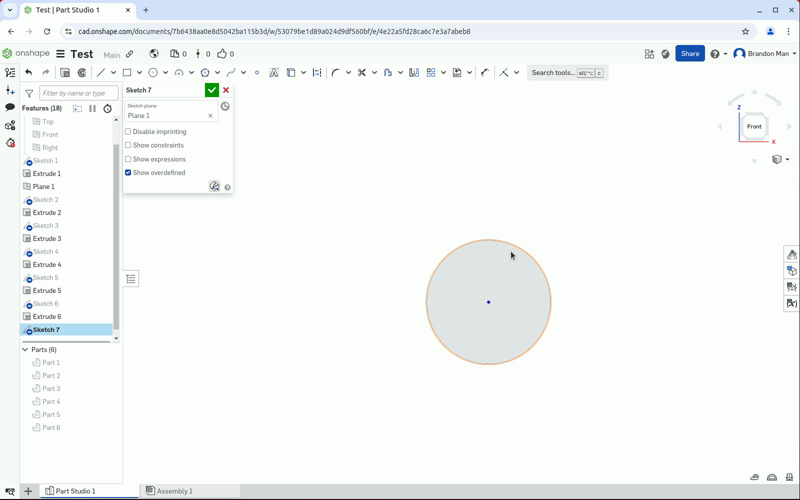
click(511, 251)
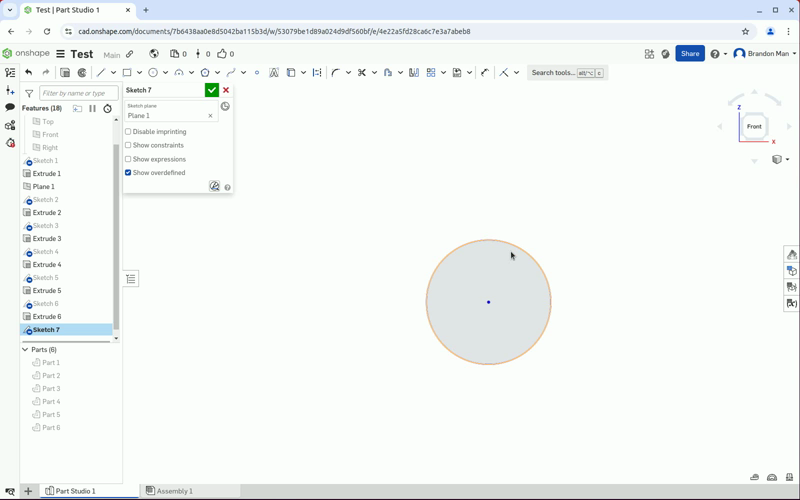
scroll(-6)
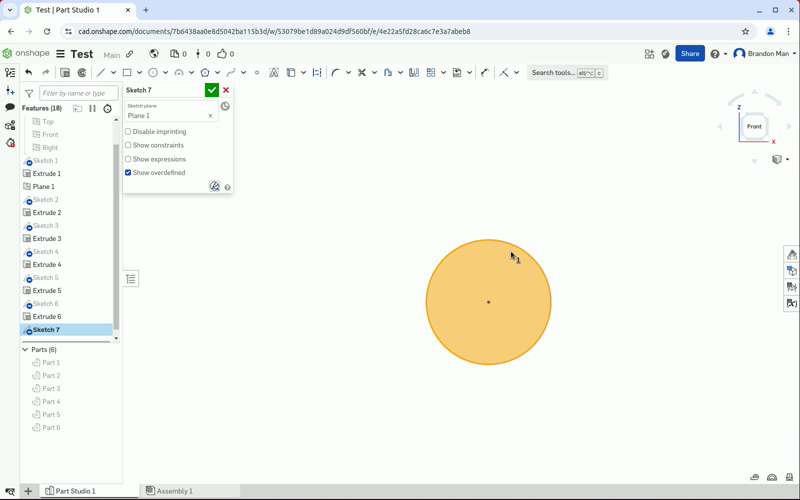
scroll(-6)
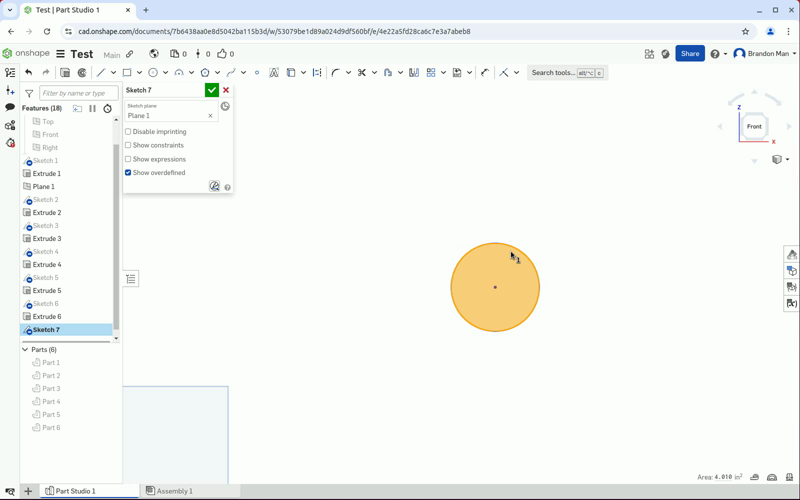
scroll(-6)
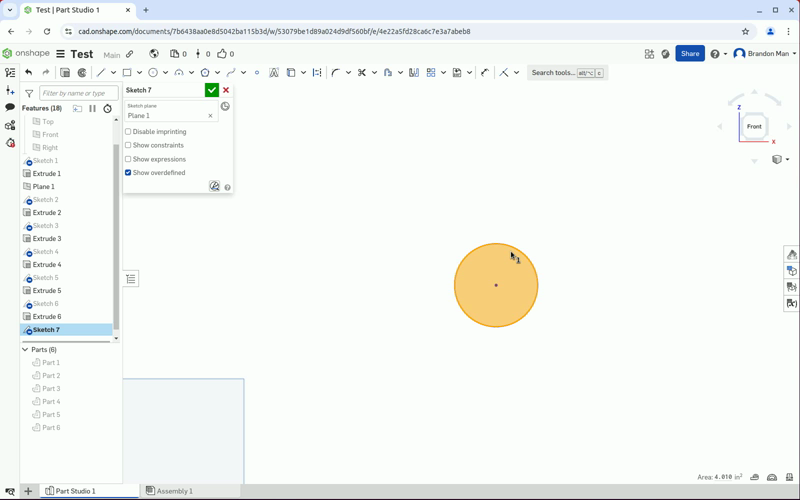
scroll(-6)
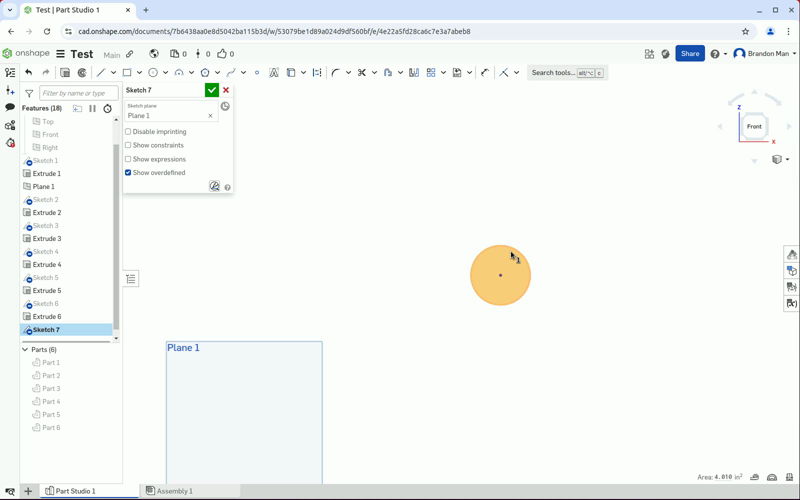
scroll(-6)
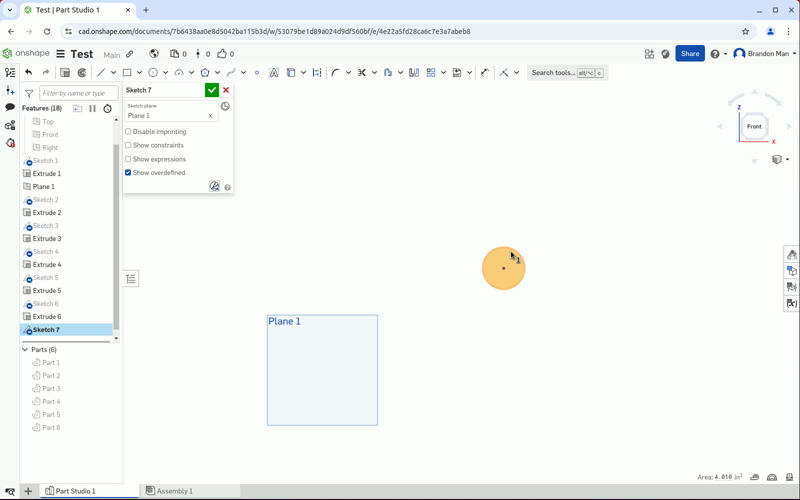
scroll(-6)
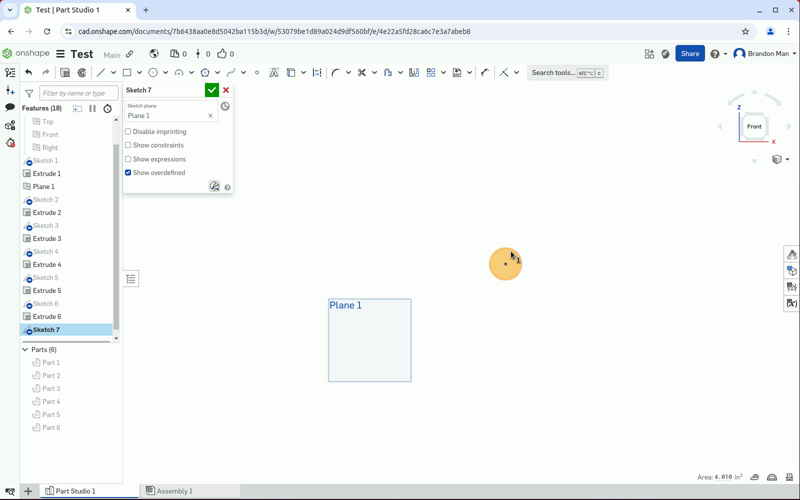
scroll(-6)
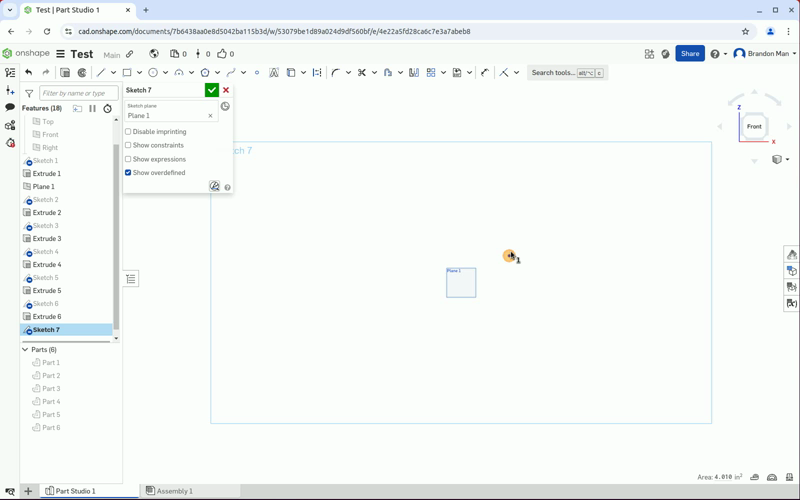
mouse_move(73, 352)
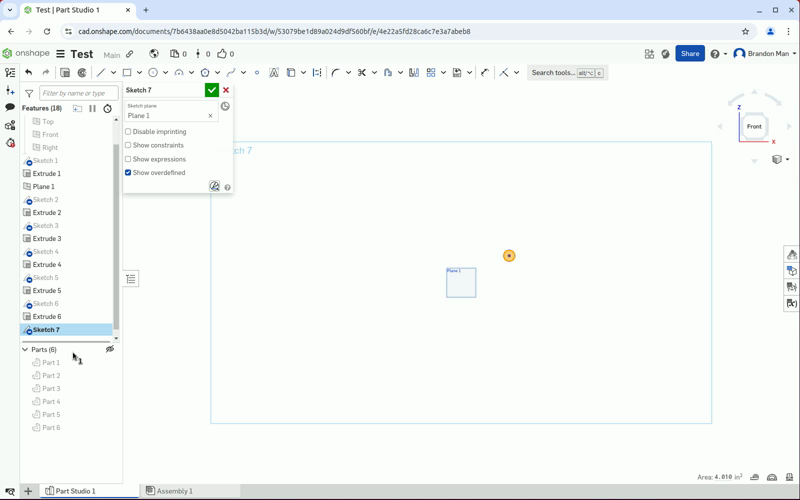
key(shift+y)
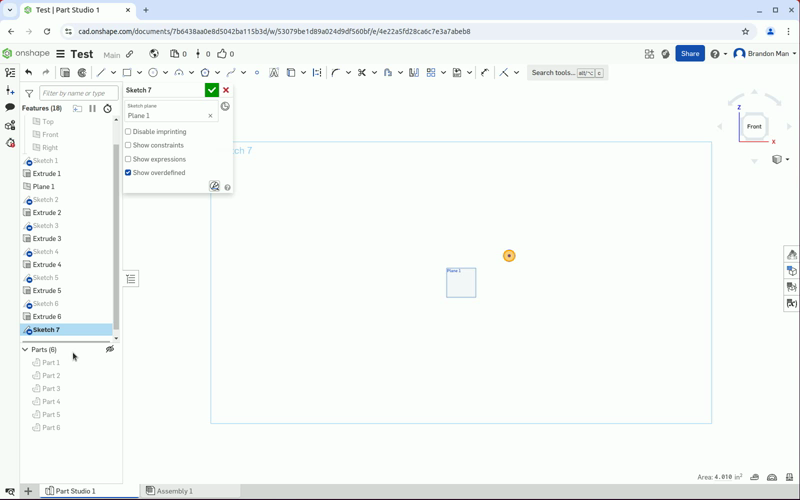
key(shift+e)
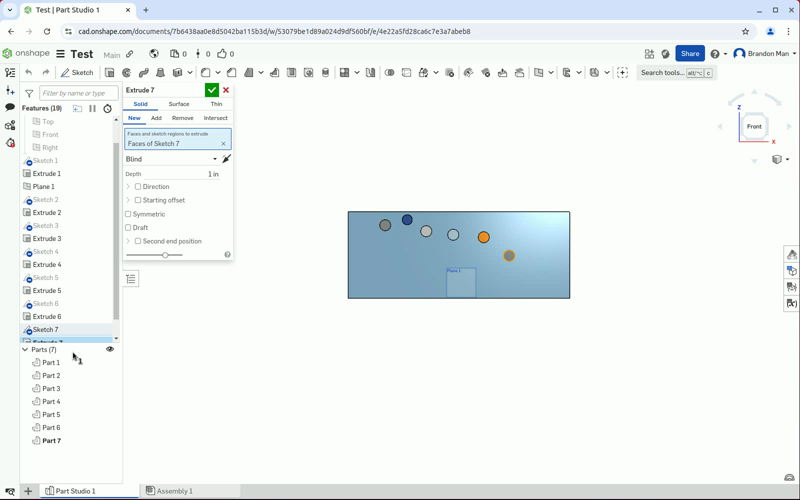
mouse_move(143, 106)
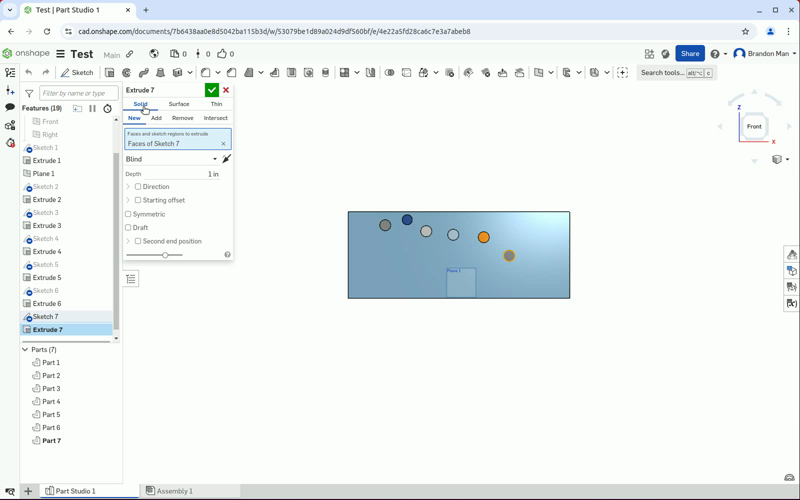
click(143, 106)
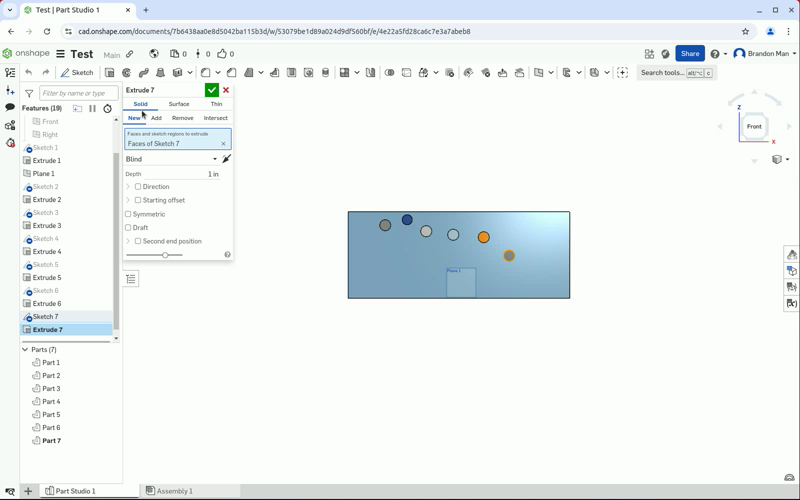
mouse_move(137, 120)
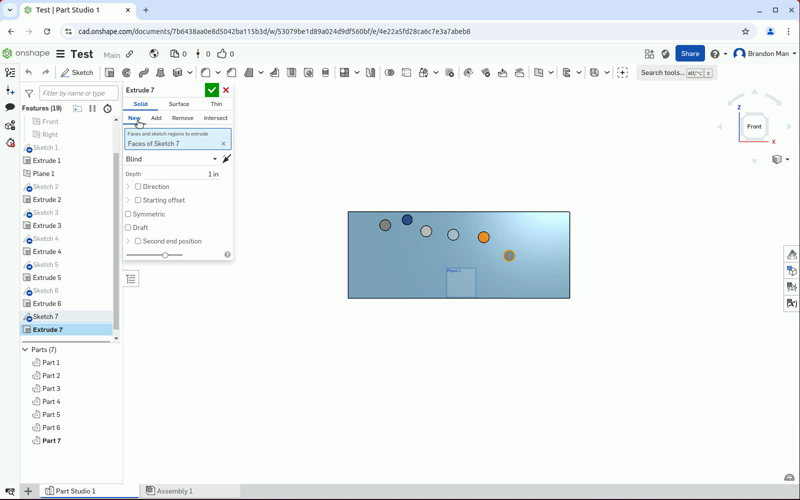
click(137, 120)
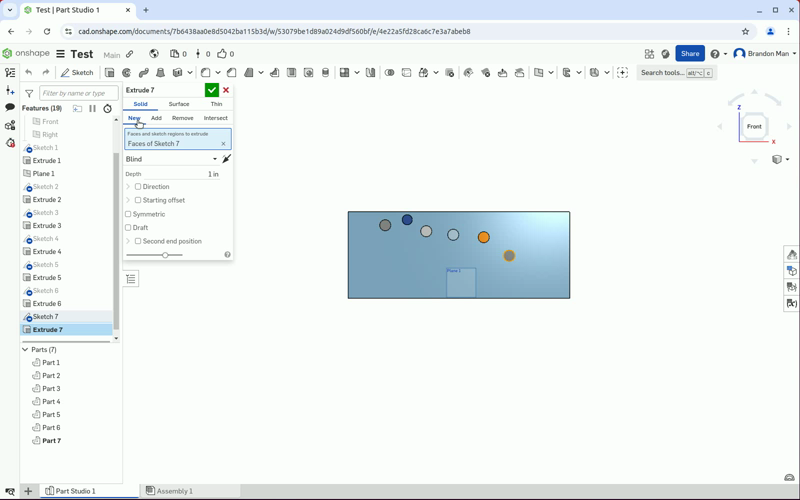
key(tab, 4)
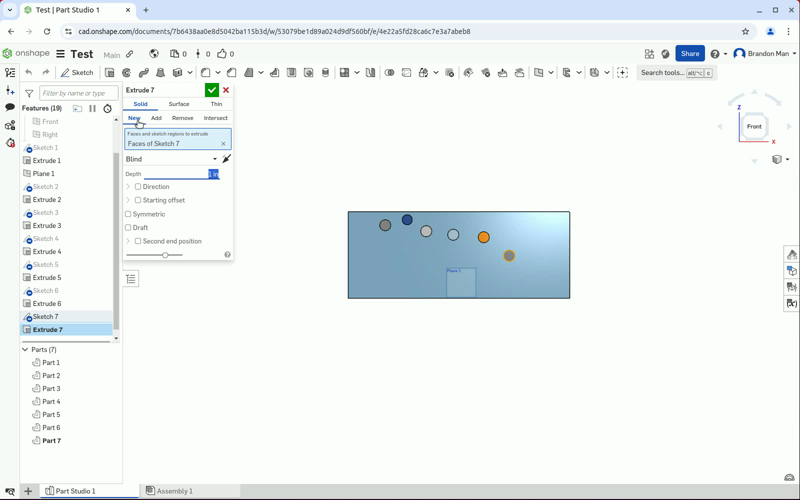
text(6.258)
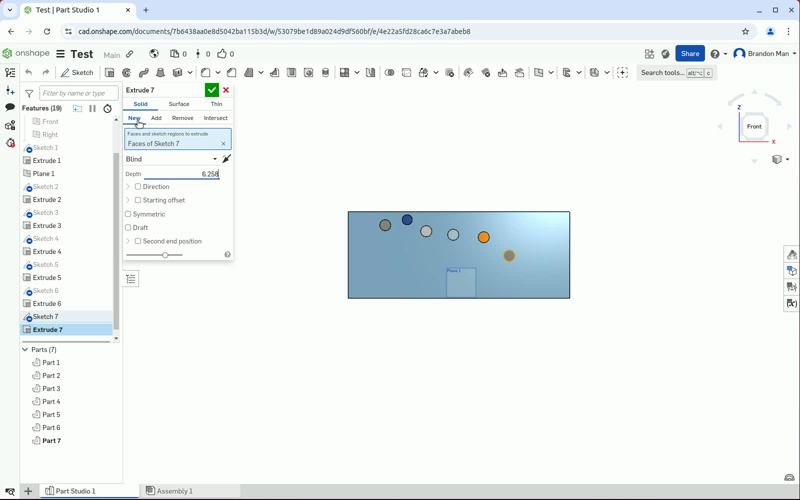
key(enter)
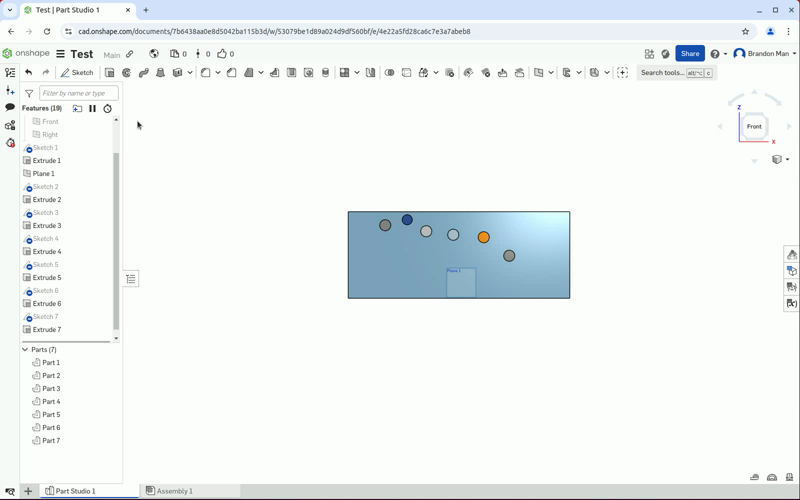
key(shift+h)
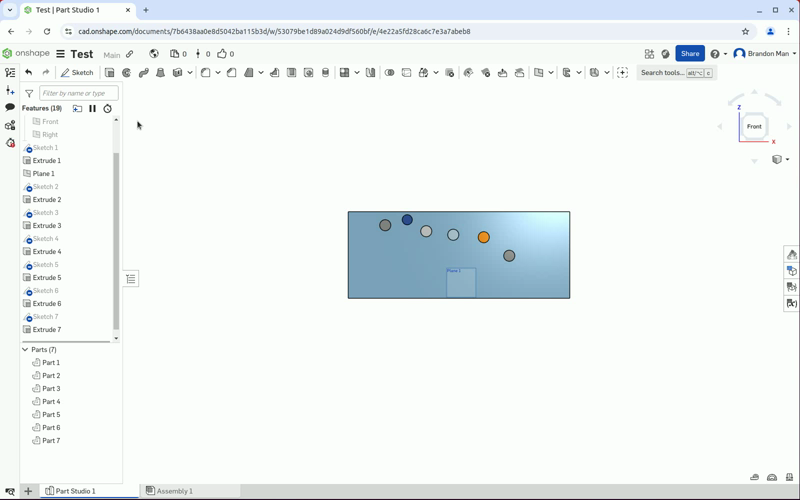
key(shift+h)
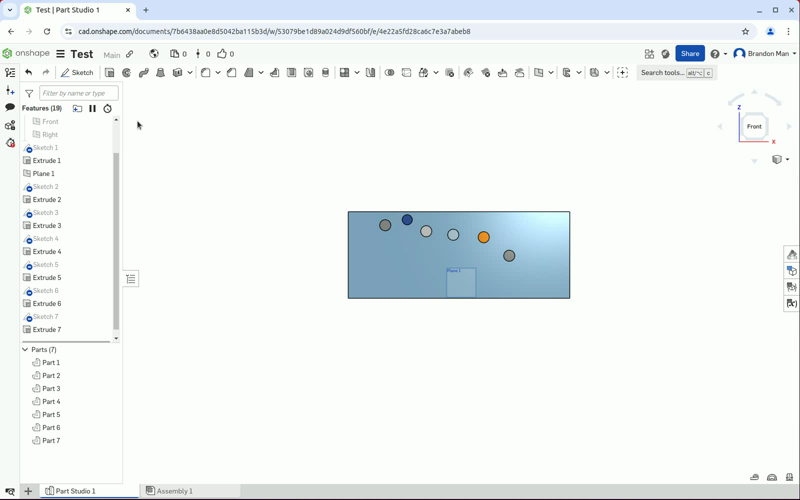
mouse_move(69, 150)
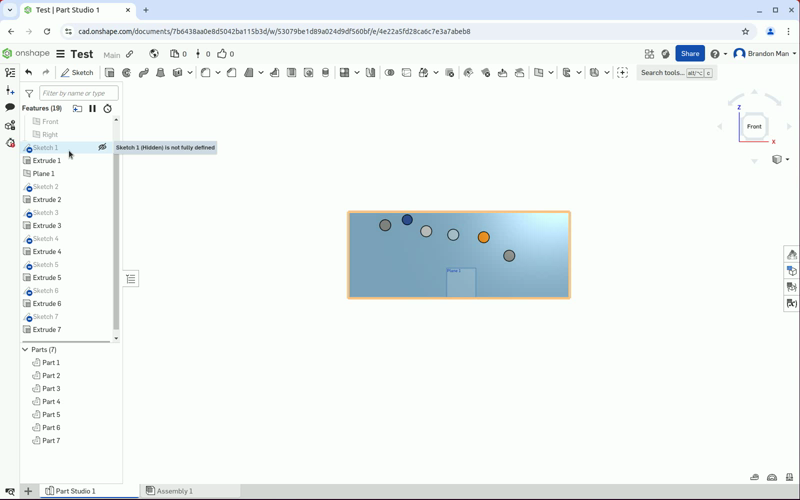
click(69, 150)
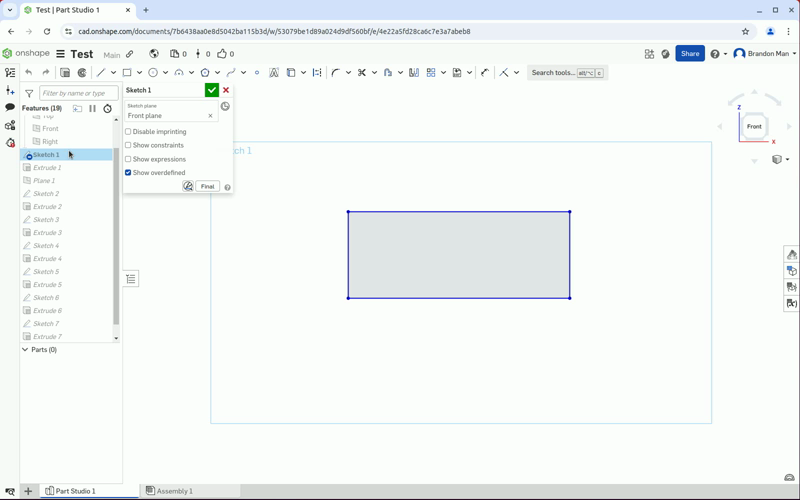
mouse_move(229, 92)
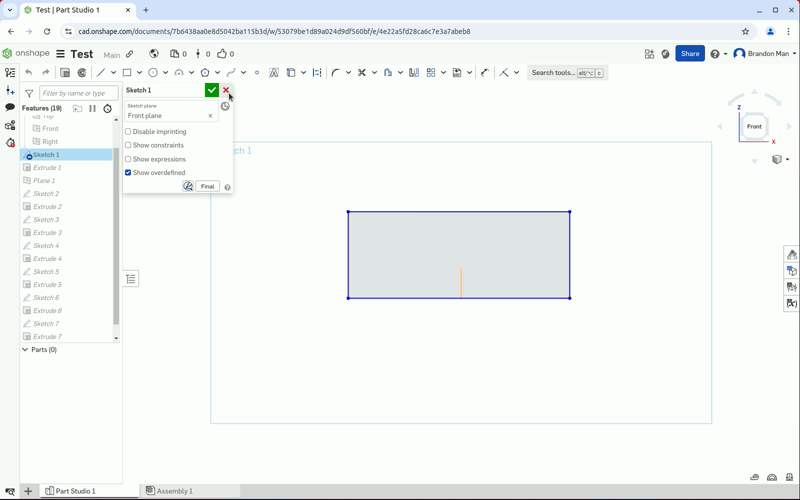
click(229, 92)
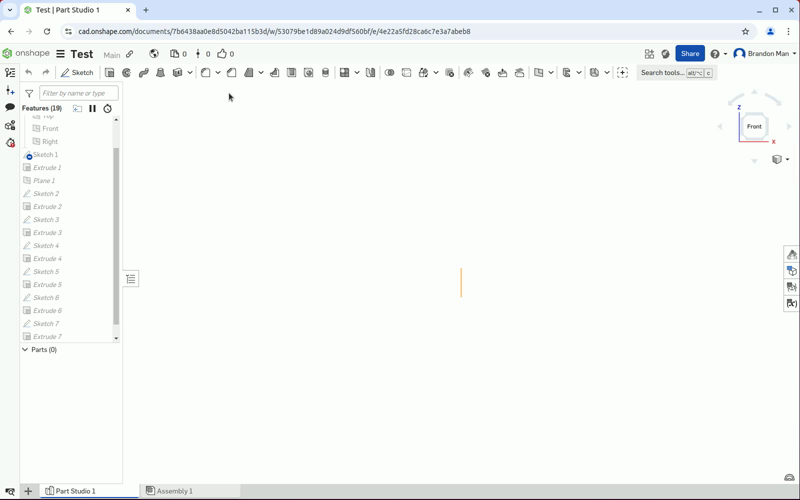
key(shift+s)
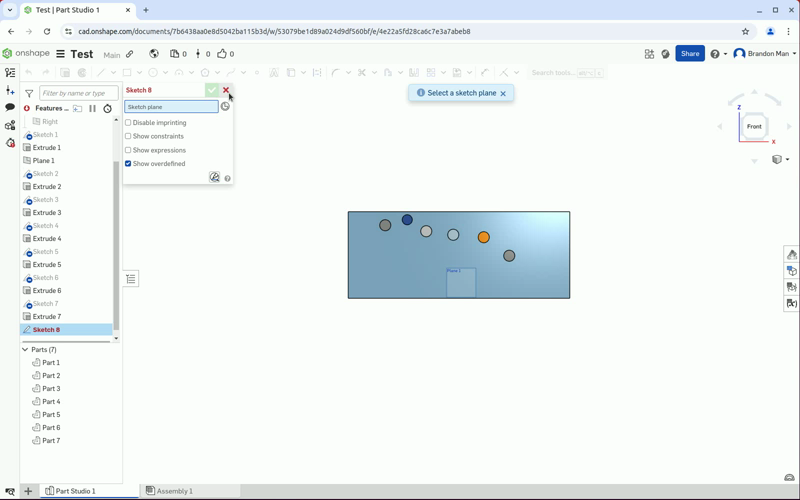
mouse_move(69, 163)
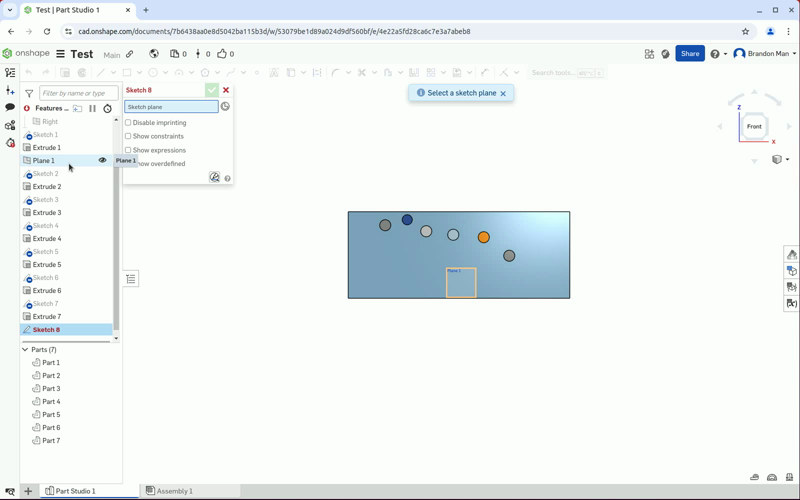
click(69, 163)
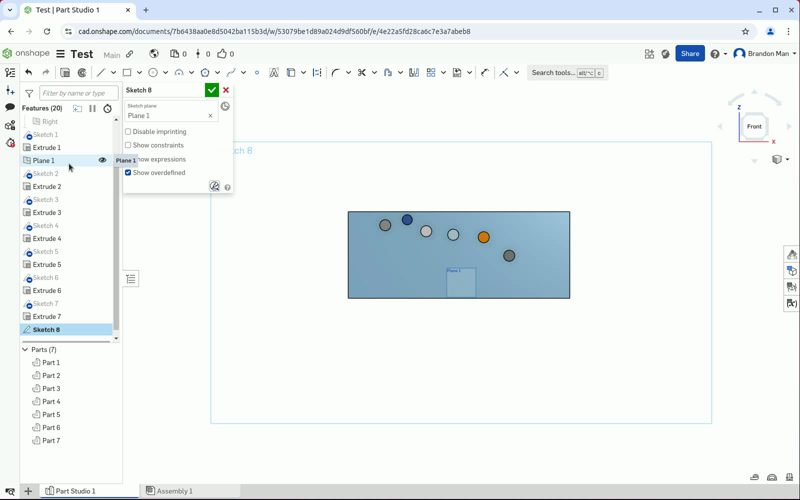
mouse_move(73, 352)
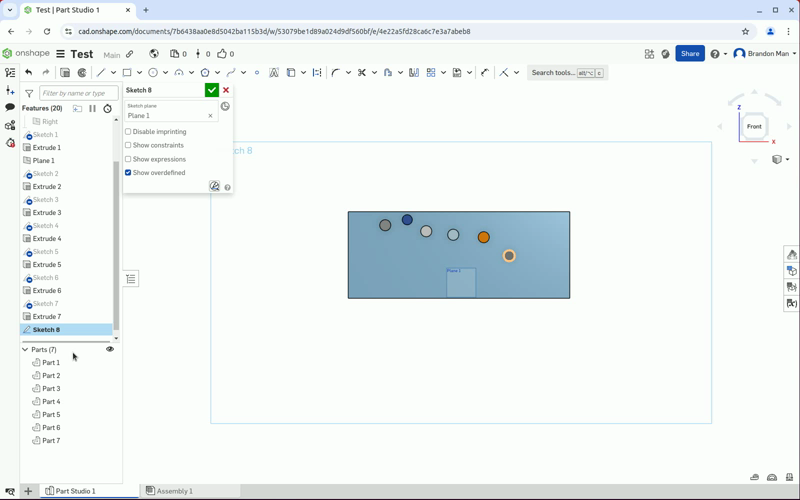
key(y)
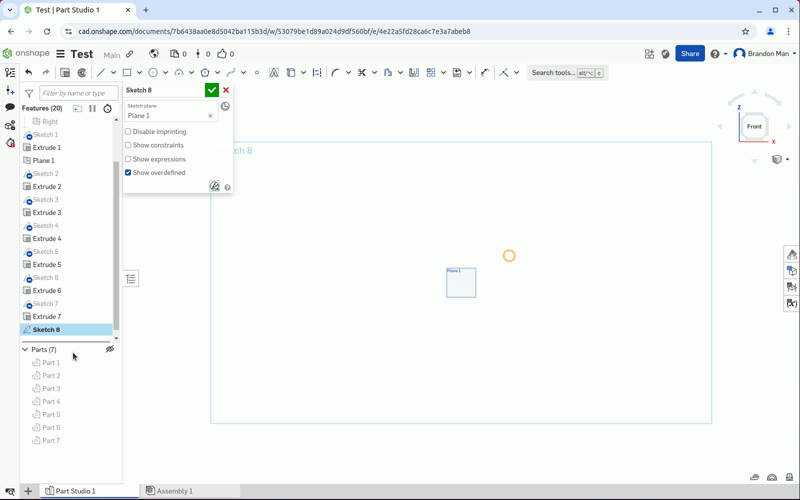
key(c)
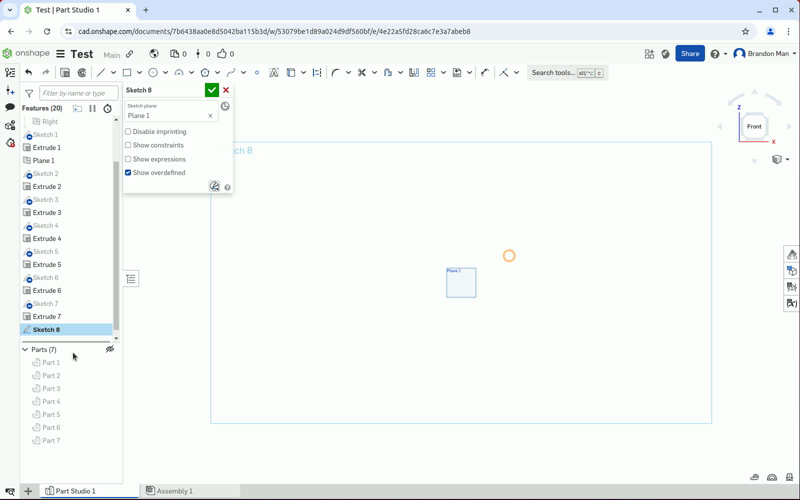
key_down(shift)
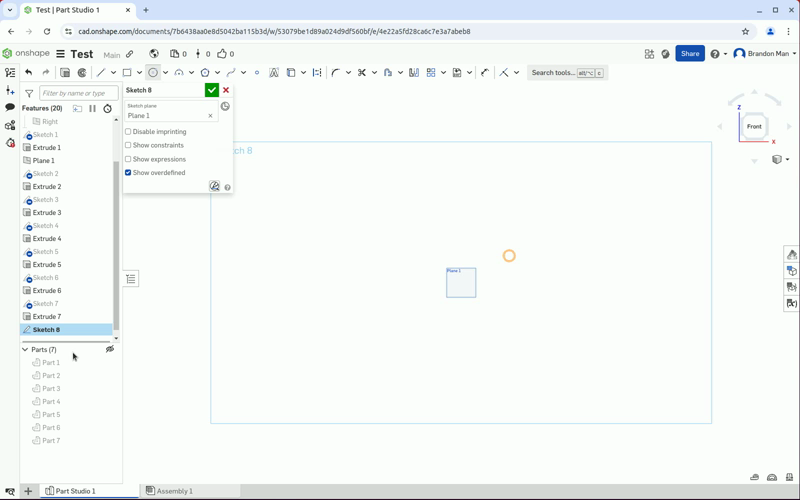
mouse_move(543, 261)
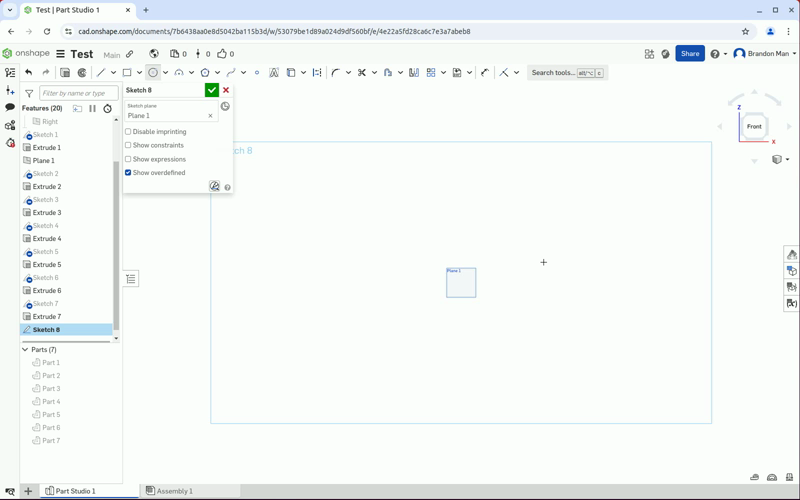
click(543, 261)
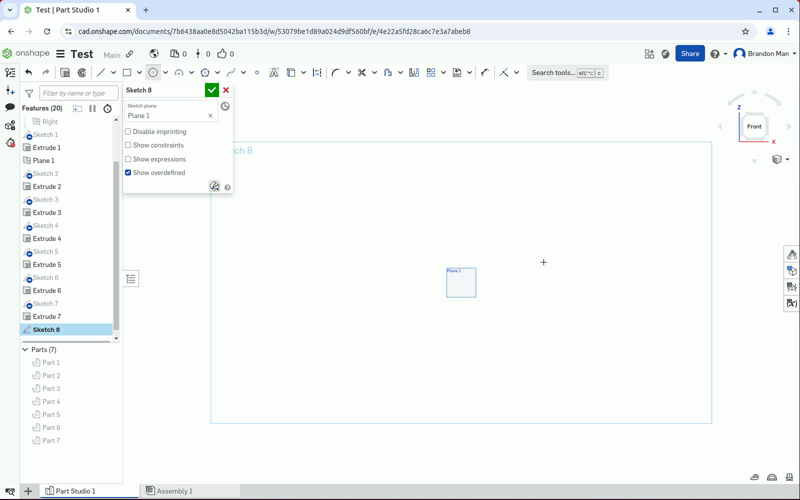
key_up(shift)
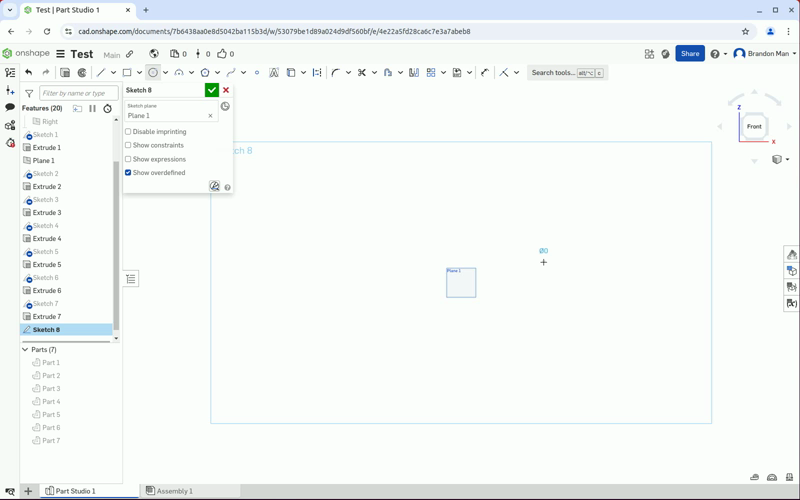
mouse_move(548, 261)
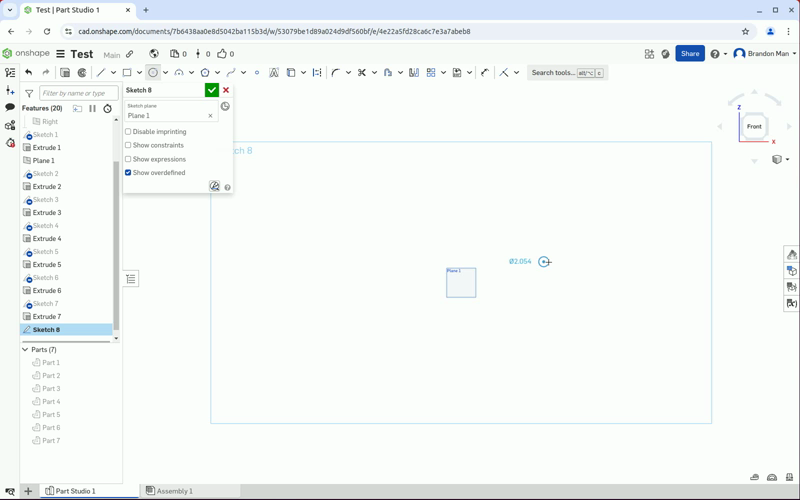
click(548, 261)
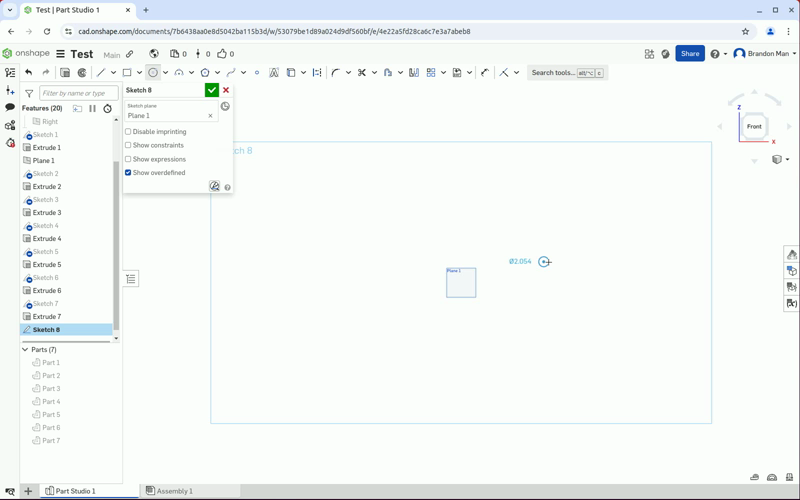
key(esc)
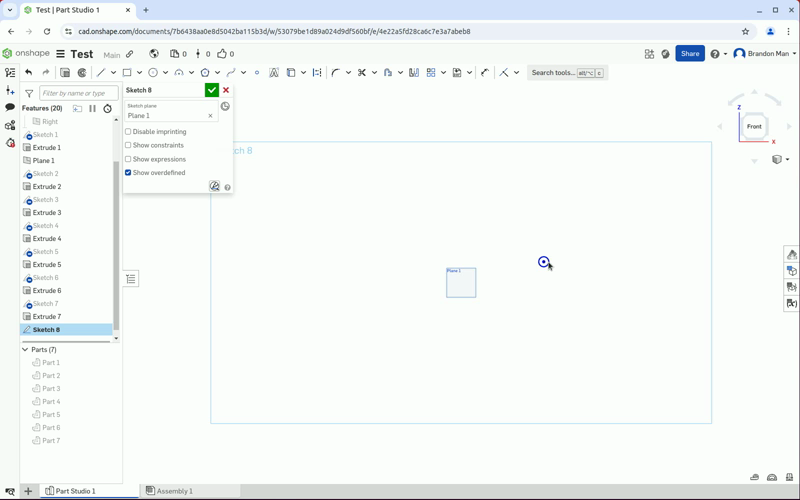
mouse_move(540, 263)
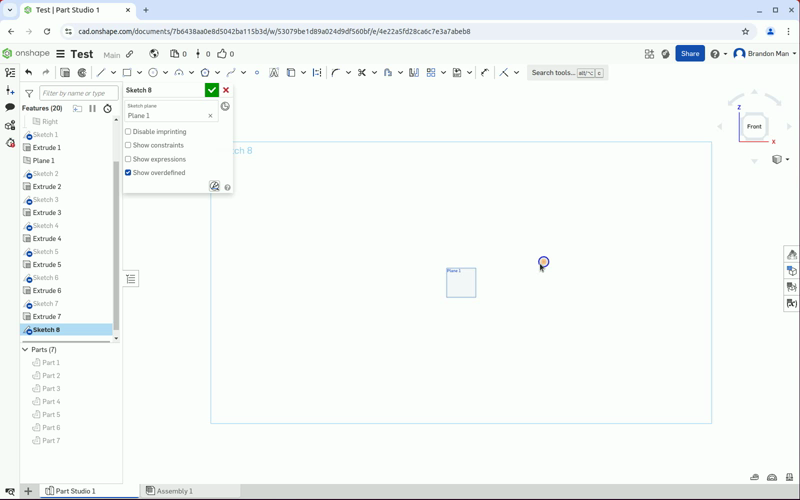
scroll(6)
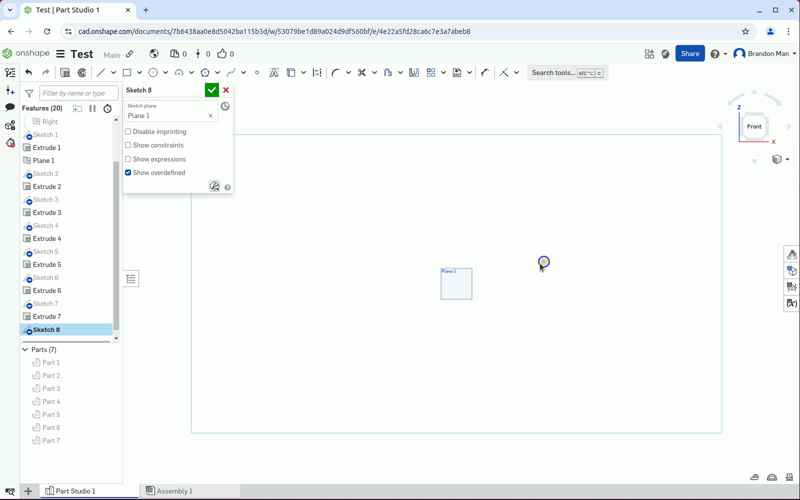
scroll(6)
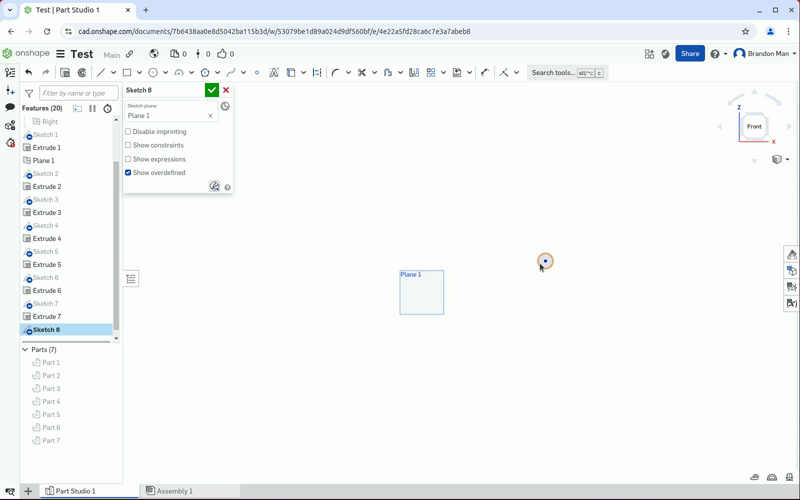
scroll(6)
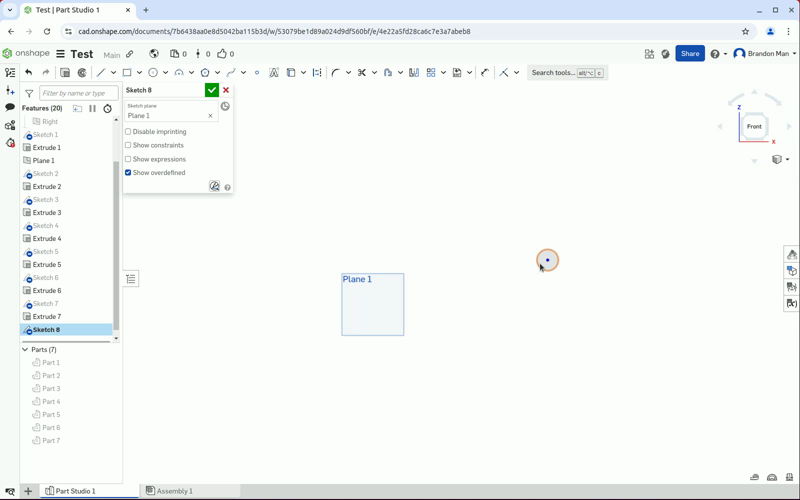
scroll(6)
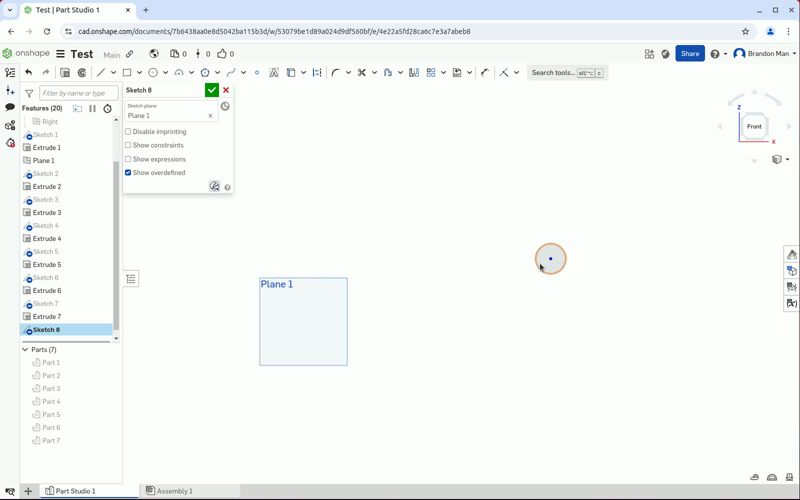
scroll(6)
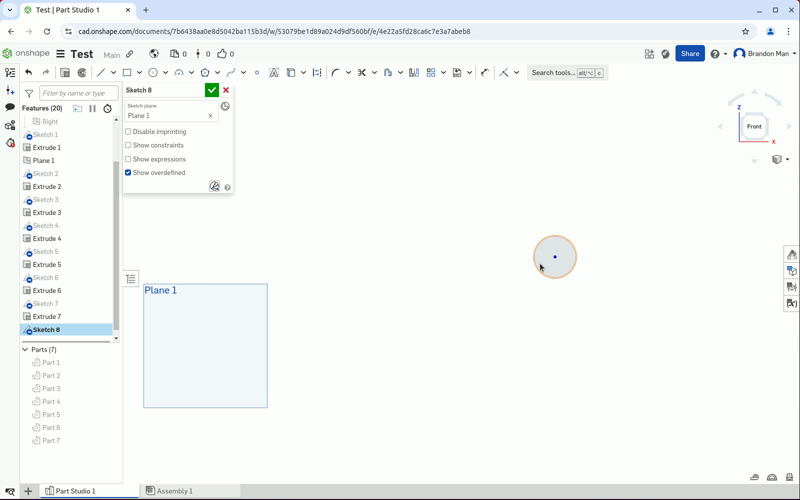
scroll(6)
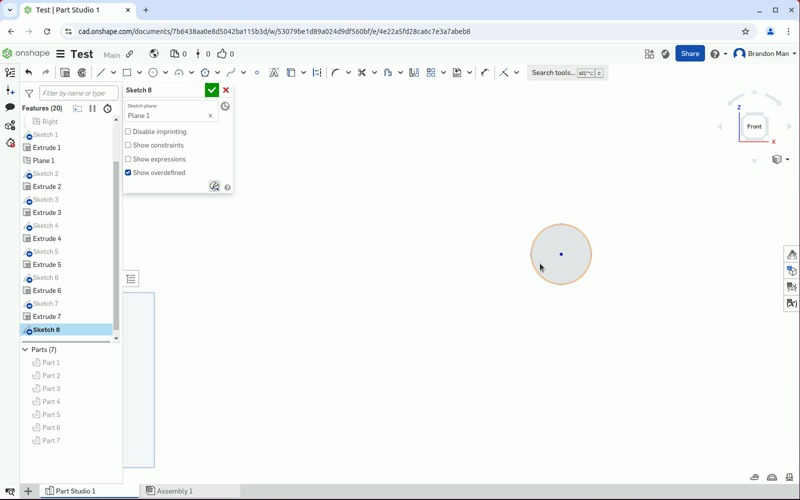
scroll(6)
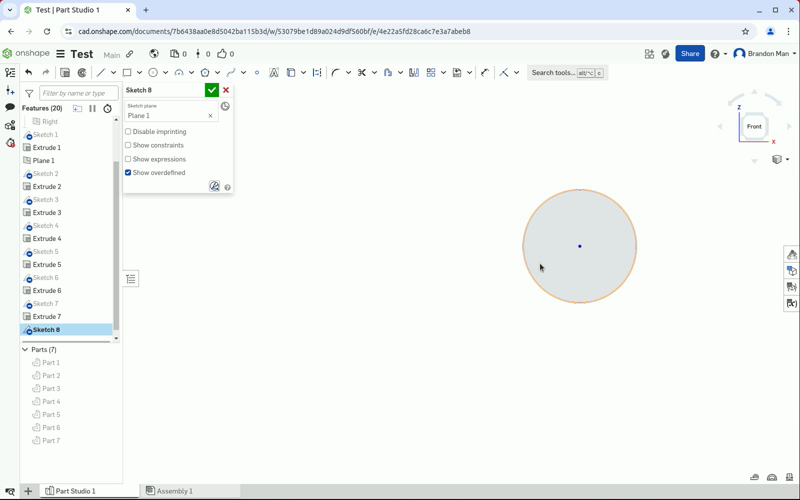
click(540, 263)
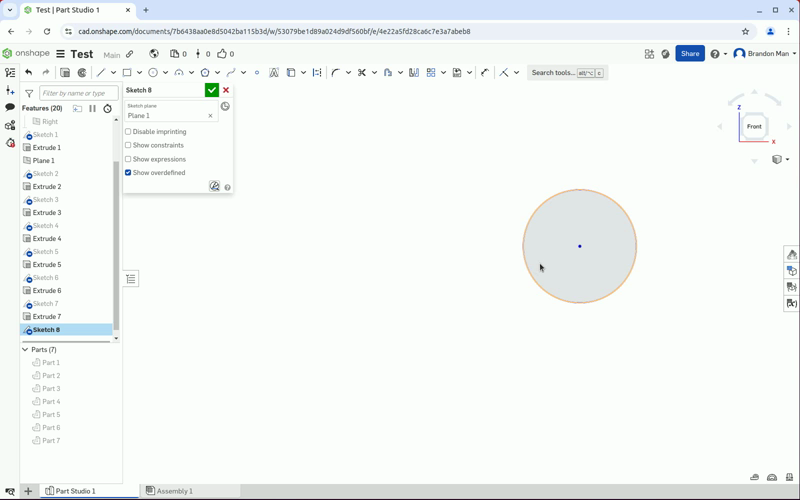
scroll(-6)
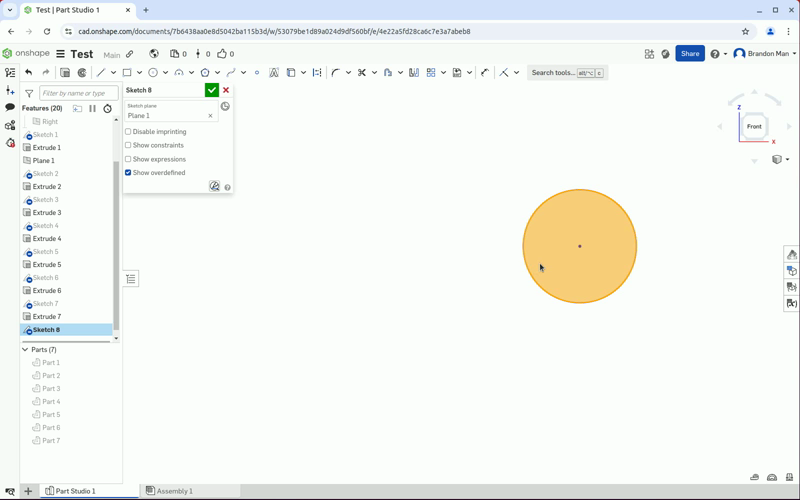
scroll(-6)
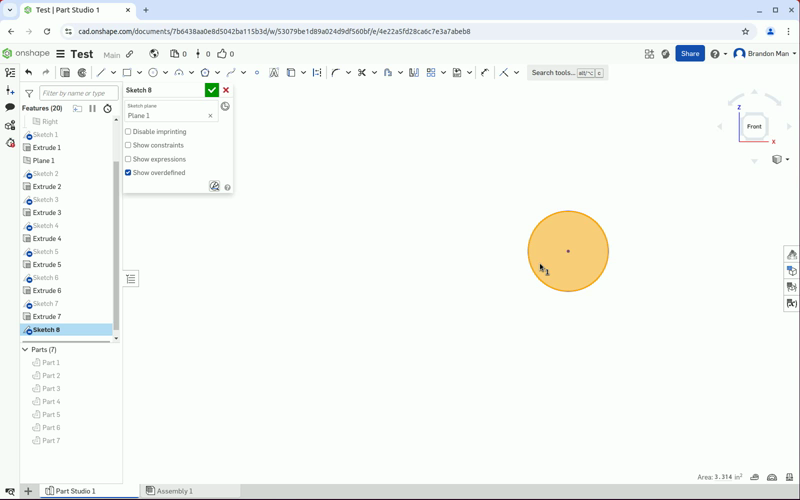
scroll(-6)
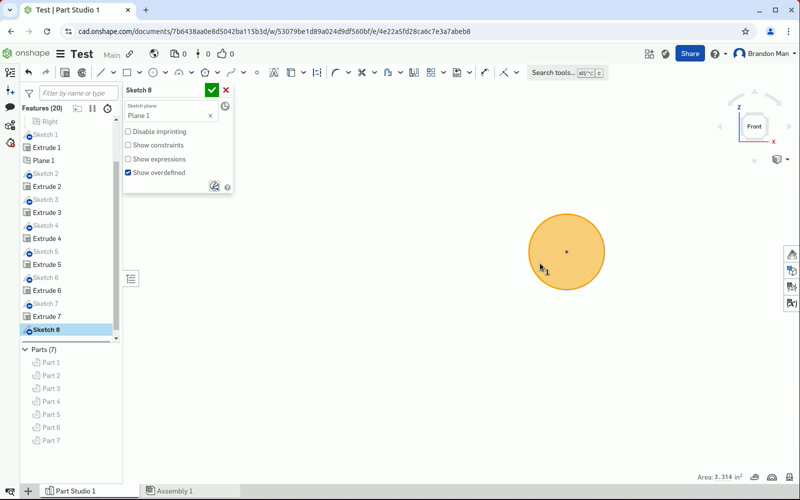
scroll(-6)
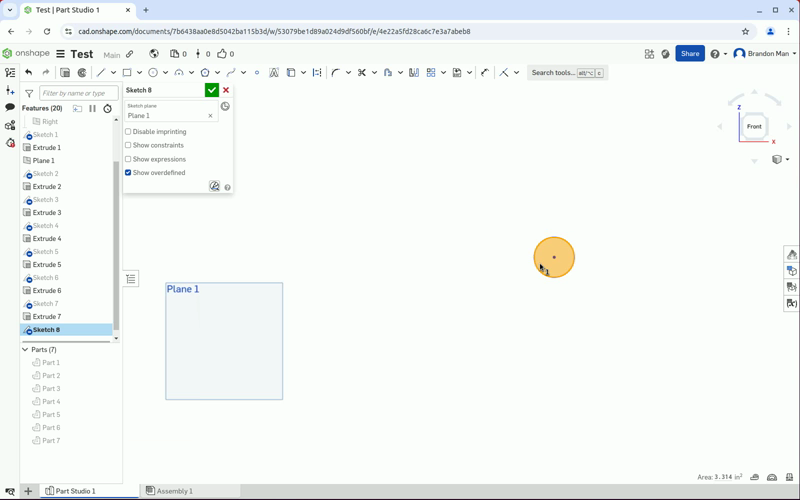
scroll(-6)
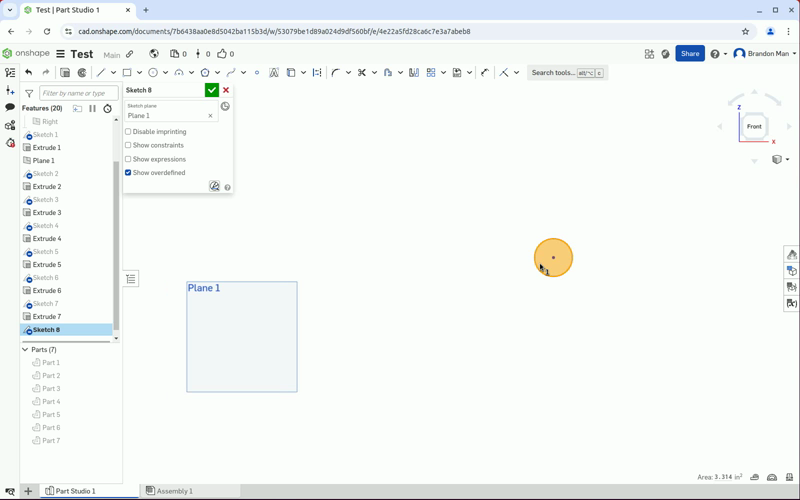
scroll(-6)
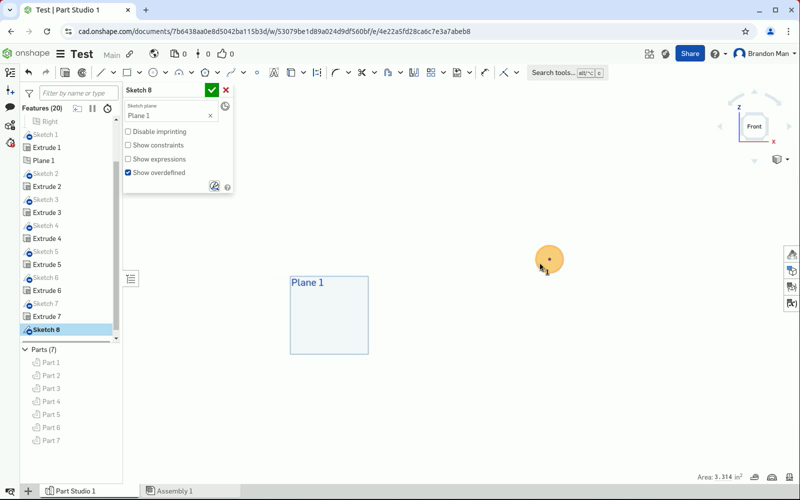
scroll(-6)
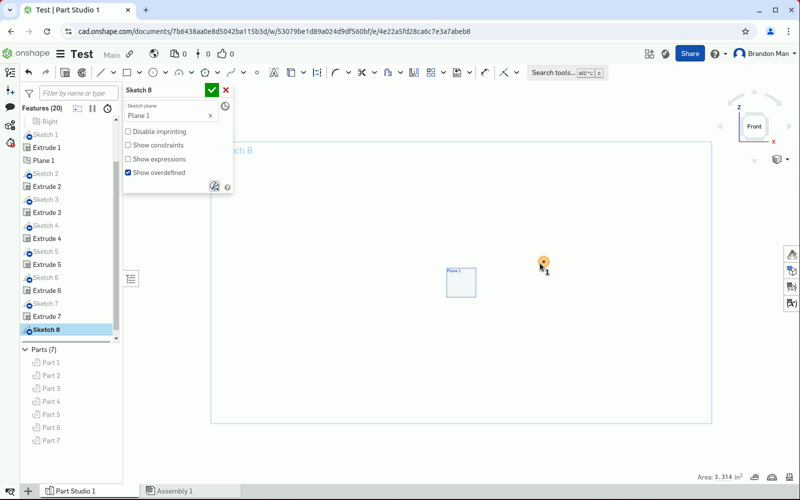
mouse_move(73, 352)
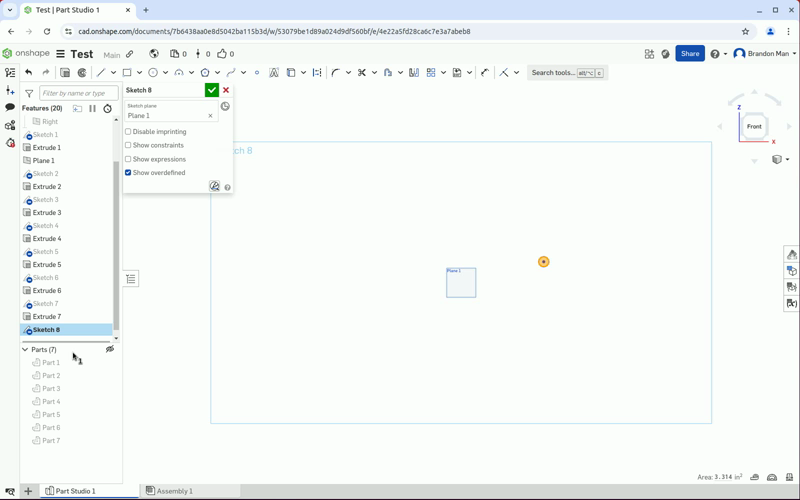
key(shift+y)
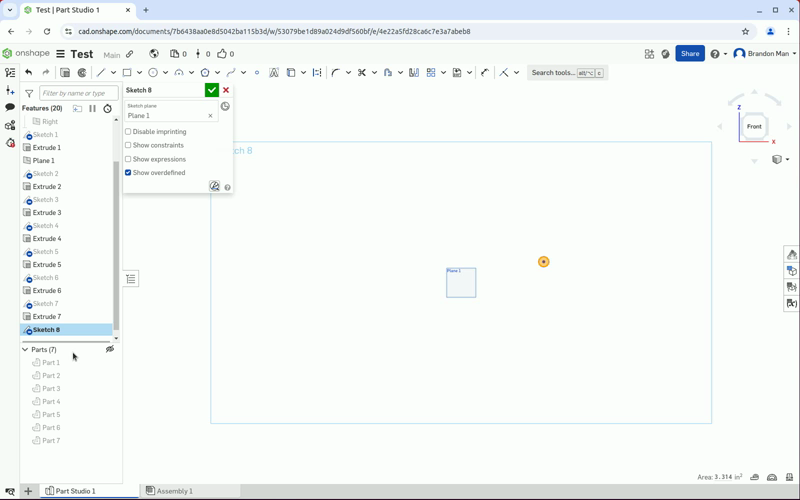
key(shift+e)
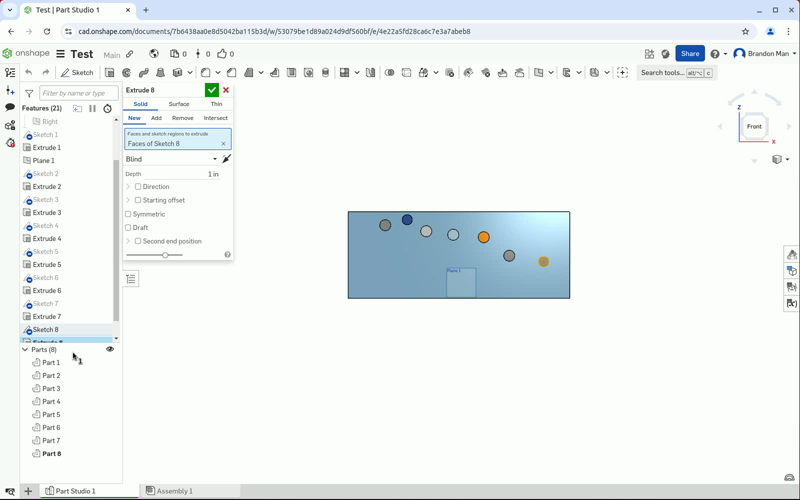
mouse_move(143, 106)
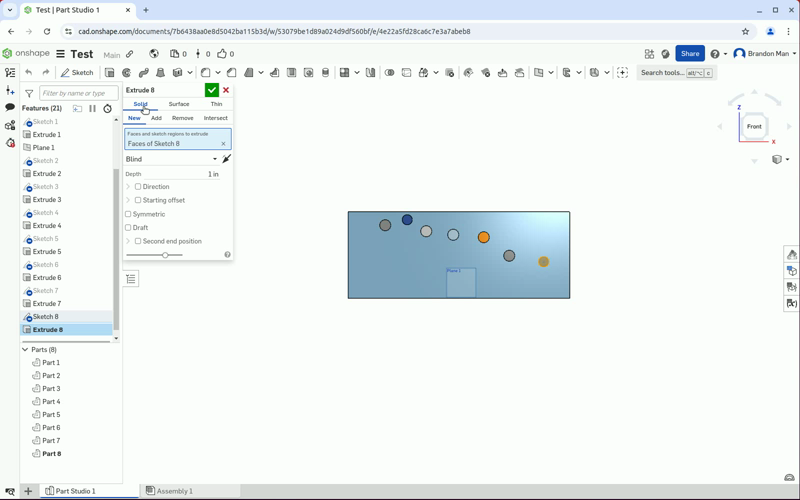
click(143, 106)
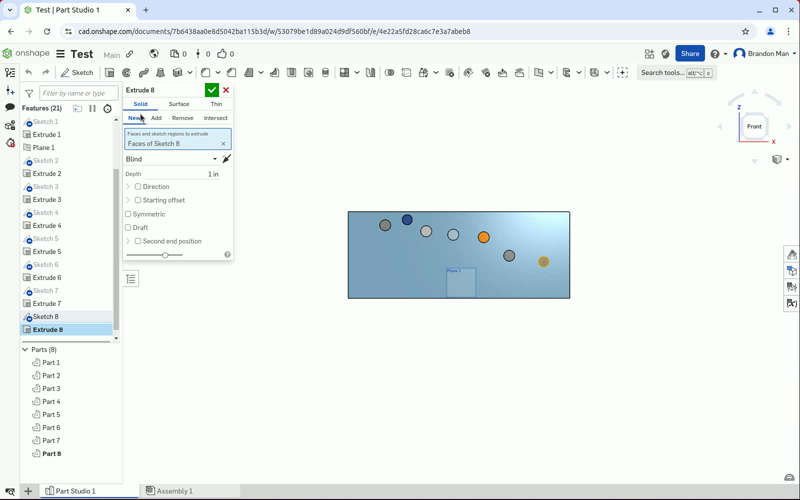
mouse_move(137, 120)
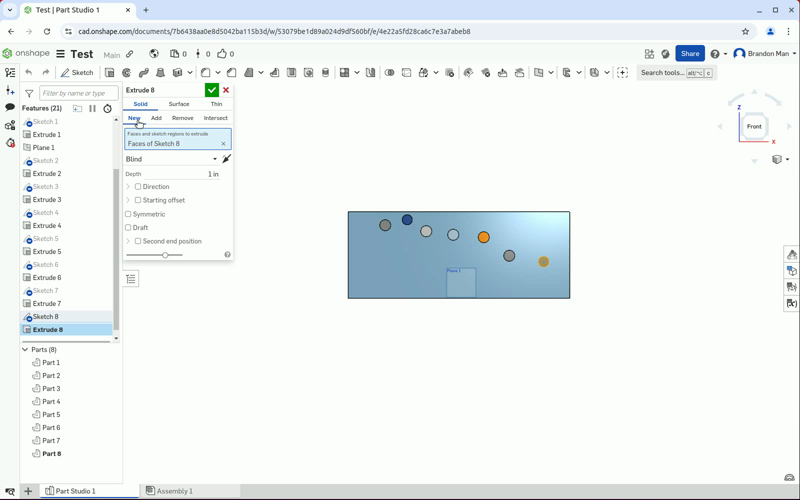
click(137, 120)
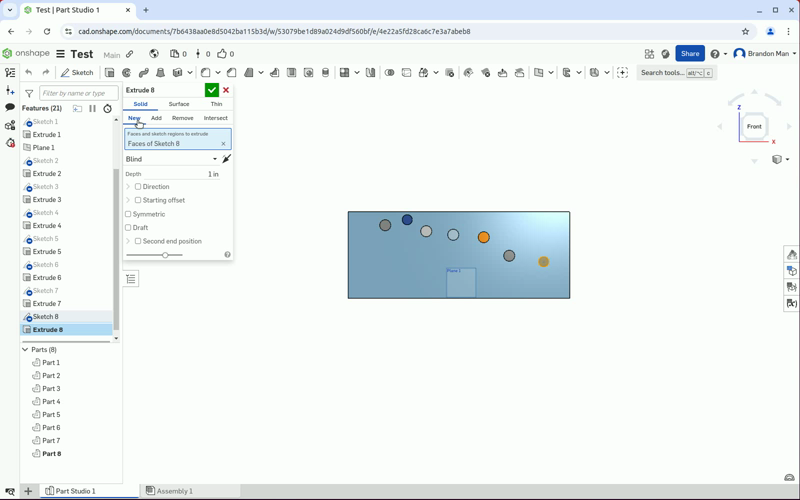
key(tab, 4)
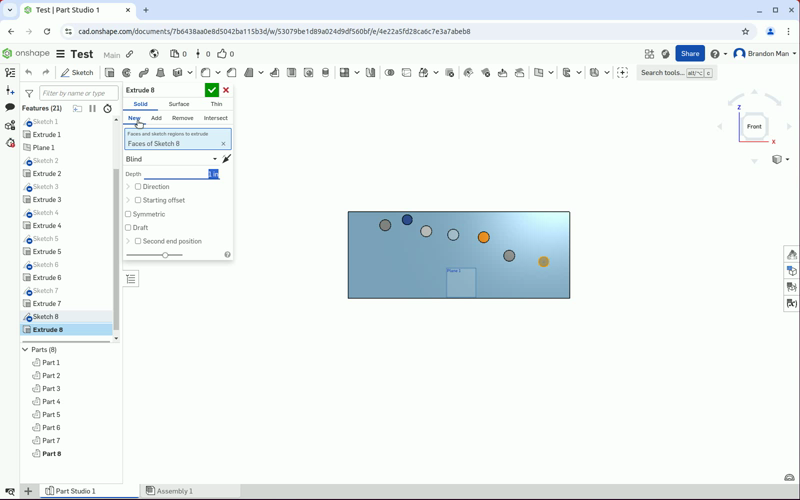
text(6.258)
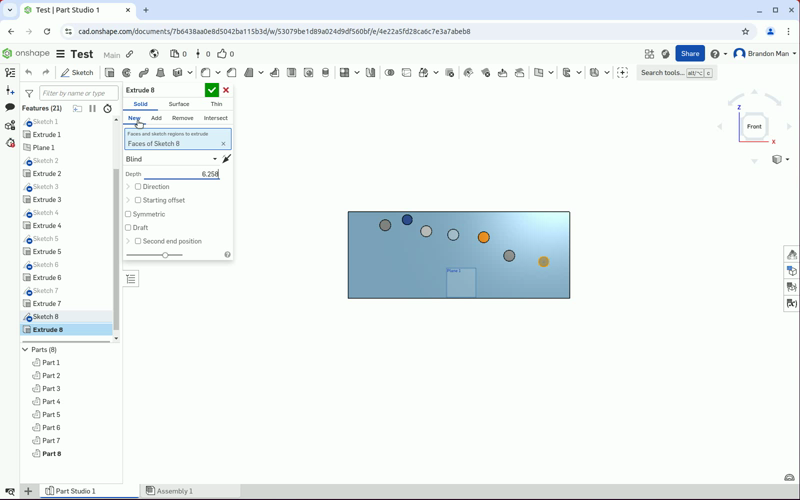
key(enter)
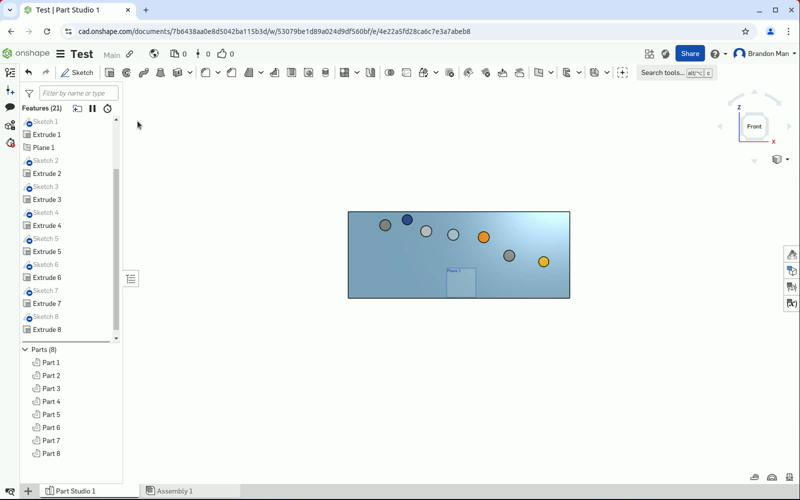
key(shift+h)
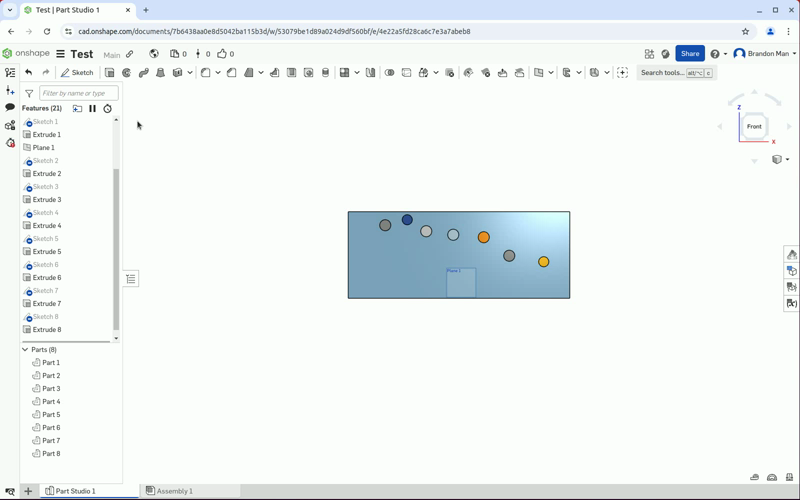
key(shift+h)
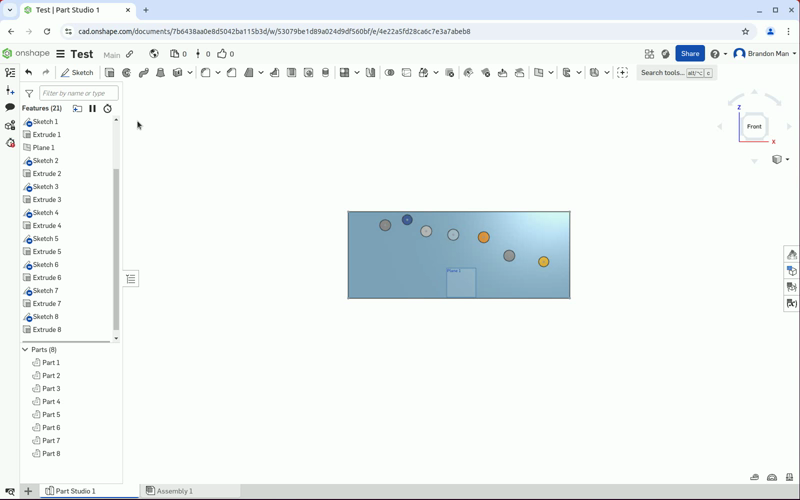
key(shift+7)
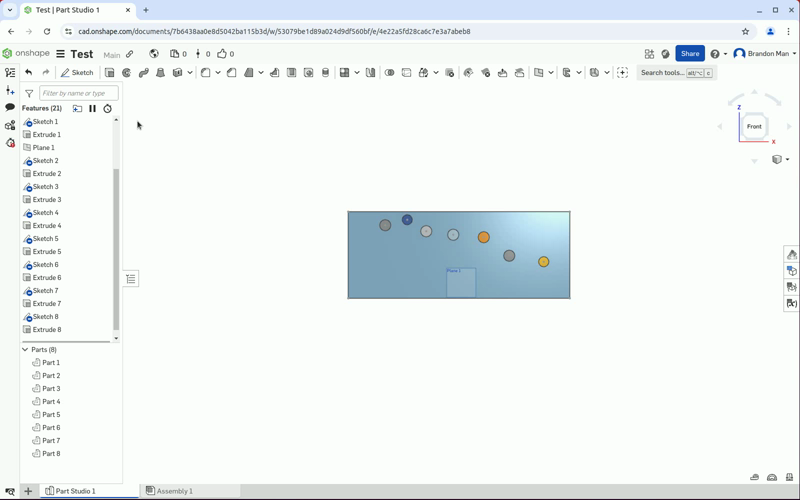
key(left, 2)
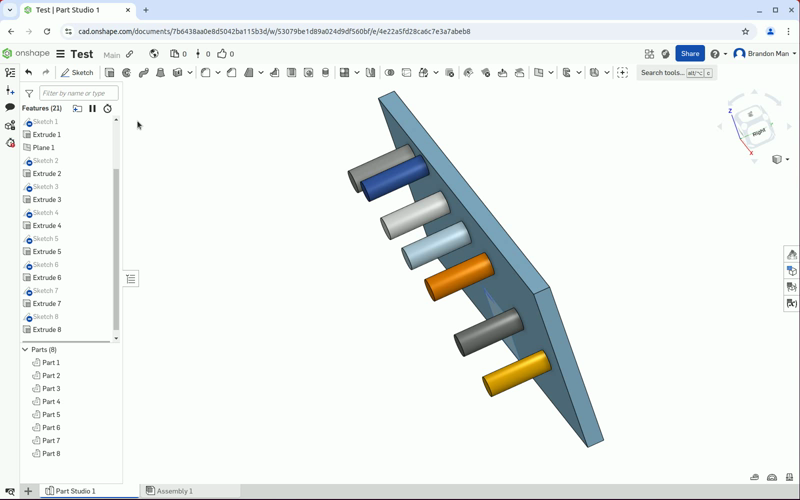
key(down, 2)
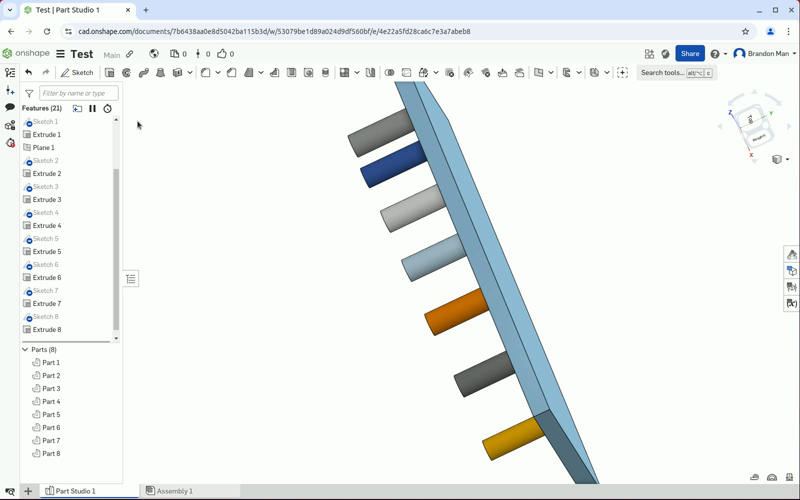
key(up, 2)
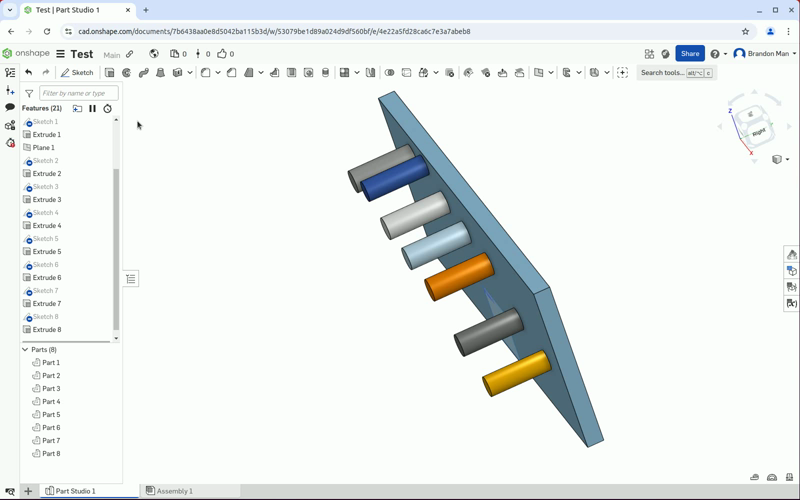
key(right, 2)
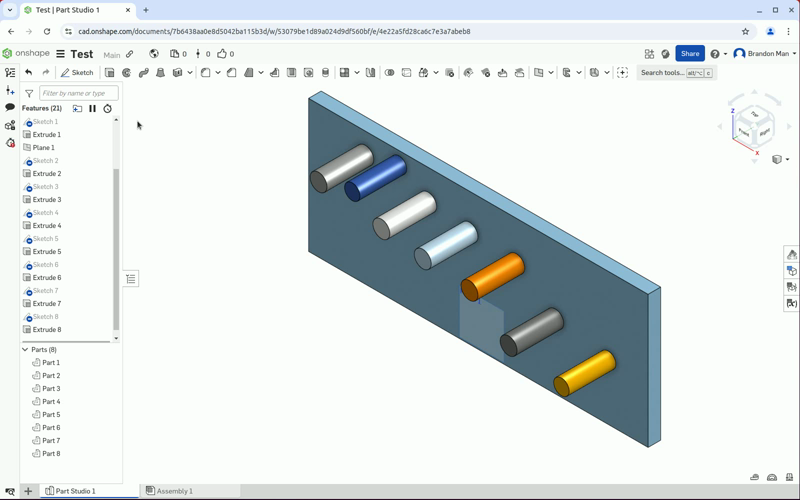
mouse_move(69, 124)
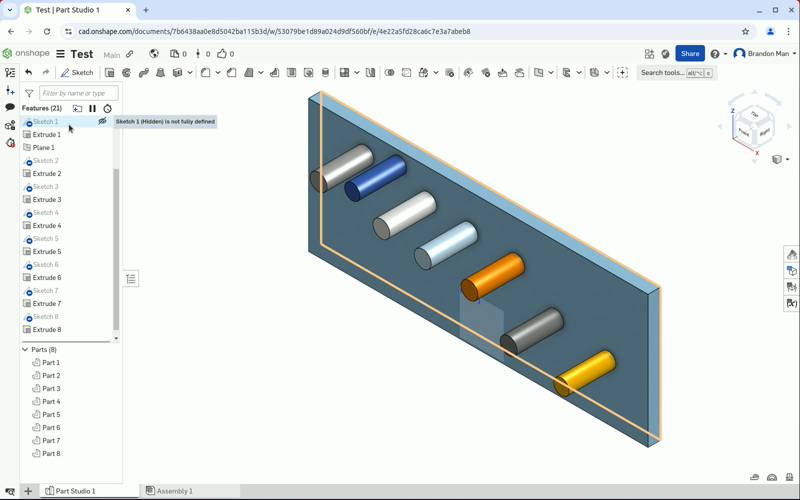
click(69, 124)